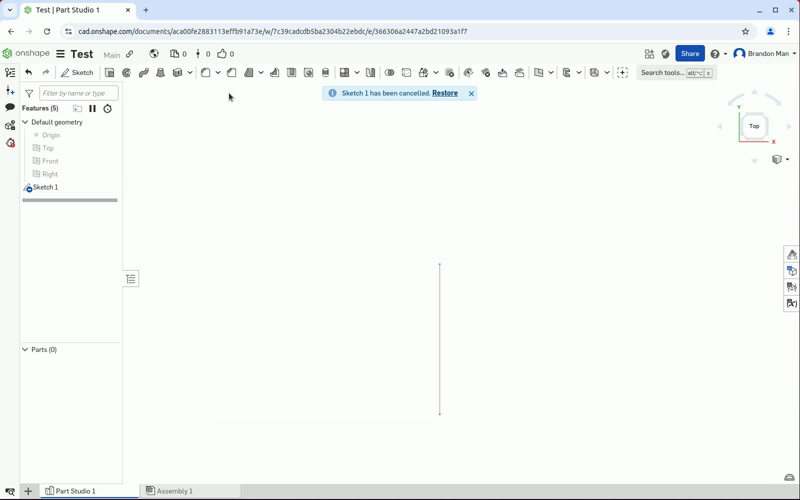
key(shift+h)
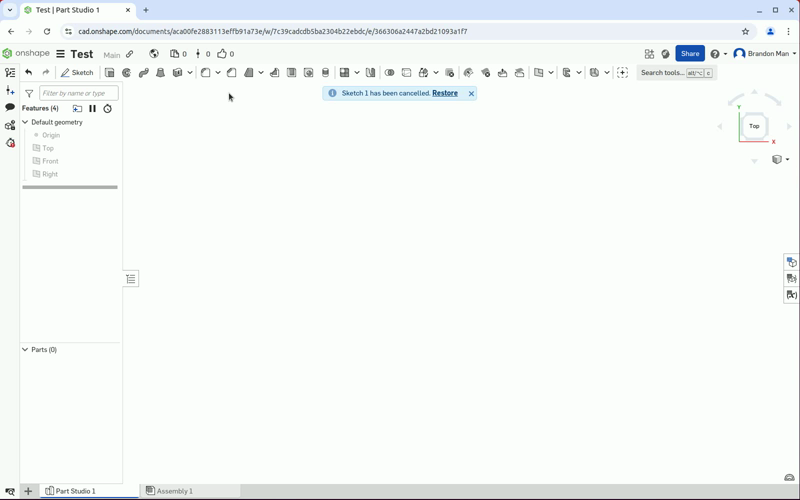
mouse_move(73, 352)
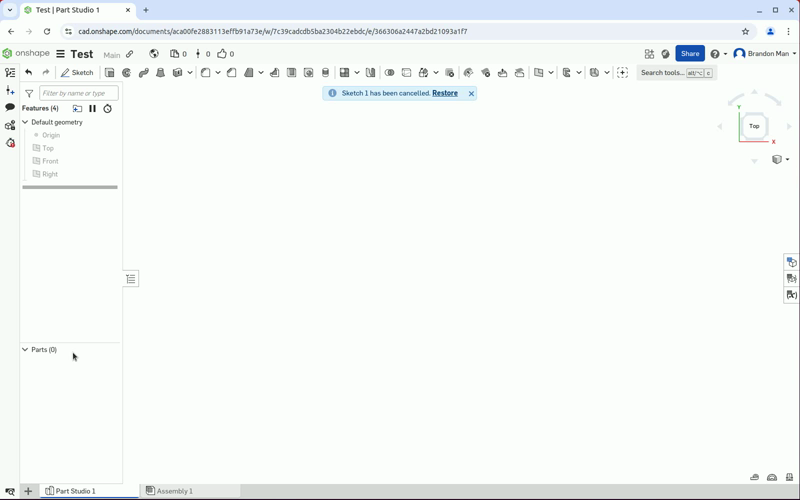
key(y)
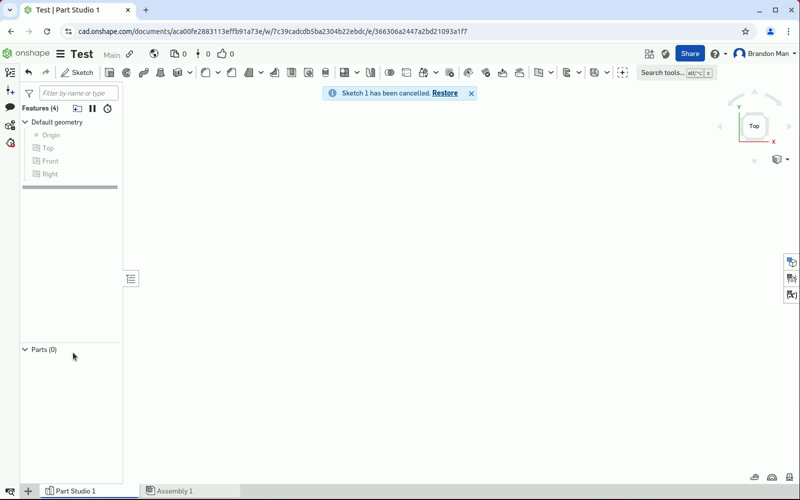
key(shift+p)
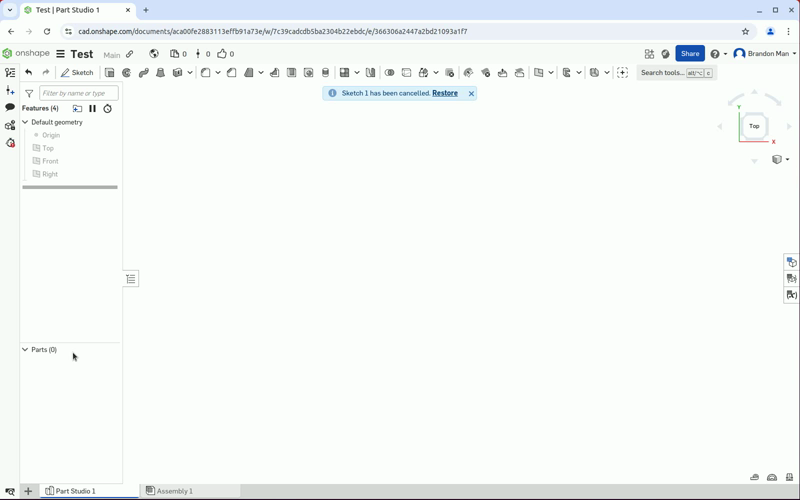
key(space)
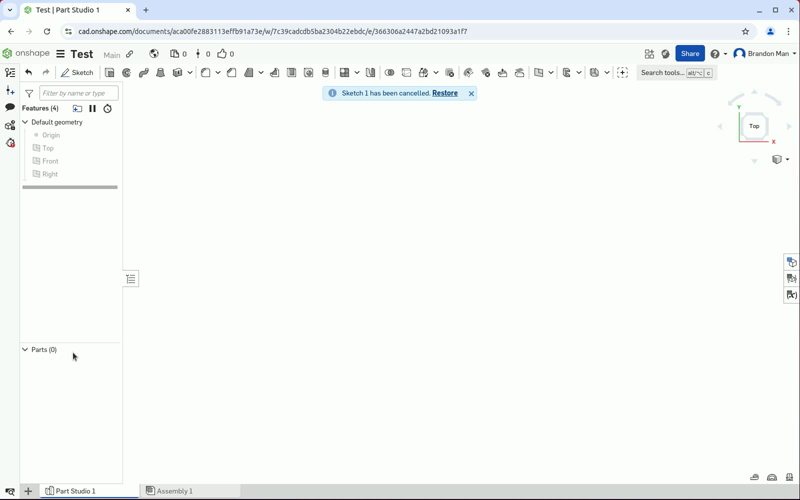
key_down(shift)
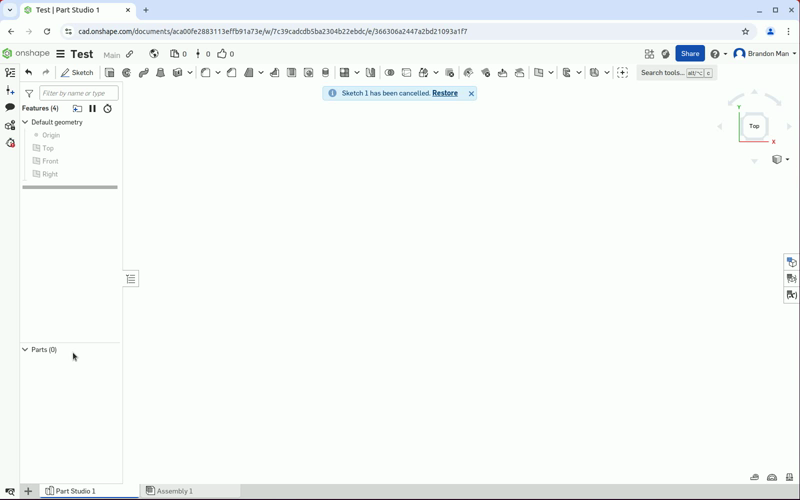
key(up)
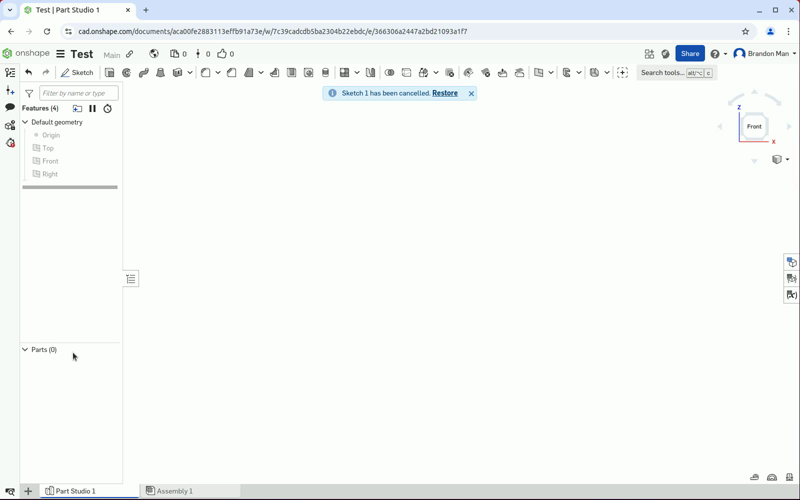
key_up(shift)
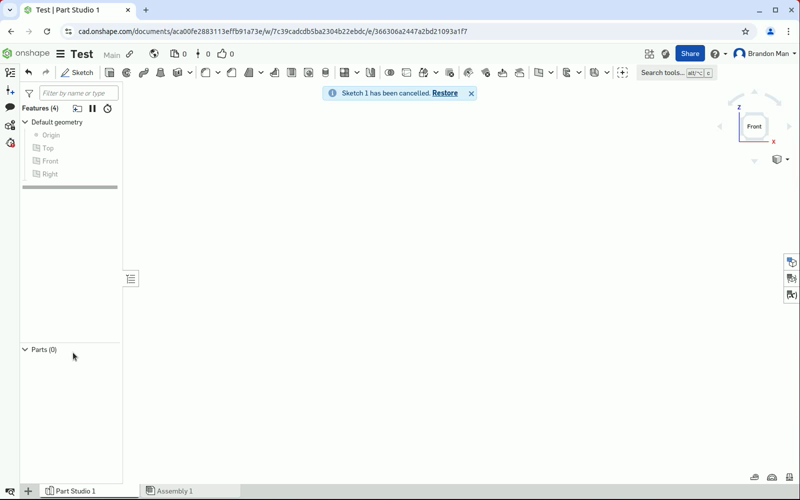
mouse_move(73, 352)
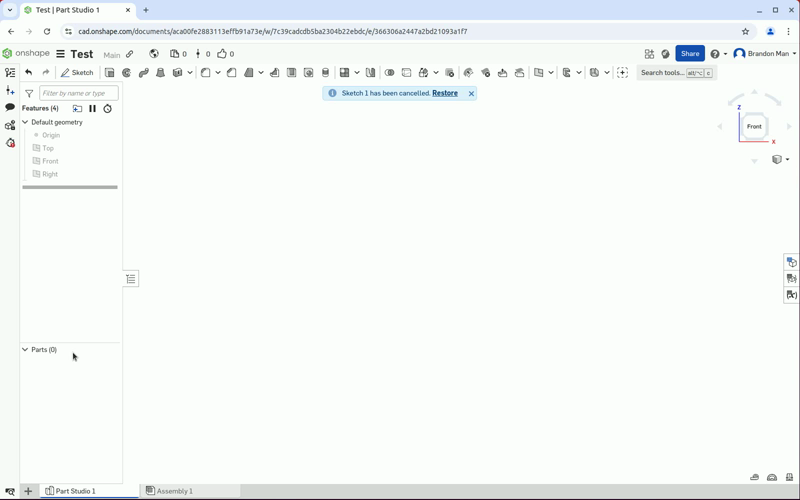
key(shift+y)
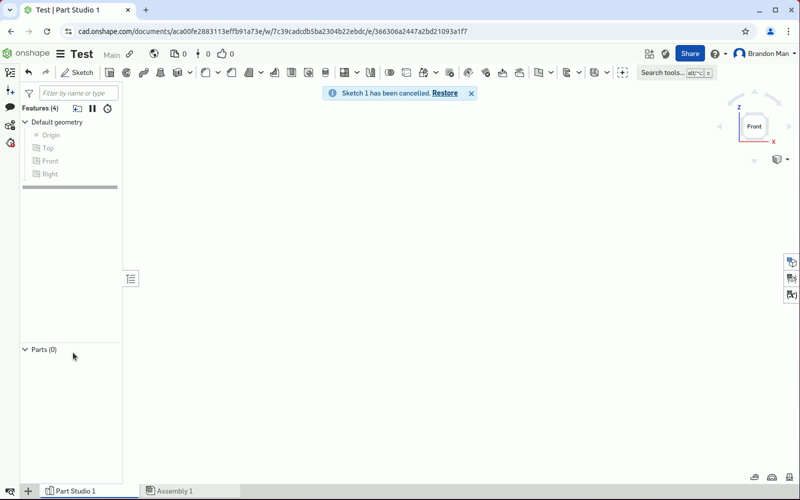
key(shift+s)
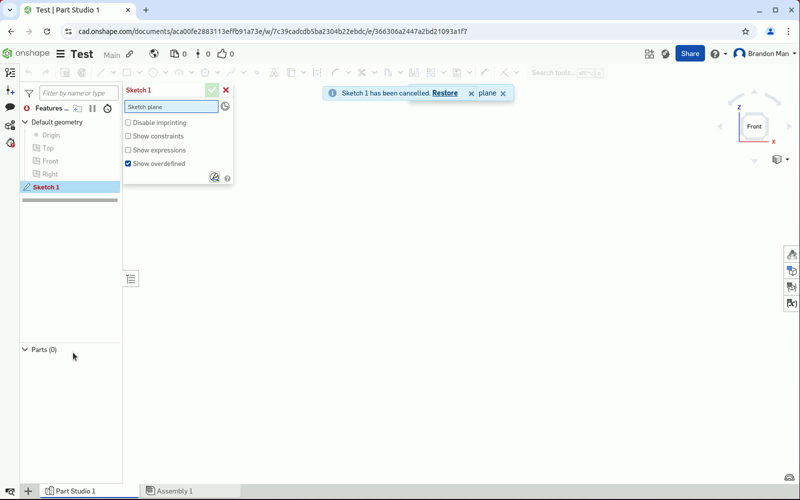
mouse_move(73, 163)
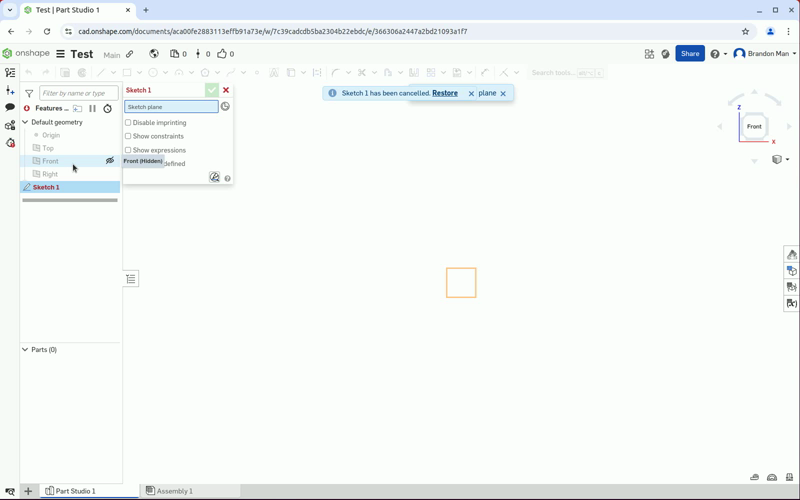
click(73, 163)
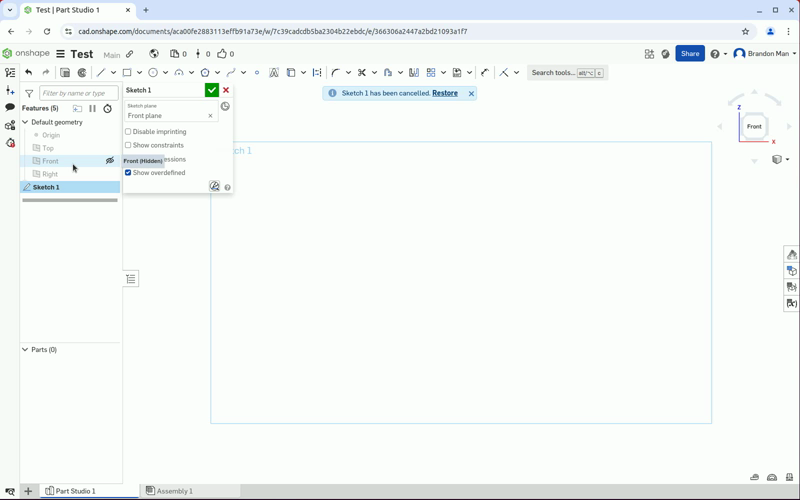
mouse_move(73, 352)
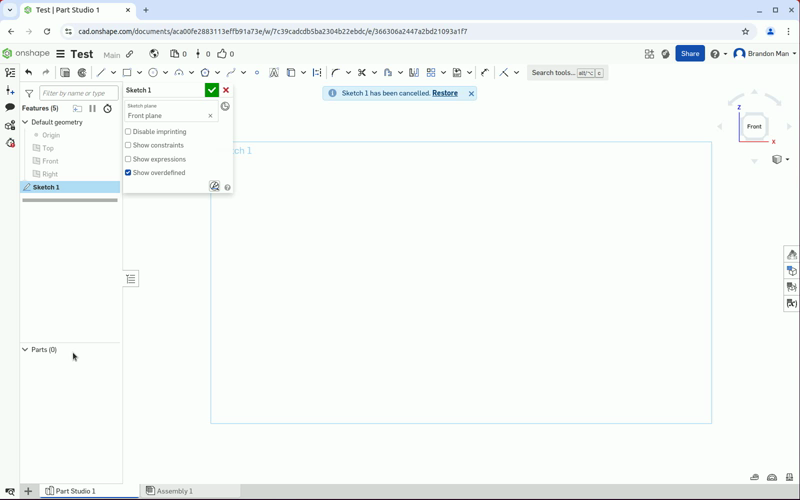
key(y)
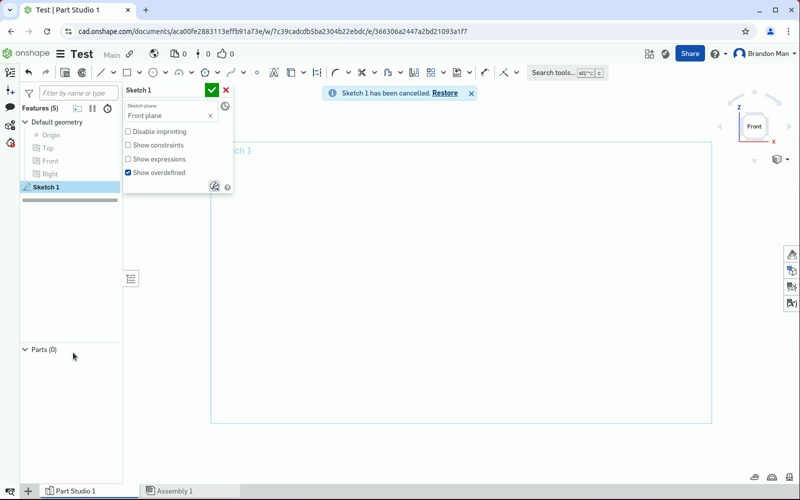
key(a)
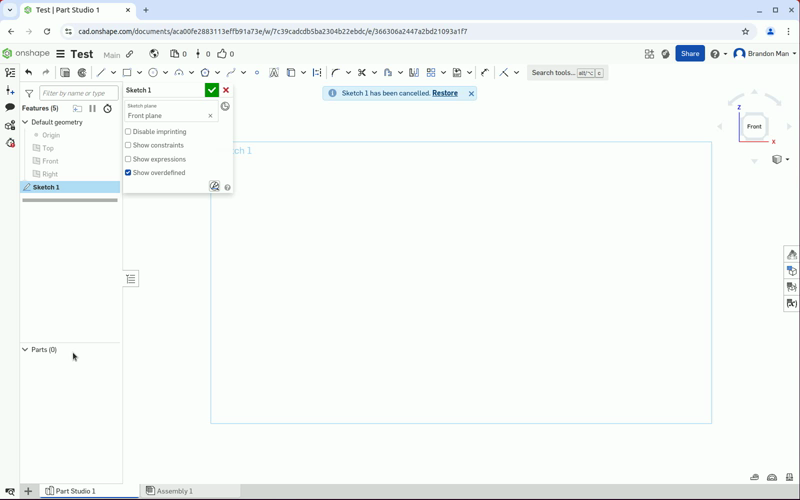
key_down(shift)
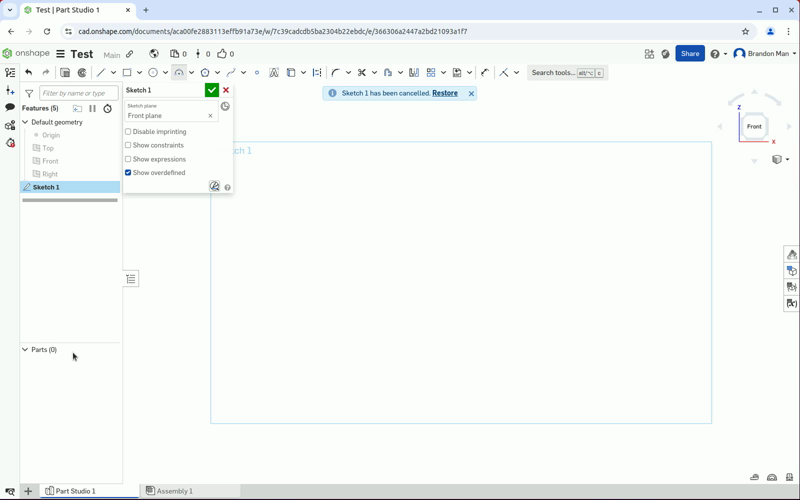
mouse_move(460, 270)
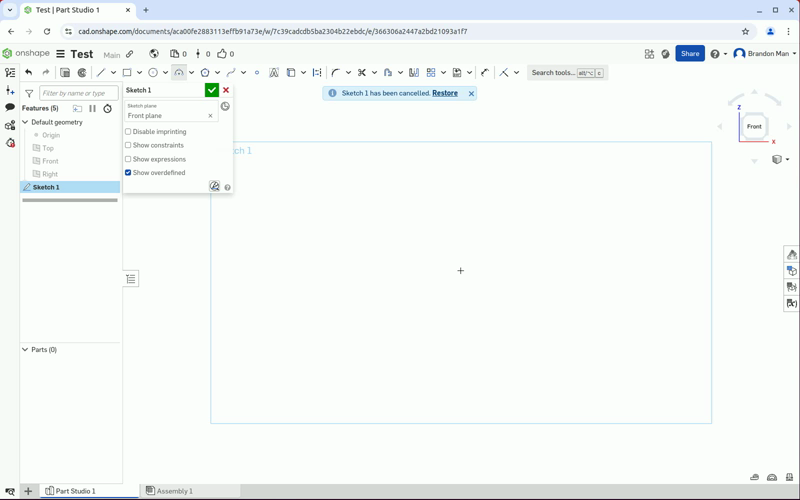
click(460, 270)
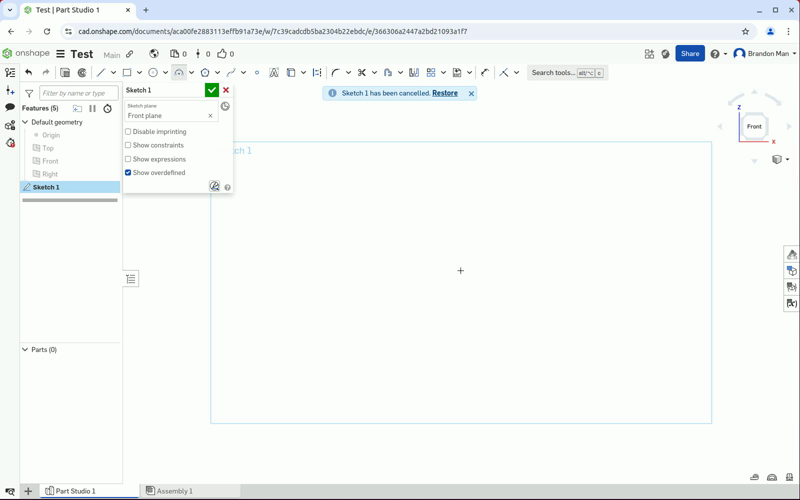
key_up(shift)
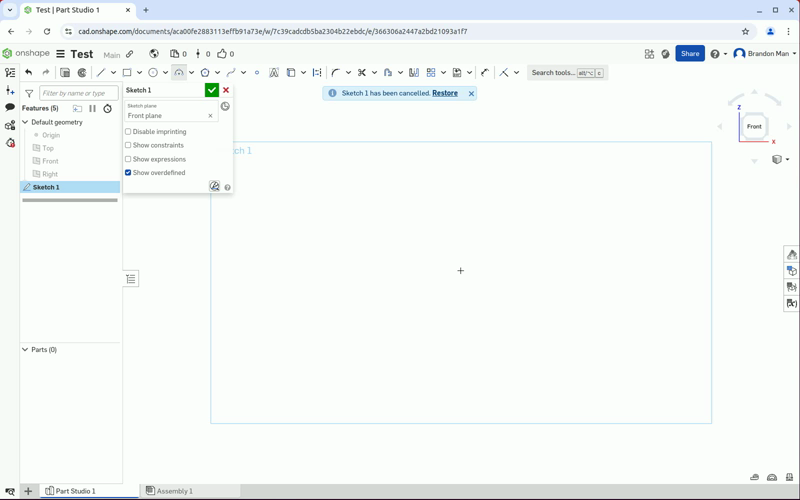
key_down(shift)
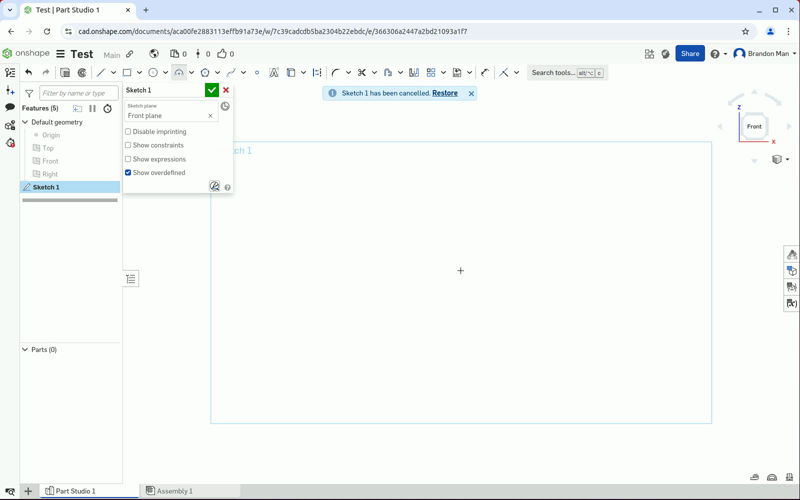
mouse_move(473, 282)
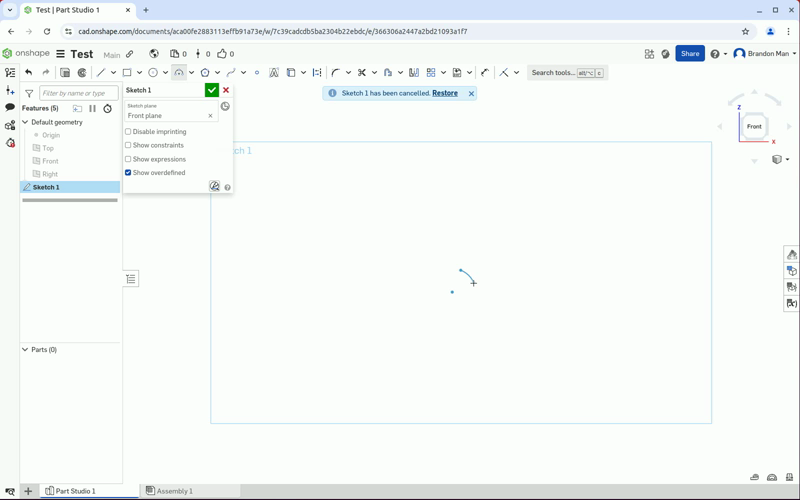
click(473, 282)
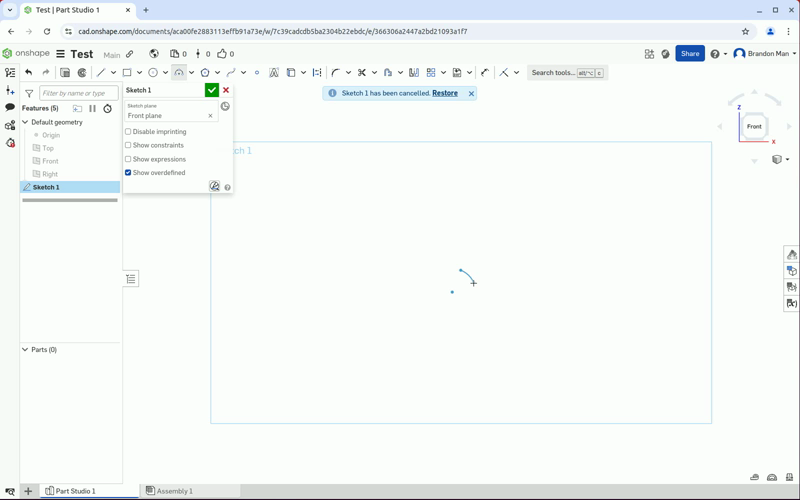
mouse_move(464, 279)
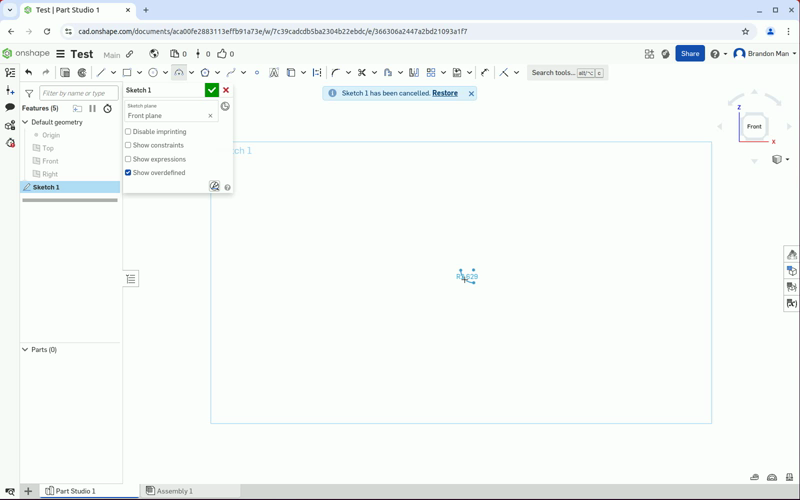
click(464, 279)
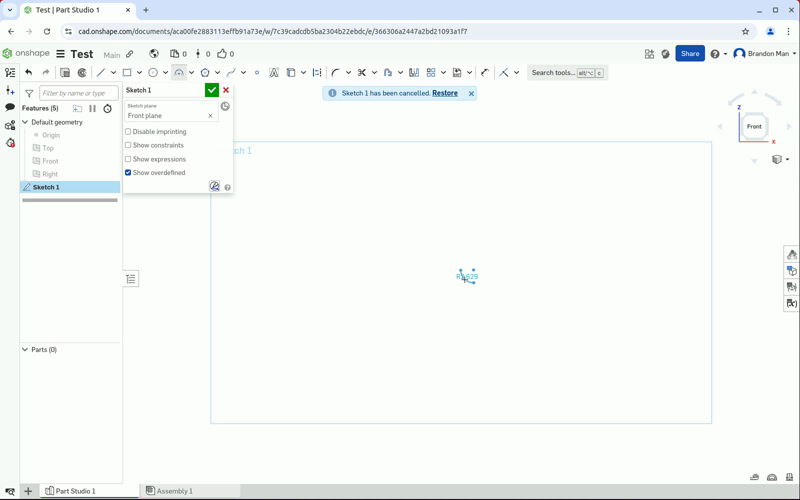
key_up(shift)
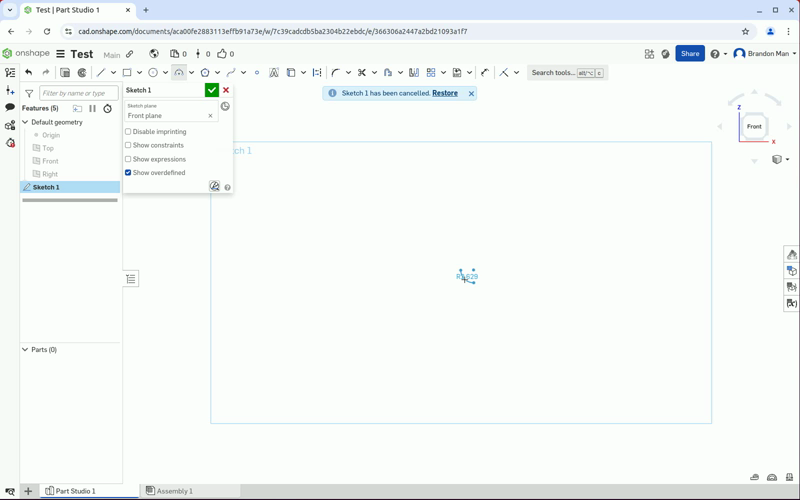
key(esc)
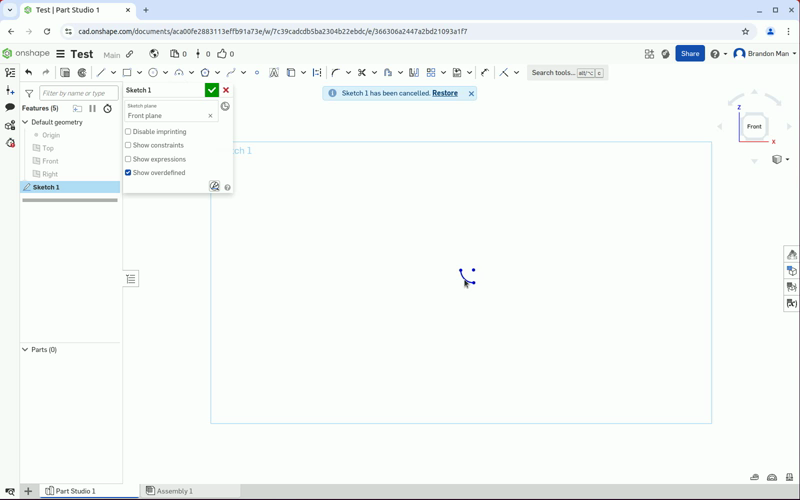
key(l)
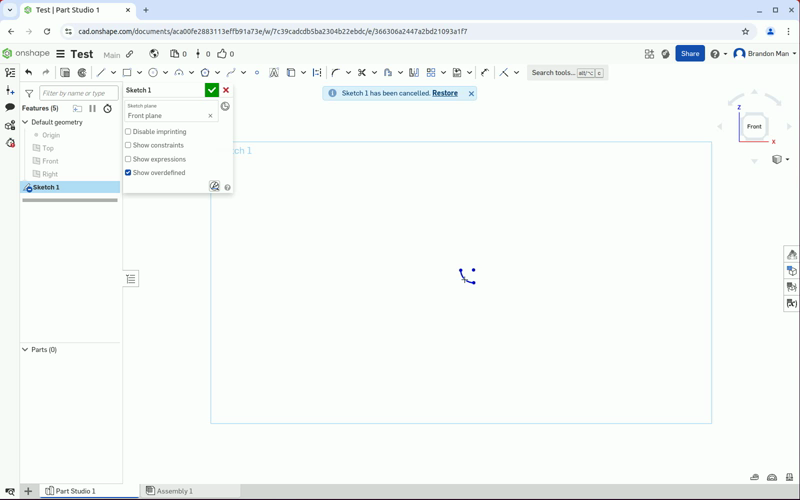
mouse_move(473, 282)
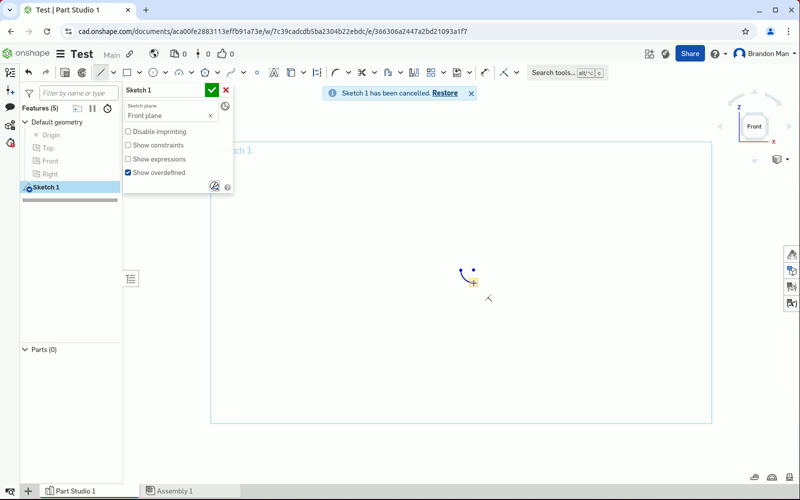
click(473, 282)
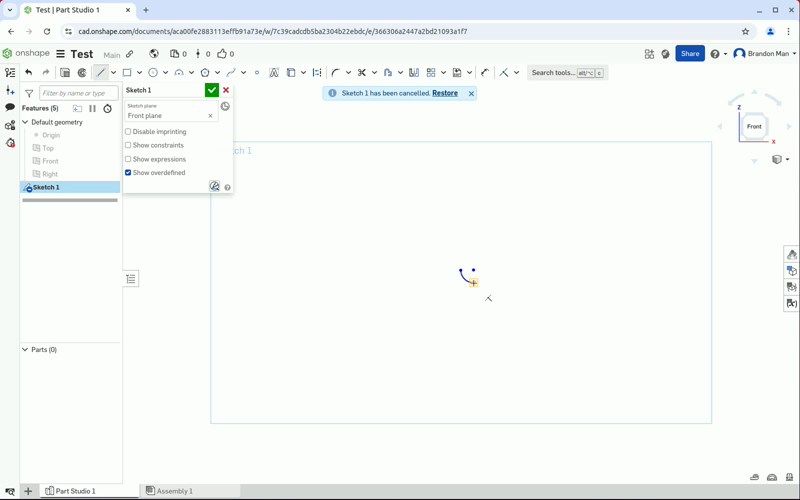
key_down(shift)
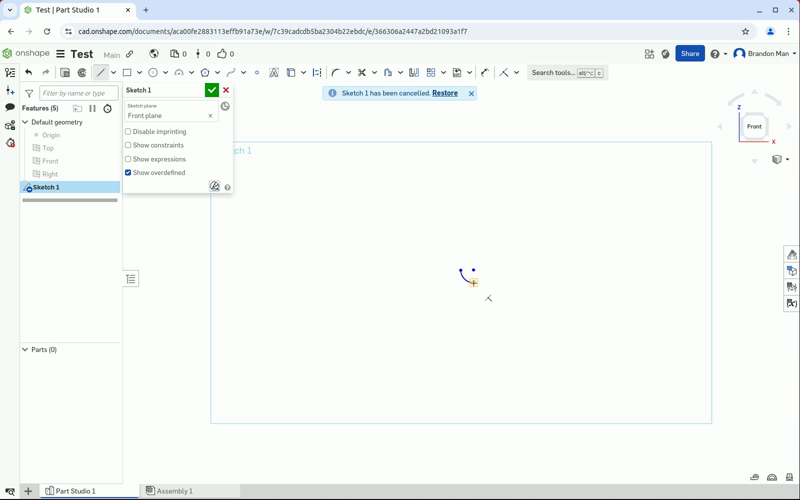
mouse_move(560, 282)
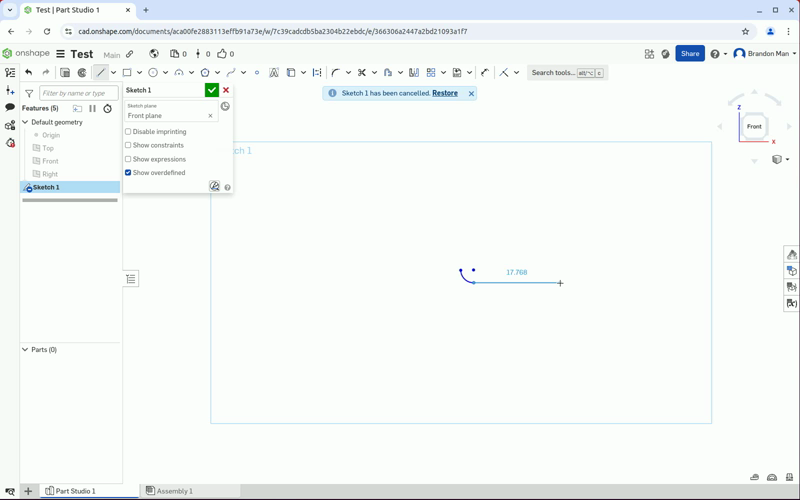
click(560, 282)
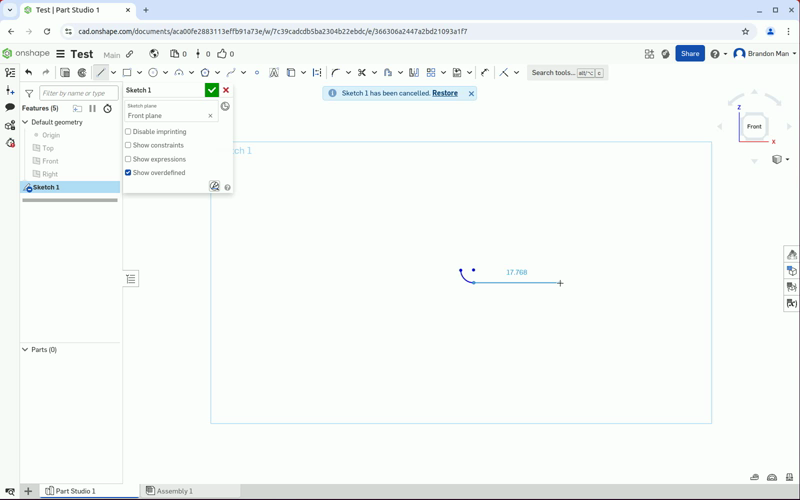
key_up(shift)
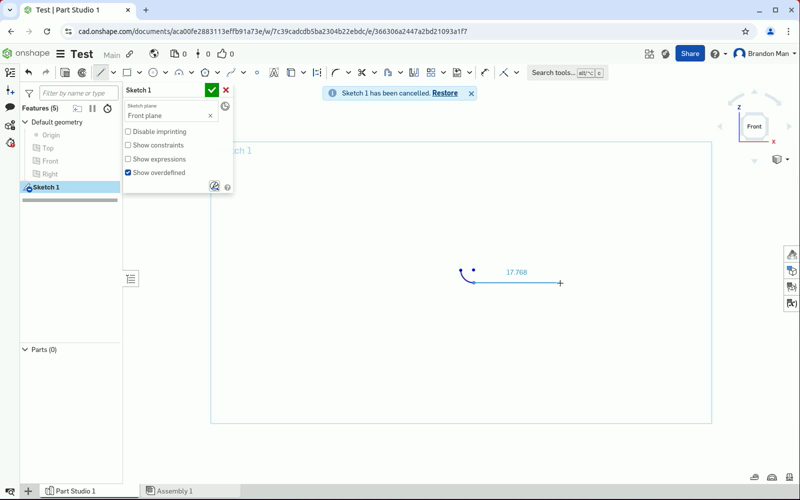
key(esc)
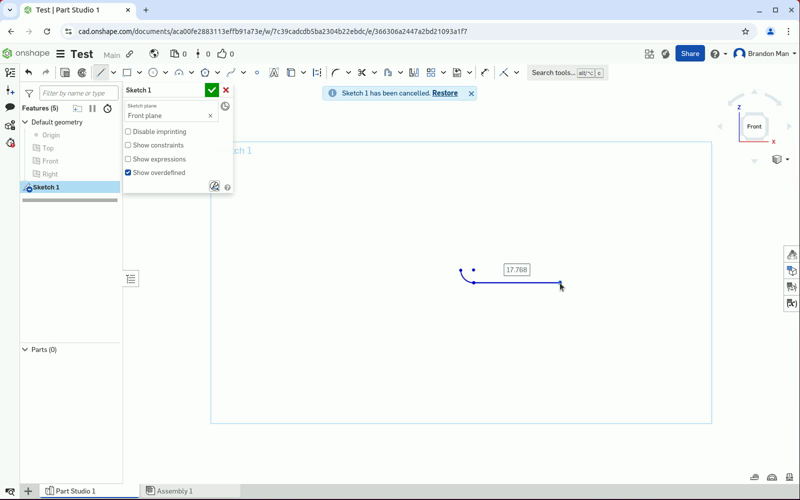
key(a)
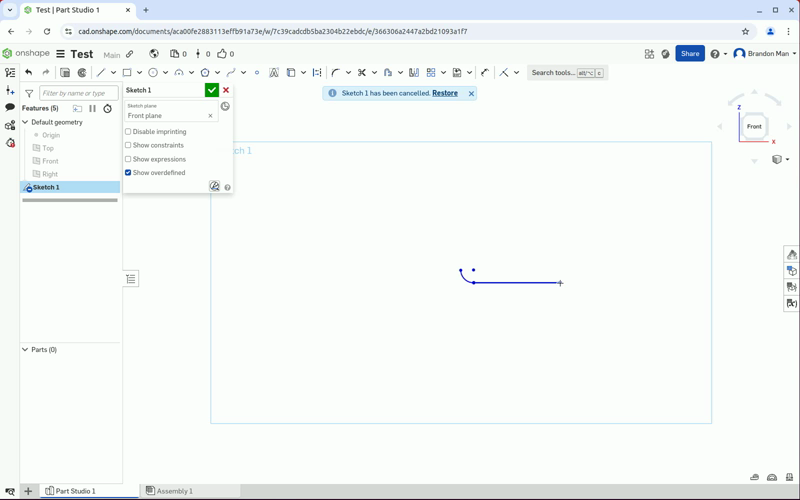
mouse_move(560, 282)
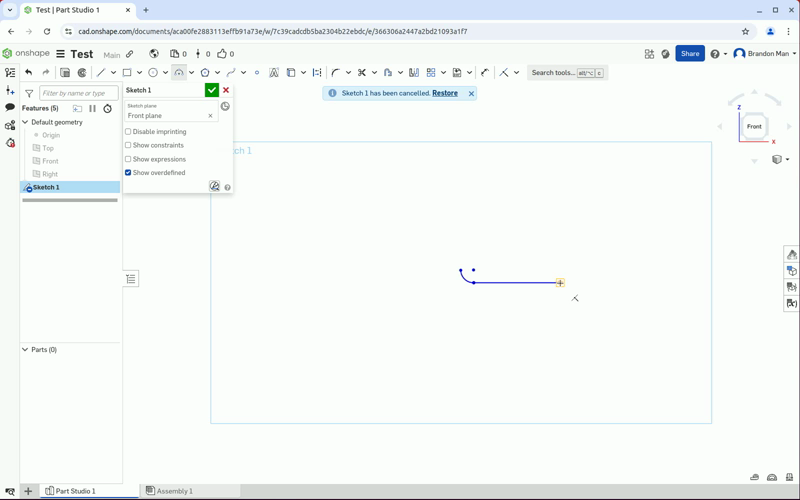
click(560, 282)
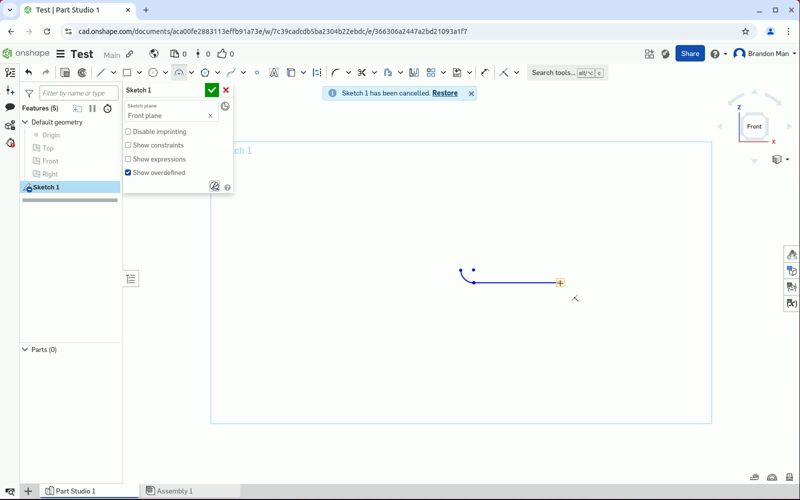
key_down(shift)
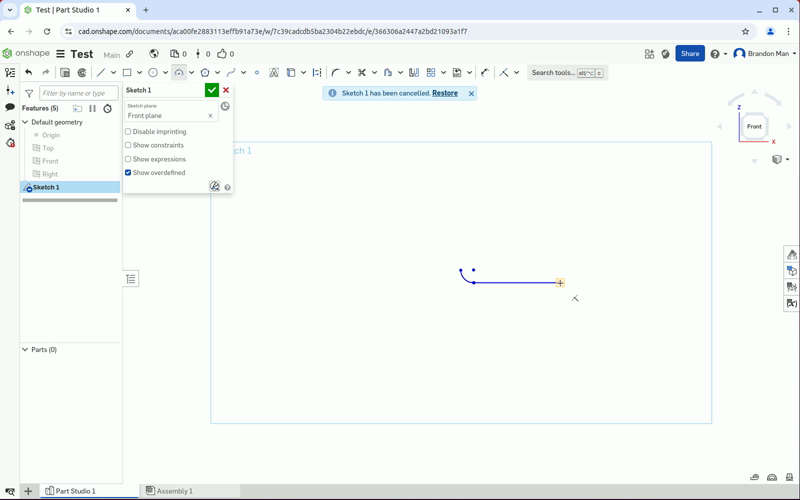
mouse_move(573, 270)
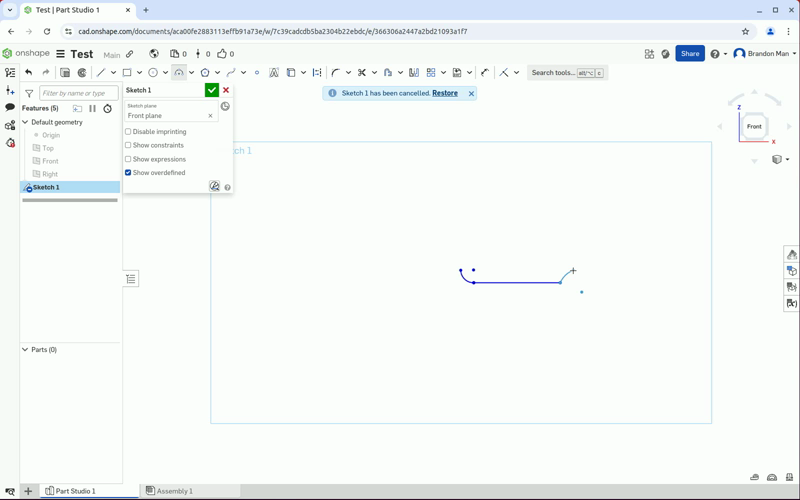
click(573, 270)
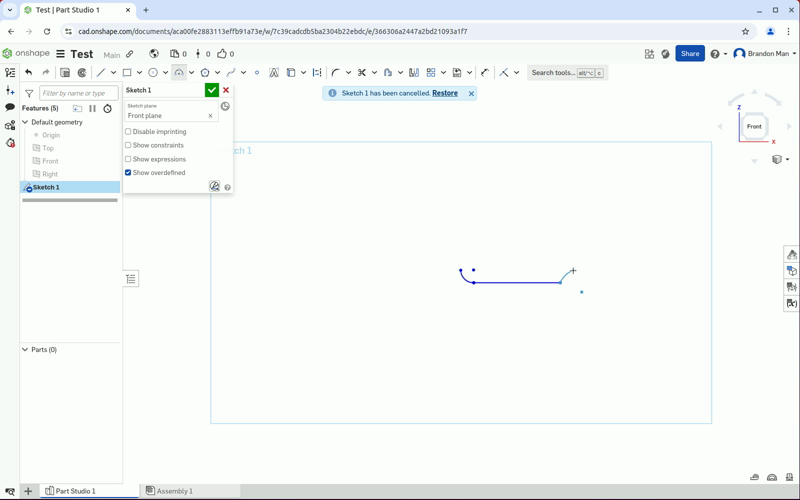
mouse_move(569, 279)
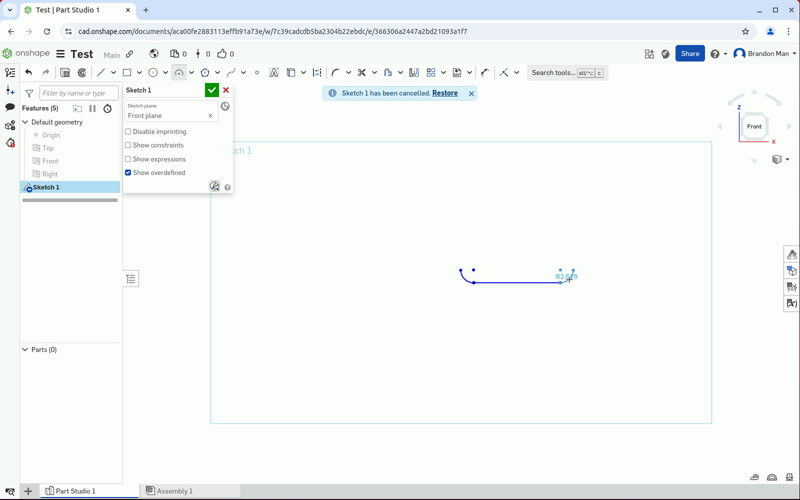
click(569, 279)
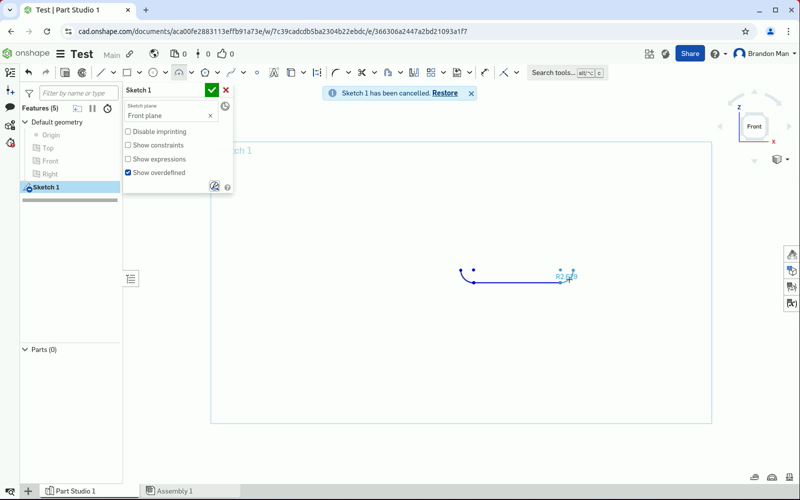
key_up(shift)
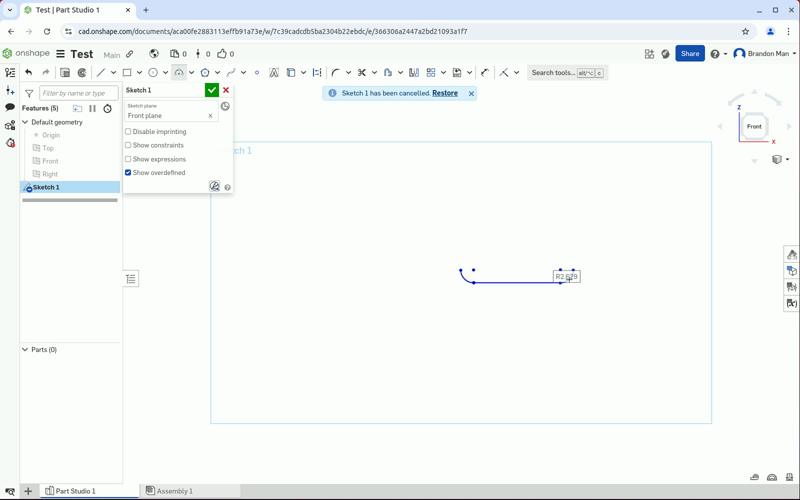
key(esc)
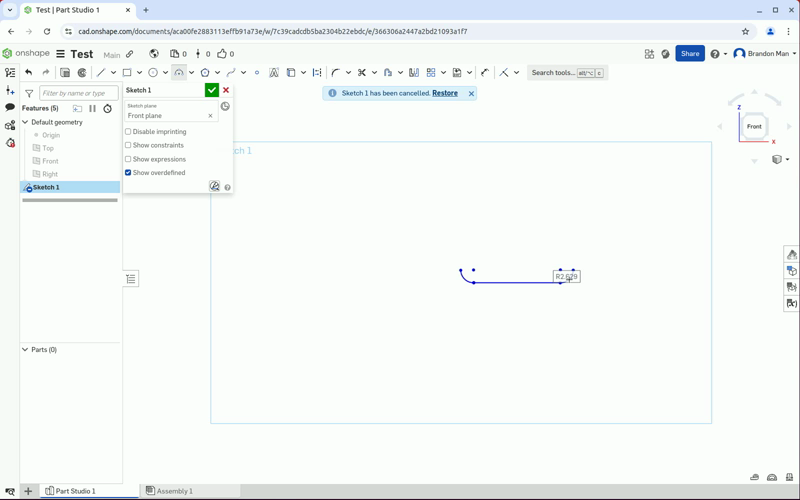
key(l)
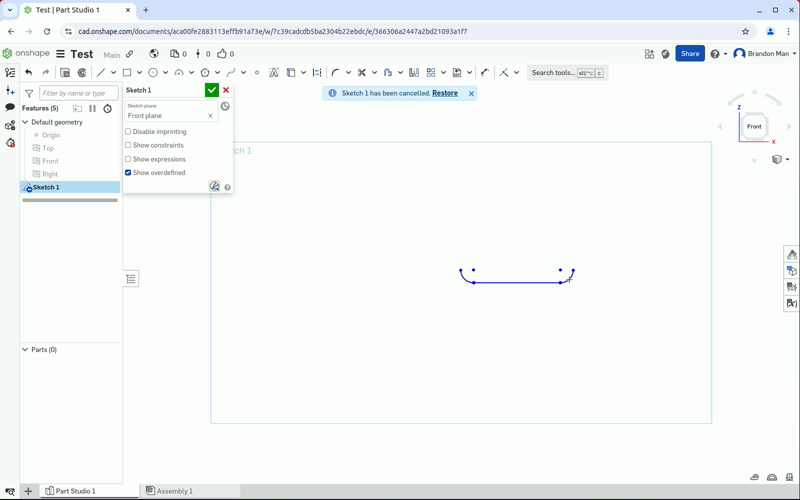
mouse_move(573, 270)
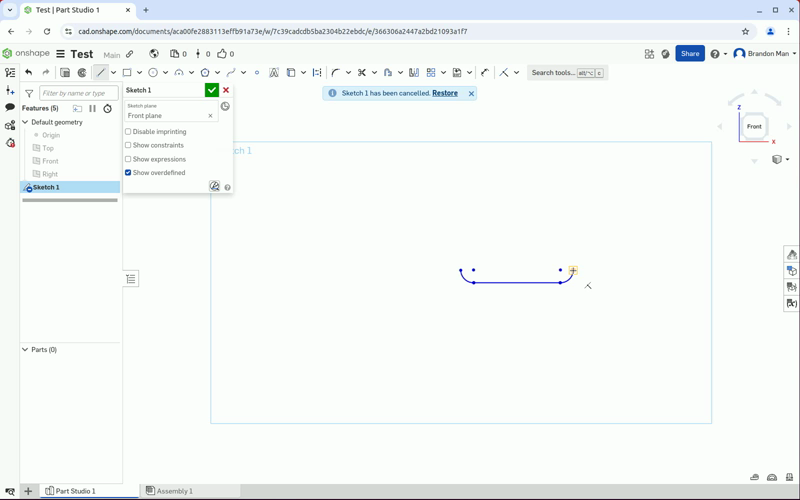
click(573, 270)
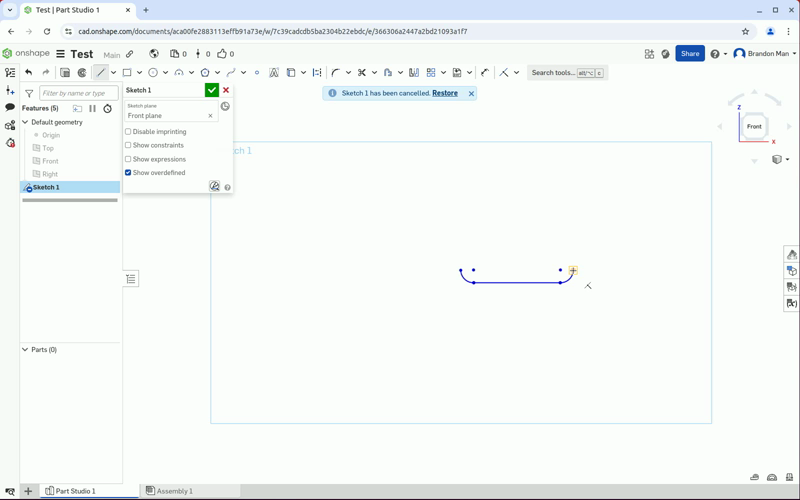
key_down(shift)
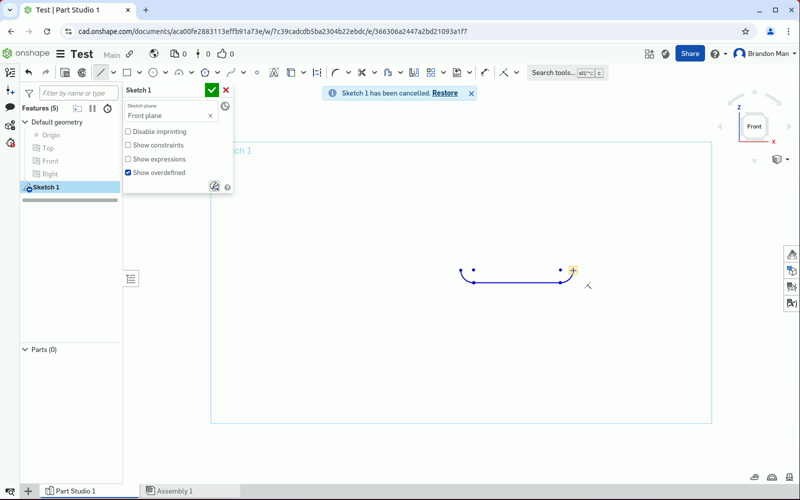
mouse_move(589, 270)
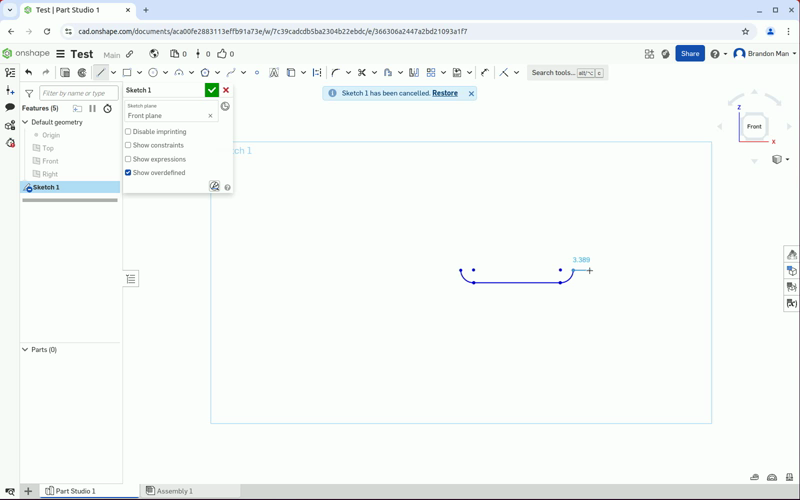
mouse_move(573, 216)
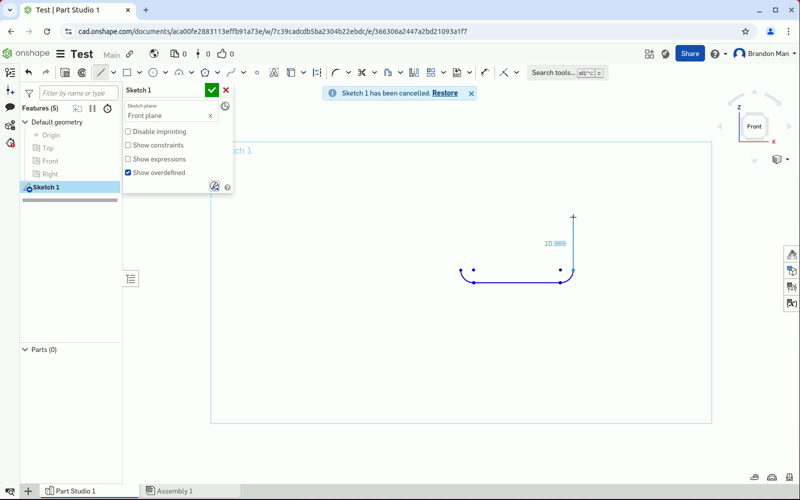
click(573, 216)
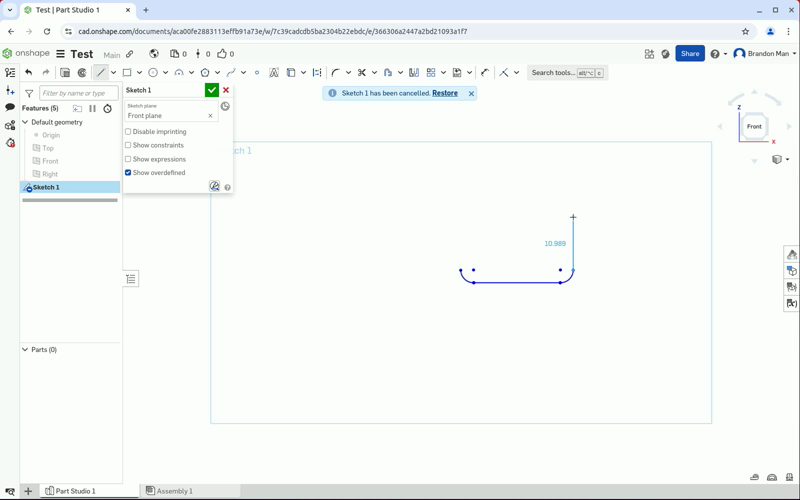
key_up(shift)
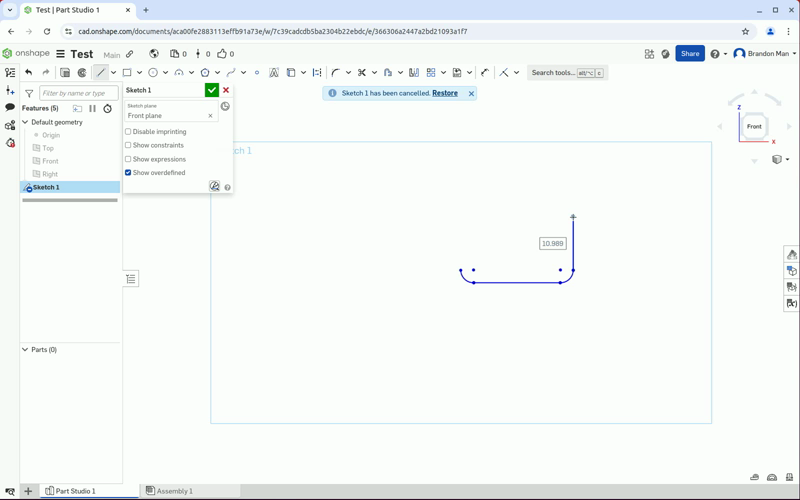
key(esc)
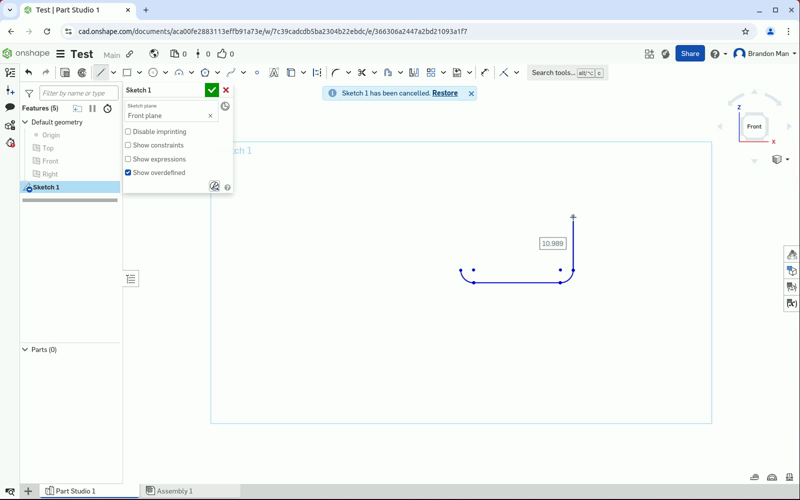
key(a)
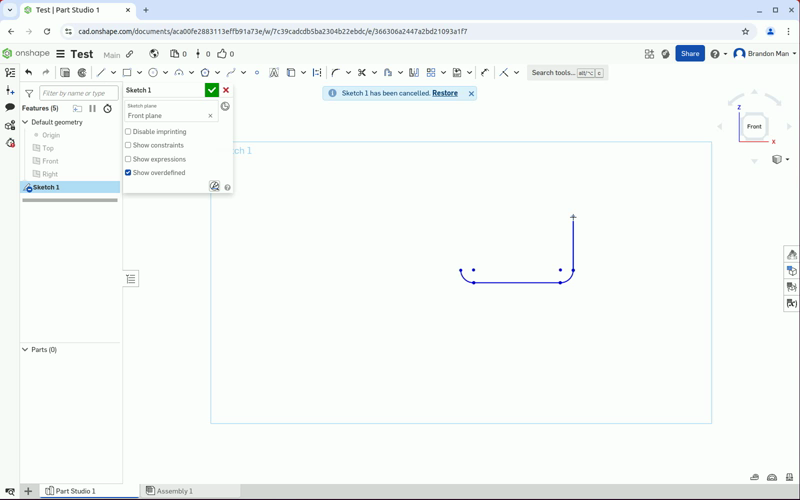
mouse_move(573, 216)
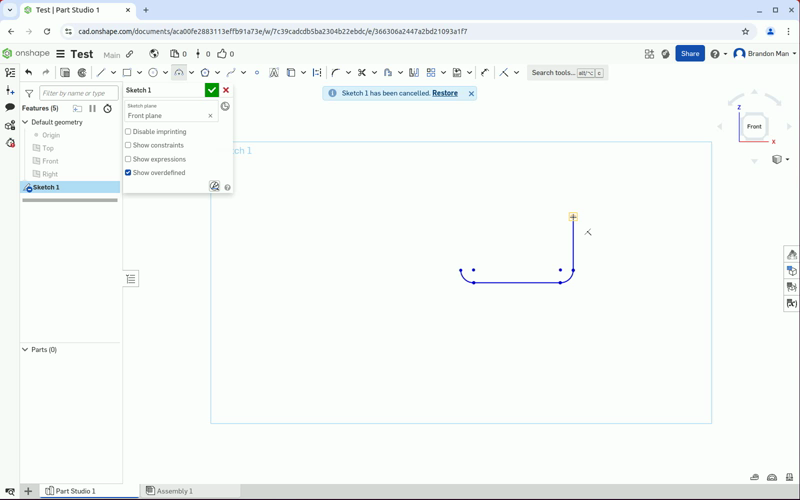
click(573, 216)
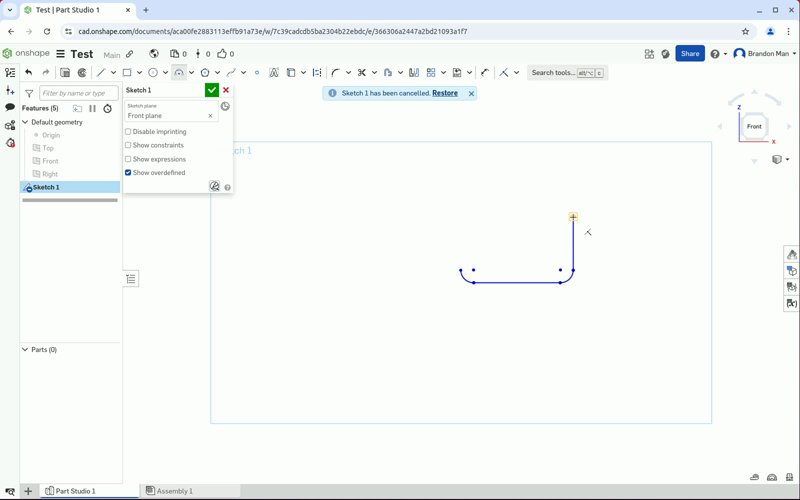
key_down(shift)
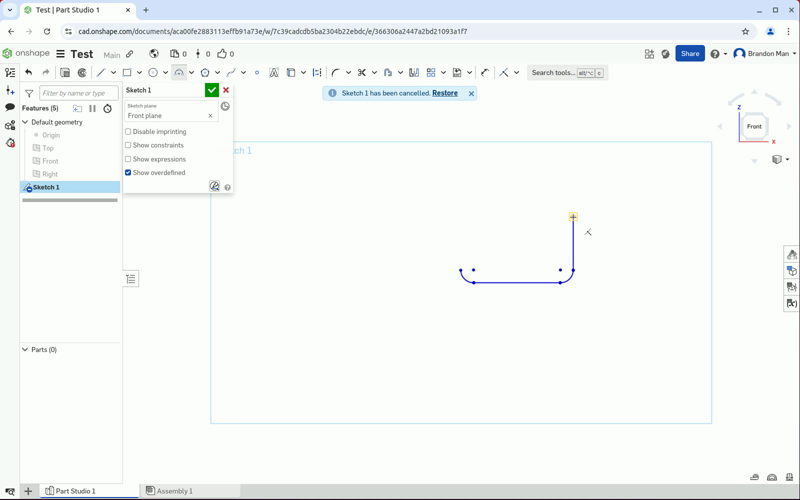
mouse_move(560, 203)
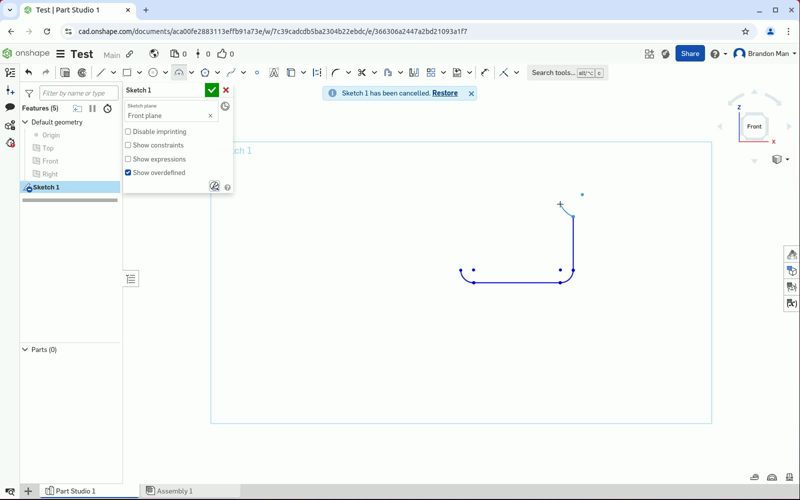
click(560, 203)
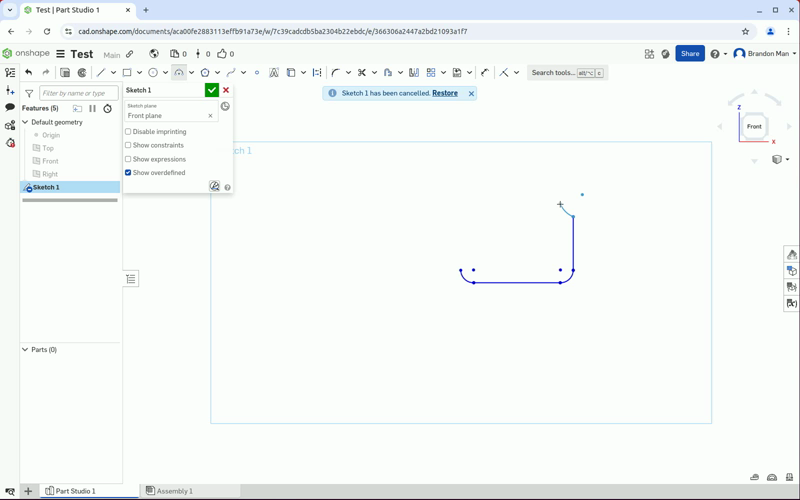
mouse_move(569, 207)
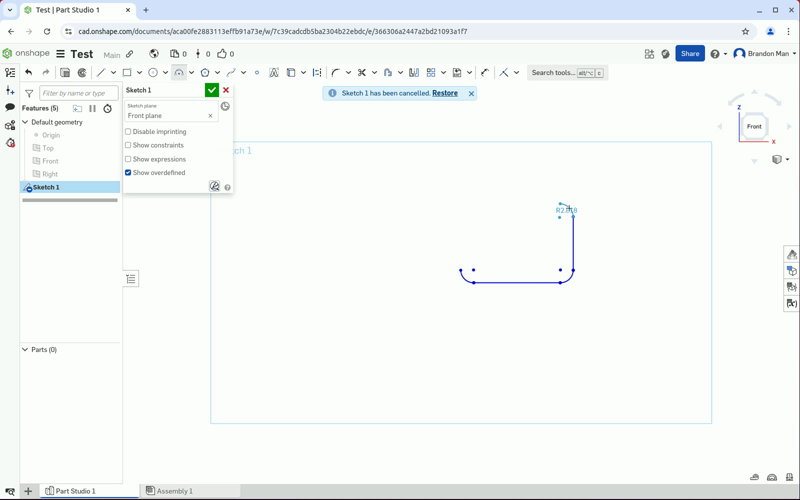
click(569, 207)
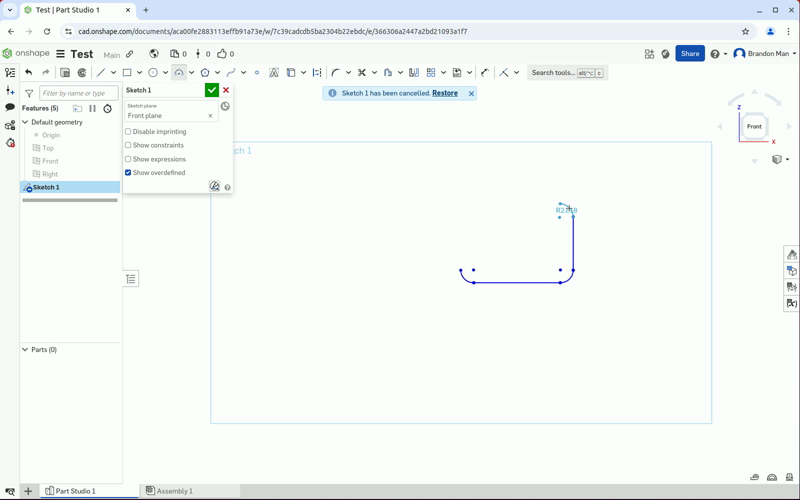
key_up(shift)
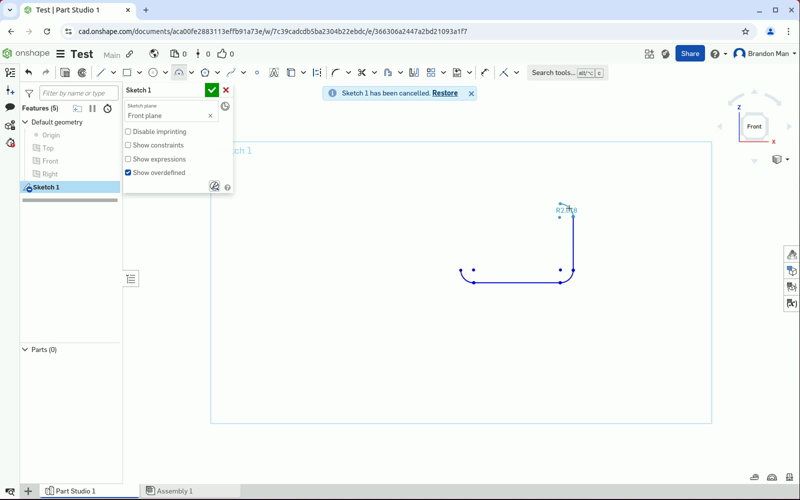
key(esc)
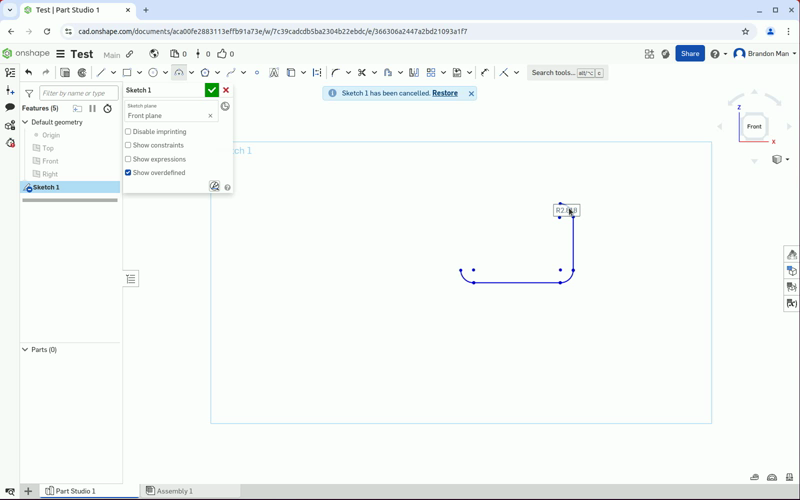
key(l)
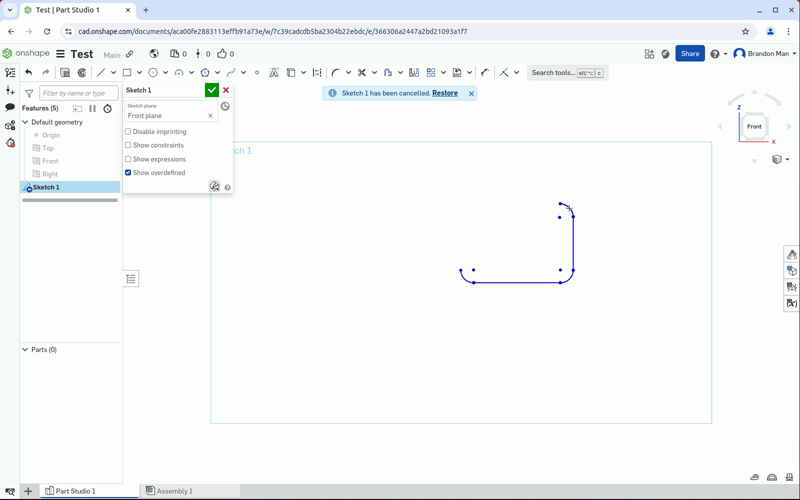
mouse_move(560, 203)
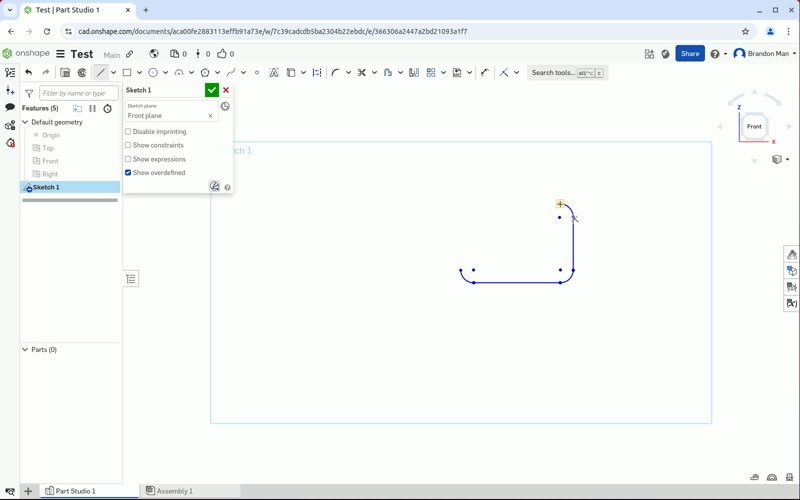
click(560, 203)
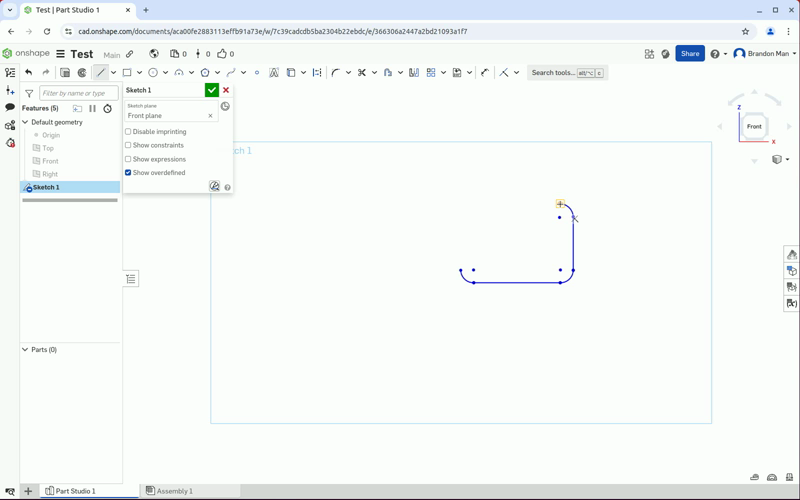
key_down(shift)
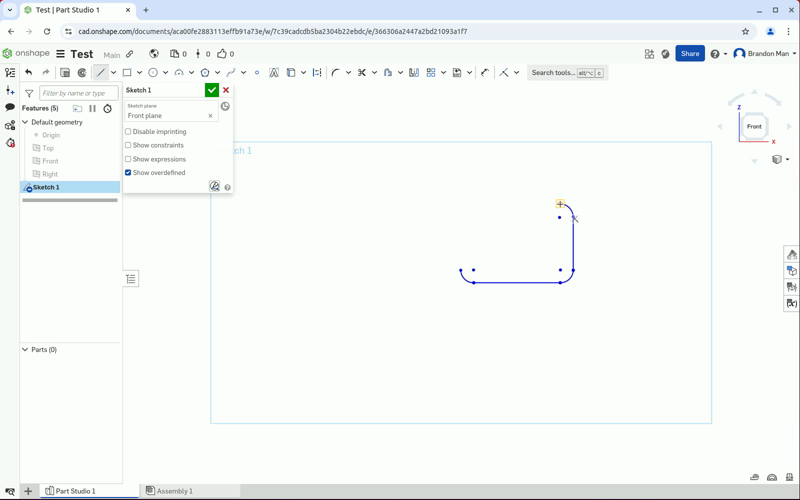
mouse_move(589, 203)
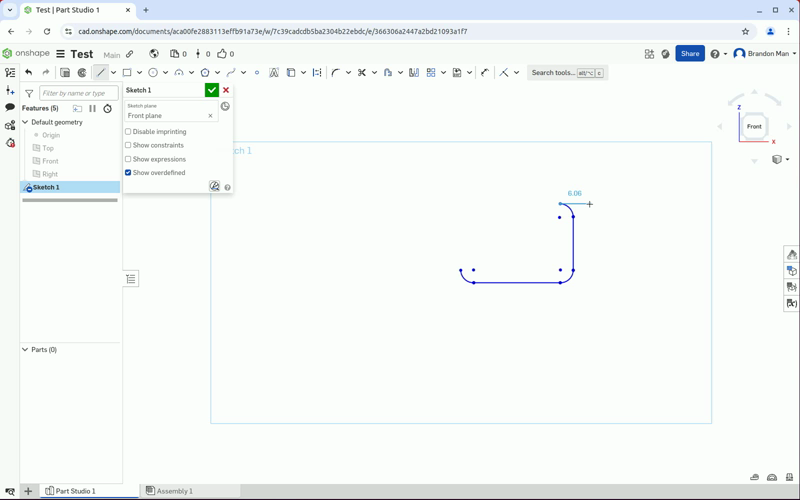
mouse_move(543, 203)
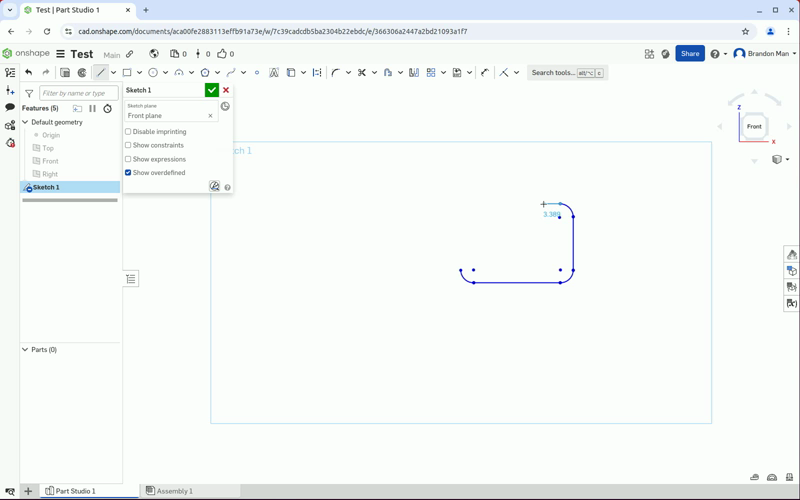
click(543, 203)
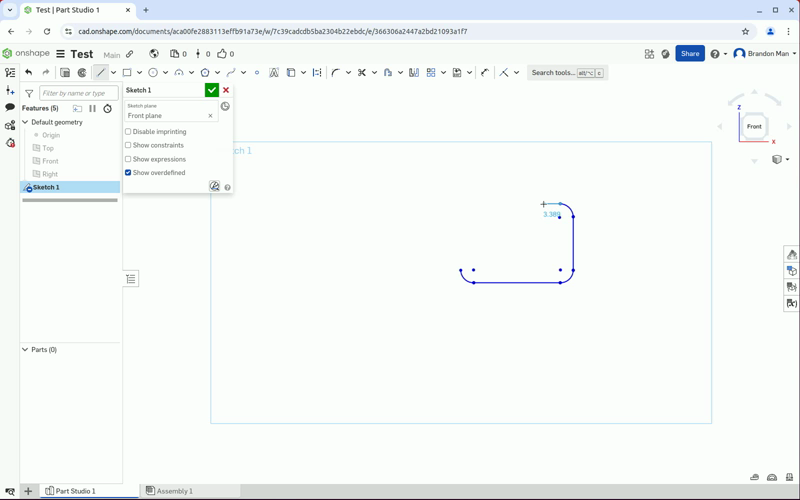
key_up(shift)
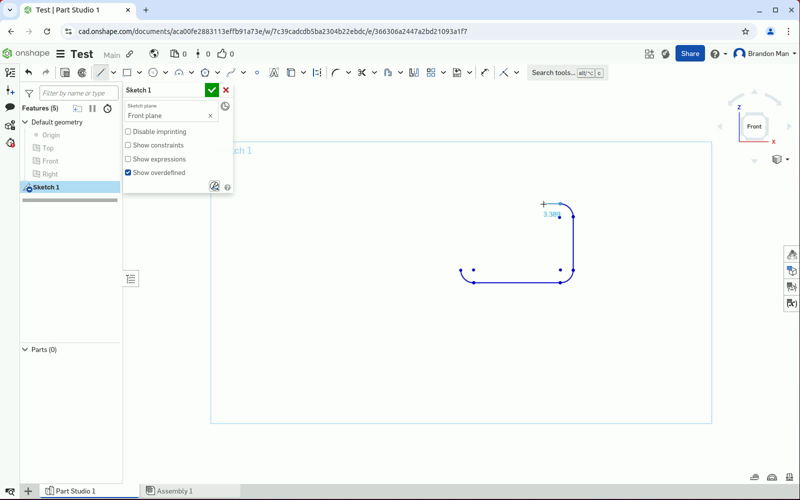
key_down(shift)
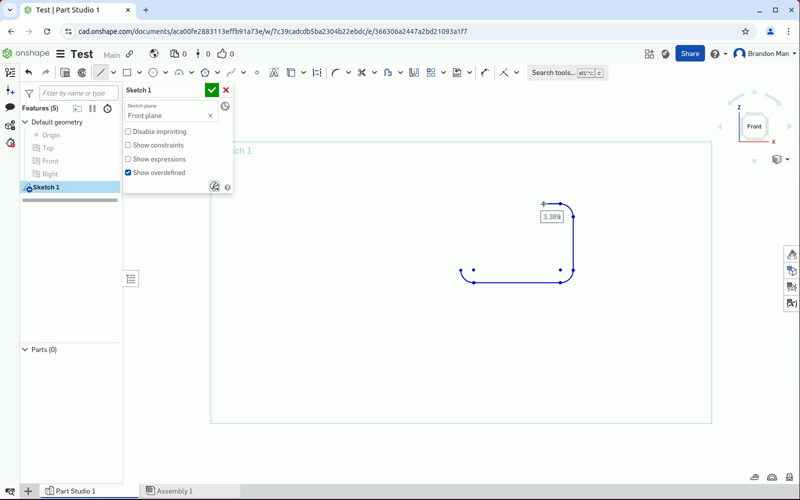
mouse_move(573, 203)
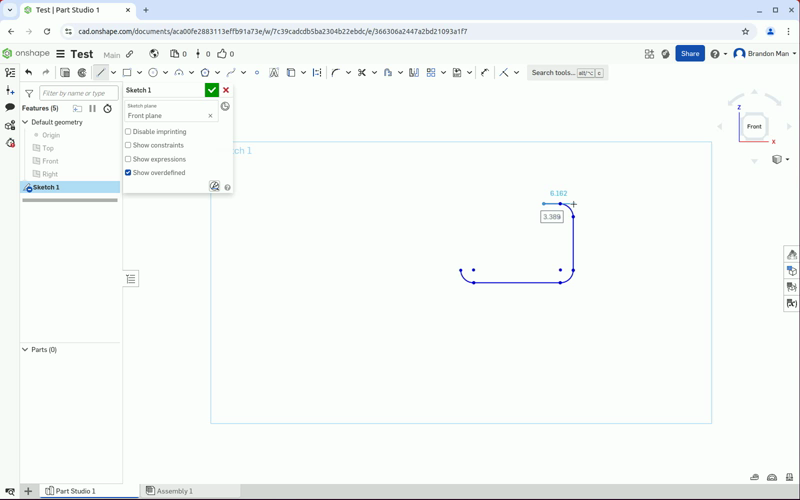
mouse_move(543, 219)
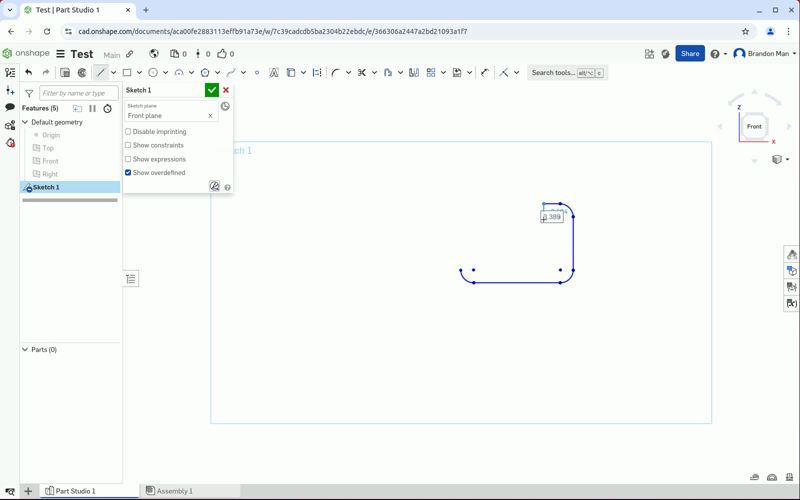
click(543, 219)
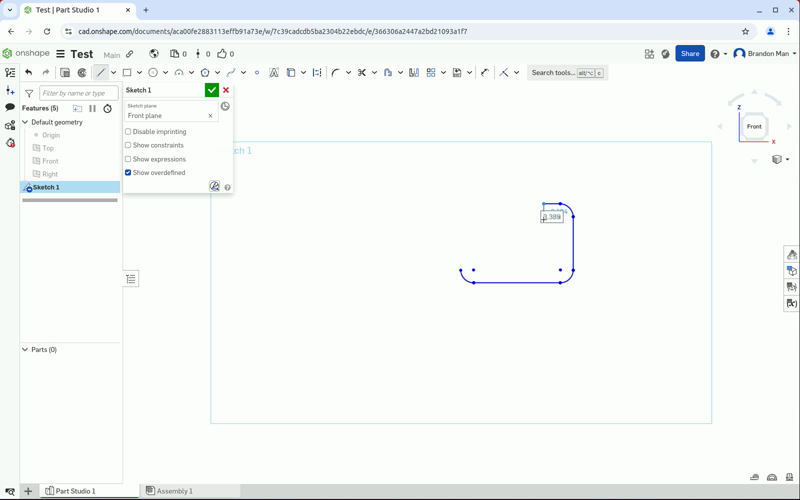
key_up(shift)
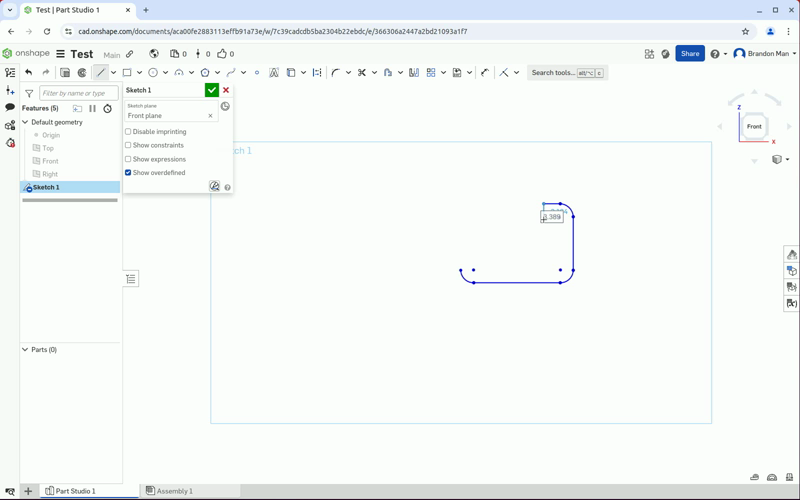
key_down(shift)
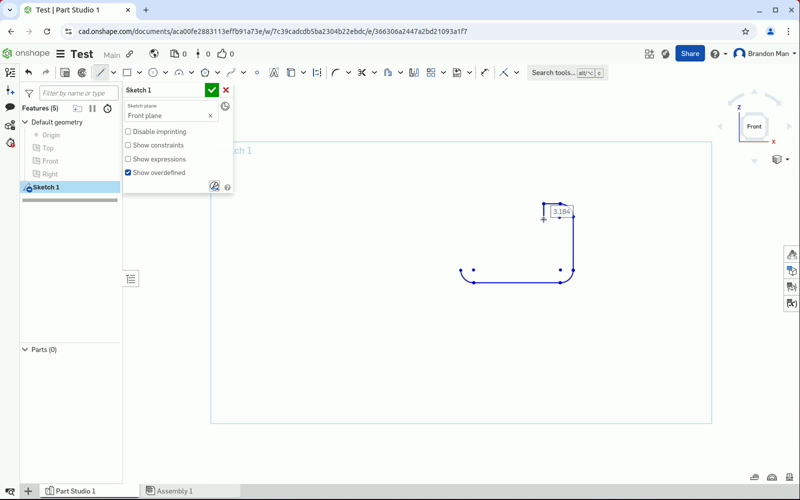
mouse_move(573, 219)
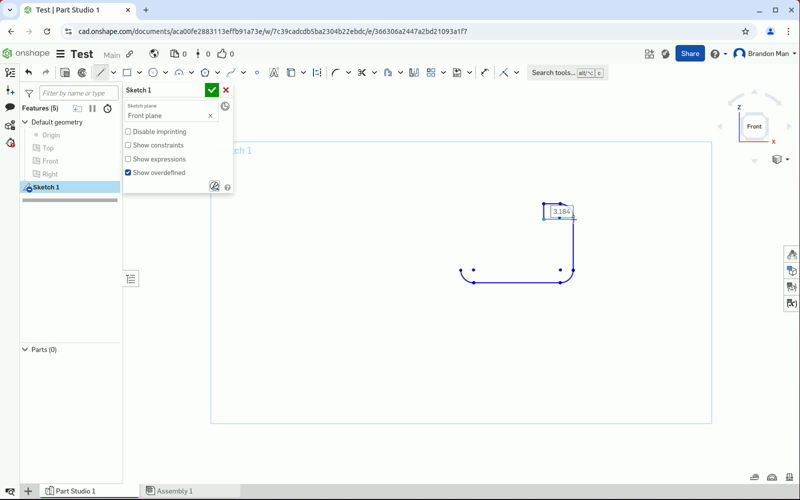
mouse_move(530, 219)
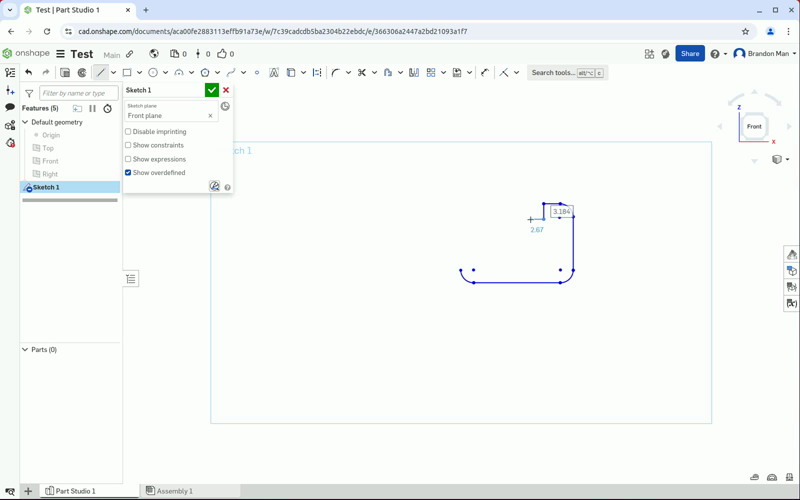
click(530, 219)
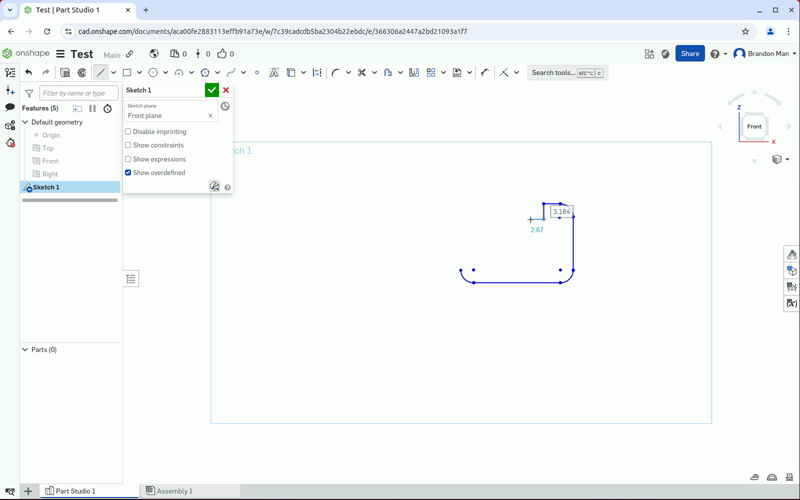
key_up(shift)
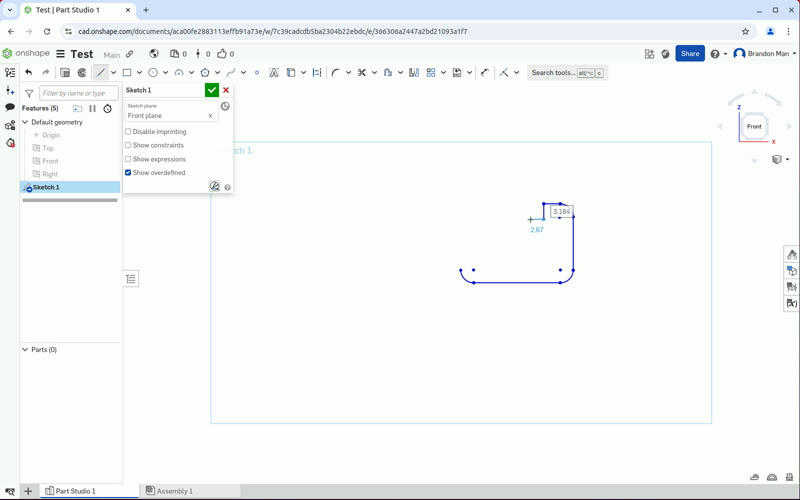
key(esc)
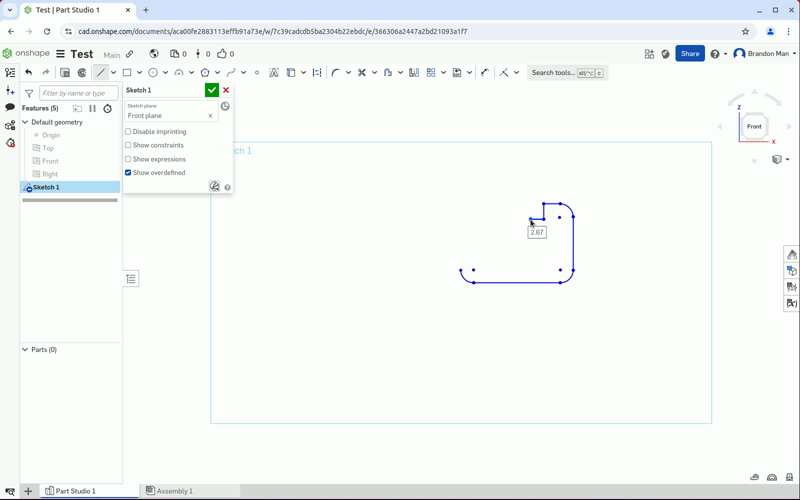
key(a)
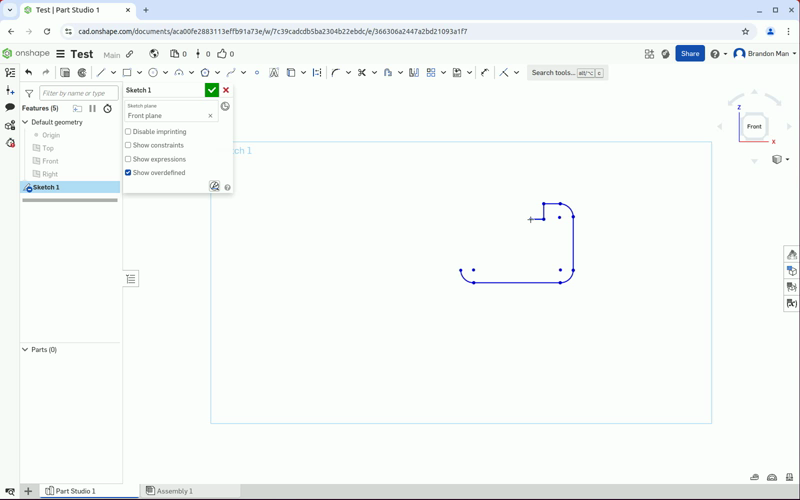
mouse_move(530, 219)
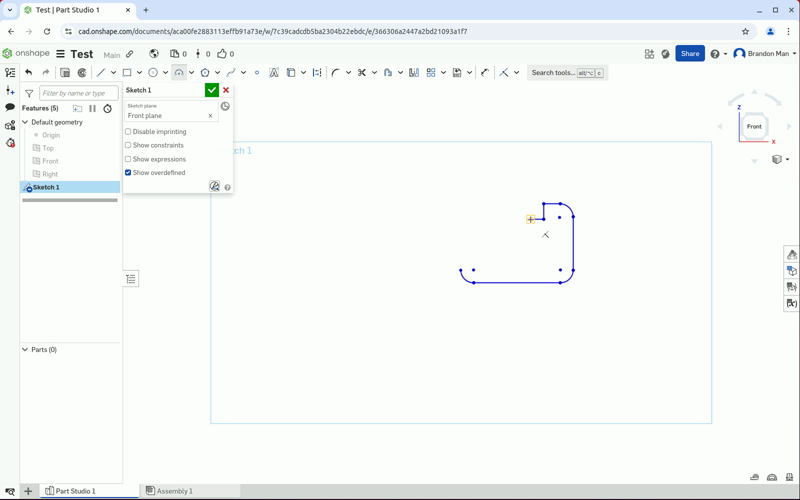
click(530, 219)
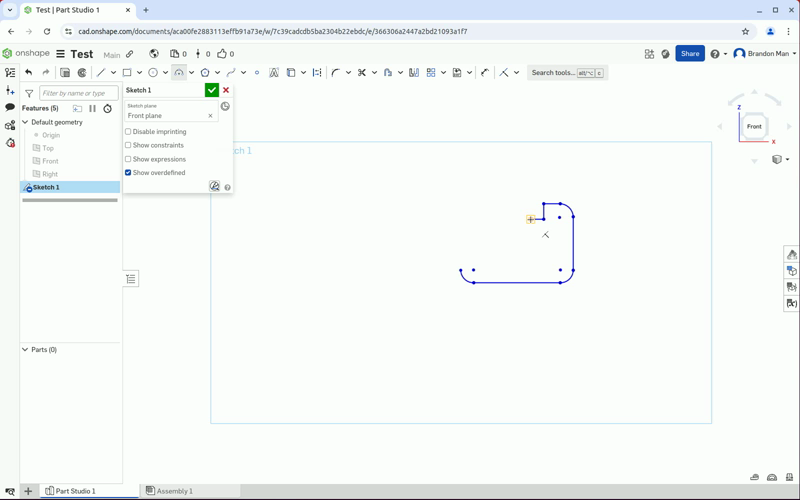
key_down(shift)
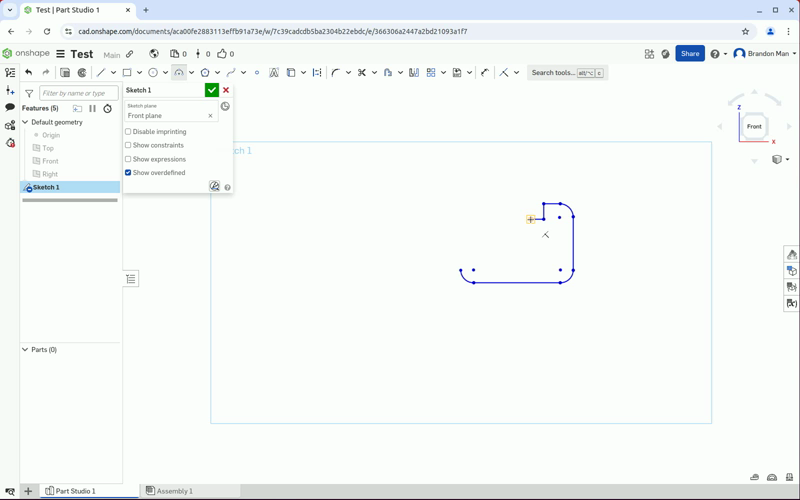
mouse_move(503, 219)
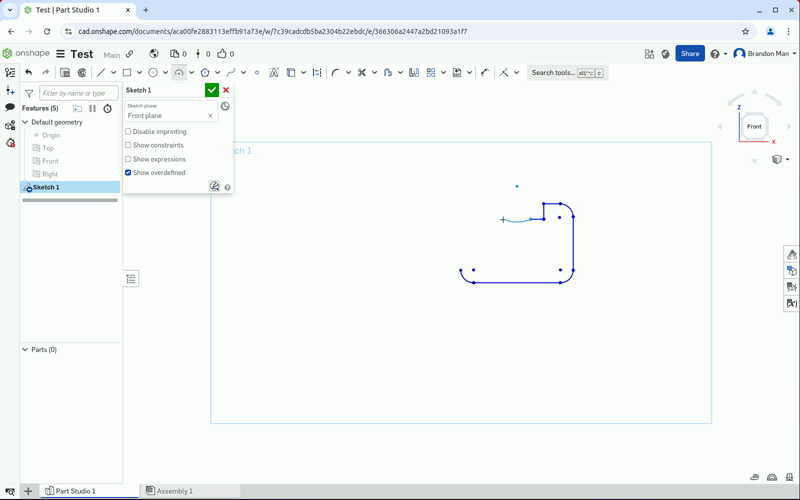
click(503, 219)
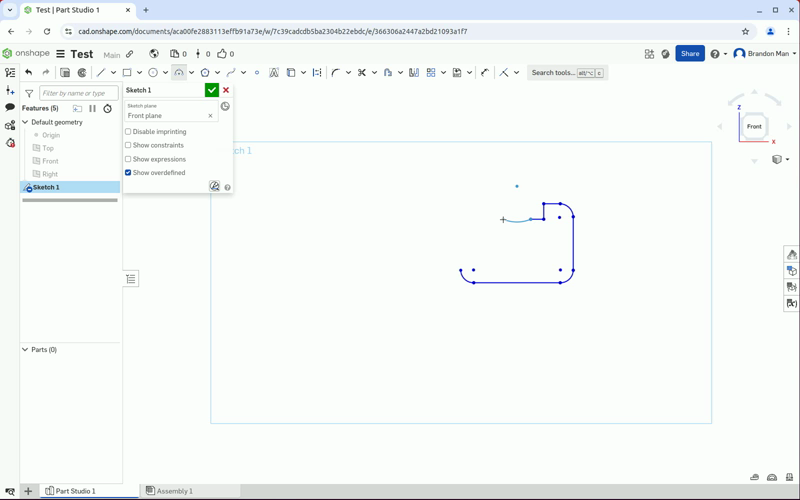
mouse_move(516, 214)
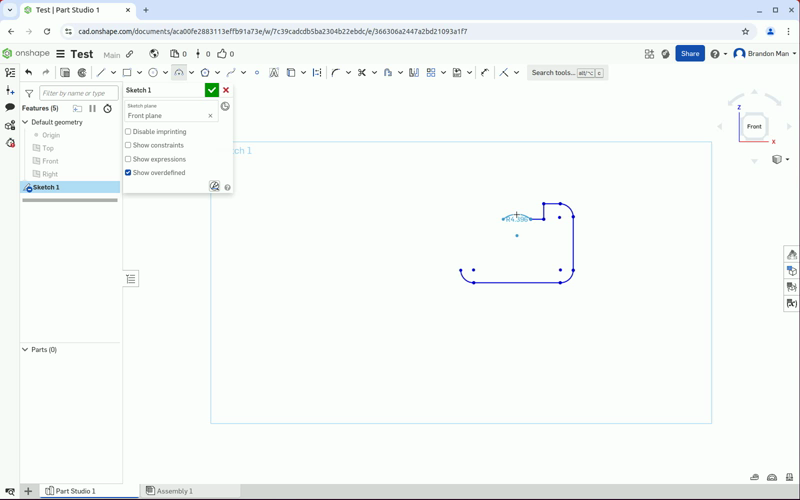
click(516, 214)
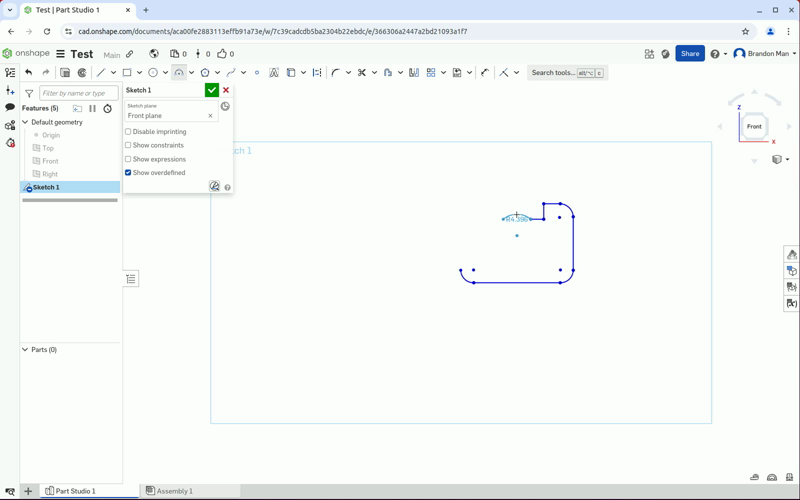
key_up(shift)
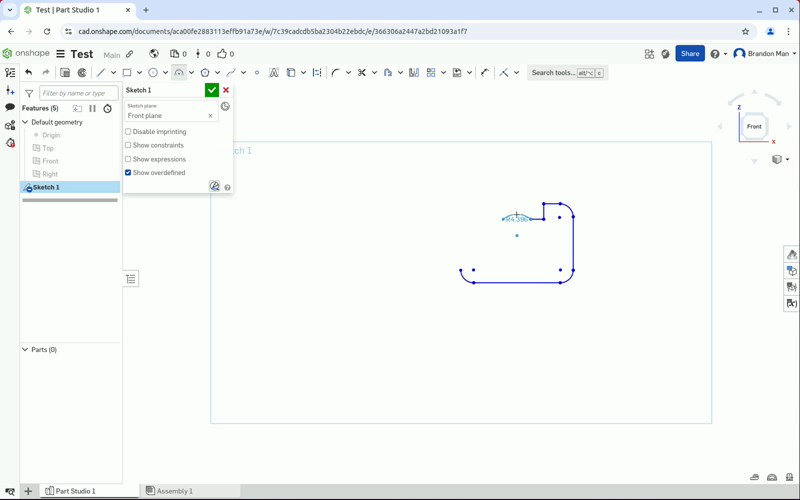
key(esc)
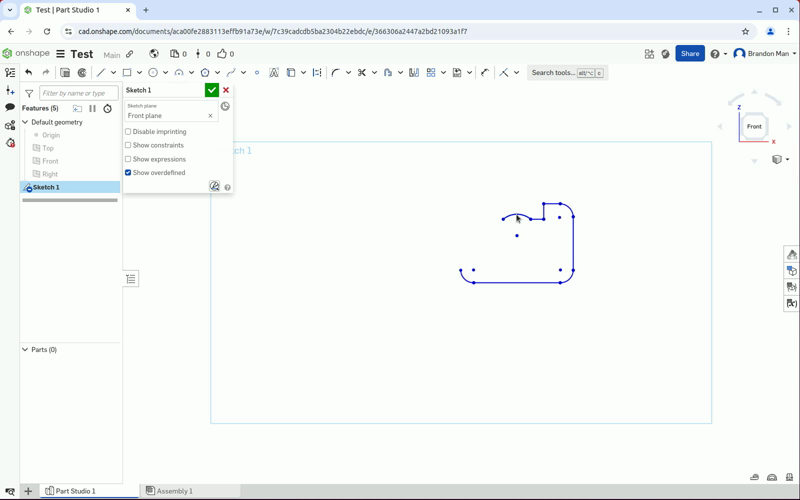
key(l)
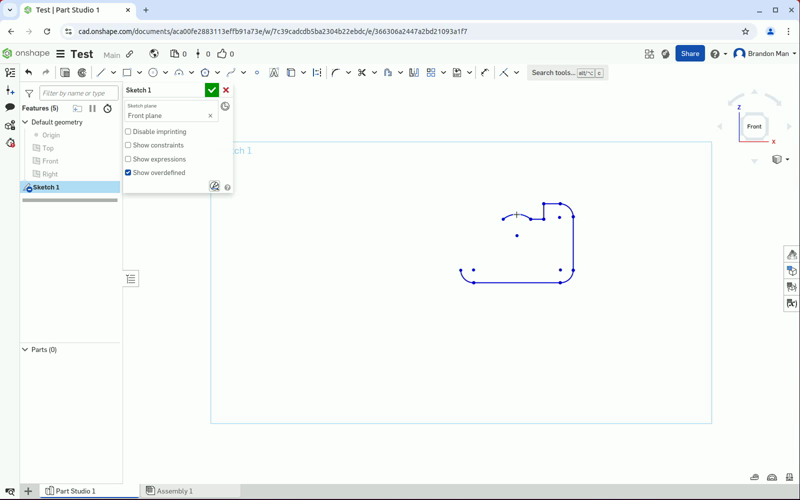
mouse_move(503, 219)
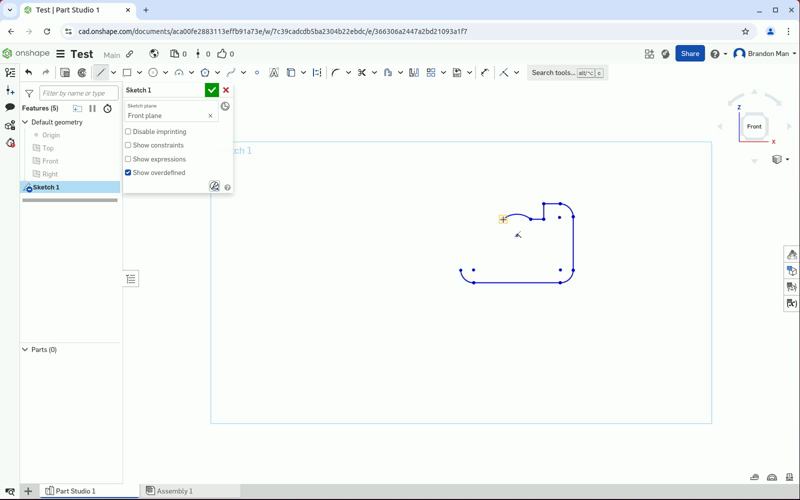
click(503, 219)
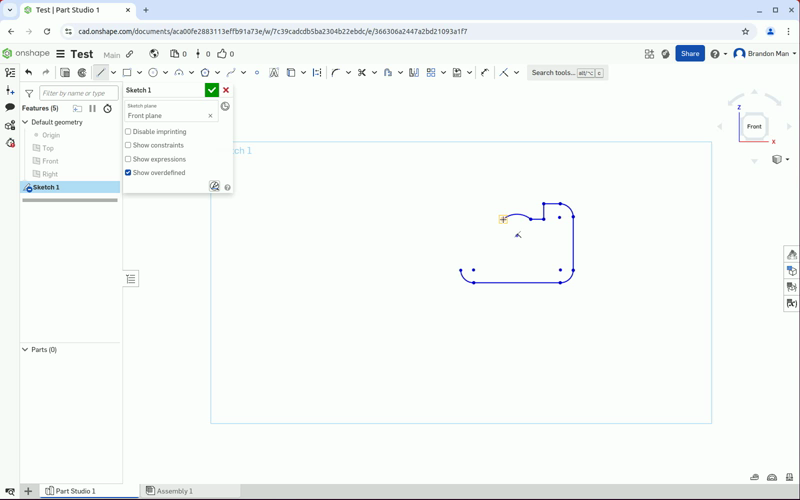
key_down(shift)
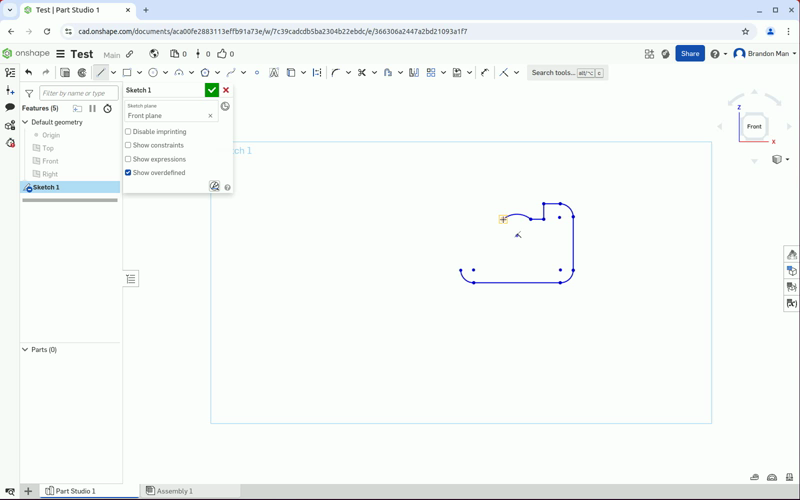
mouse_move(533, 219)
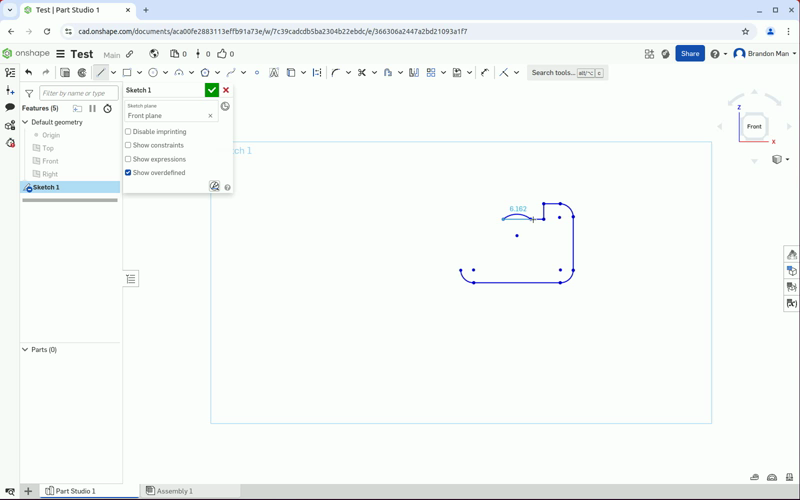
mouse_move(489, 219)
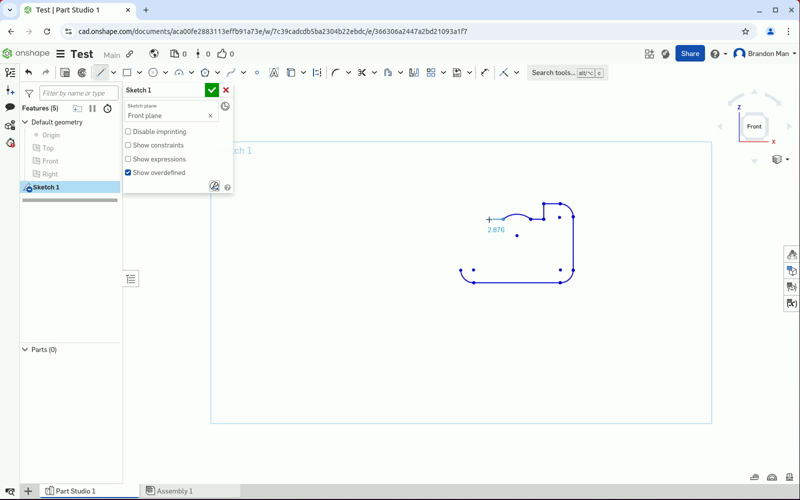
click(489, 219)
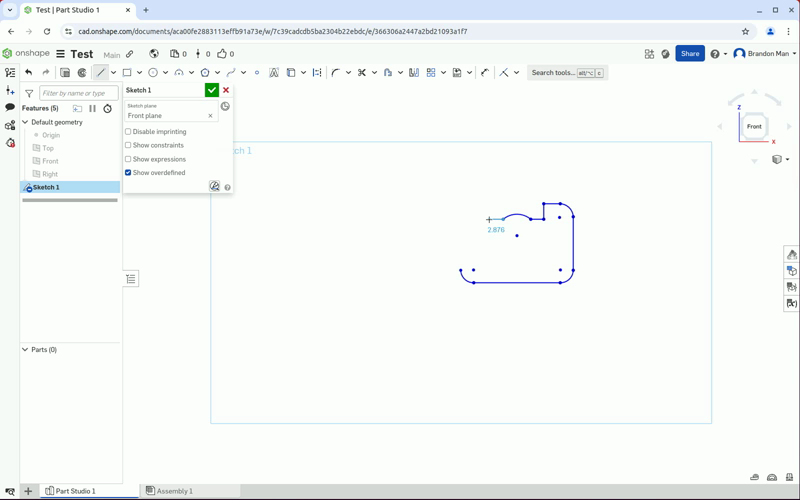
key_up(shift)
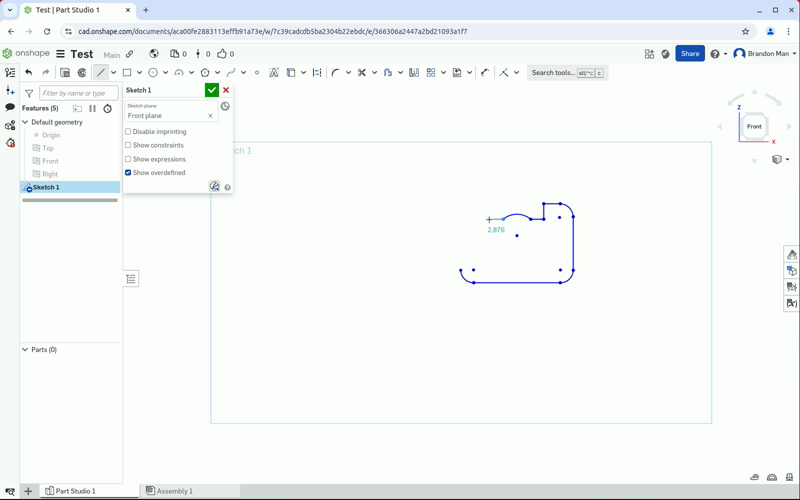
key_down(shift)
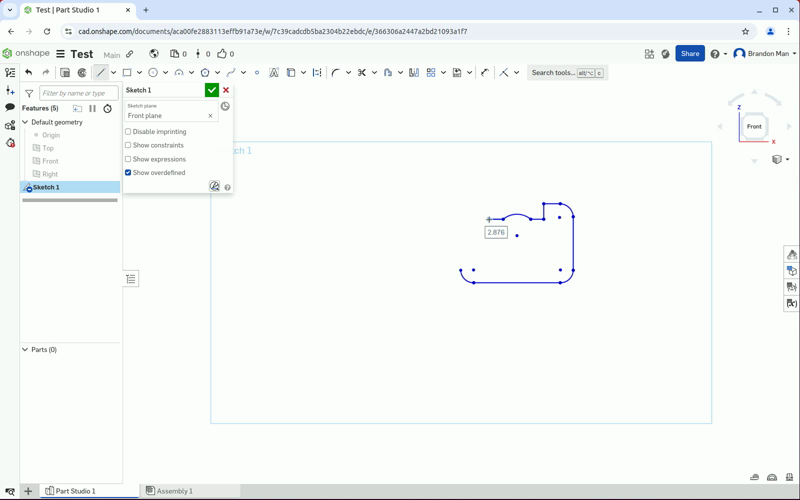
mouse_move(519, 219)
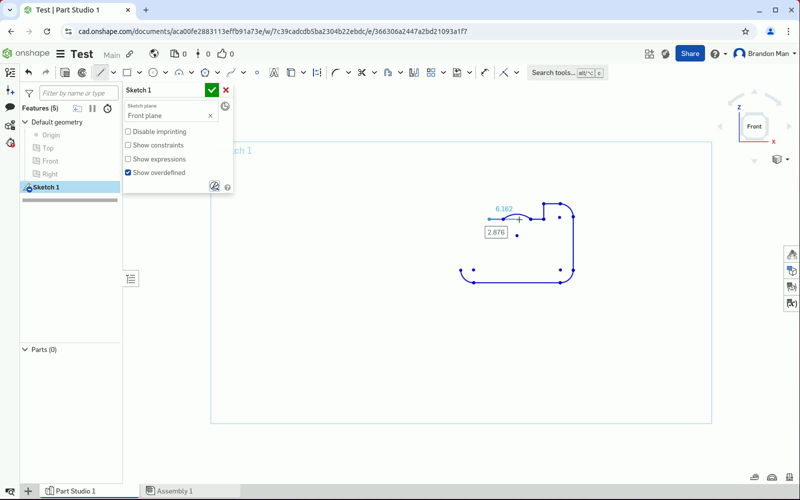
mouse_move(489, 203)
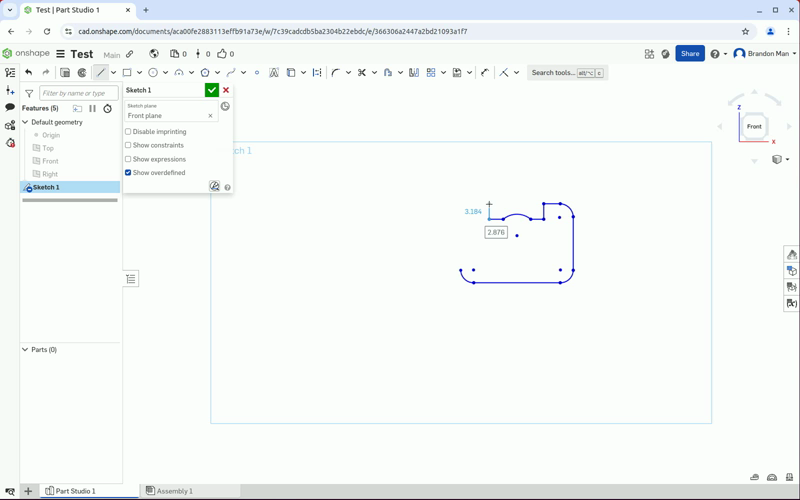
click(489, 203)
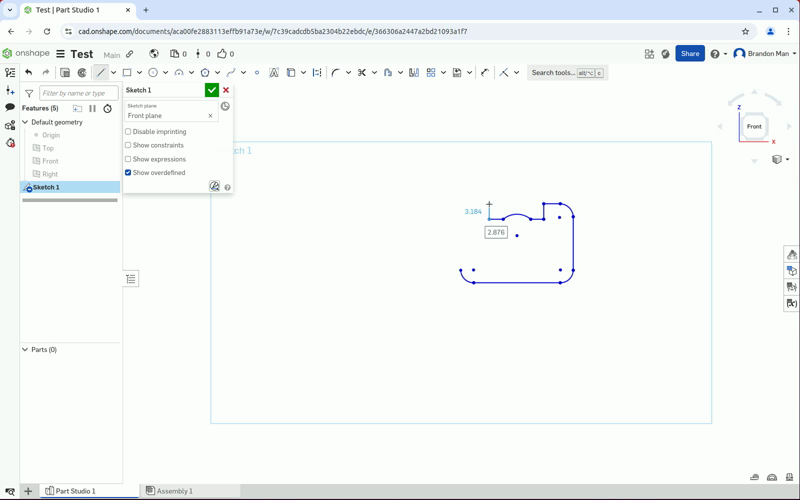
key_up(shift)
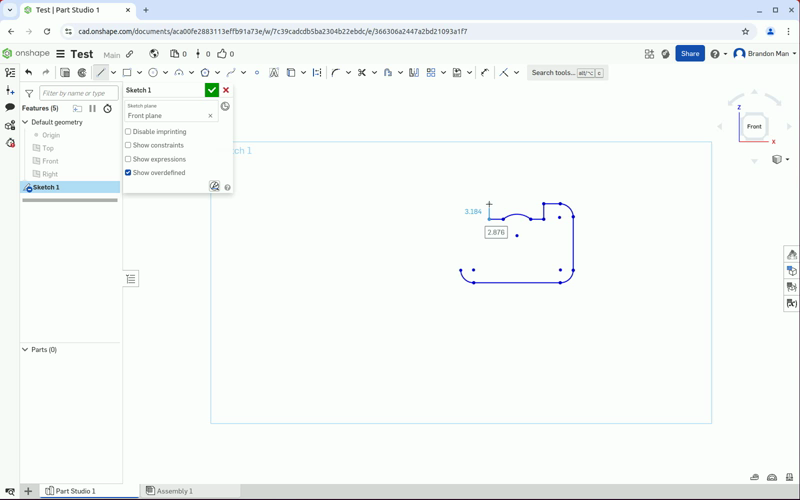
key_down(shift)
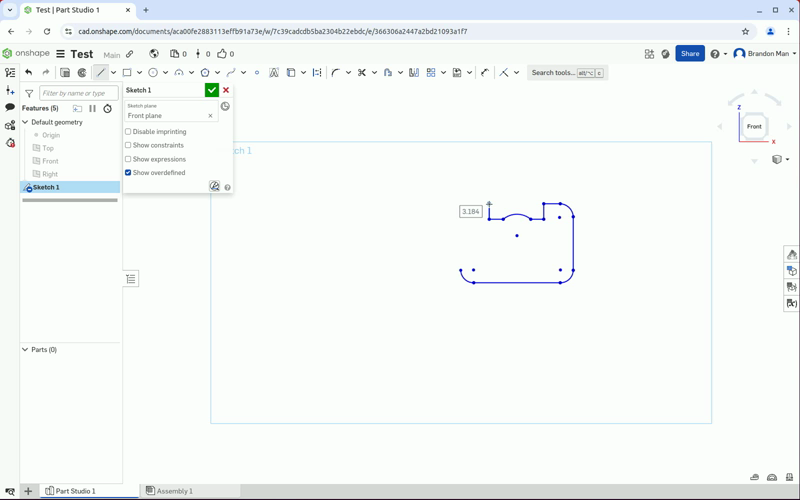
mouse_move(519, 203)
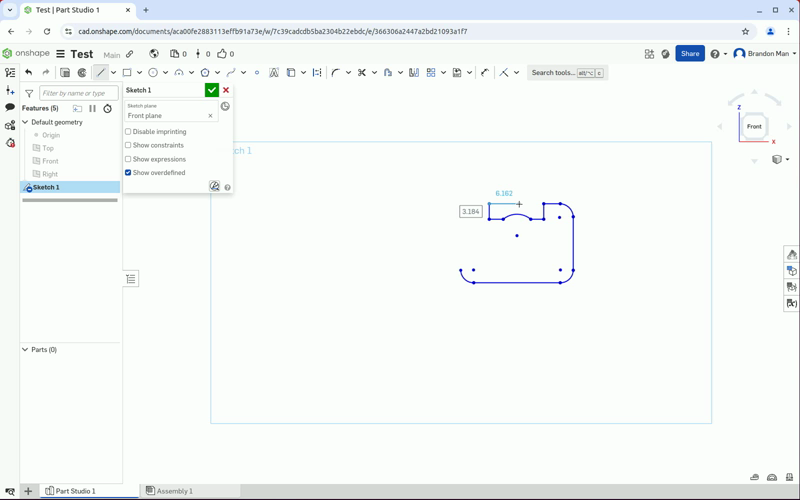
mouse_move(473, 203)
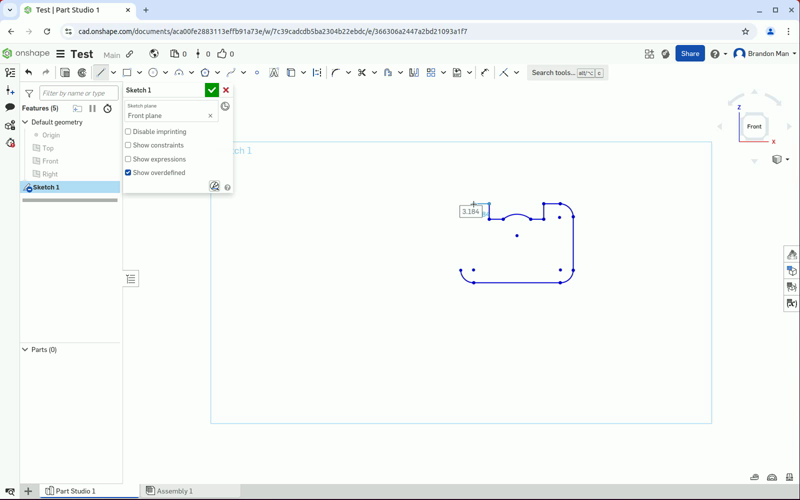
click(473, 203)
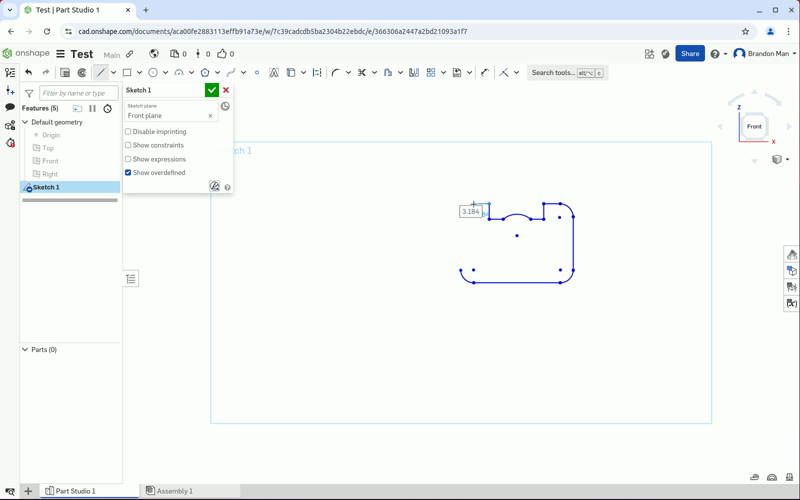
key_up(shift)
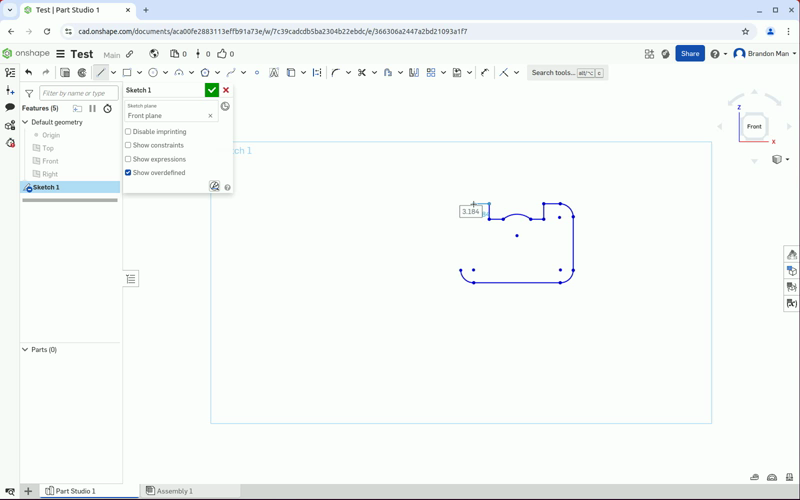
key(esc)
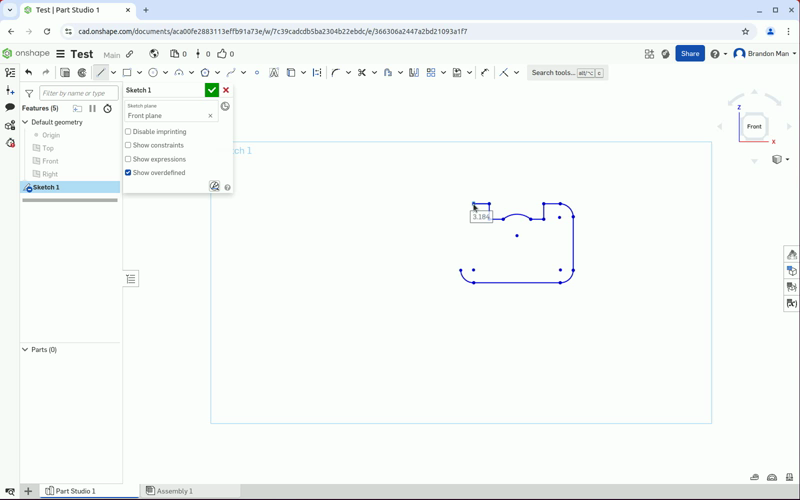
key(a)
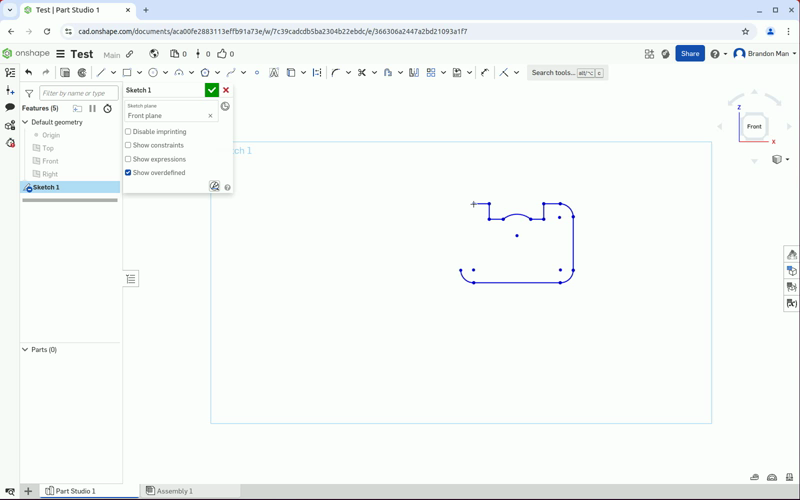
mouse_move(473, 203)
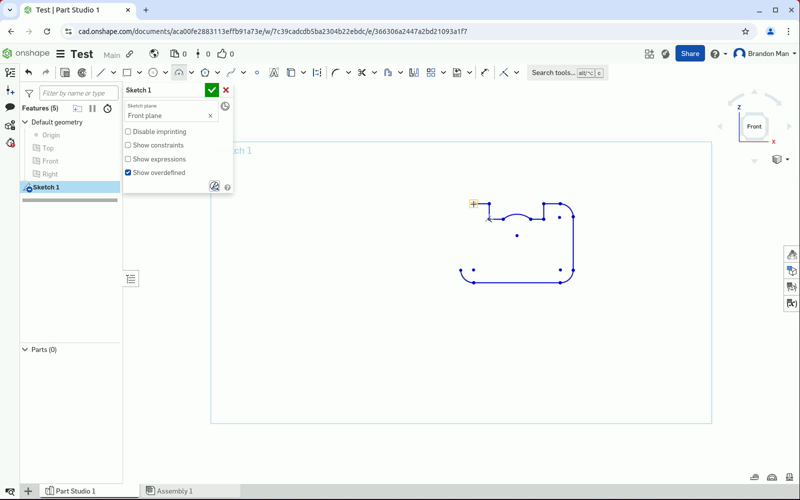
click(473, 203)
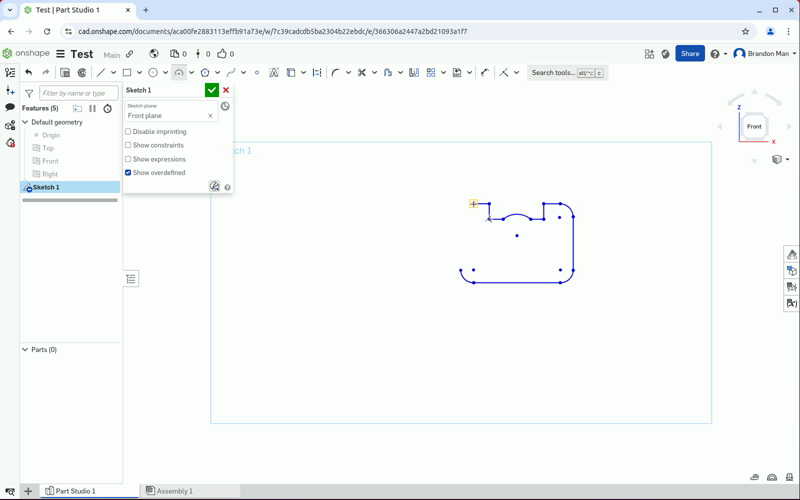
key_down(shift)
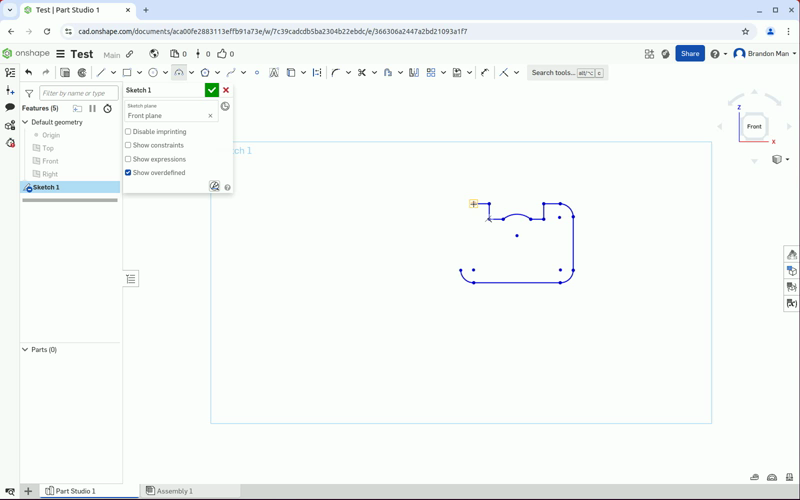
mouse_move(460, 216)
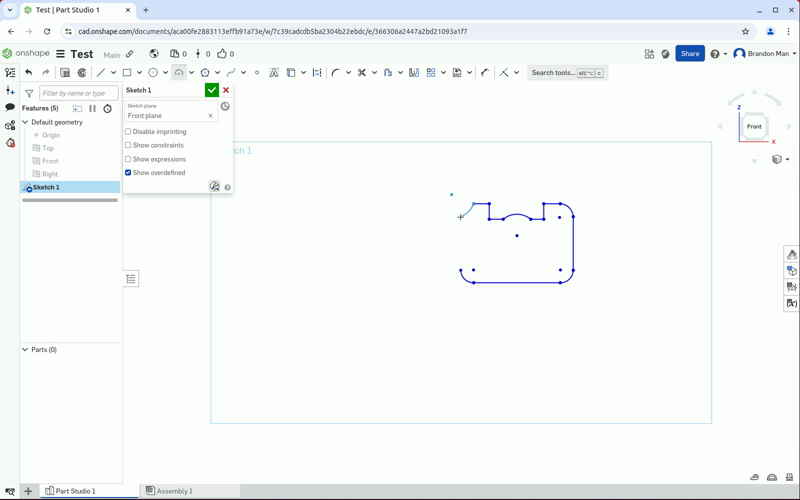
click(460, 216)
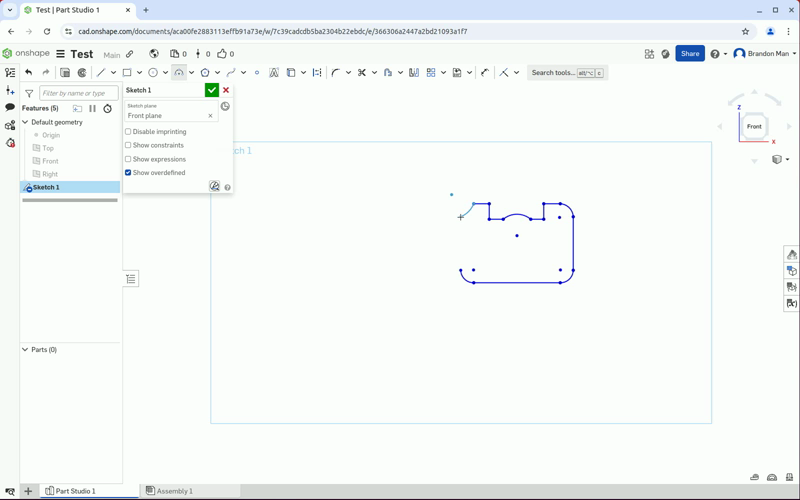
mouse_move(464, 207)
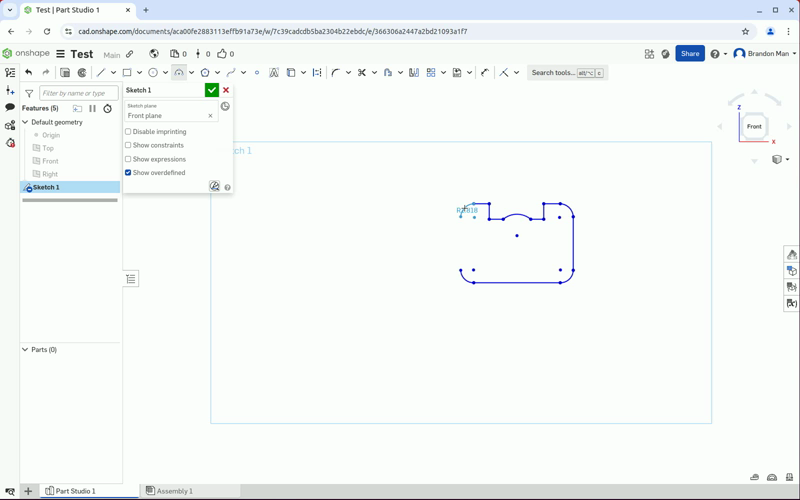
click(464, 207)
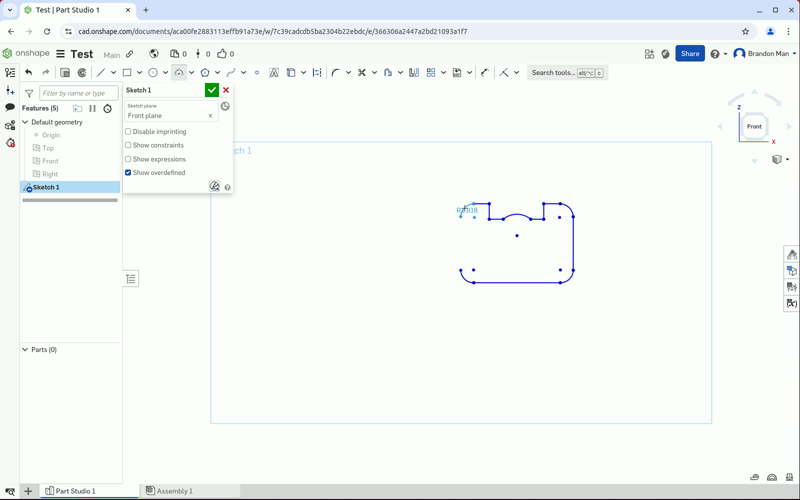
key_up(shift)
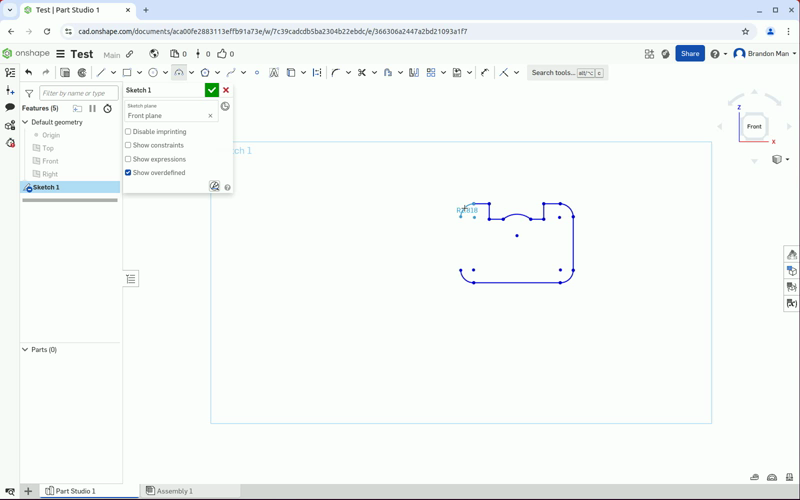
key(esc)
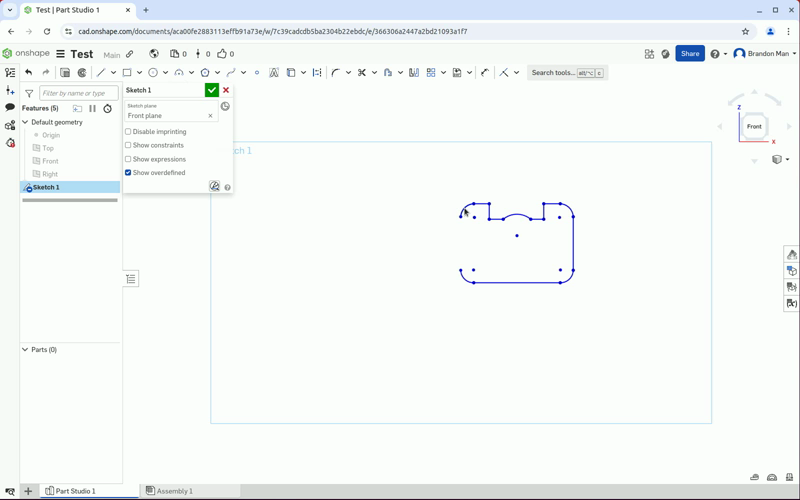
key(l)
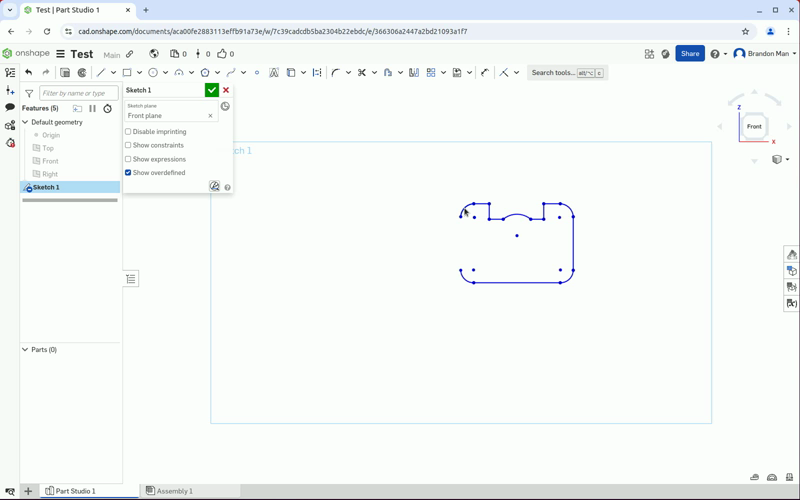
mouse_move(460, 216)
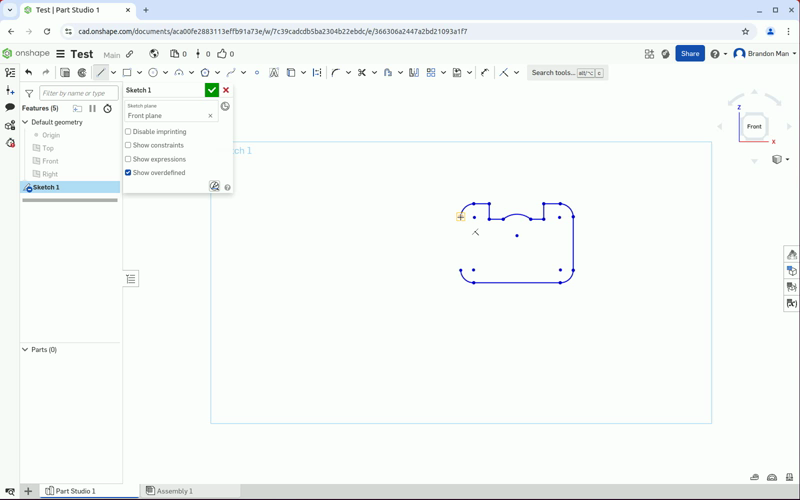
click(460, 216)
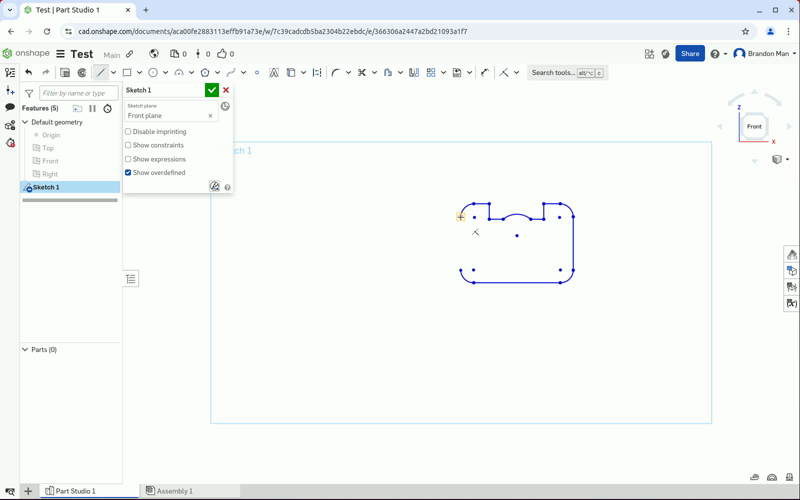
mouse_move(490, 216)
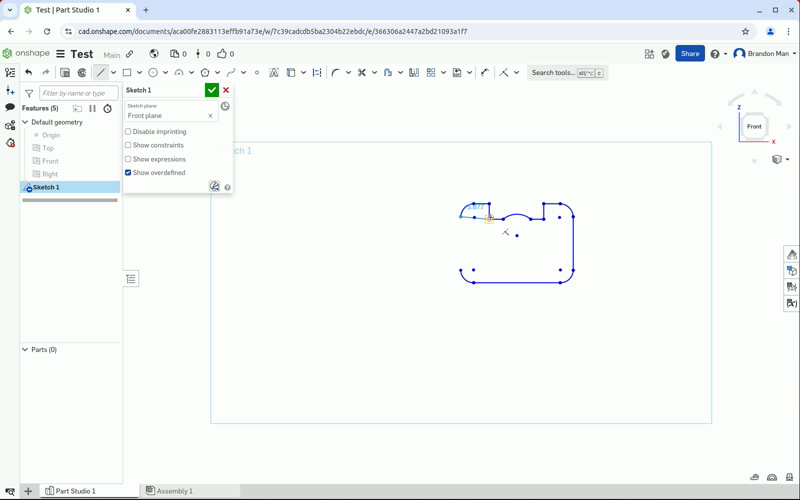
key_down(shift)
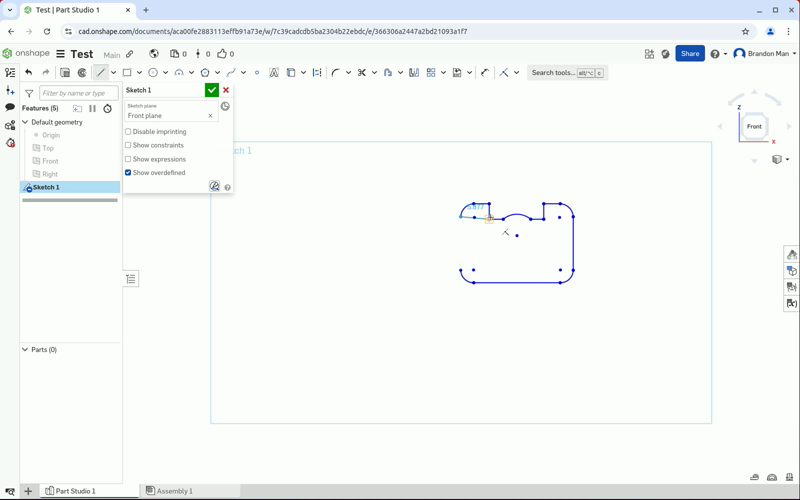
mouse_move(460, 270)
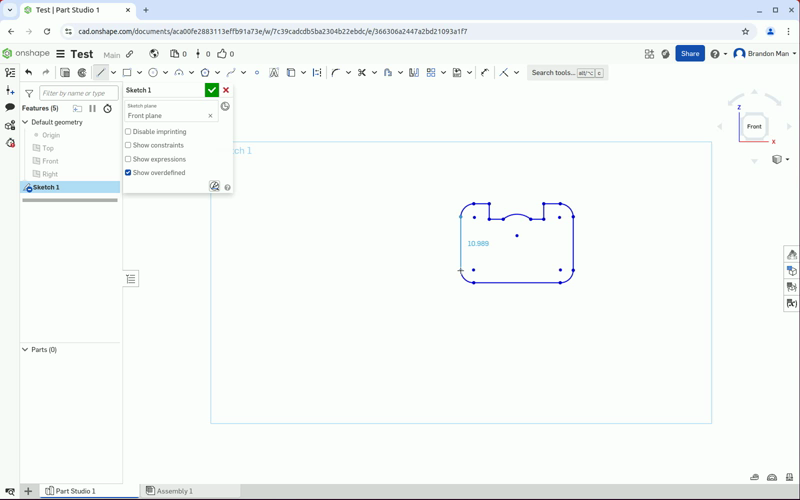
key_up(shift)
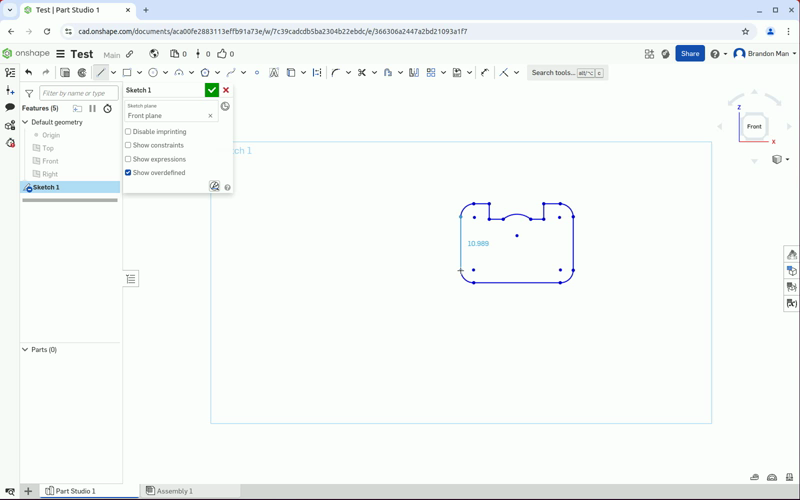
click(460, 270)
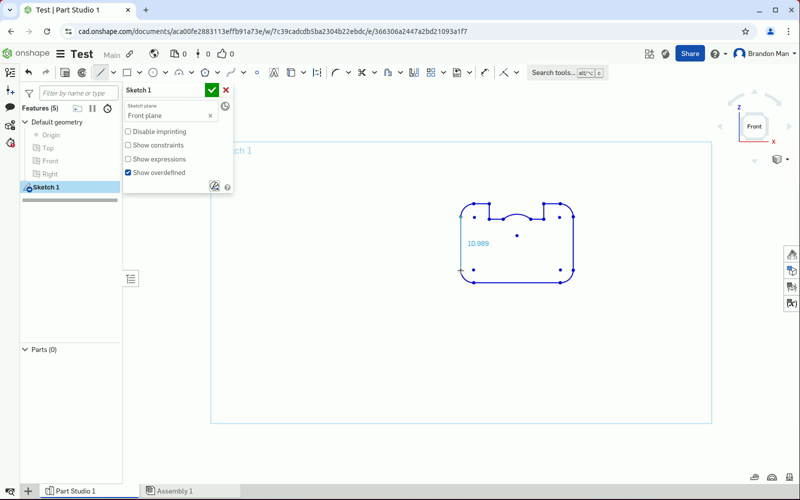
key(esc)
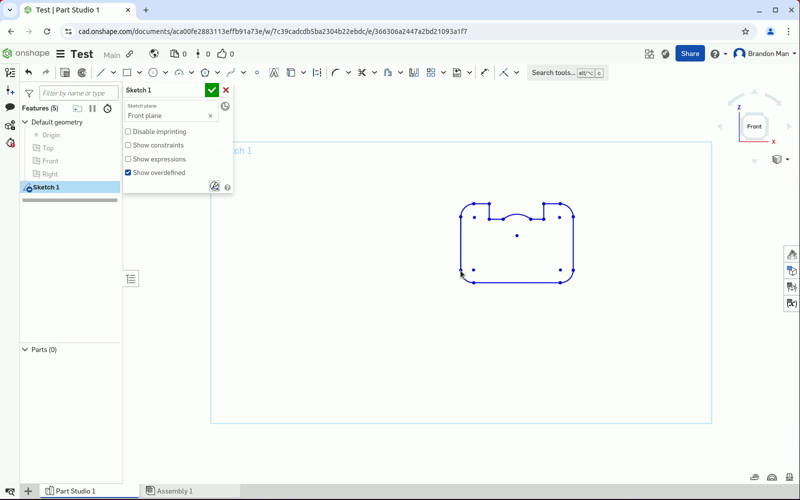
key(c)
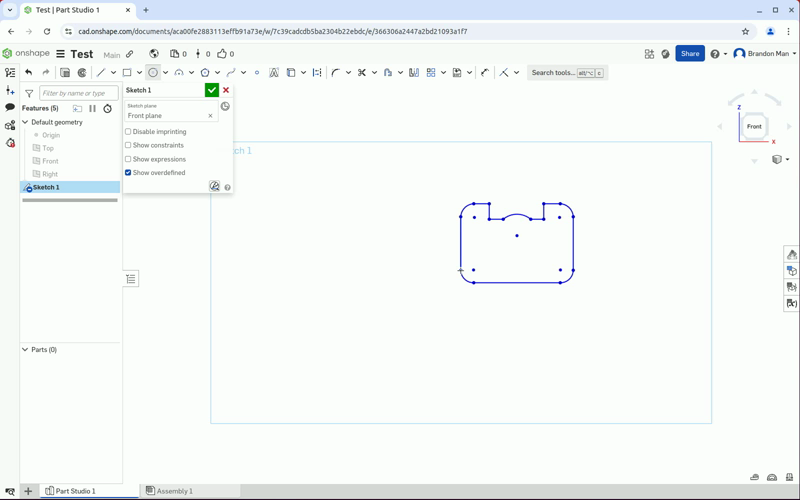
key_down(shift)
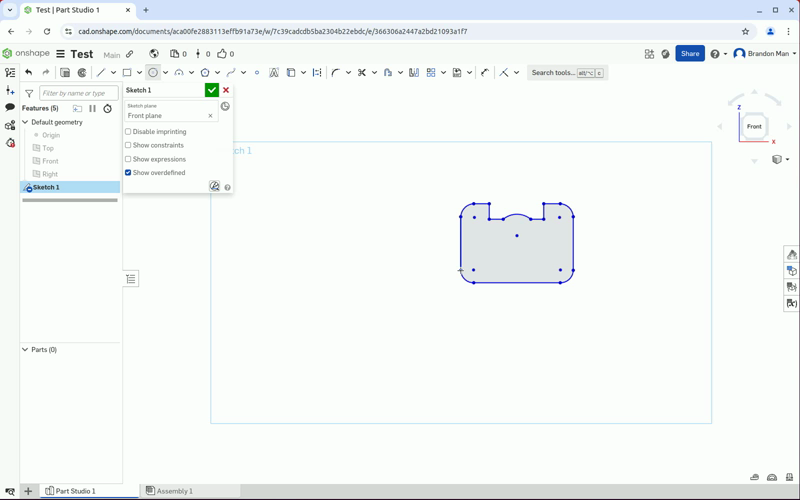
mouse_move(480, 235)
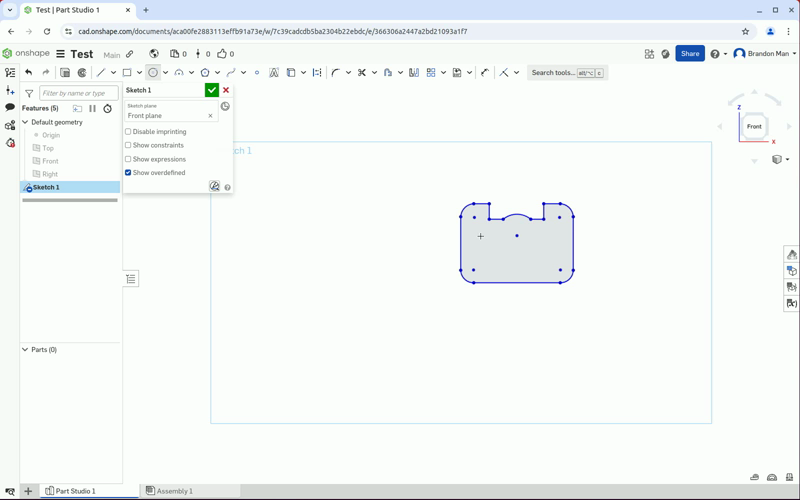
click(480, 235)
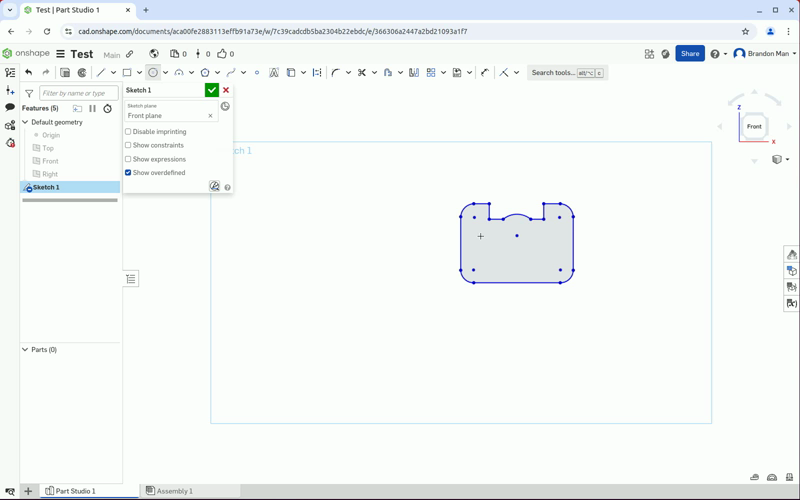
key_up(shift)
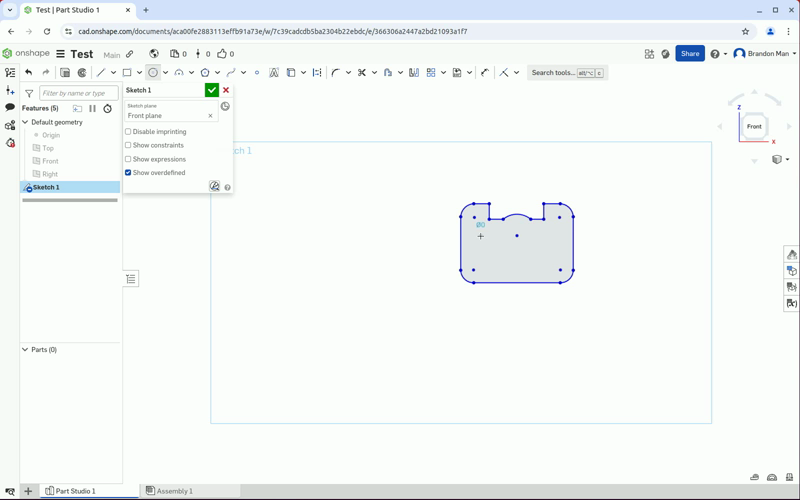
mouse_move(492, 235)
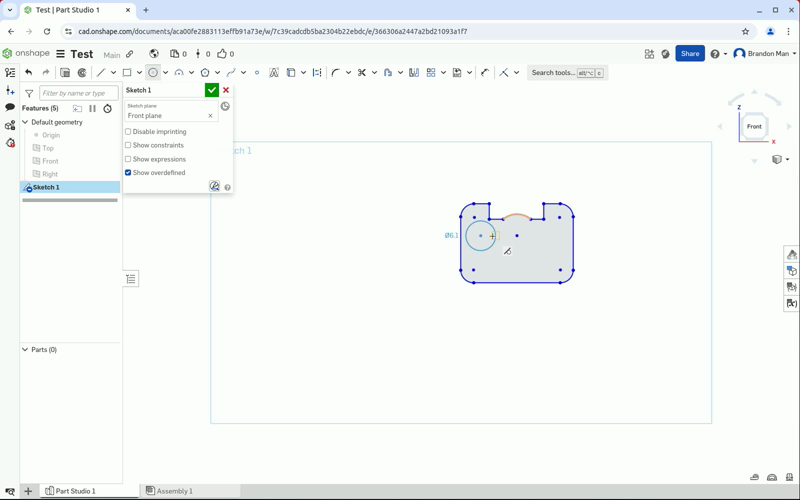
click(492, 235)
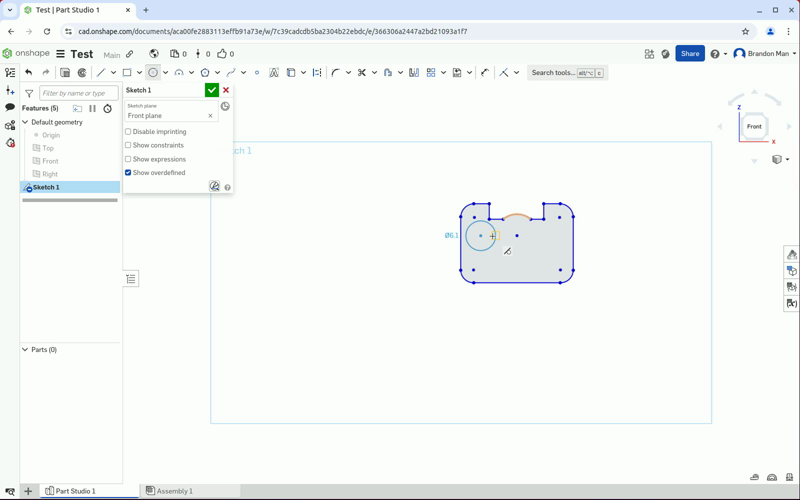
key(esc)
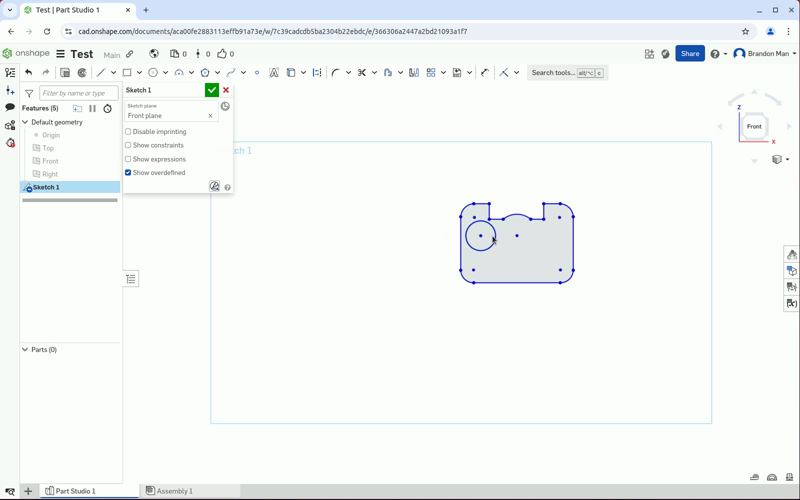
key(c)
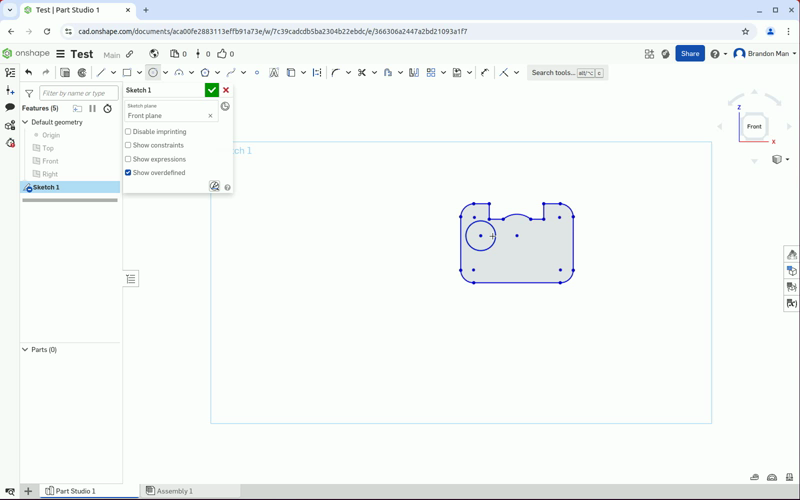
key_down(shift)
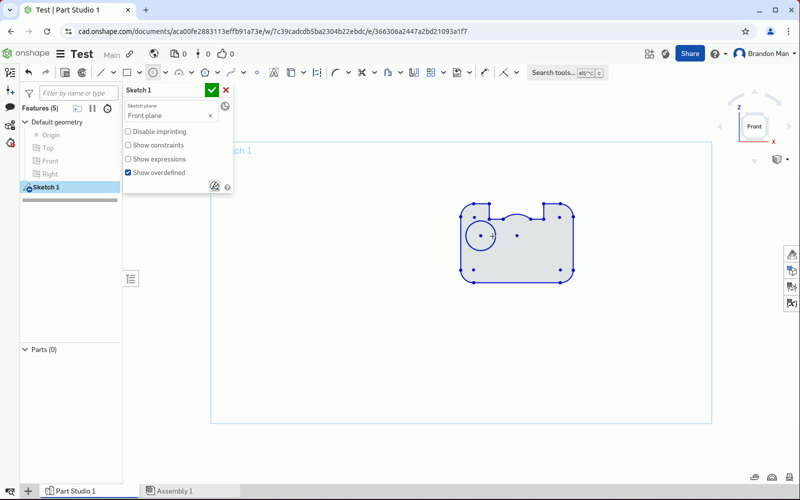
mouse_move(480, 213)
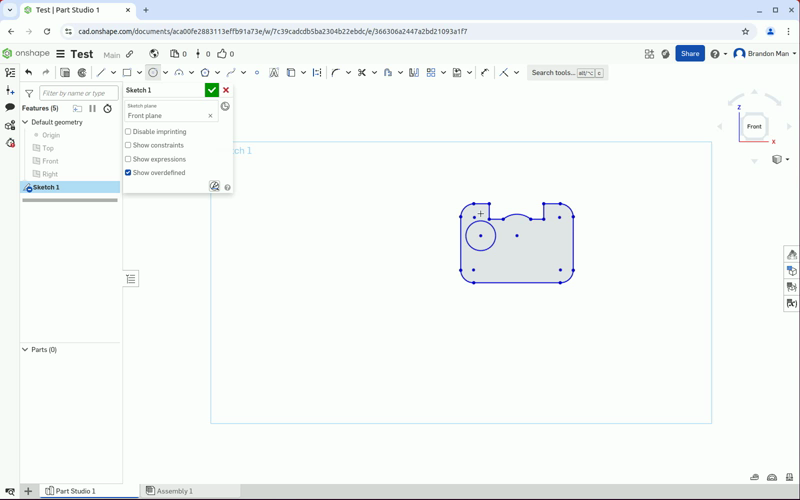
click(480, 213)
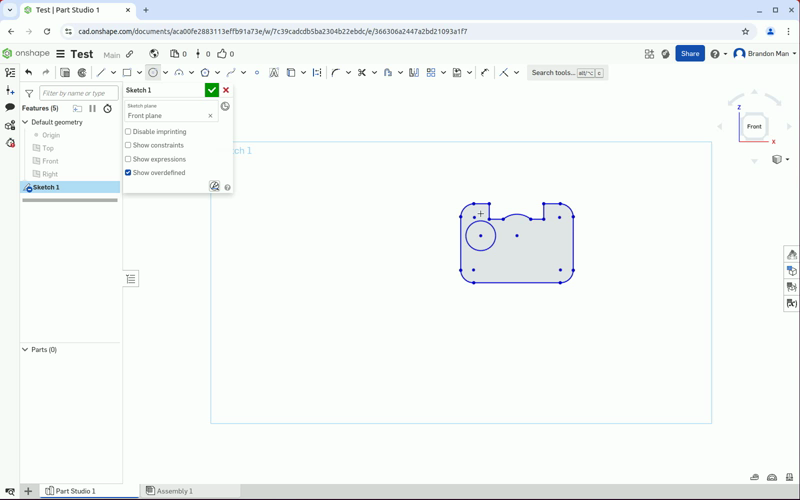
key_up(shift)
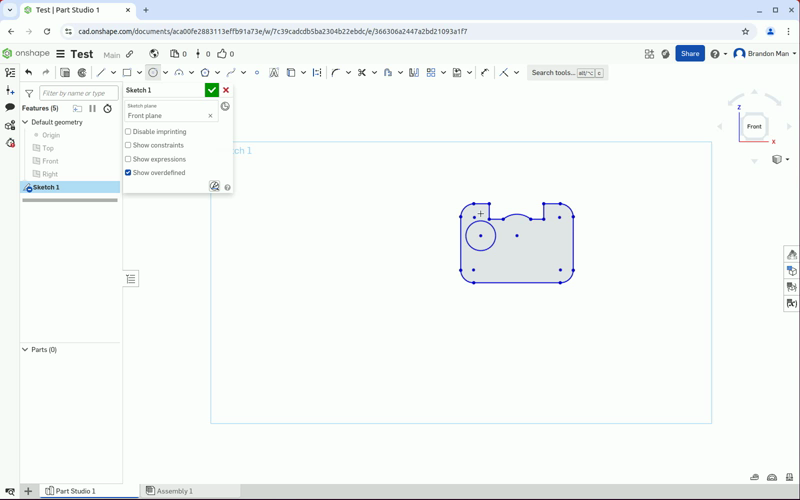
mouse_move(484, 213)
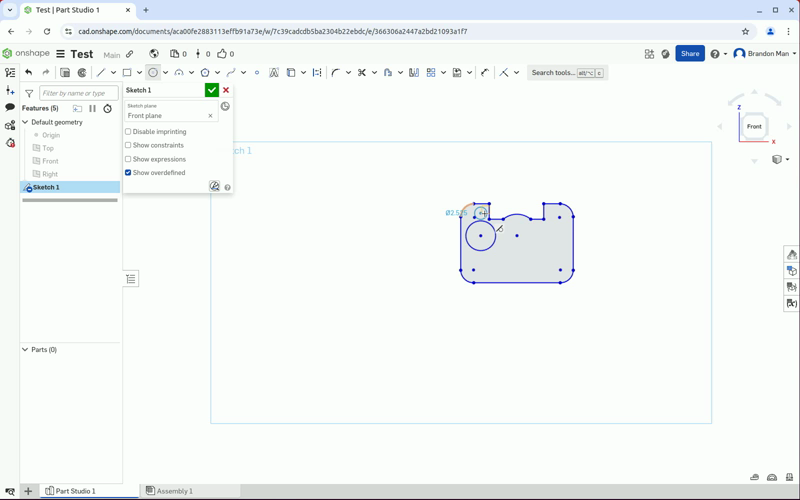
click(484, 213)
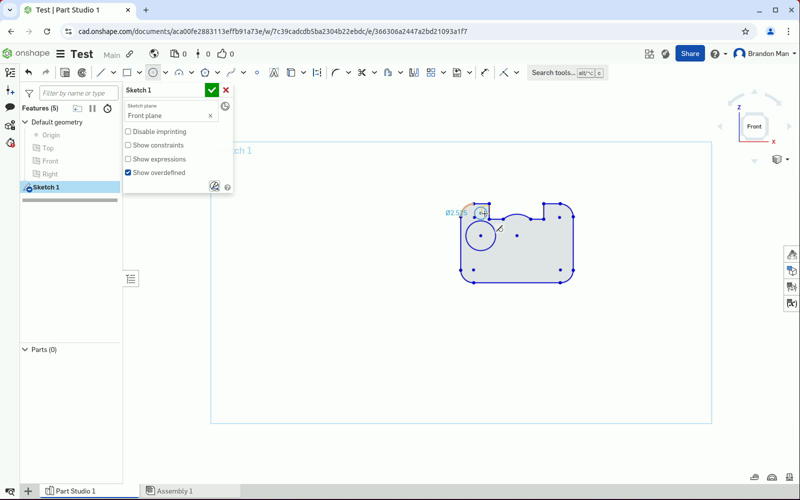
key(esc)
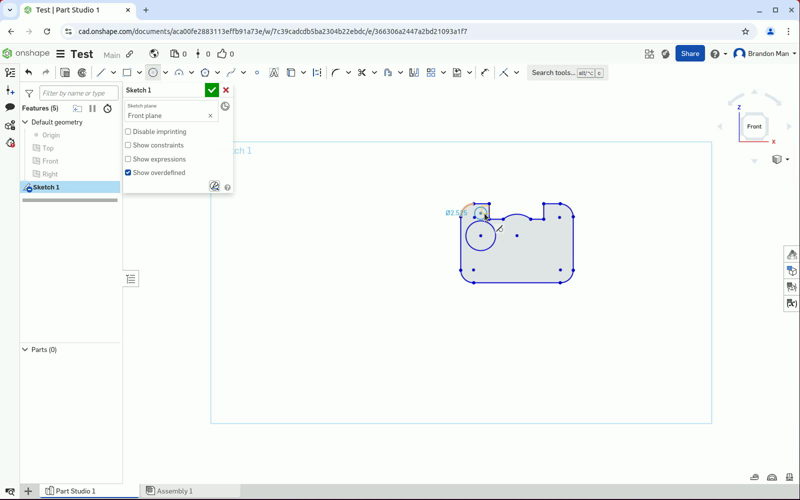
key(c)
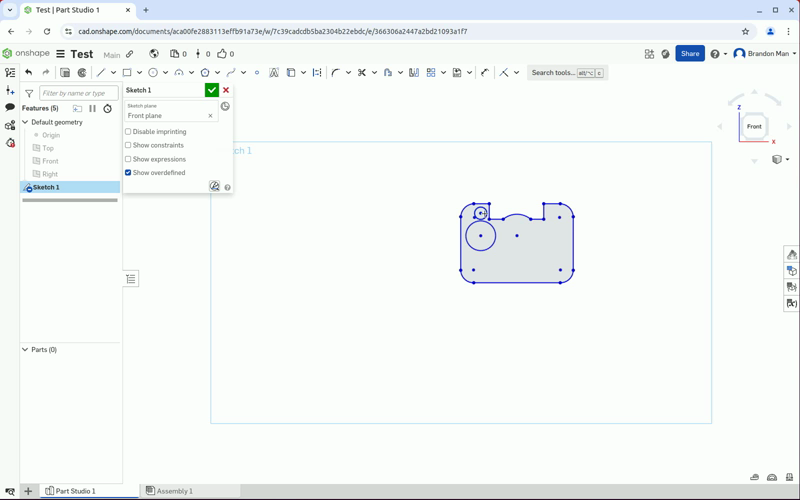
key_down(shift)
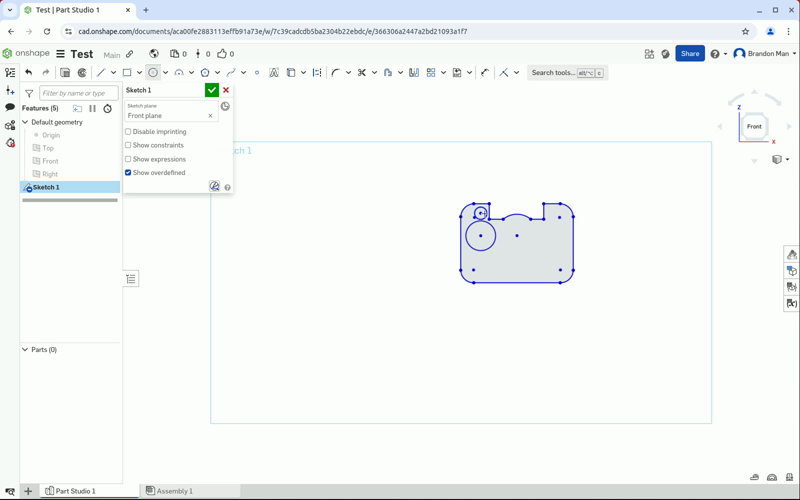
mouse_move(517, 235)
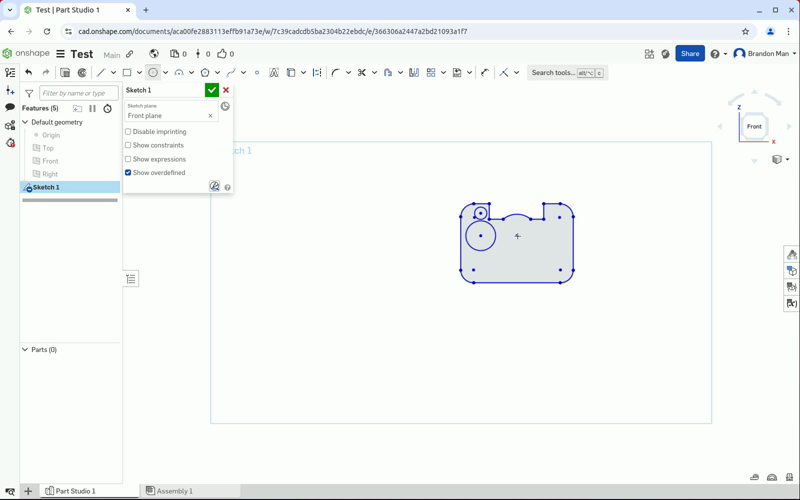
scroll(6)
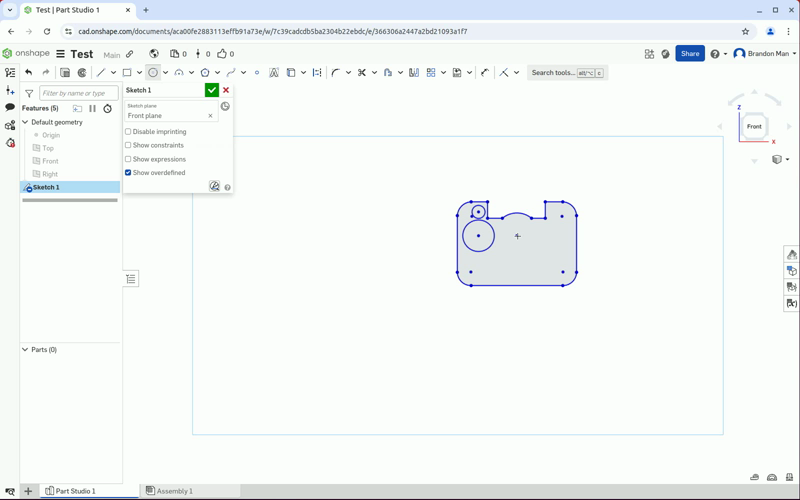
scroll(6)
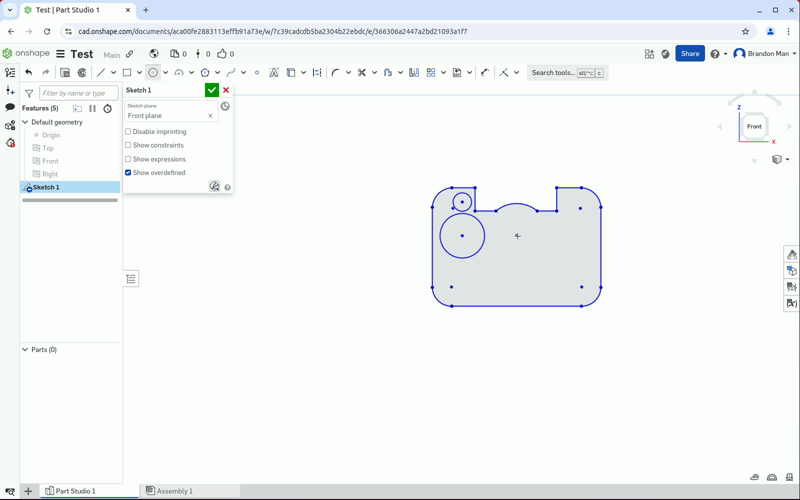
scroll(6)
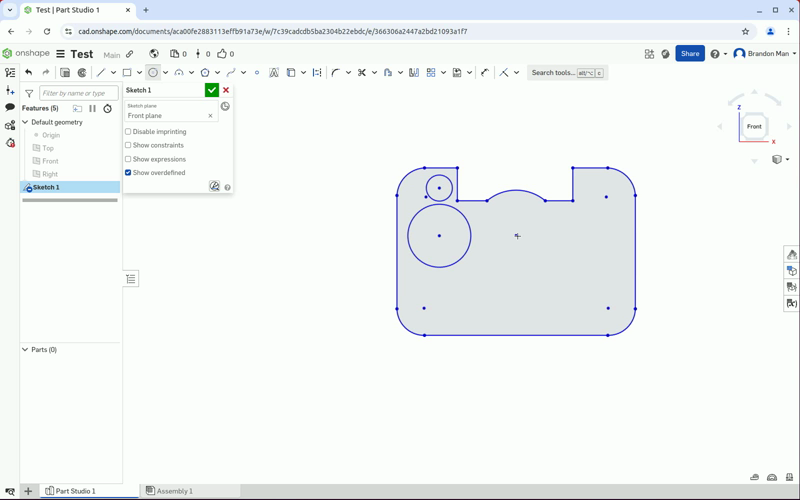
scroll(6)
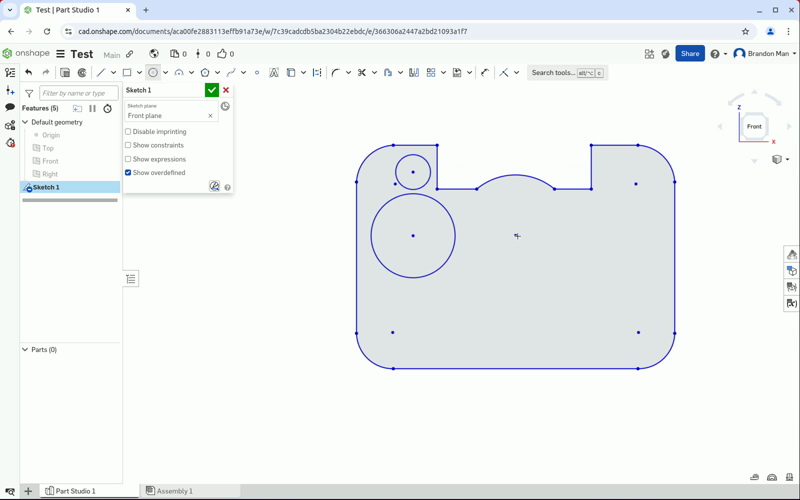
scroll(6)
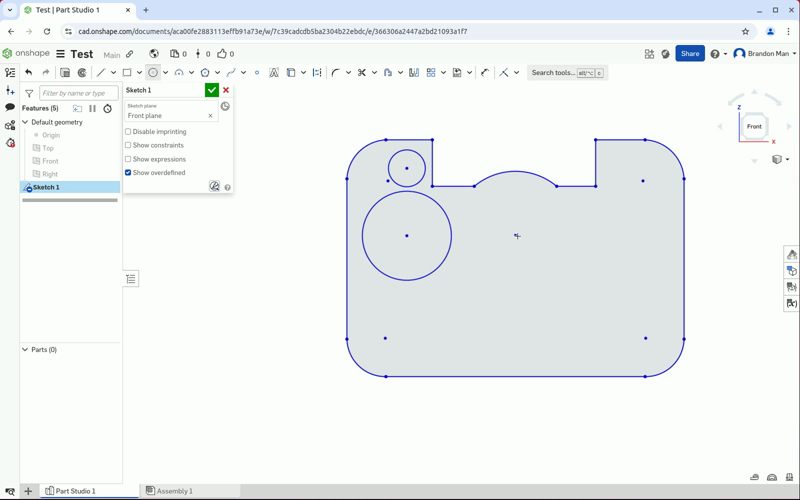
scroll(6)
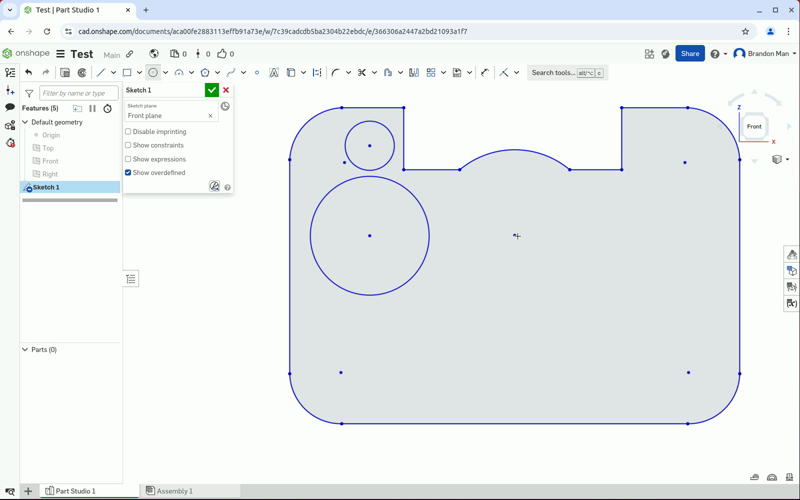
scroll(6)
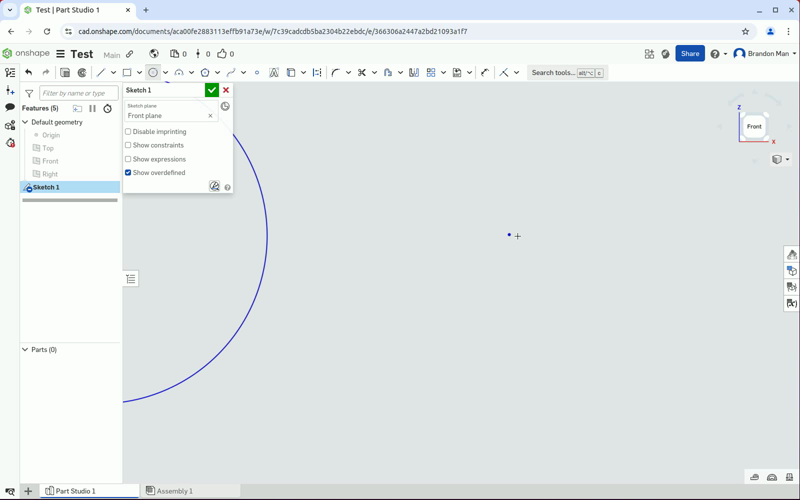
click(517, 235)
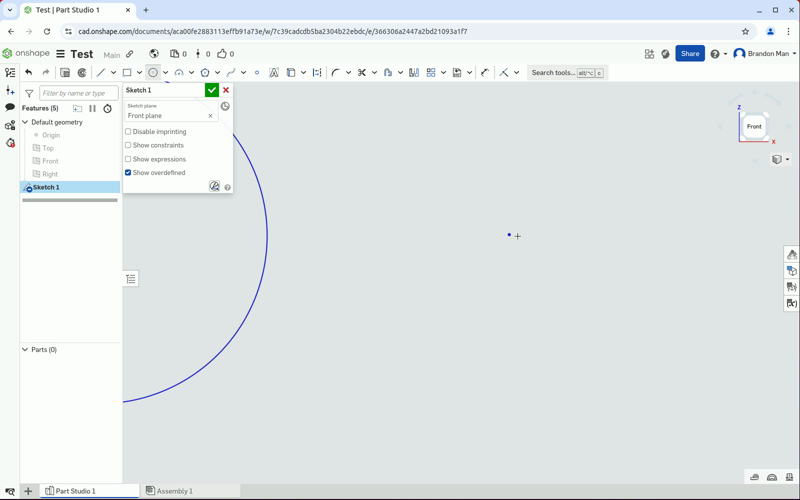
scroll(-6)
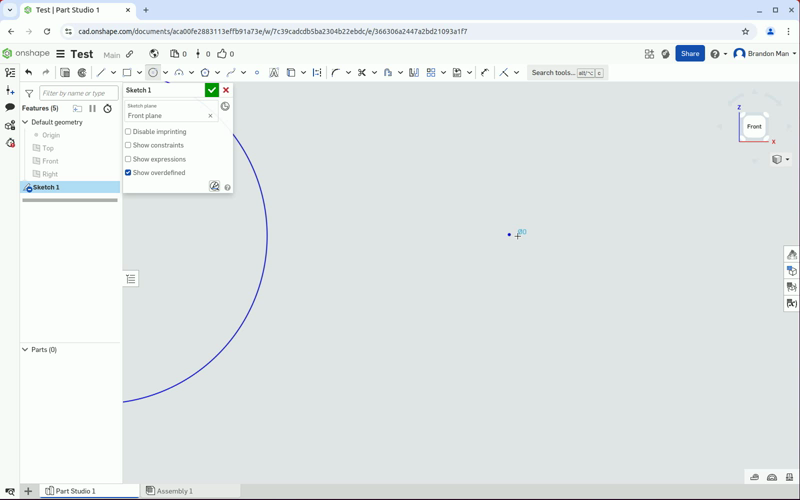
scroll(-6)
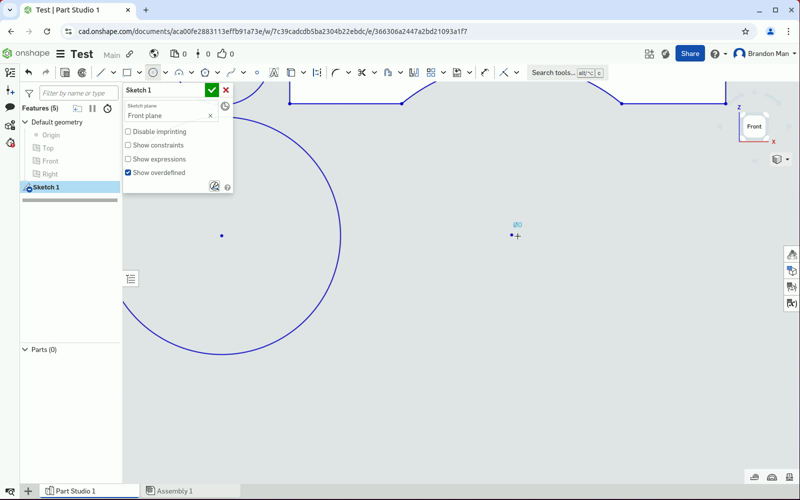
scroll(-6)
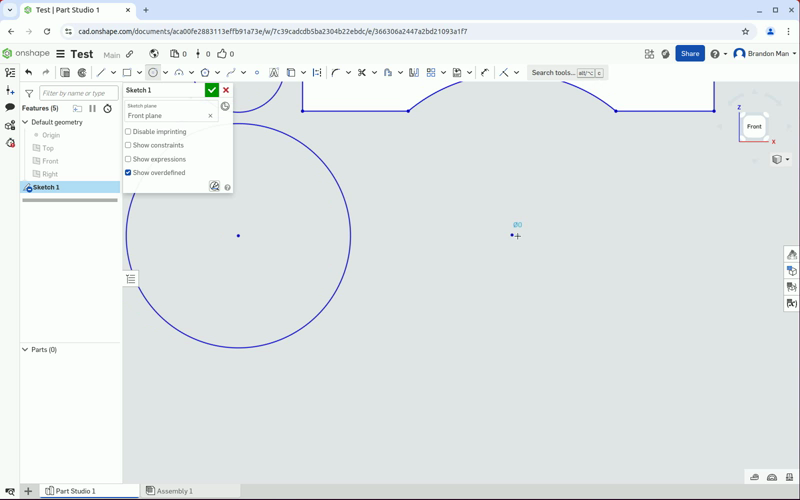
scroll(-6)
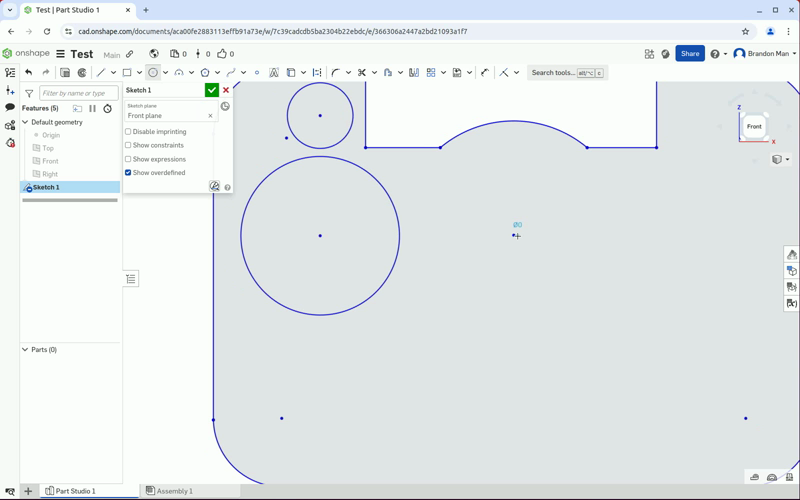
scroll(-6)
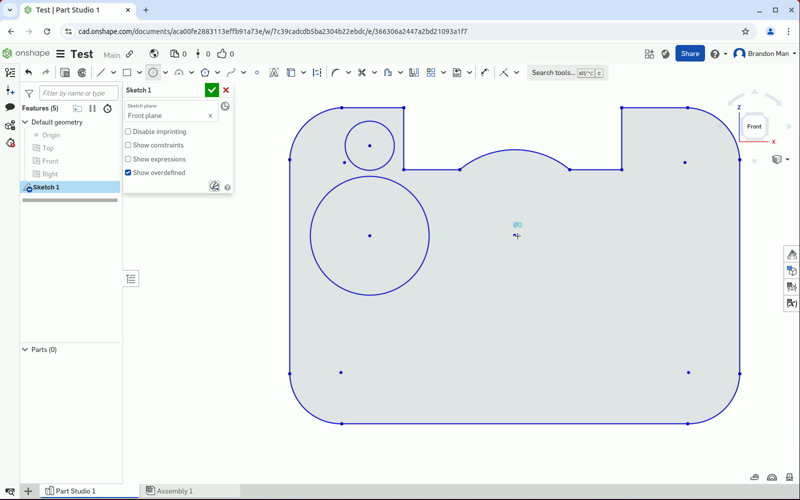
scroll(-6)
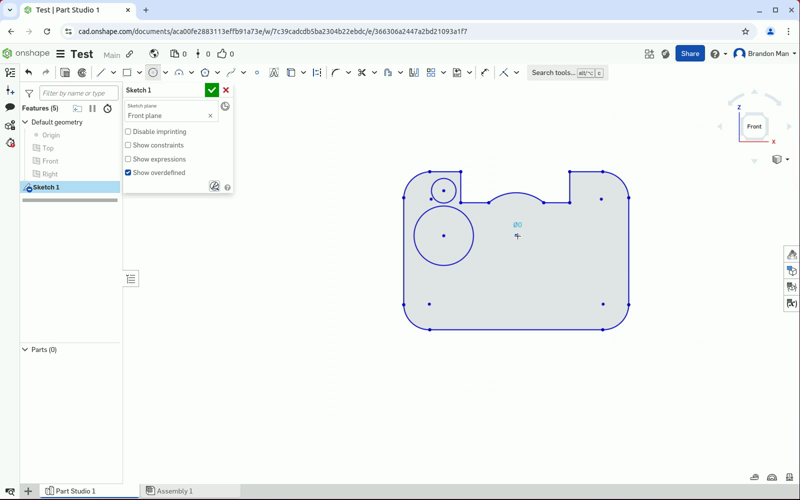
scroll(-6)
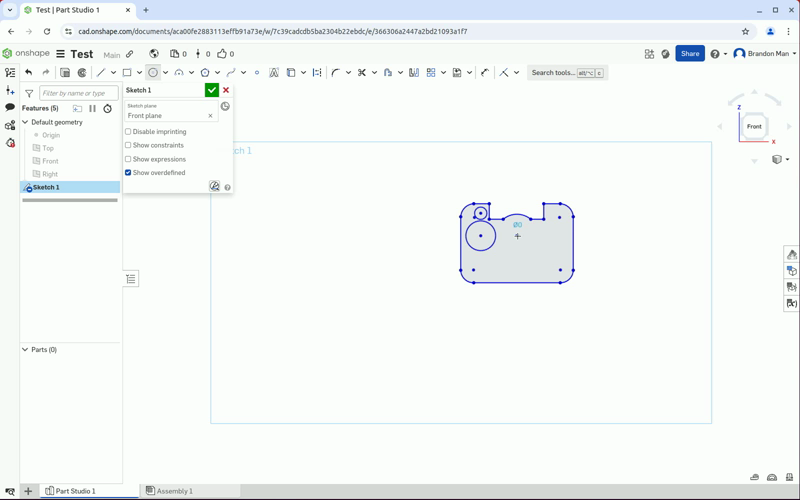
key_up(shift)
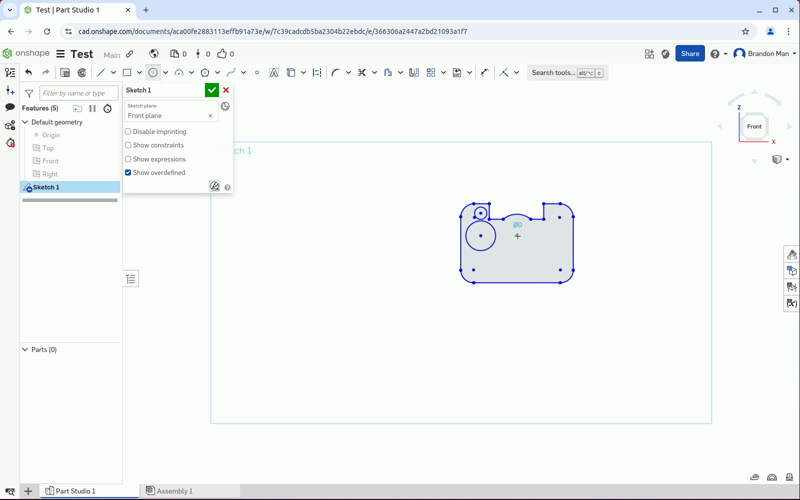
mouse_move(532, 235)
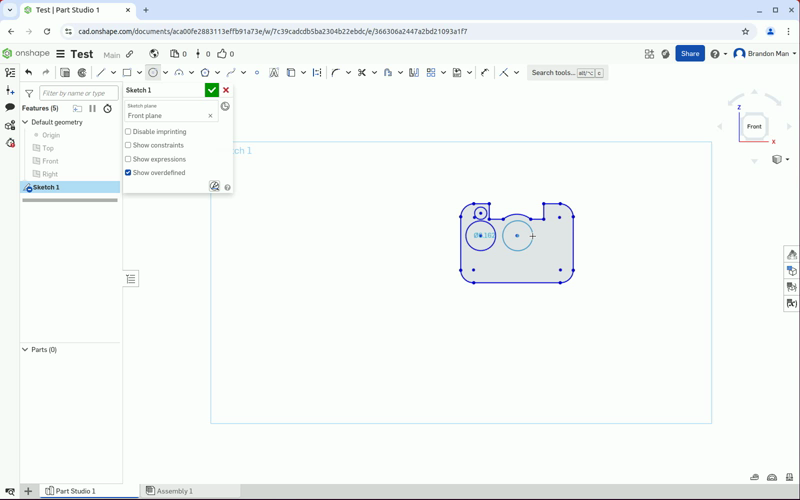
click(532, 235)
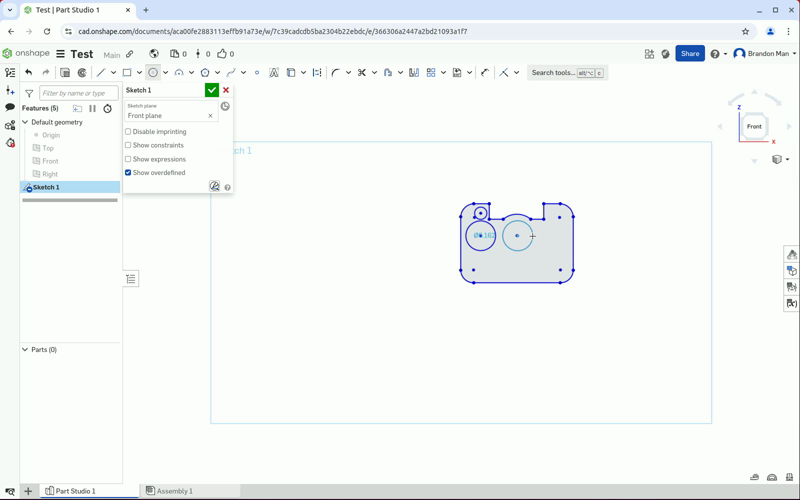
key(esc)
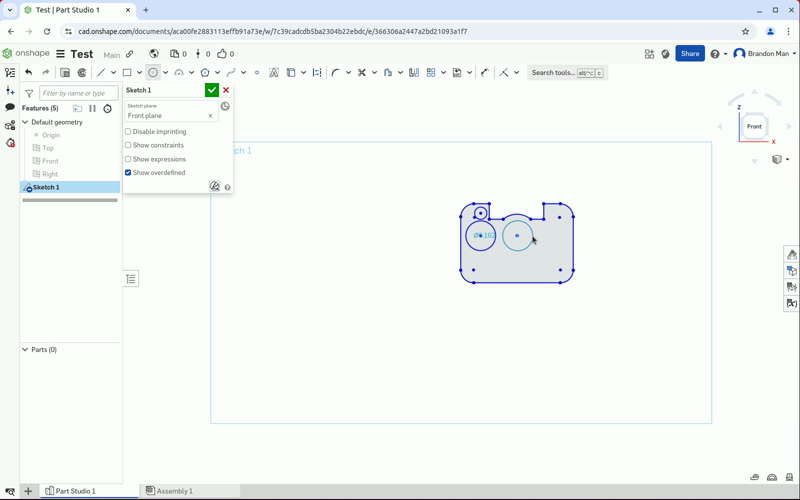
key(c)
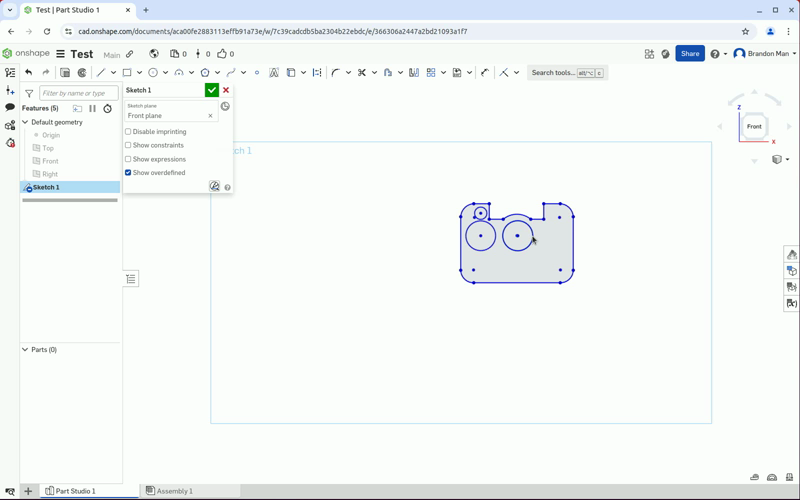
key_down(shift)
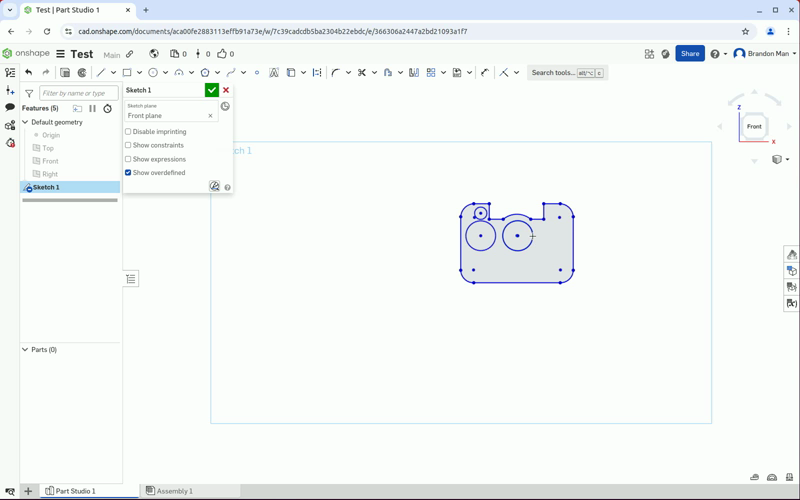
mouse_move(552, 235)
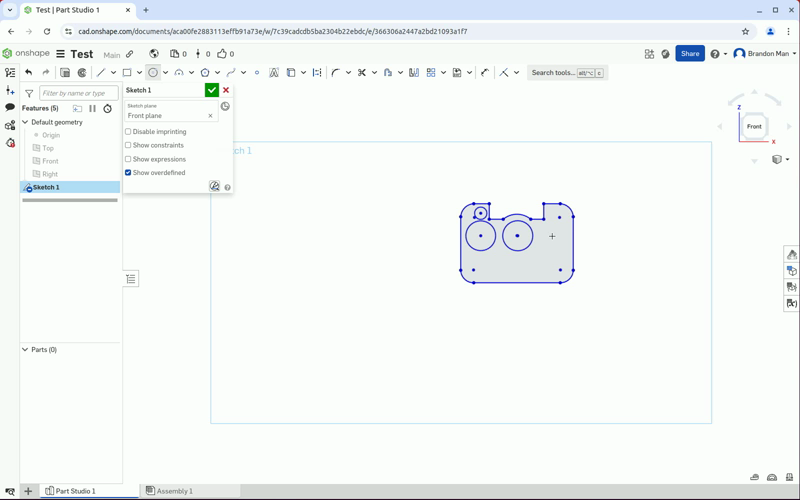
click(552, 235)
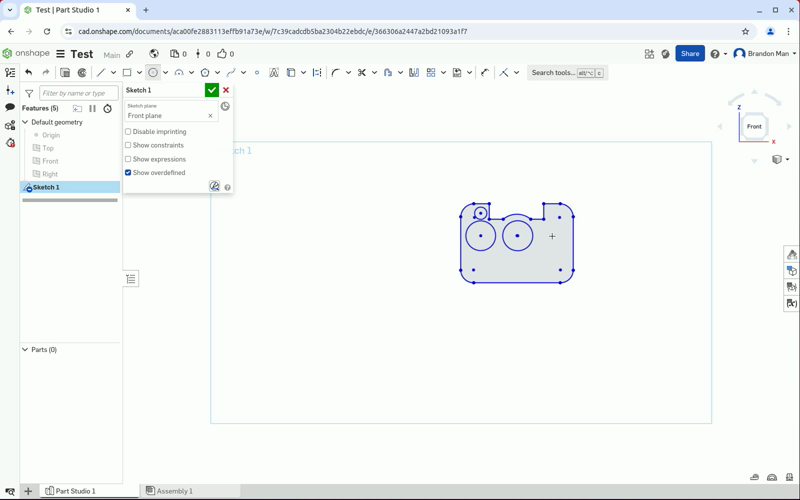
key_up(shift)
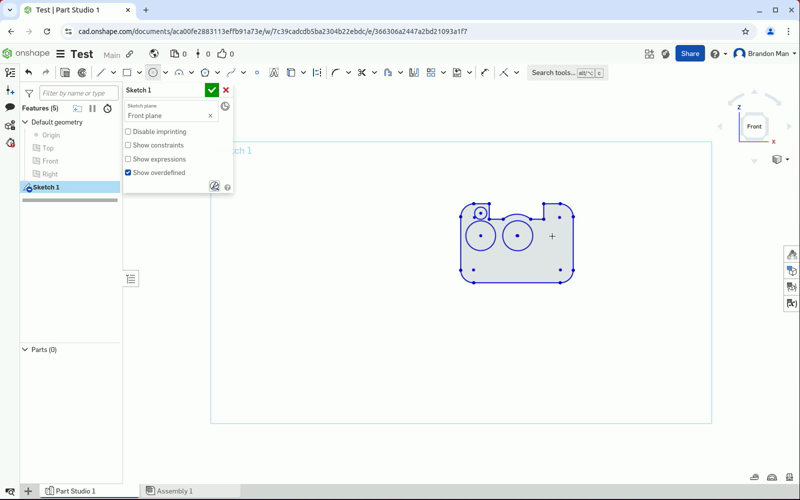
mouse_move(563, 235)
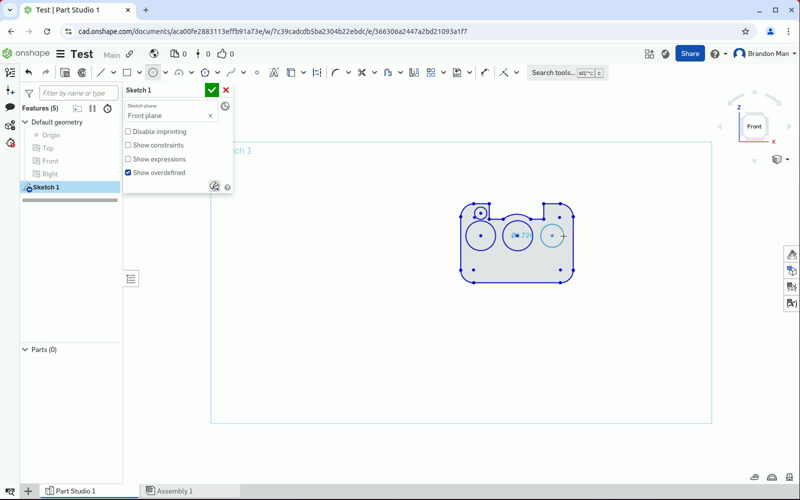
click(563, 235)
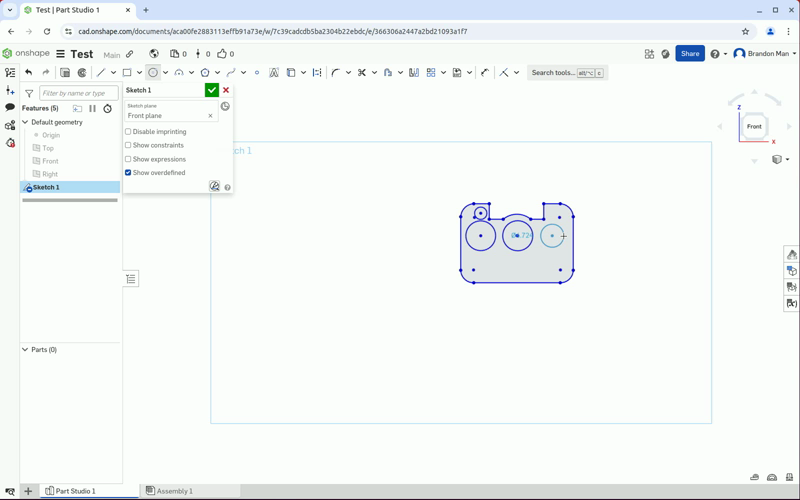
key(esc)
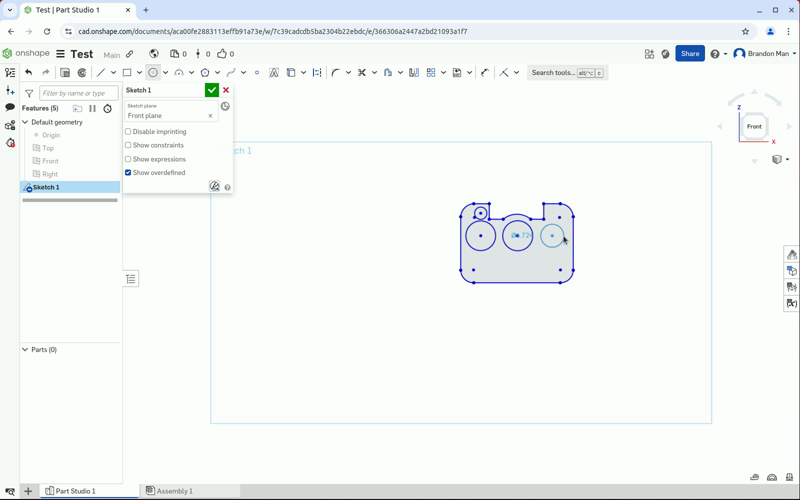
key(c)
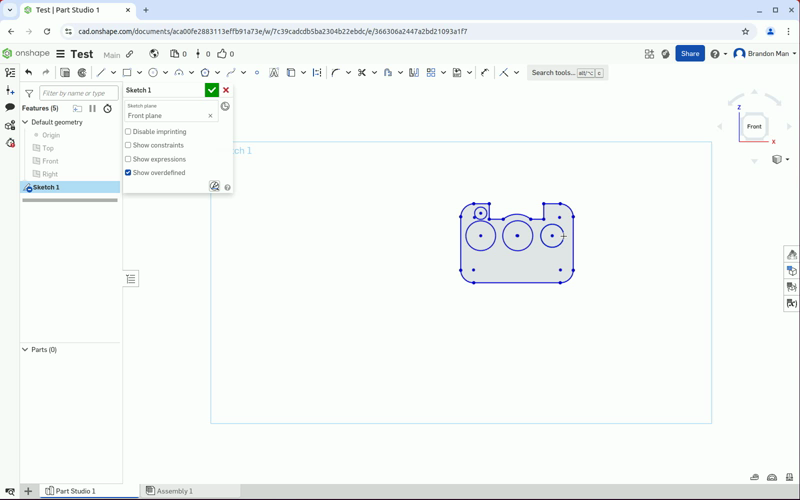
key_down(shift)
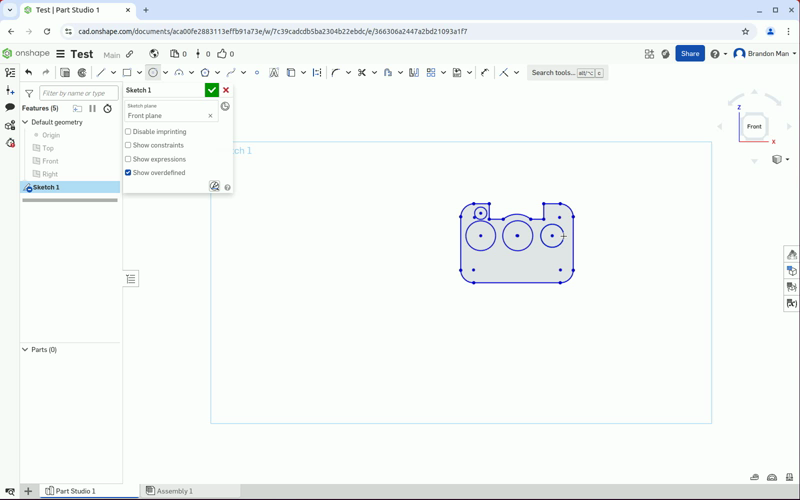
mouse_move(552, 213)
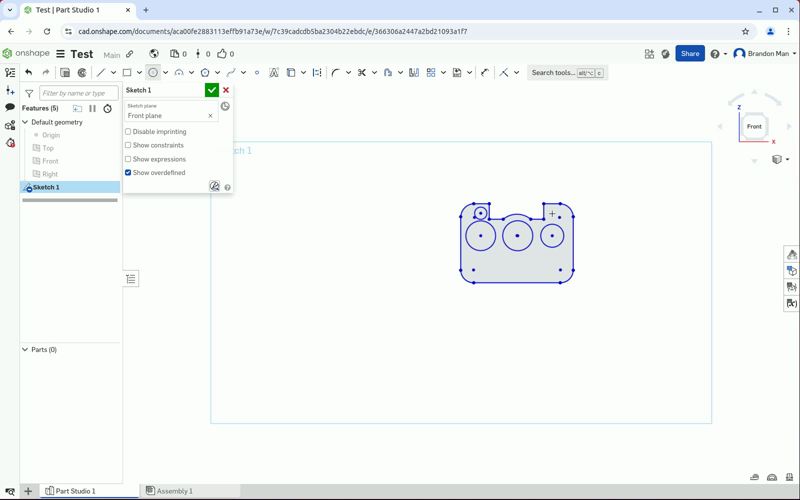
click(552, 213)
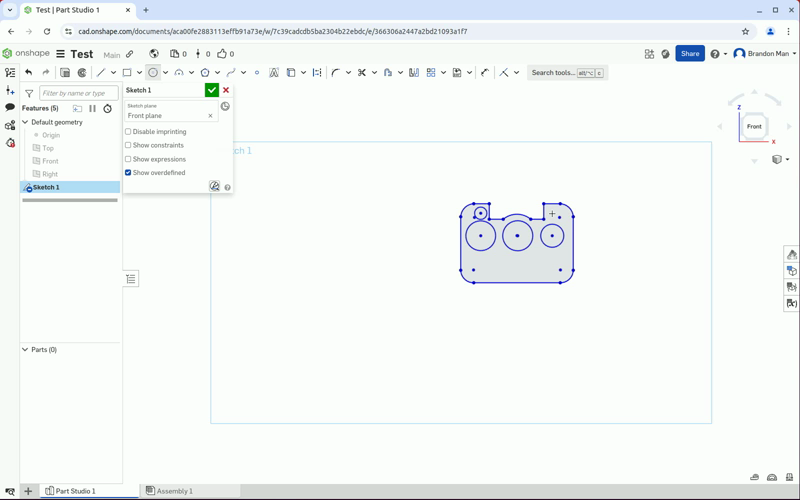
key_up(shift)
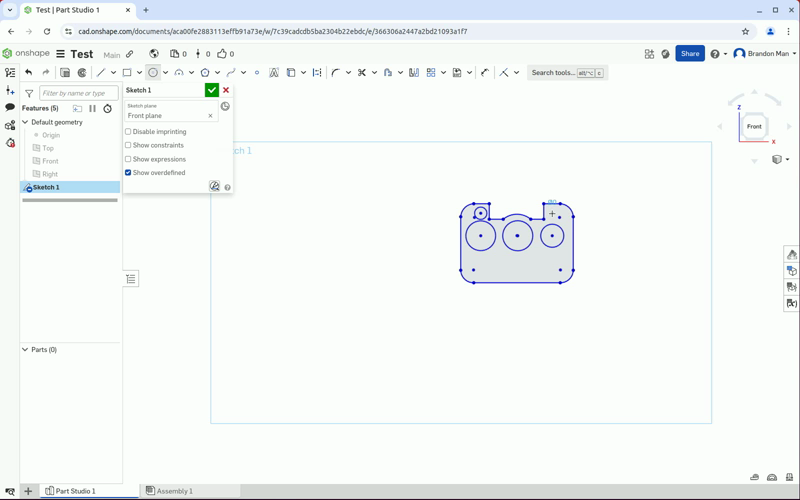
mouse_move(555, 213)
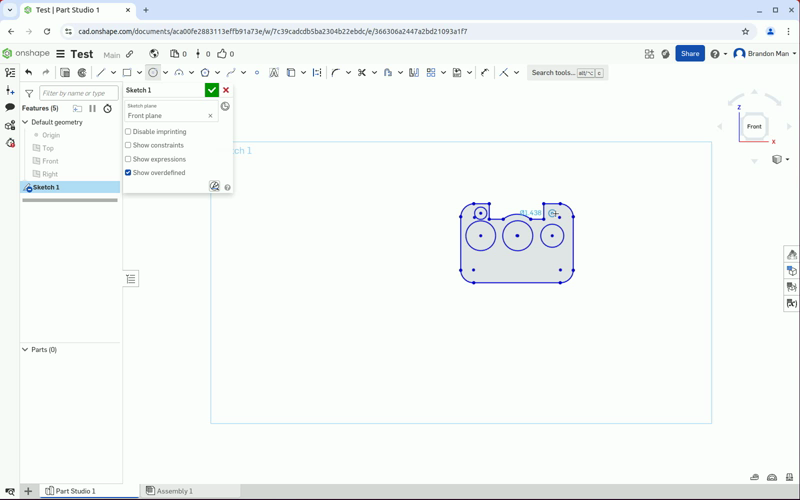
click(555, 213)
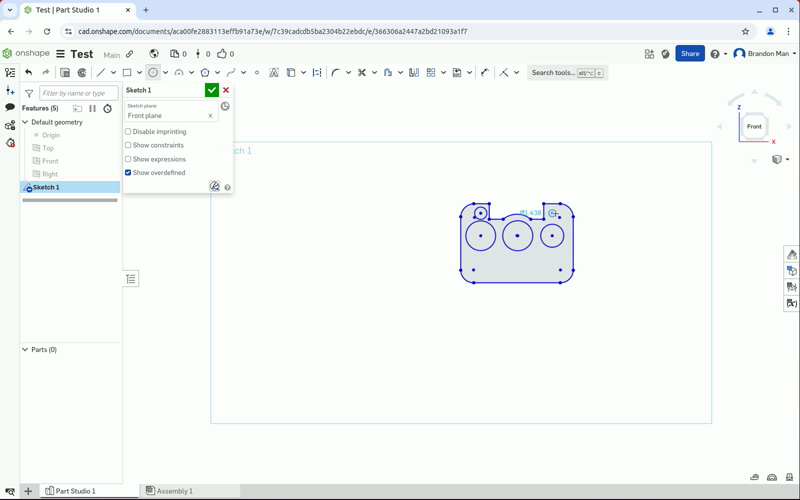
key(esc)
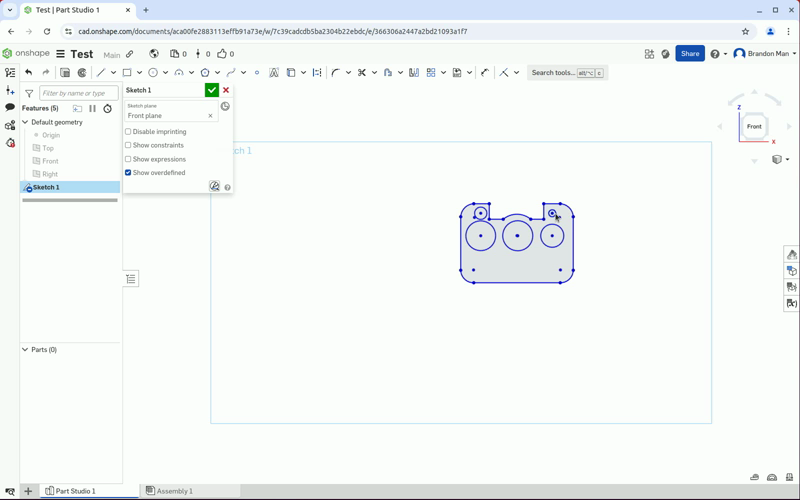
mouse_move(484, 269)
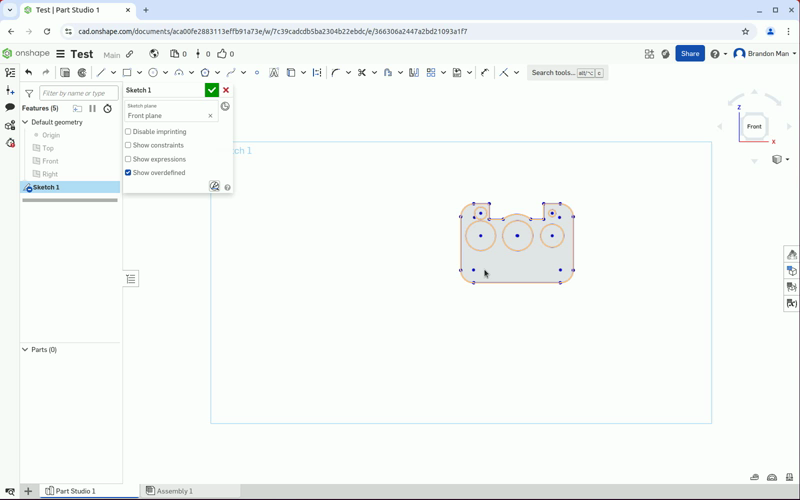
click(484, 269)
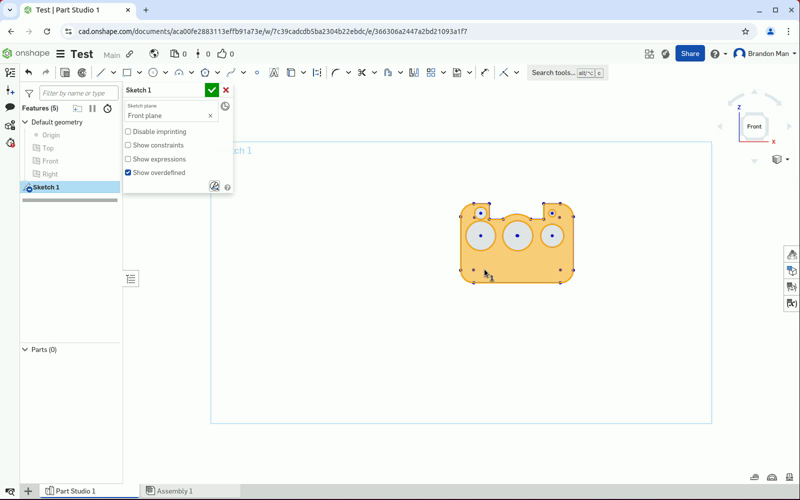
mouse_move(73, 352)
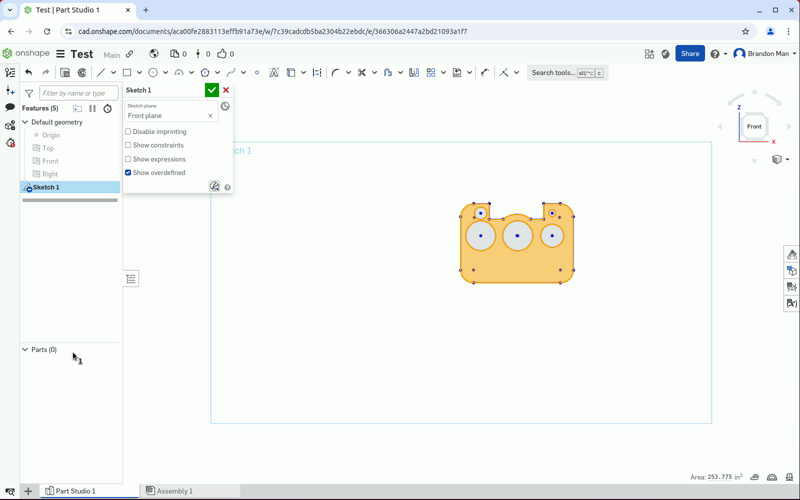
key(shift+y)
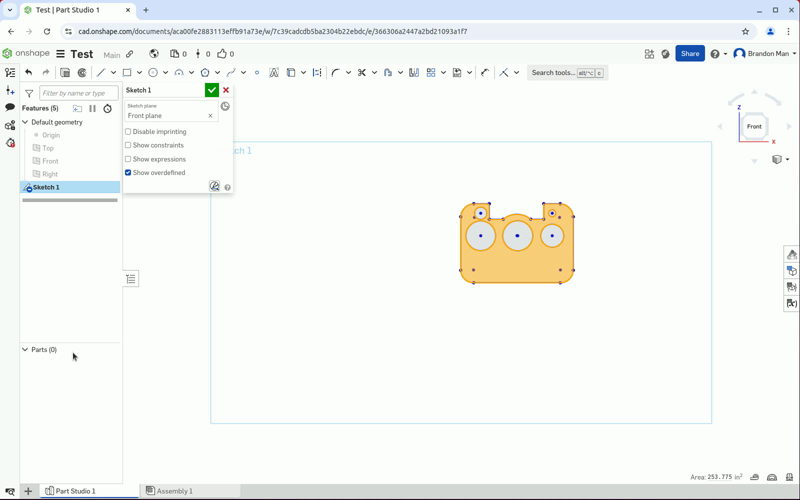
key(shift+e)
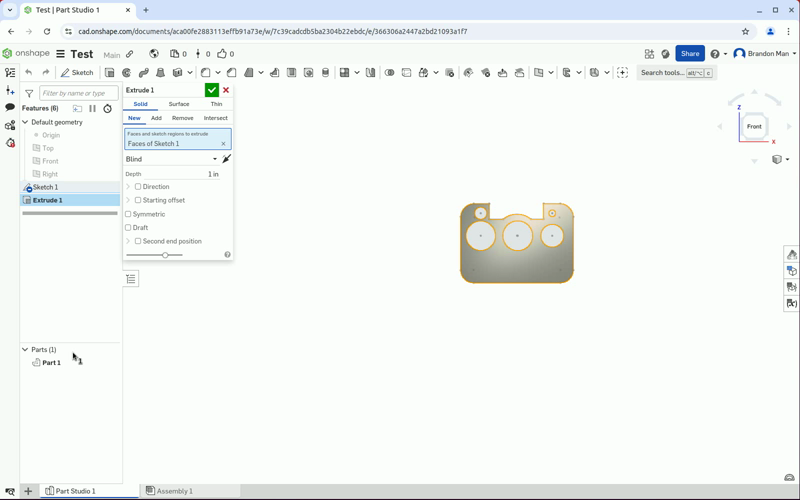
mouse_move(143, 106)
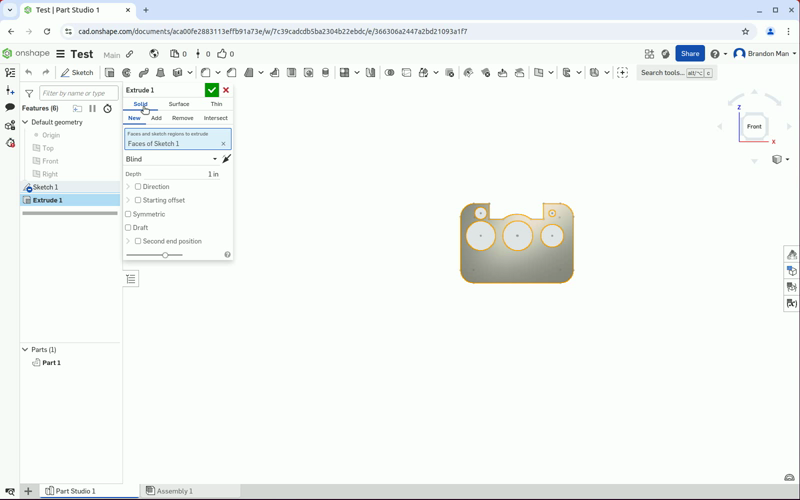
click(143, 106)
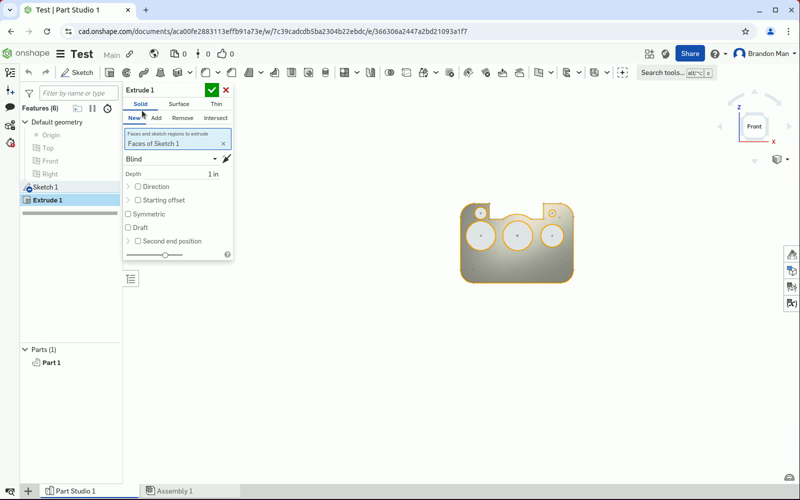
mouse_move(137, 120)
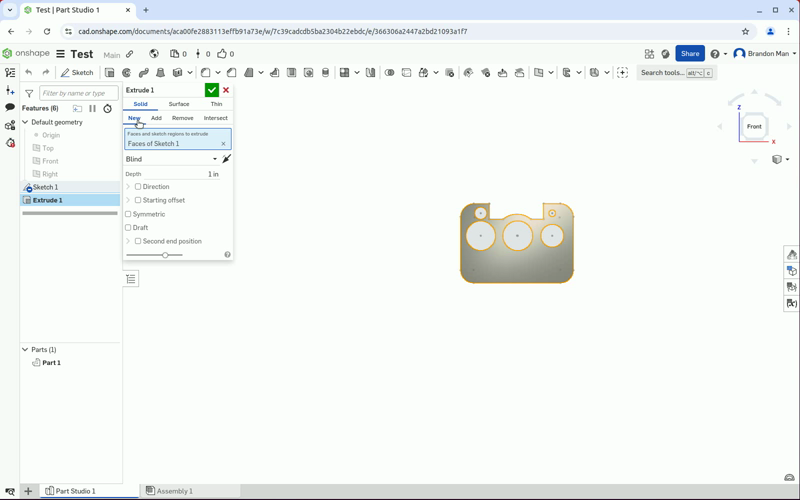
click(137, 120)
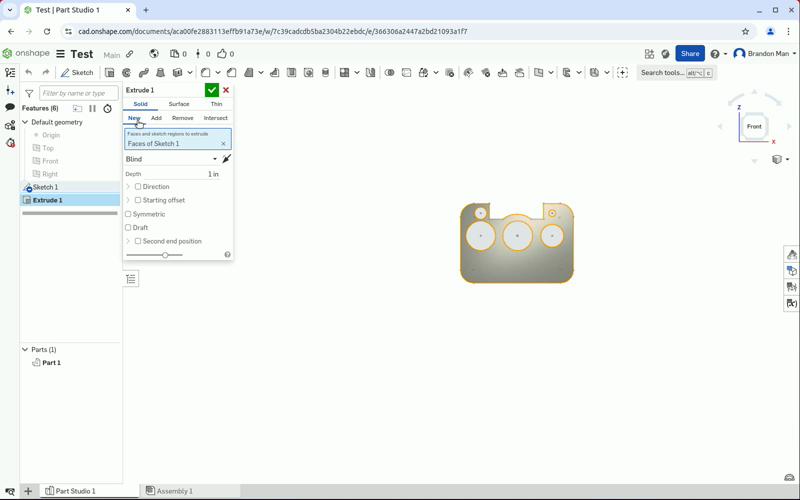
key(tab, 4)
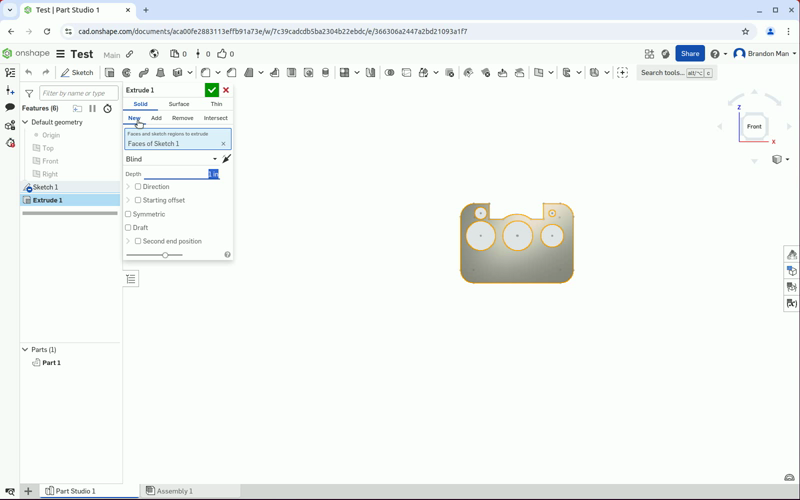
text(2.648)
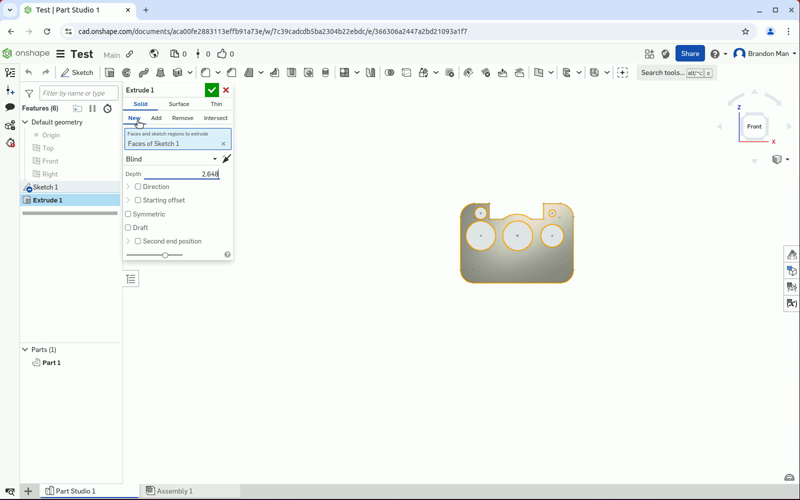
key(enter)
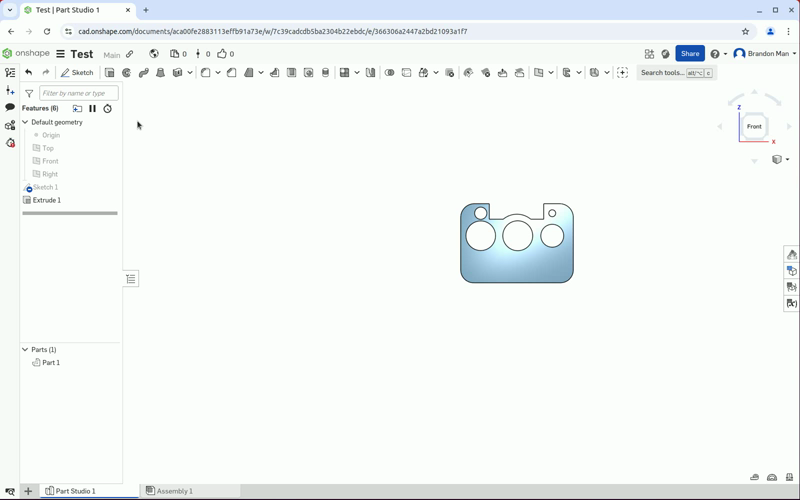
key(shift+h)
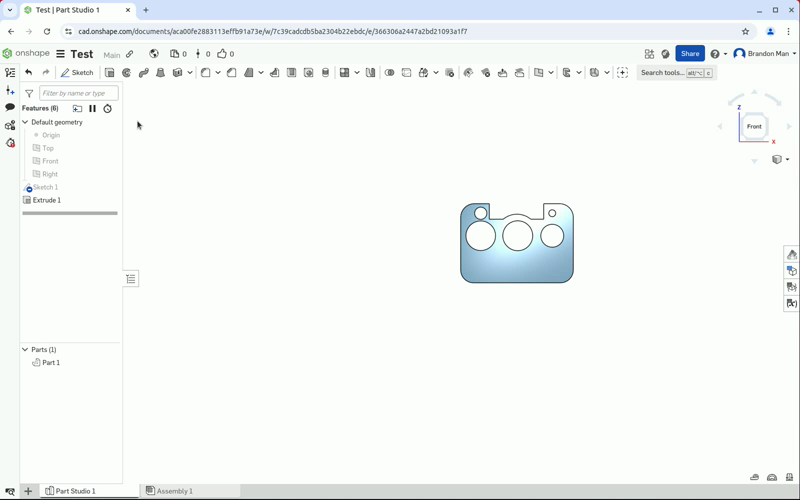
key(shift+h)
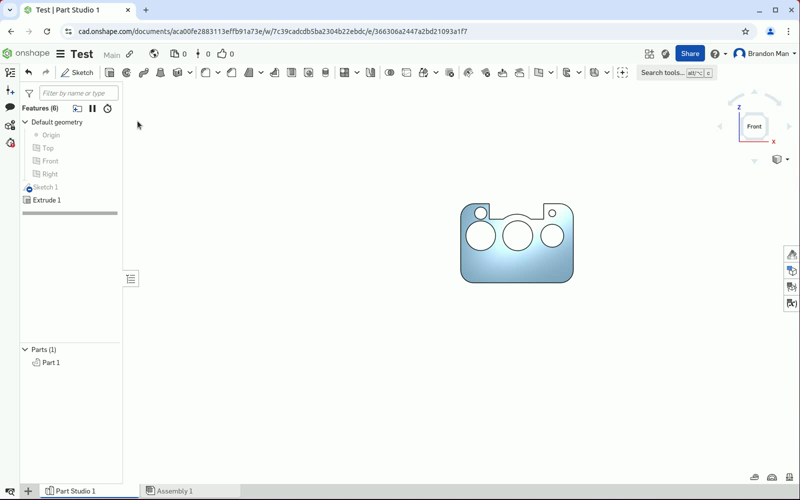
mouse_move(73, 189)
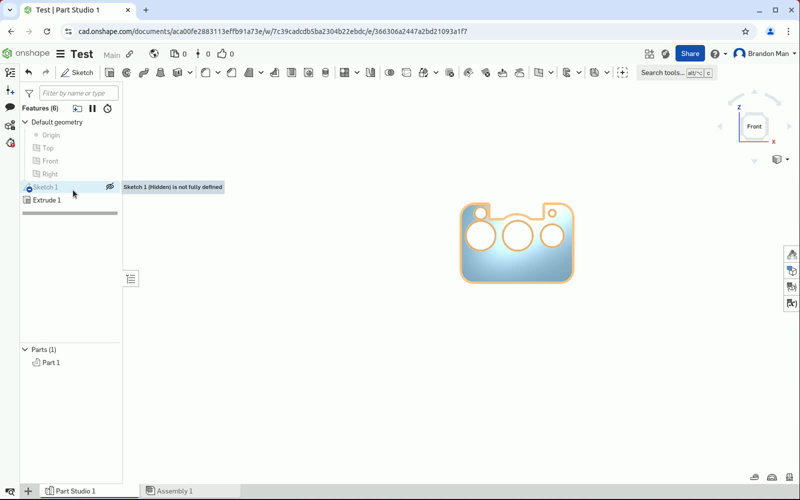
click(73, 189)
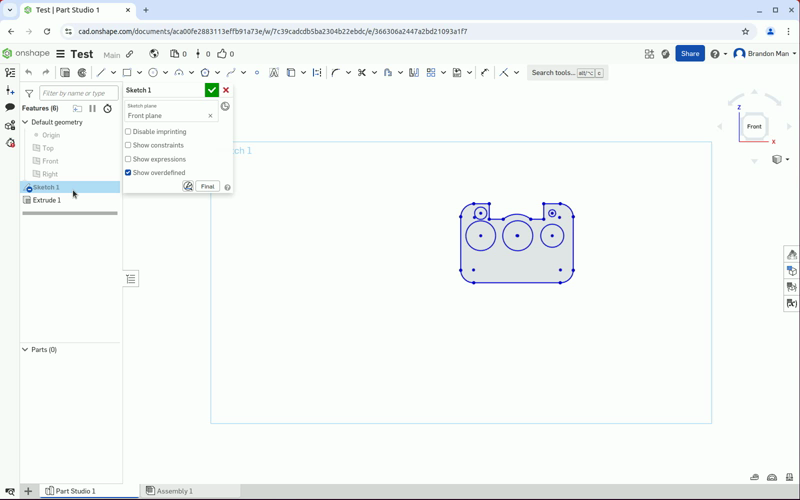
mouse_move(229, 92)
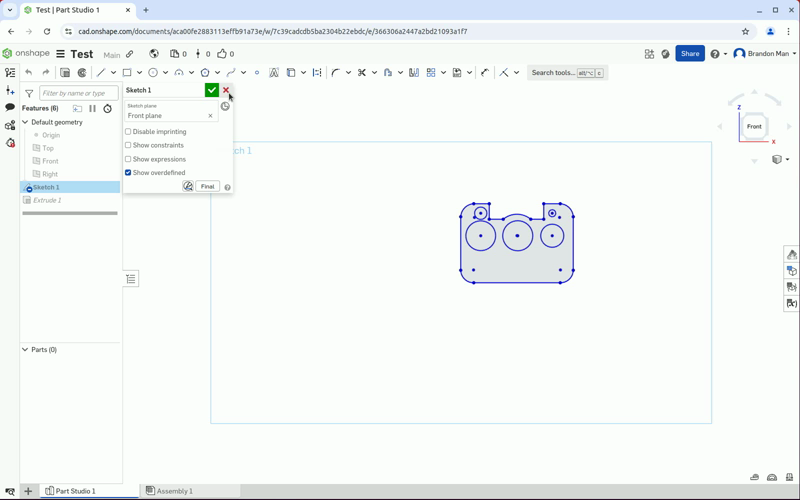
click(229, 92)
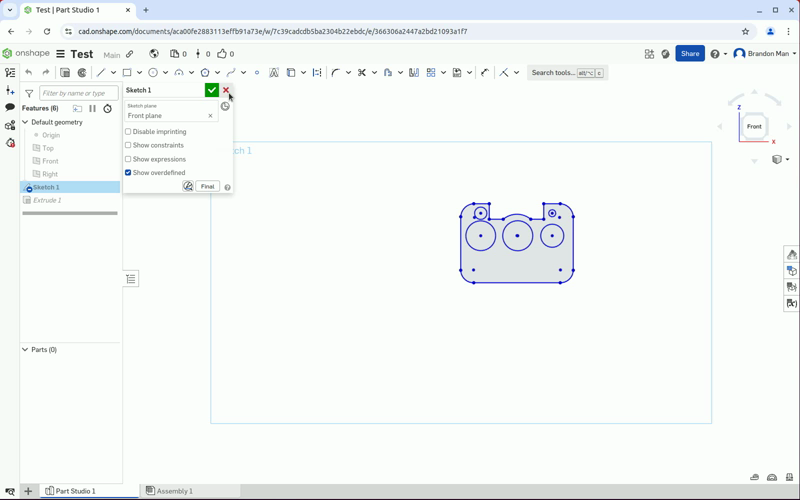
key(shift+s)
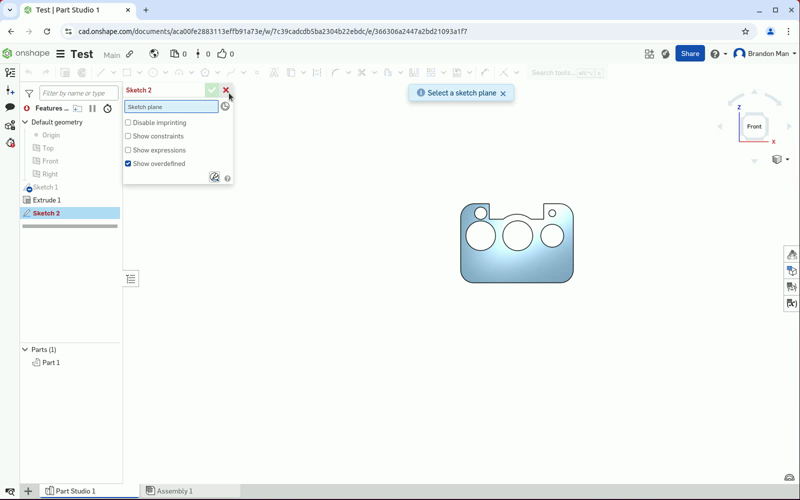
mouse_move(73, 163)
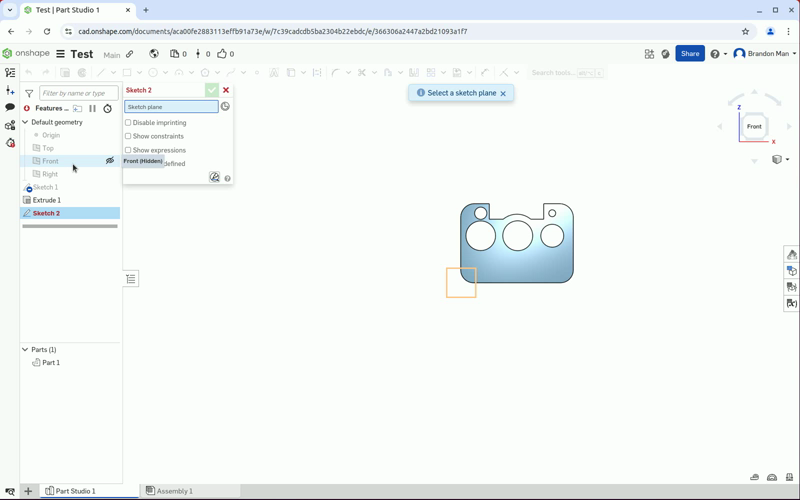
click(73, 163)
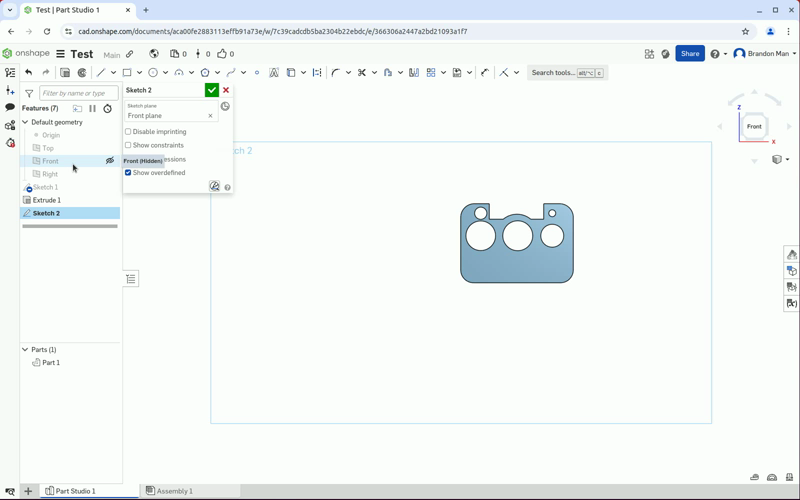
mouse_move(73, 352)
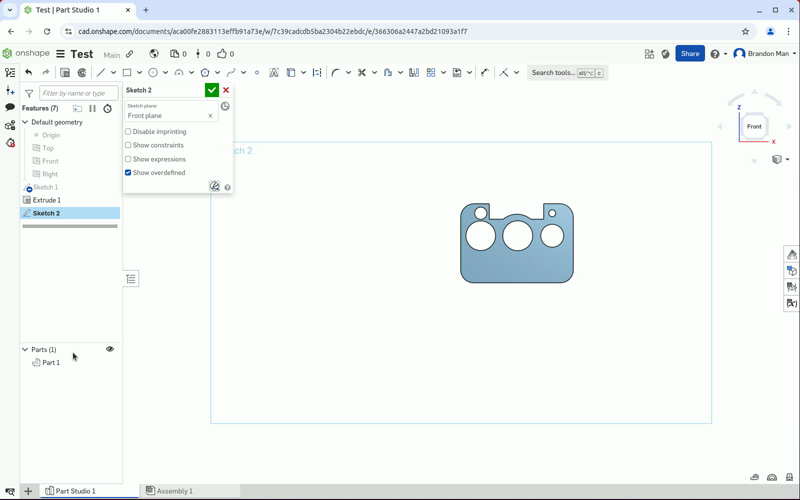
key(y)
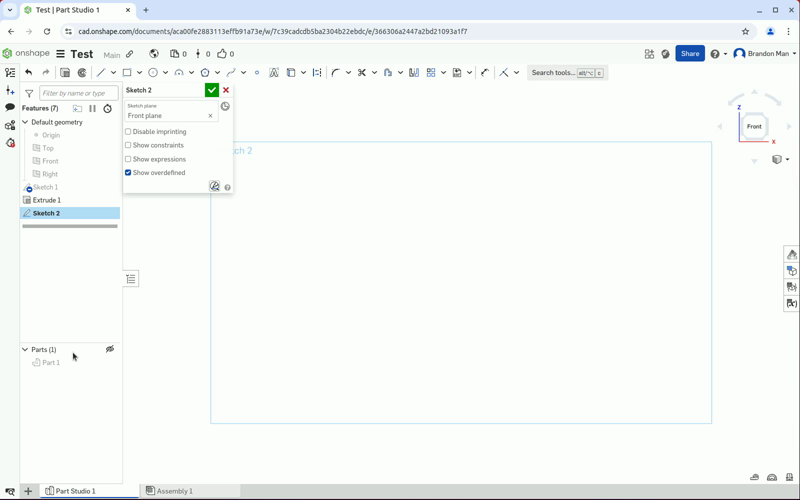
key(c)
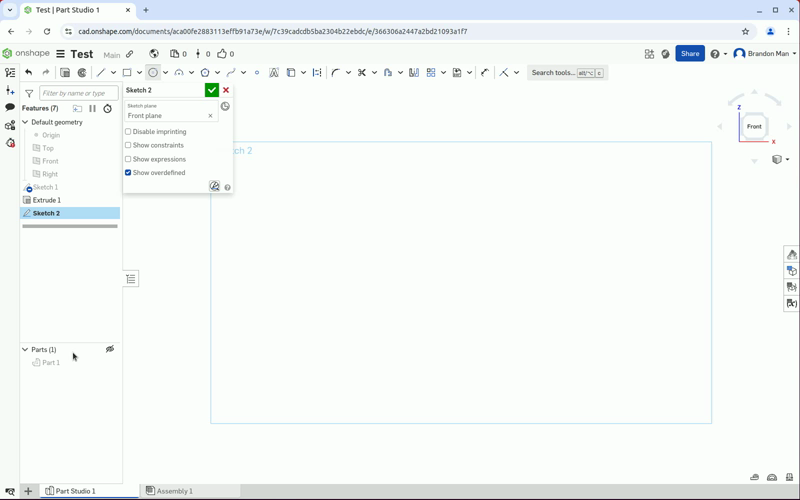
key_down(shift)
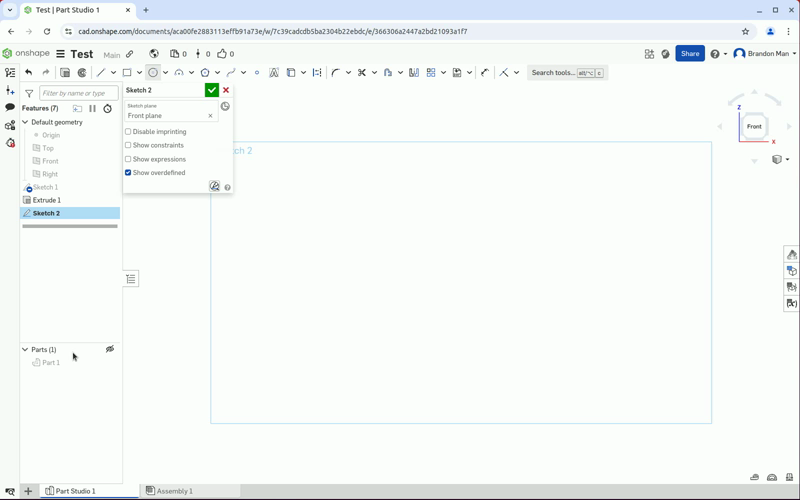
mouse_move(517, 234)
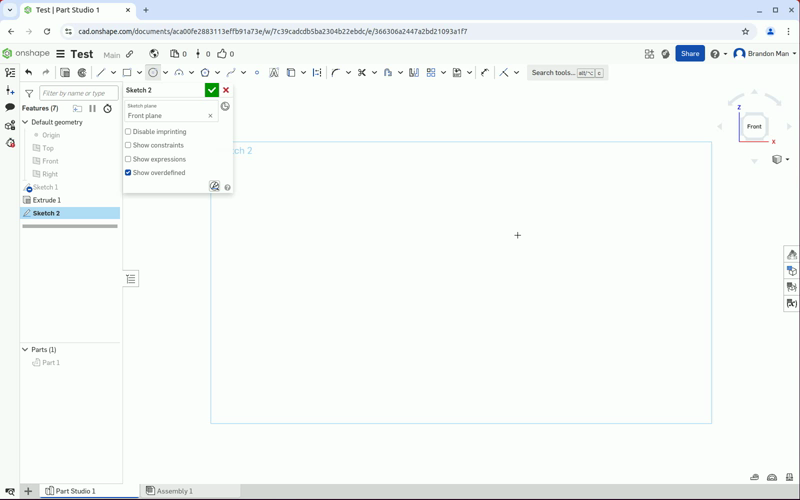
click(517, 234)
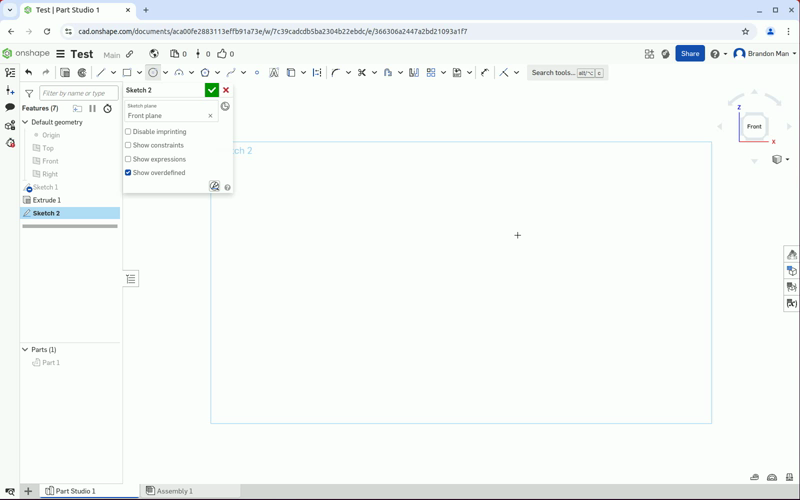
key_up(shift)
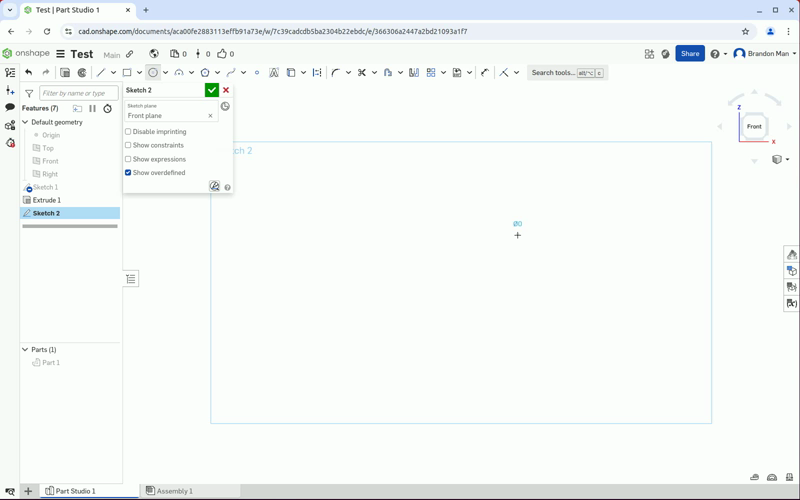
mouse_move(533, 234)
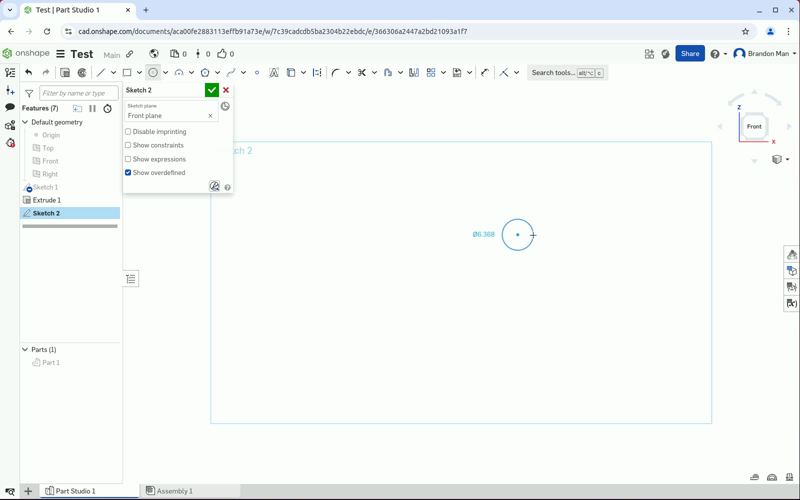
click(533, 234)
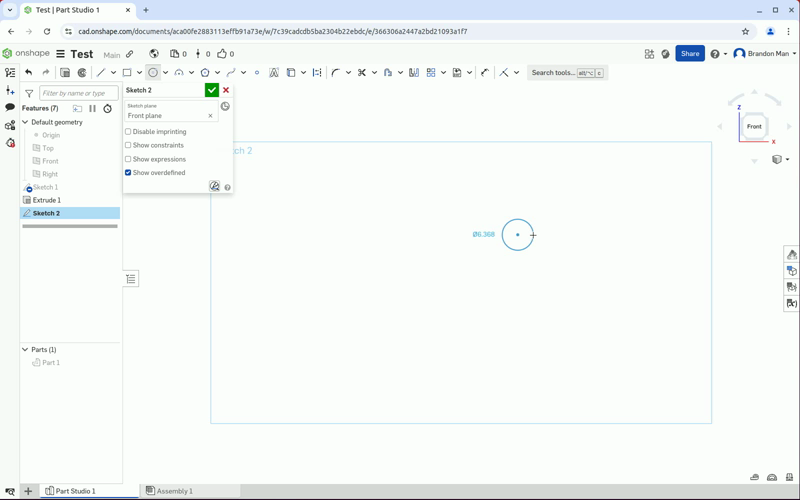
key(esc)
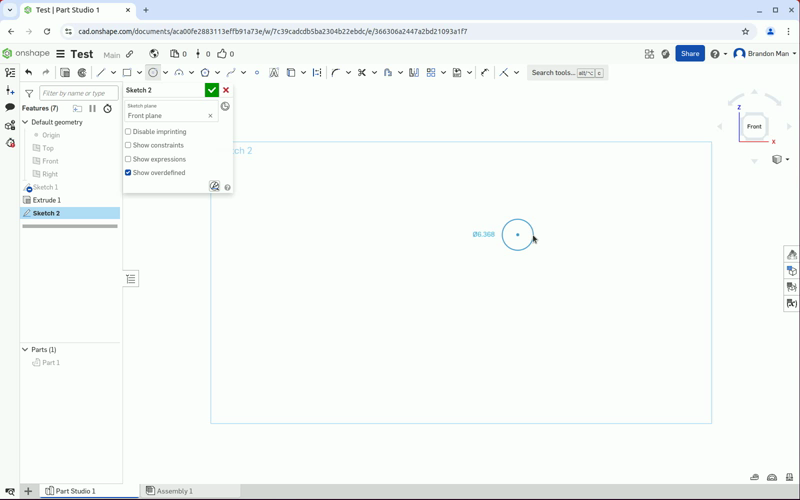
key(c)
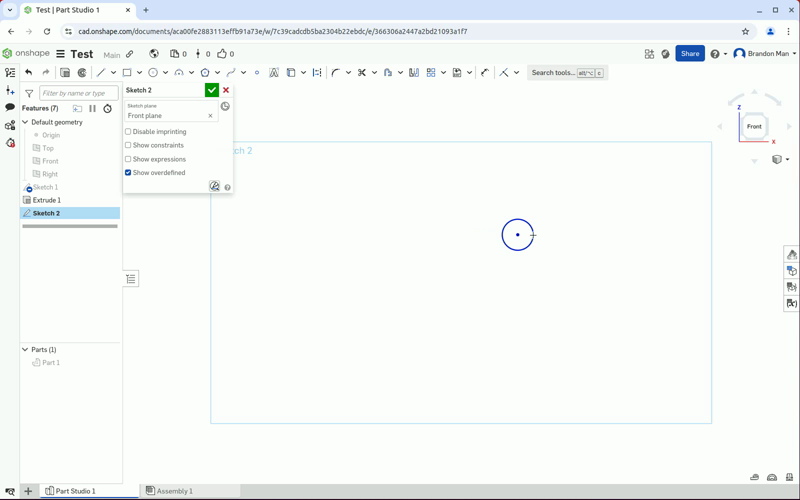
key_down(shift)
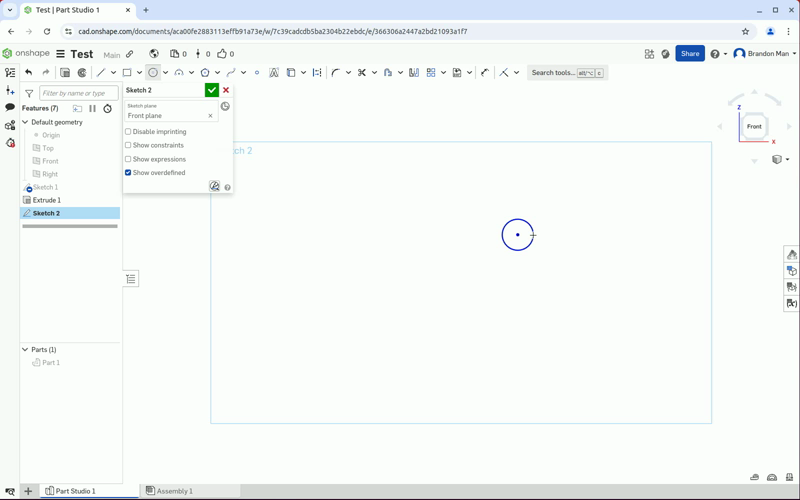
mouse_move(517, 234)
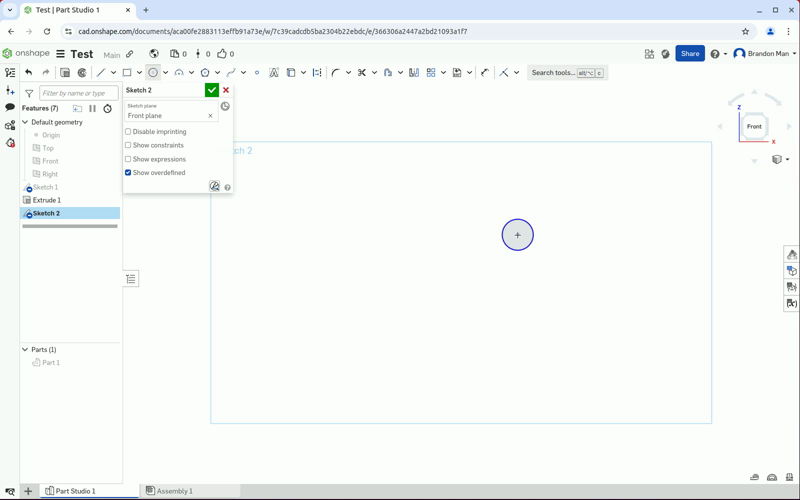
click(517, 234)
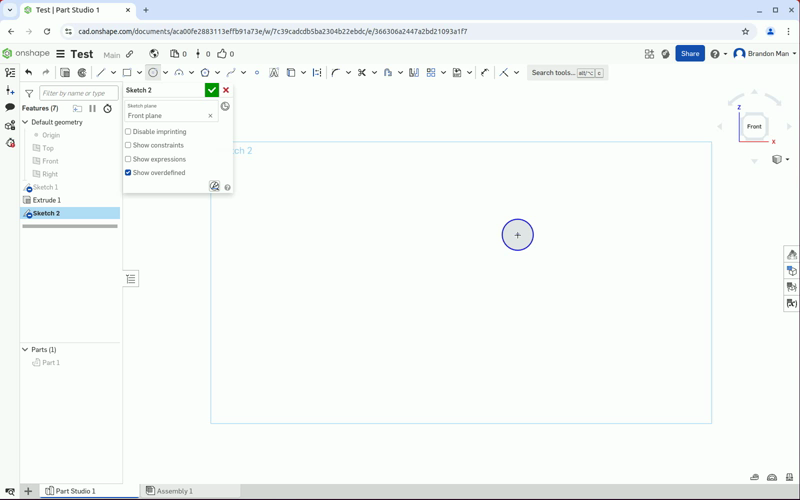
key_up(shift)
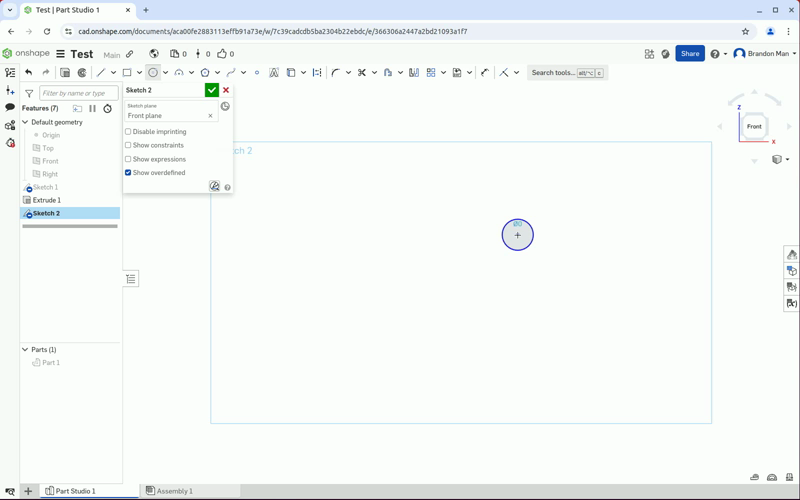
mouse_move(527, 234)
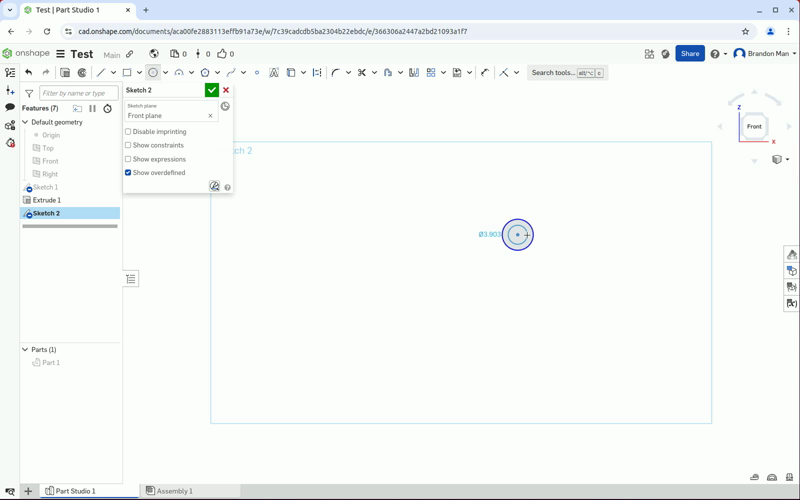
click(527, 234)
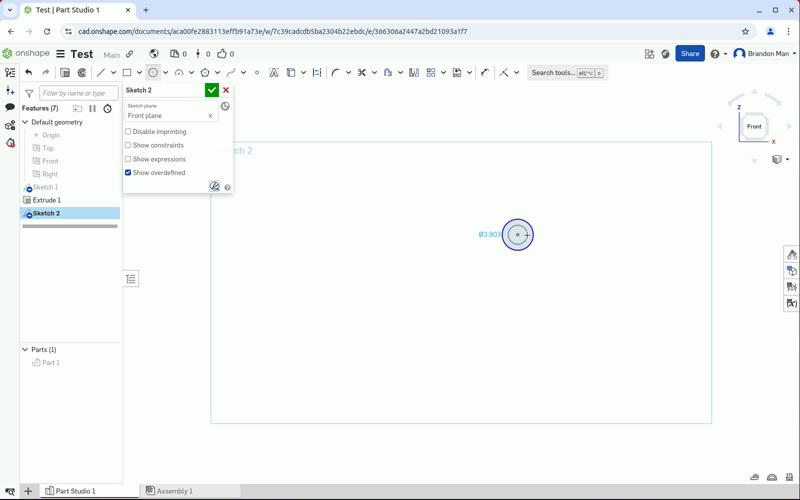
key(esc)
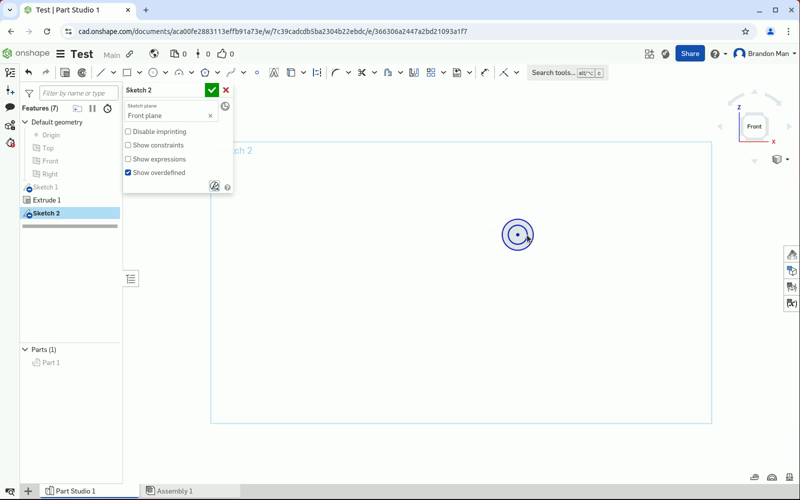
mouse_move(527, 236)
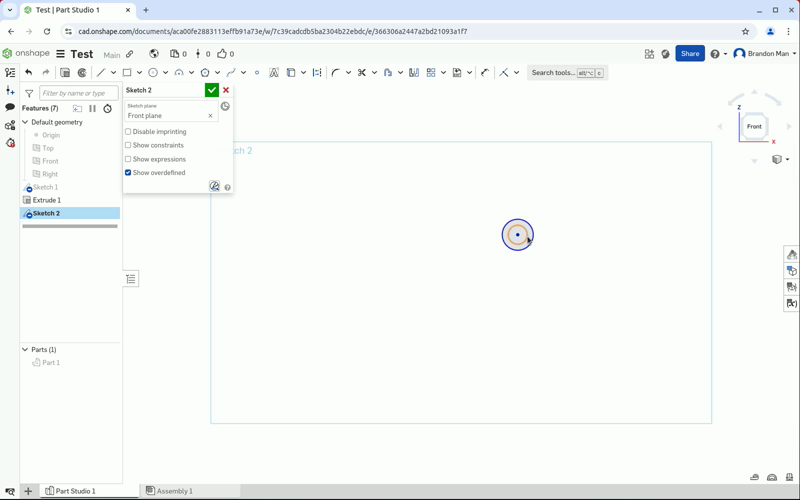
scroll(6)
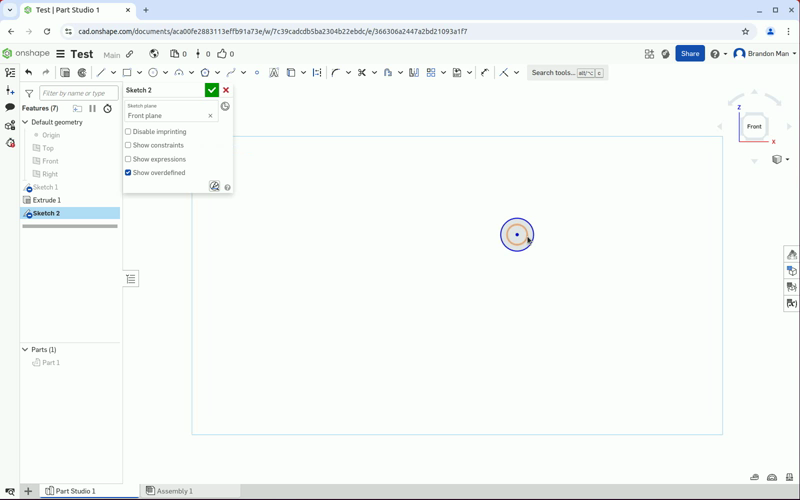
scroll(6)
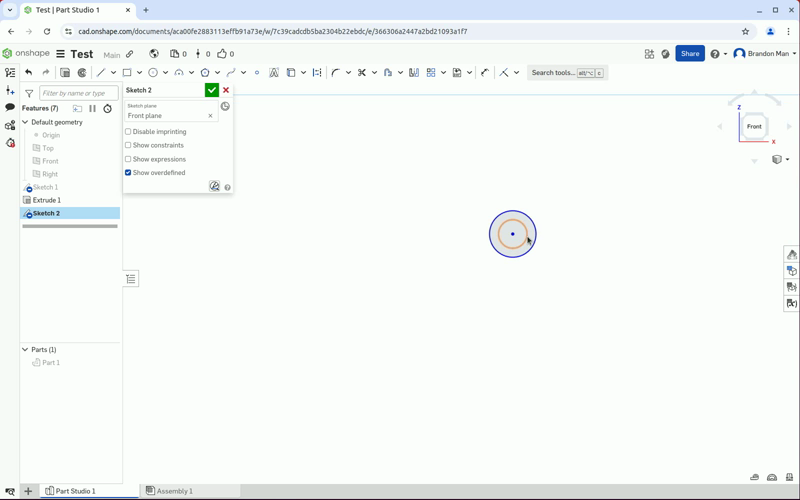
scroll(6)
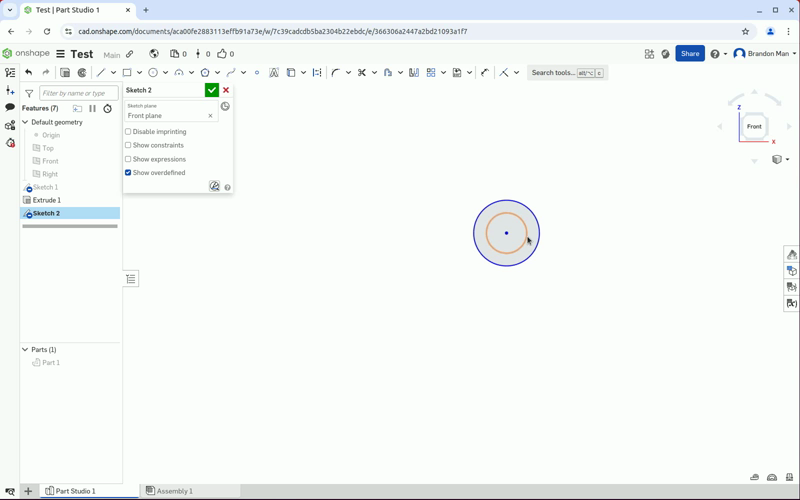
scroll(6)
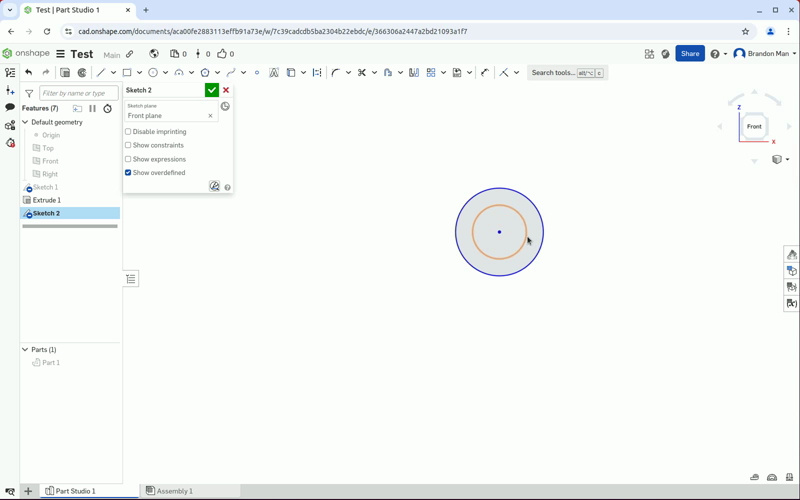
scroll(6)
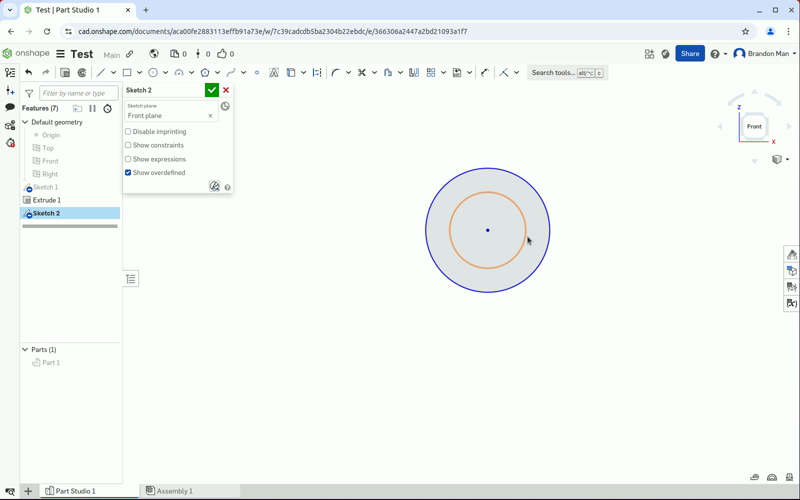
scroll(6)
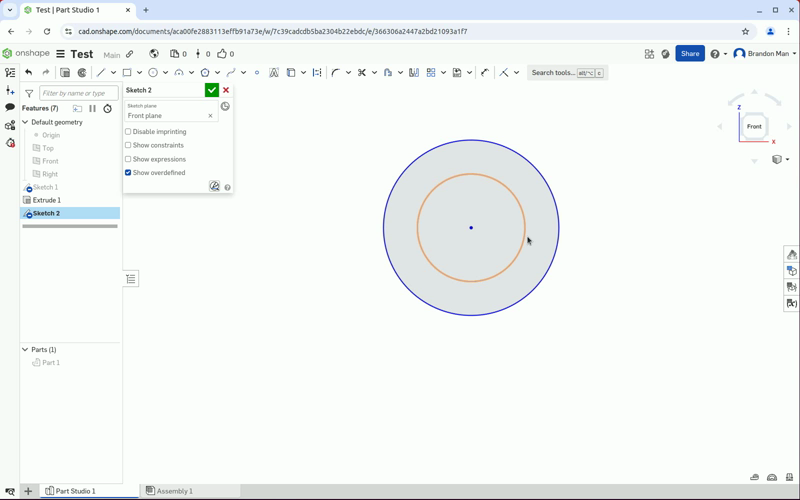
scroll(6)
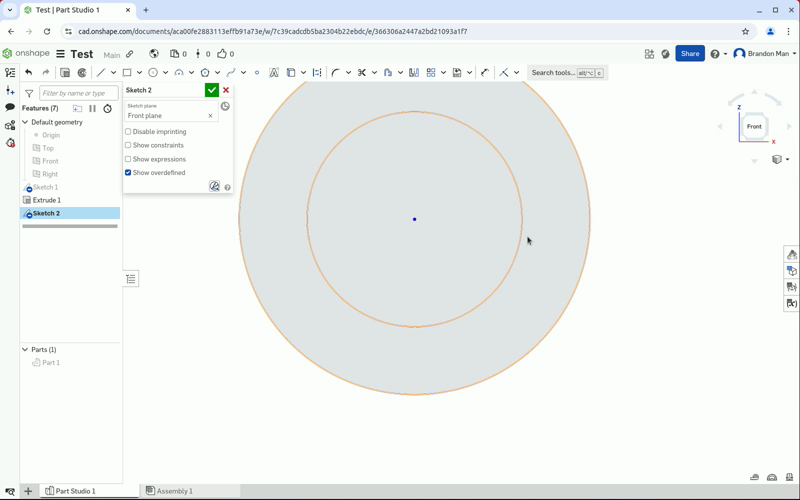
click(527, 236)
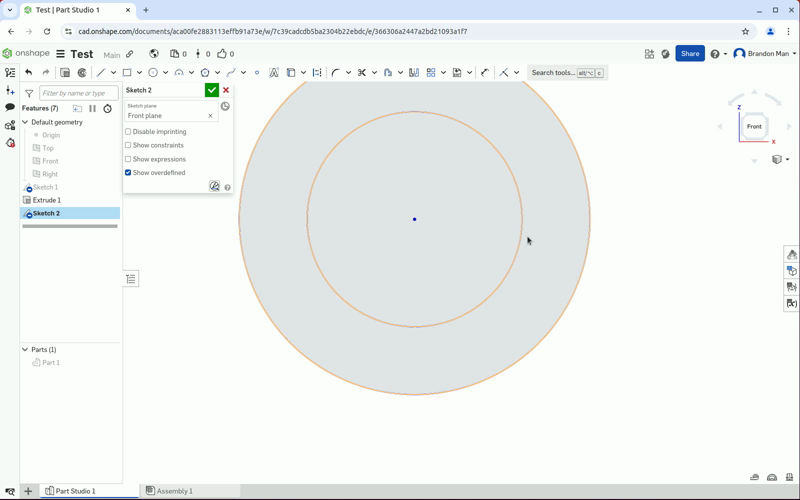
scroll(-6)
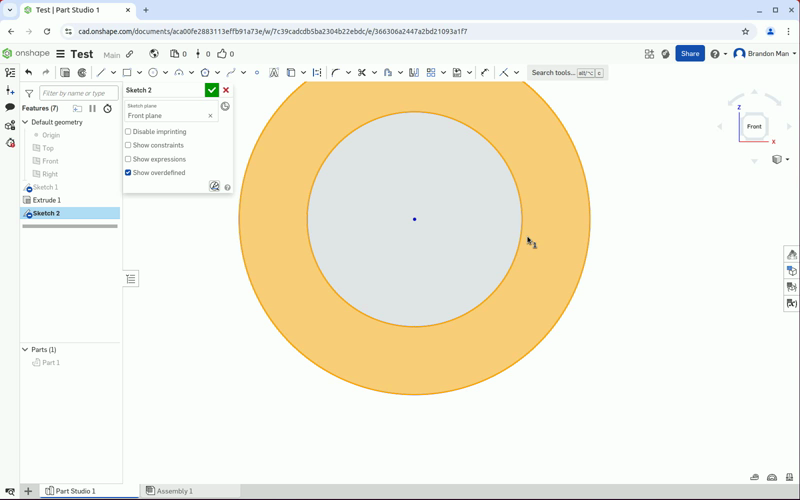
scroll(-6)
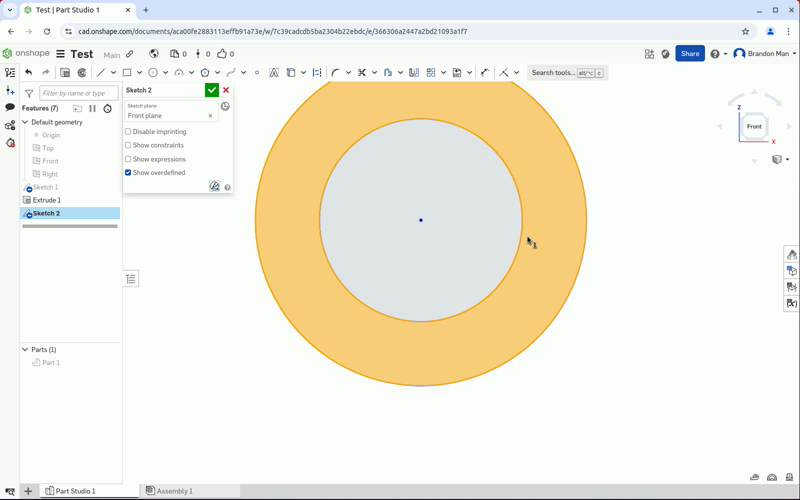
scroll(-6)
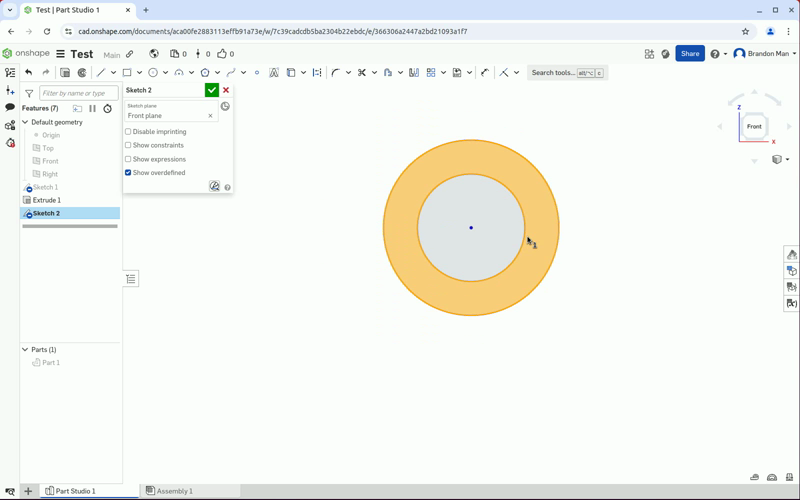
scroll(-6)
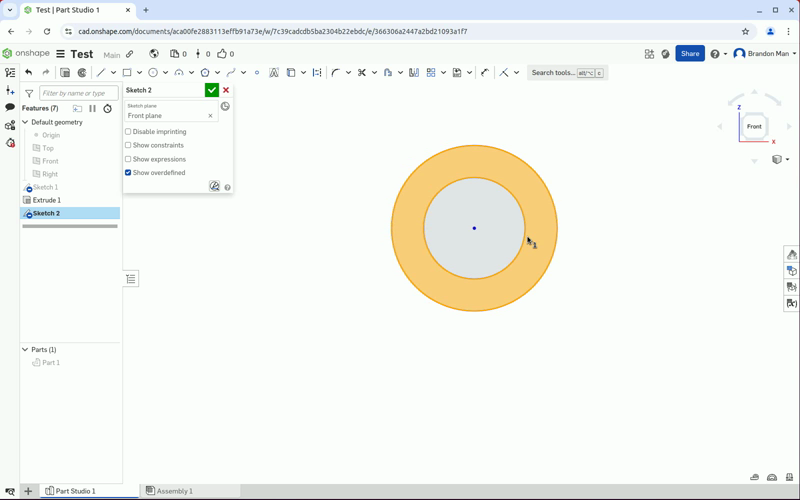
scroll(-6)
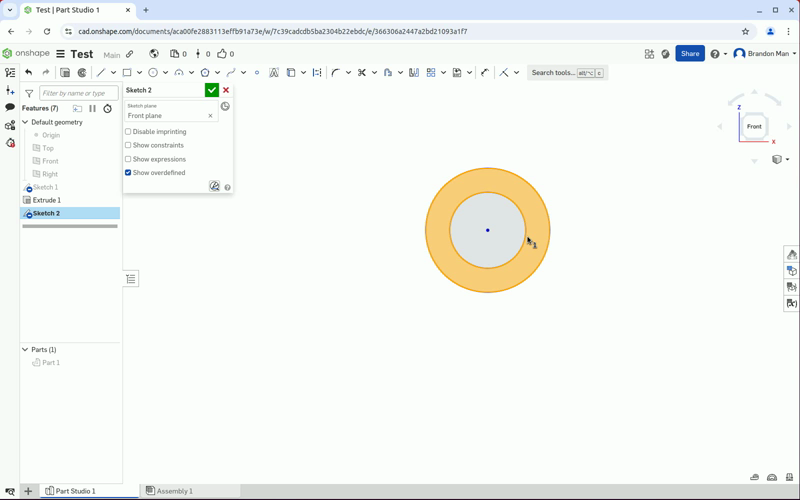
scroll(-6)
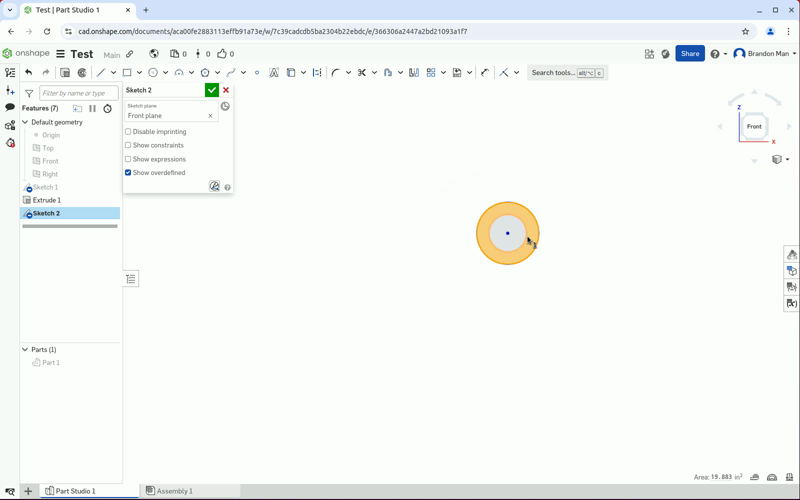
scroll(-6)
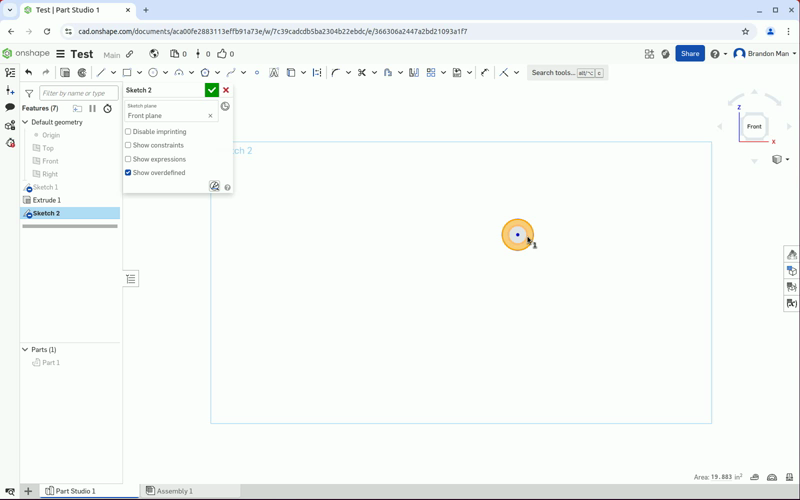
mouse_move(73, 352)
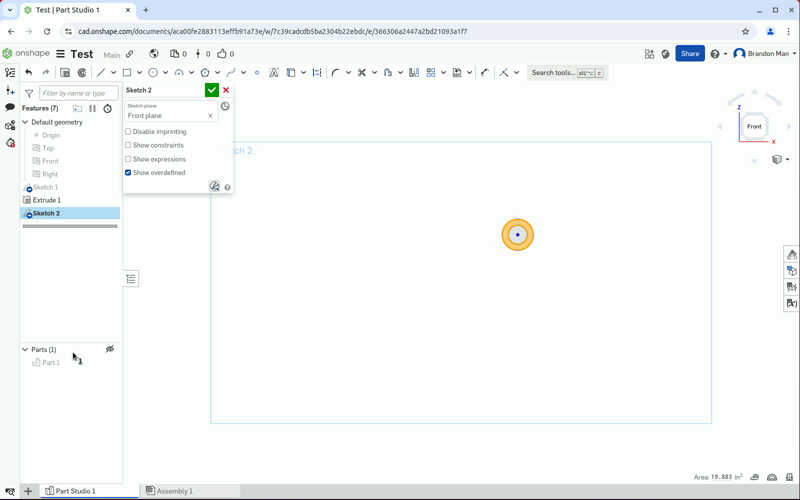
key(shift+y)
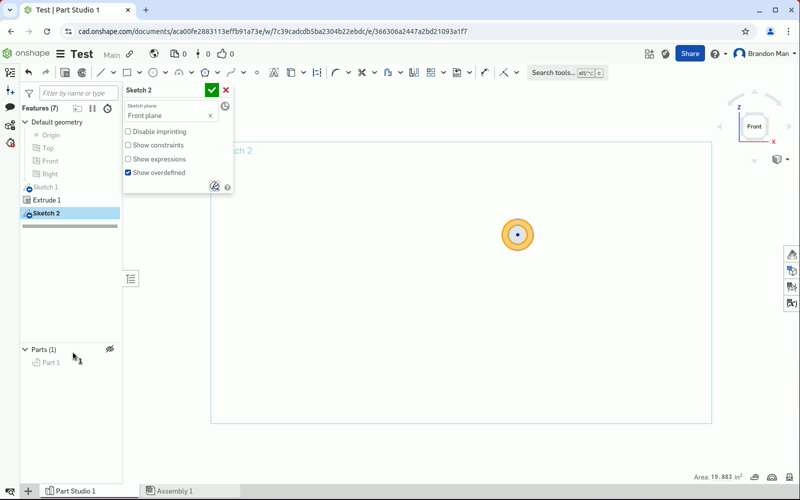
key(shift+e)
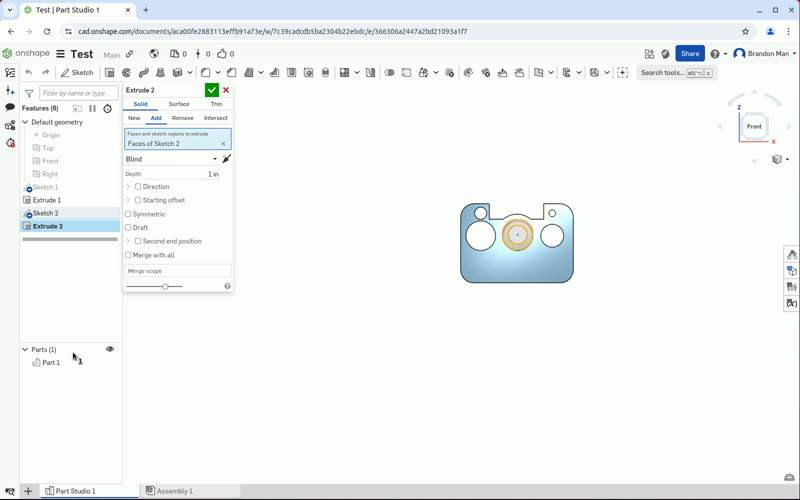
mouse_move(143, 106)
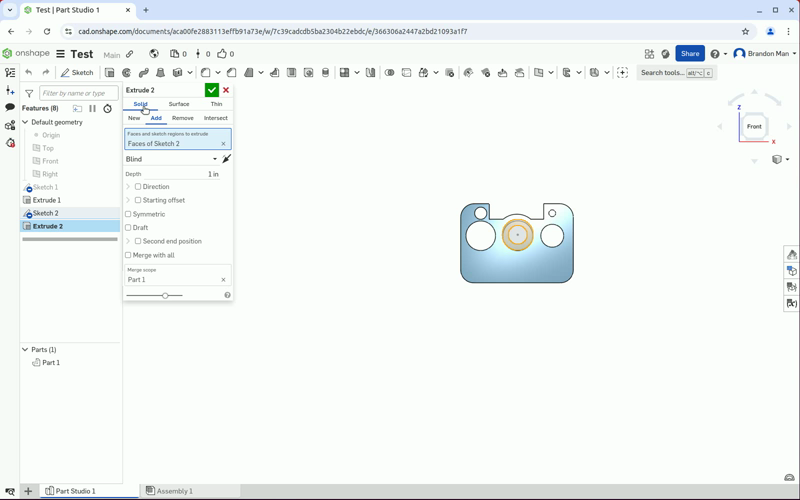
click(143, 106)
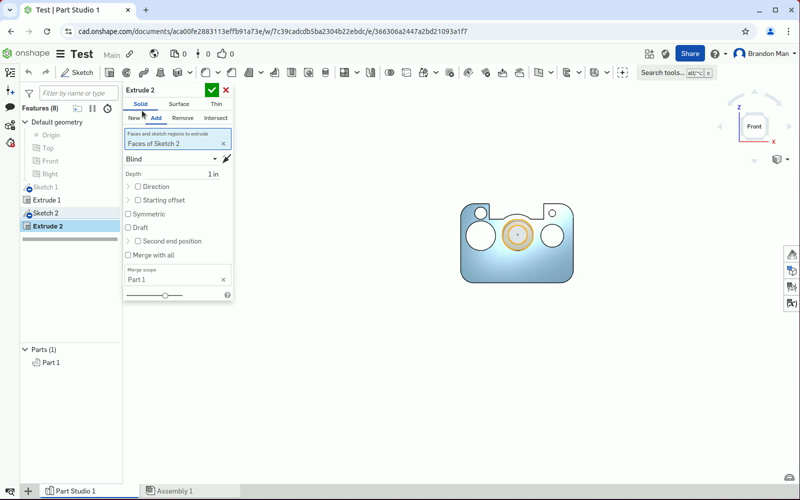
mouse_move(137, 120)
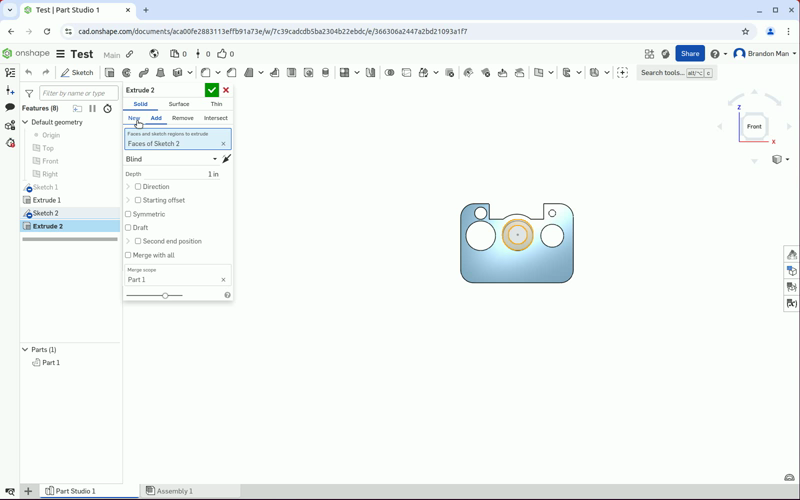
click(137, 120)
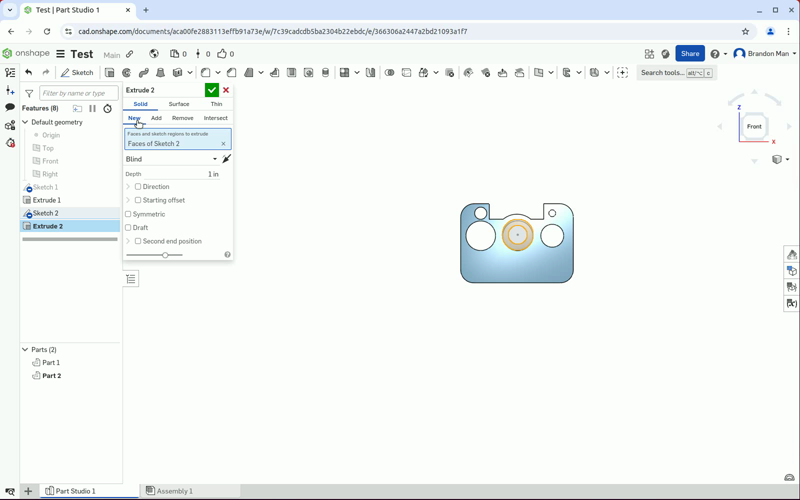
key(tab, 4)
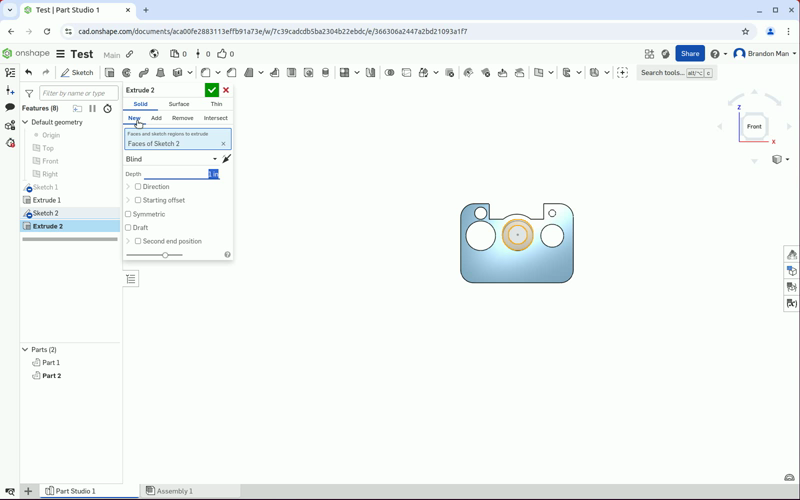
text(3.851)
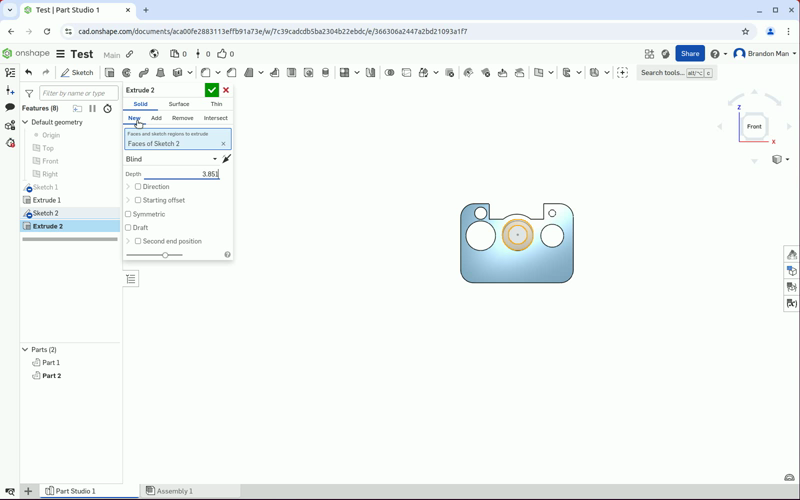
key(enter)
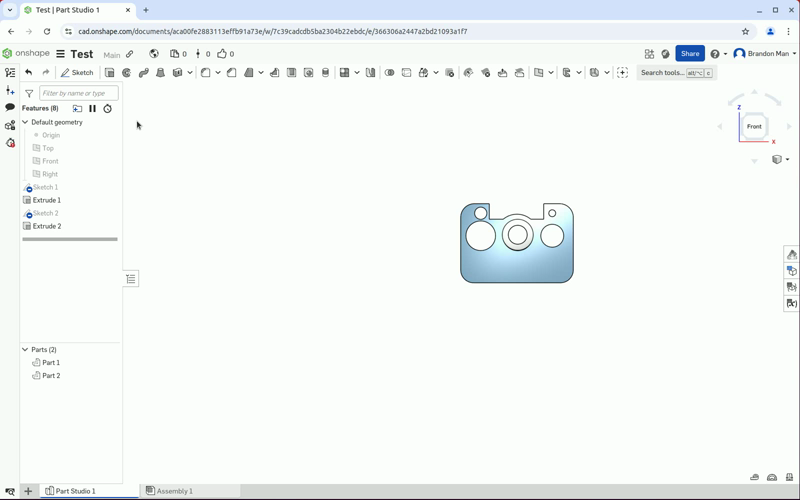
key(shift+h)
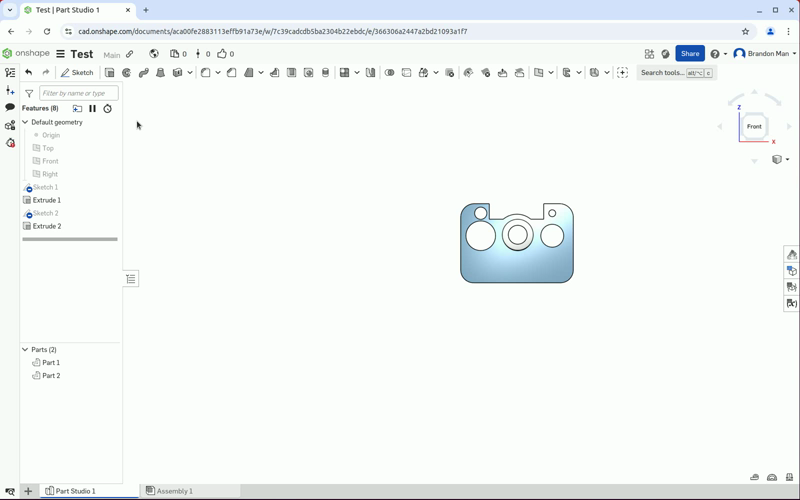
key(shift+h)
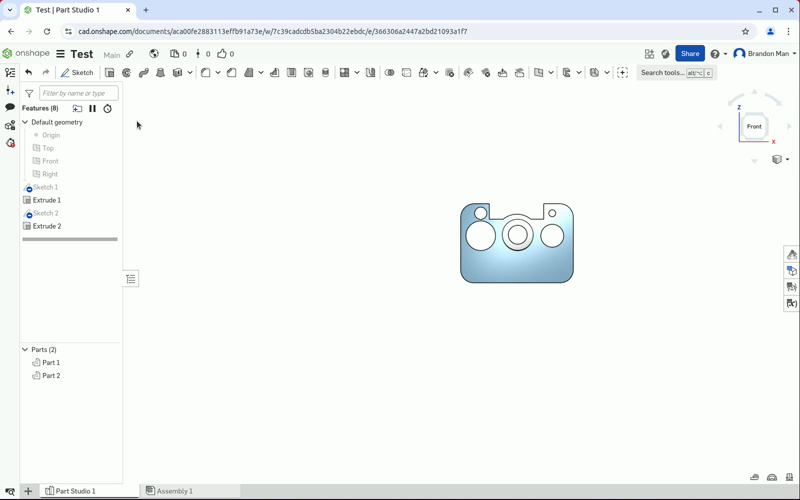
mouse_move(73, 189)
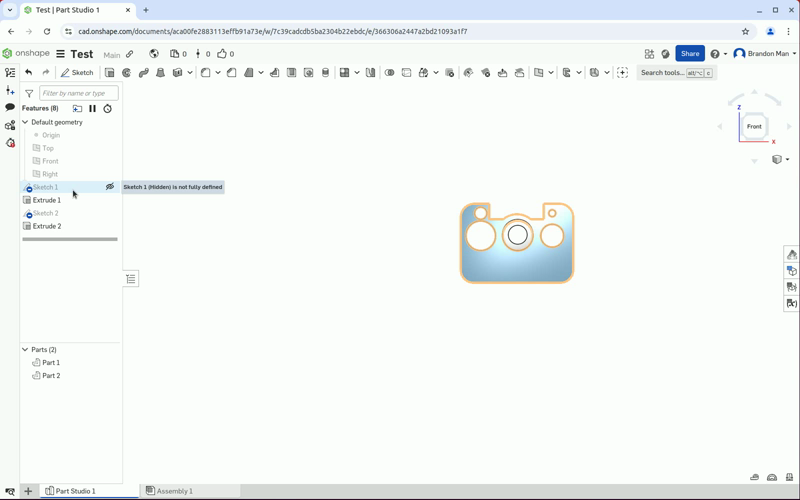
click(73, 189)
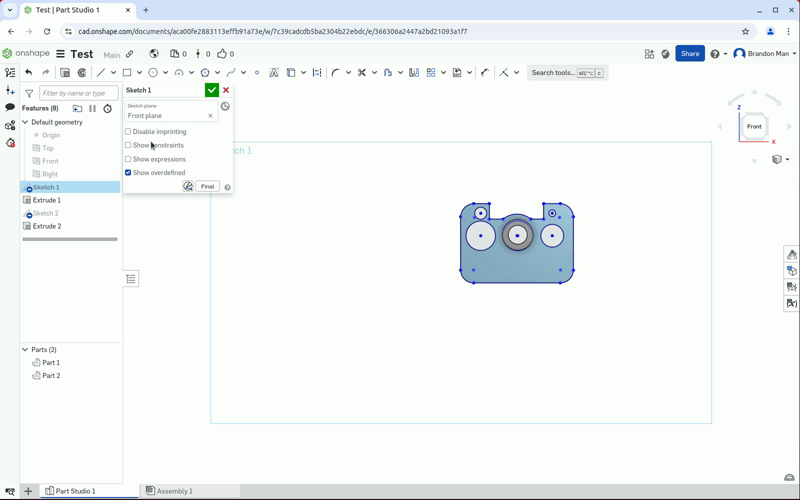
mouse_move(229, 92)
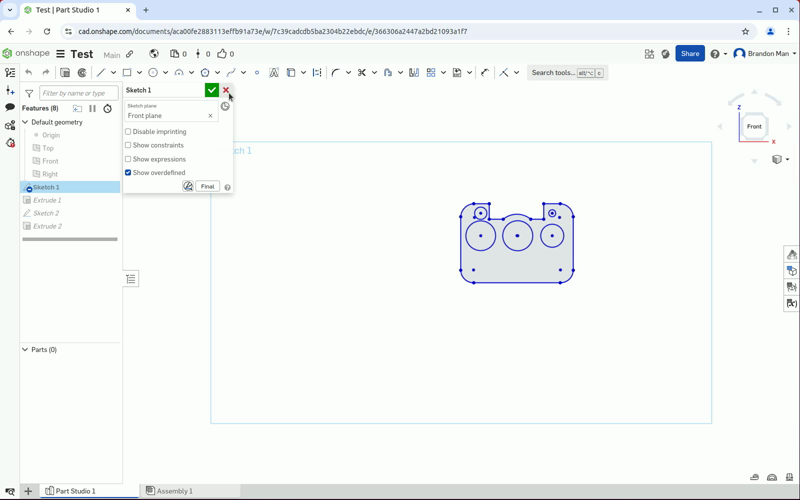
click(229, 92)
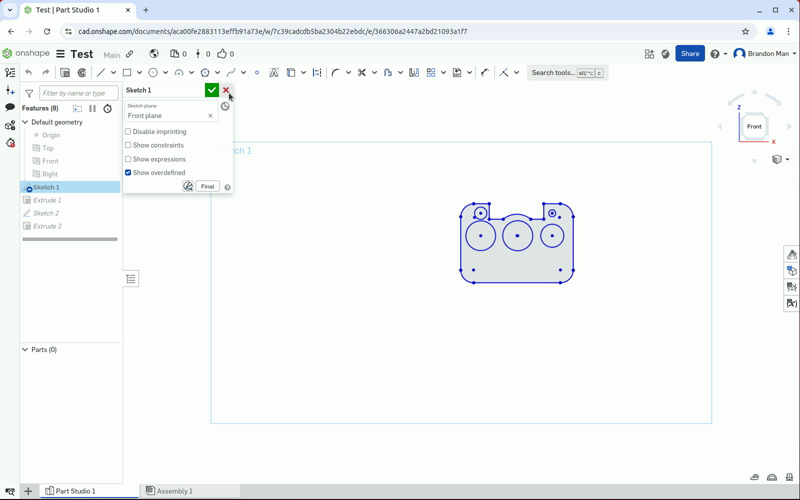
key(shift+s)
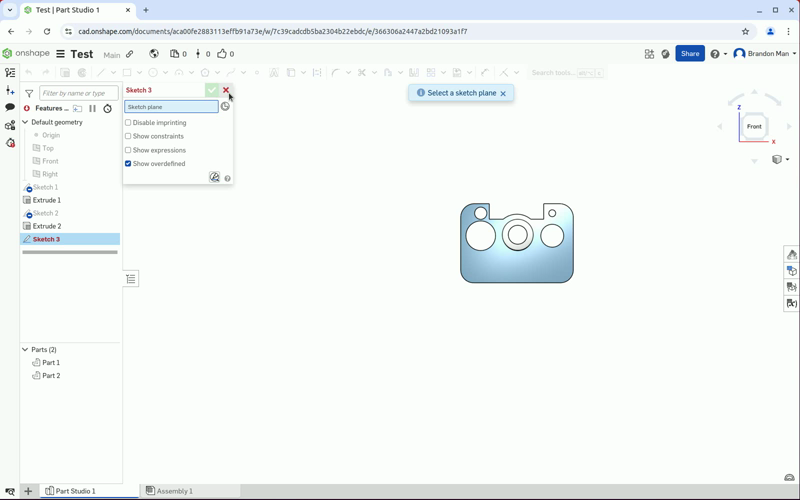
mouse_move(73, 163)
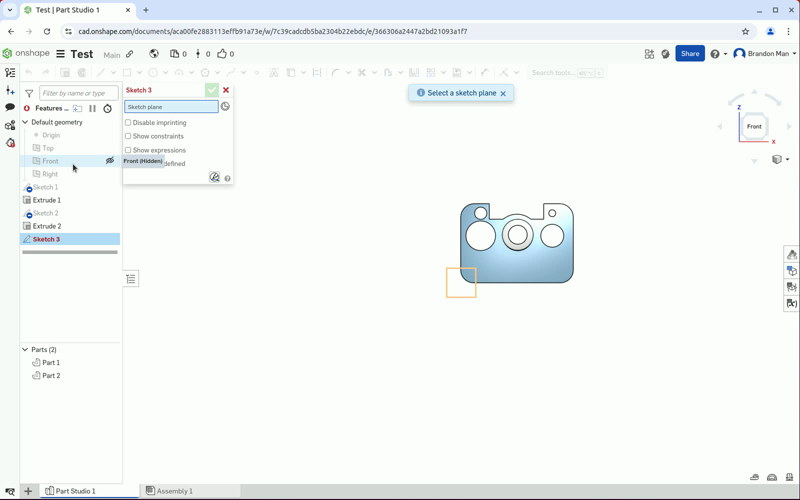
click(73, 163)
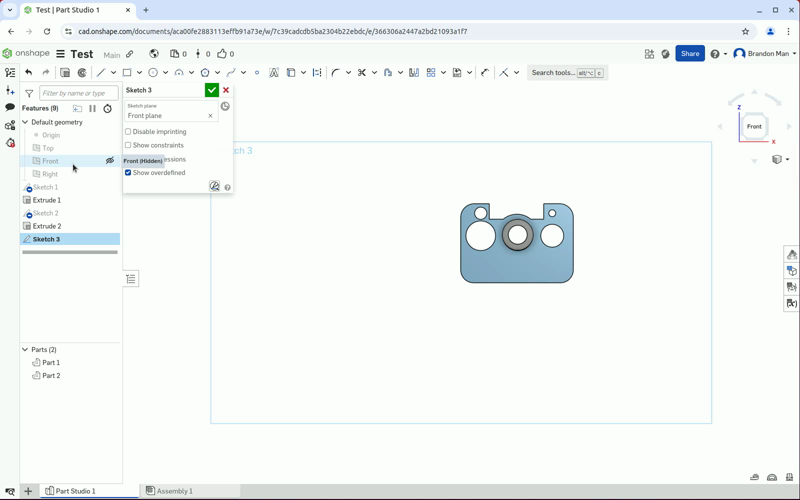
mouse_move(73, 352)
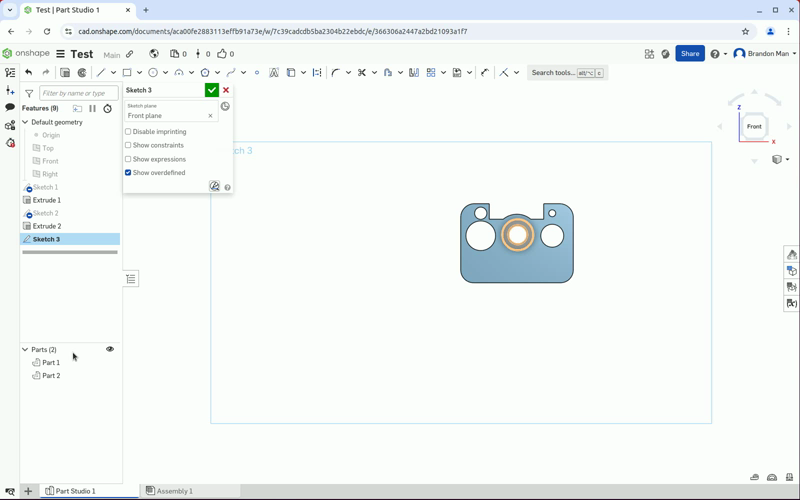
key(y)
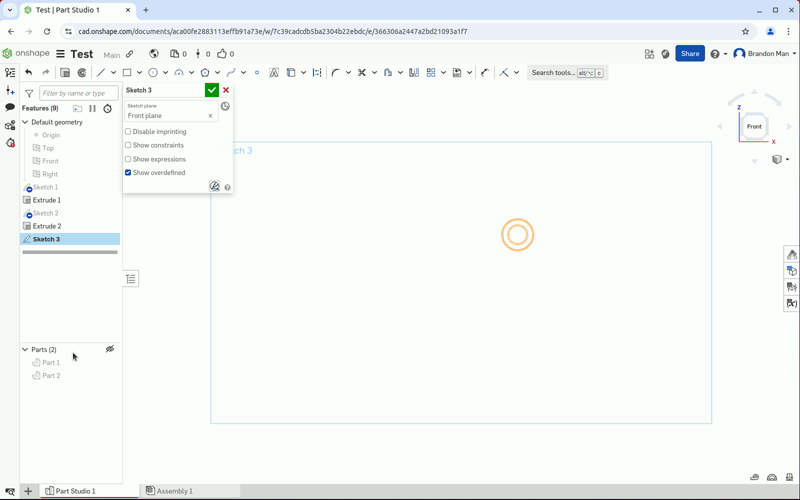
key(c)
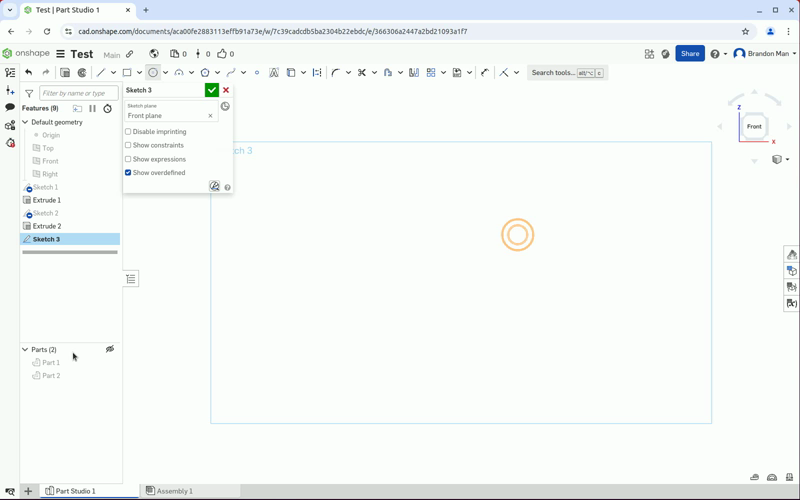
key_down(shift)
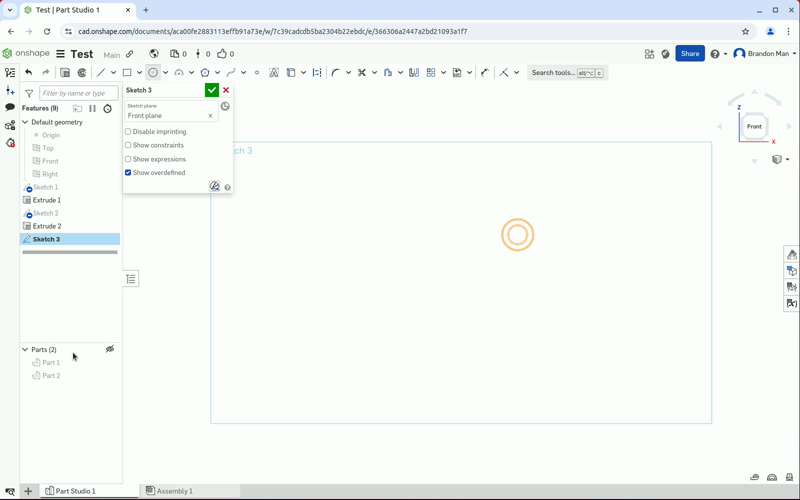
mouse_move(481, 234)
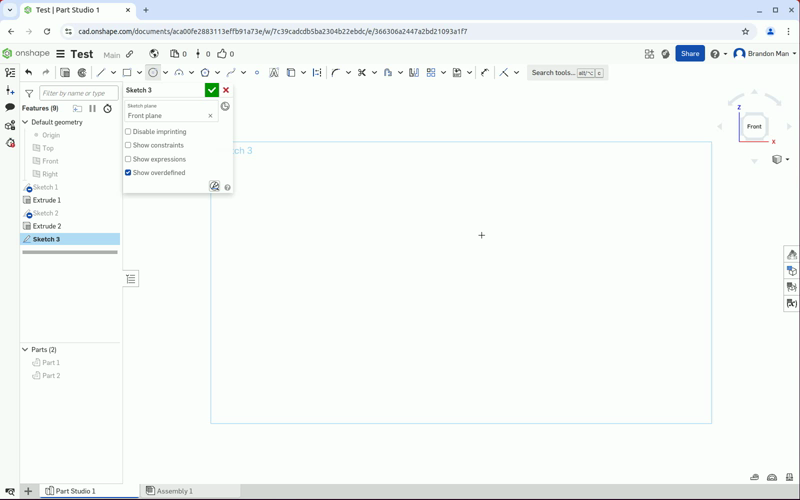
click(481, 234)
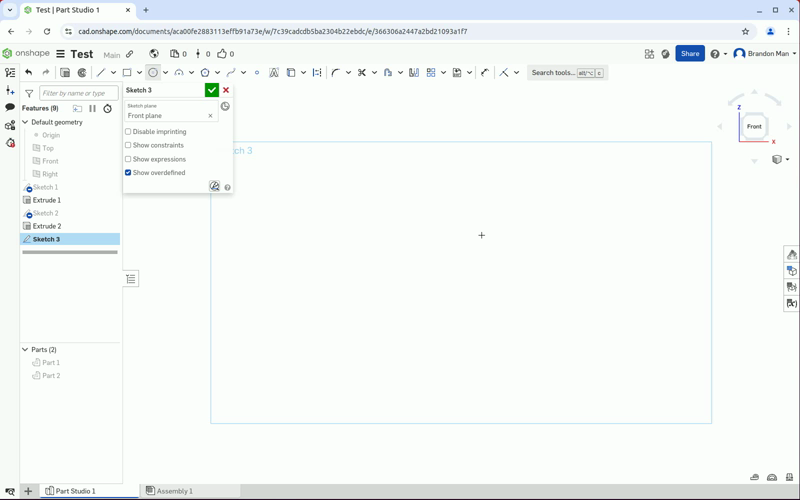
key_up(shift)
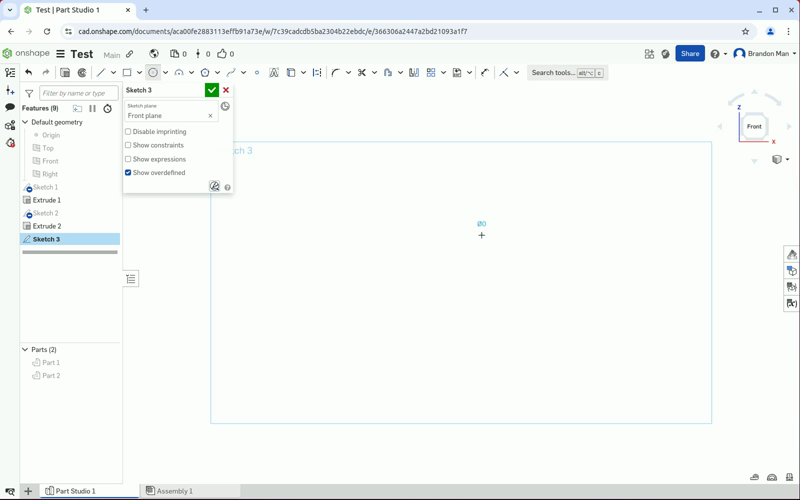
mouse_move(493, 234)
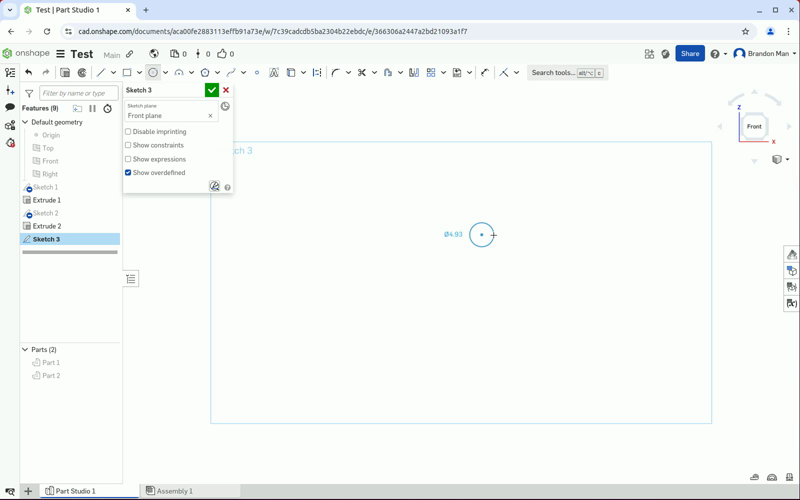
click(493, 234)
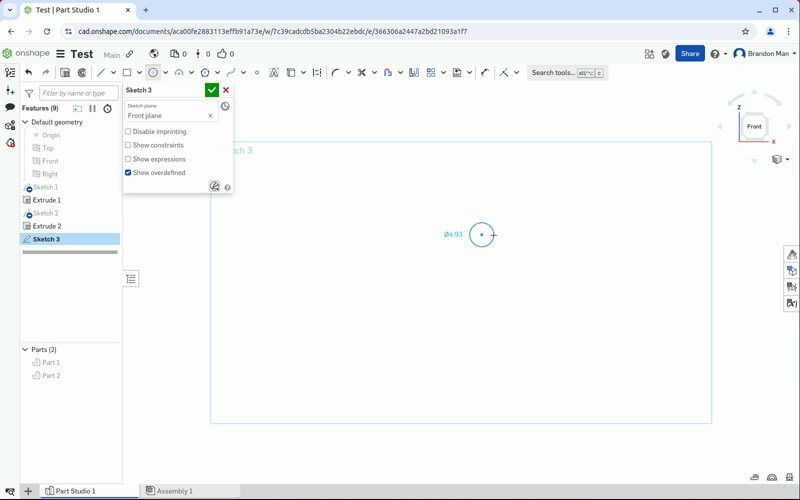
key(esc)
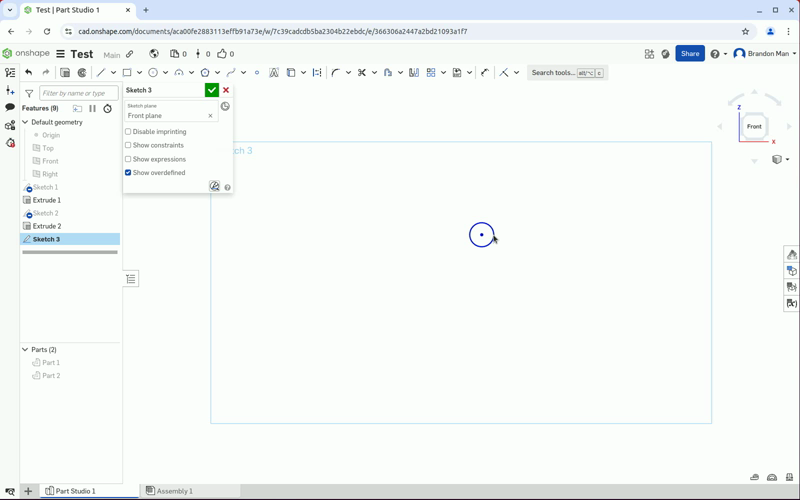
key(c)
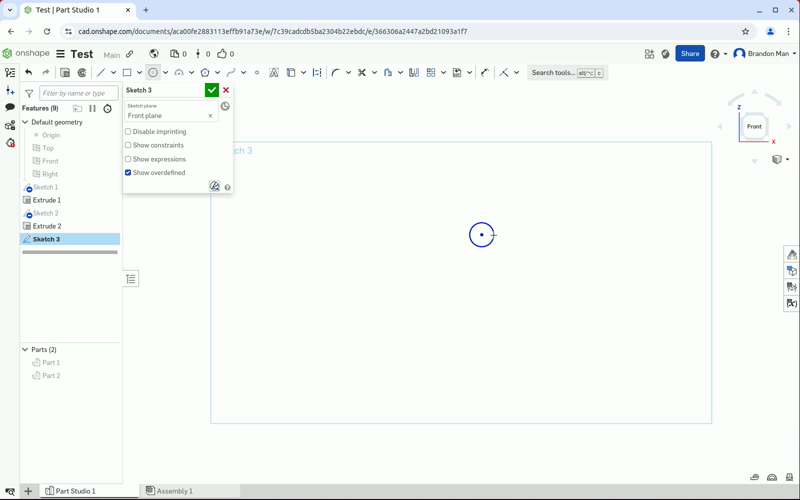
key_down(shift)
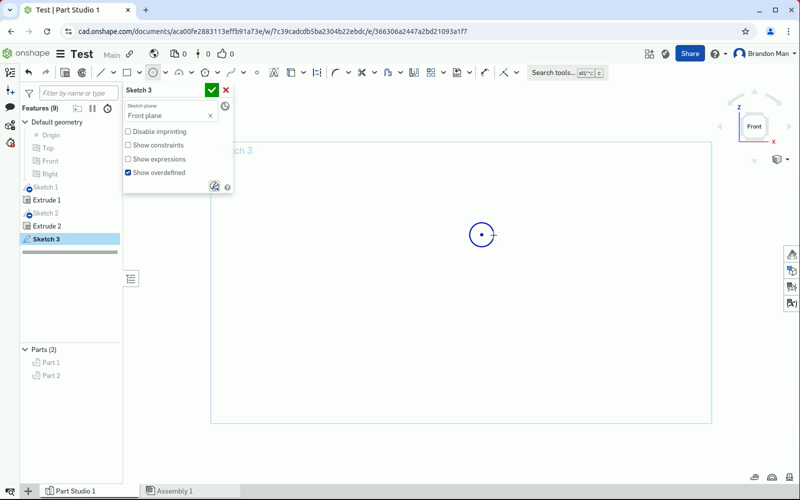
mouse_move(481, 234)
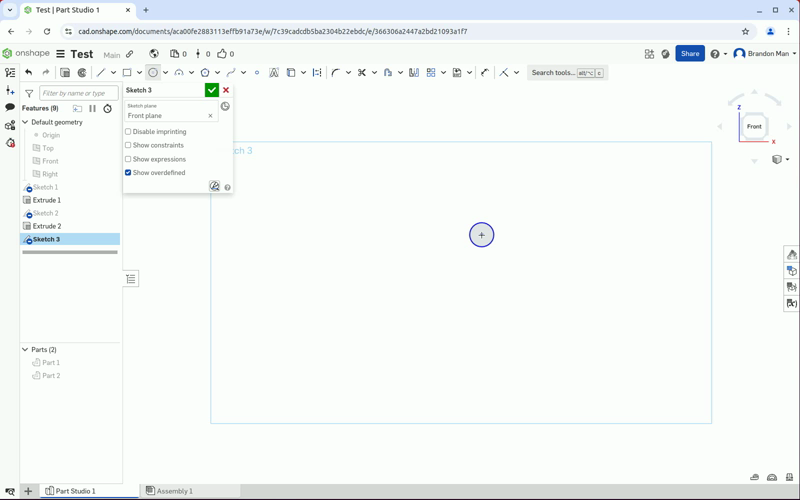
click(481, 234)
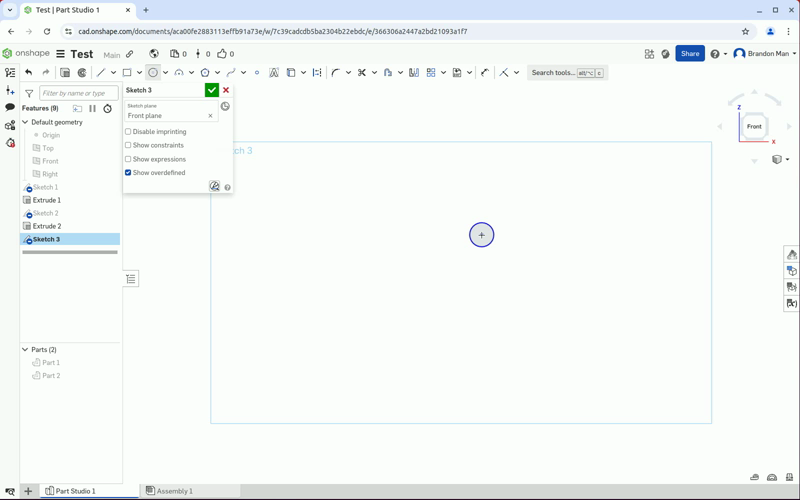
key_up(shift)
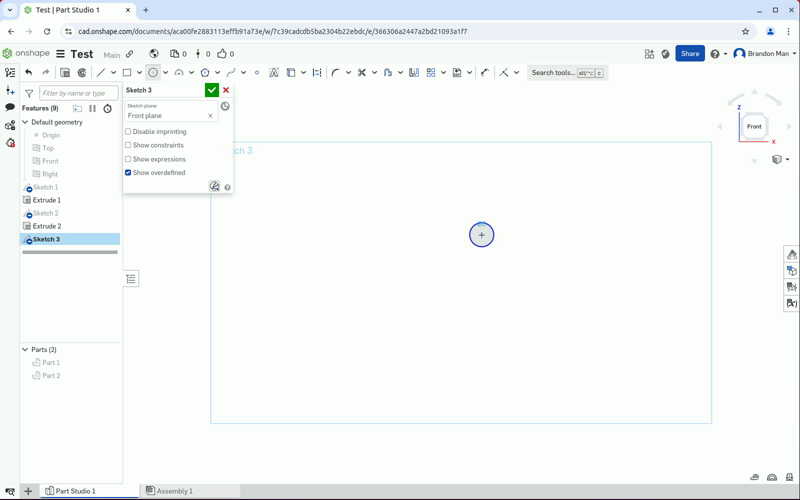
mouse_move(491, 234)
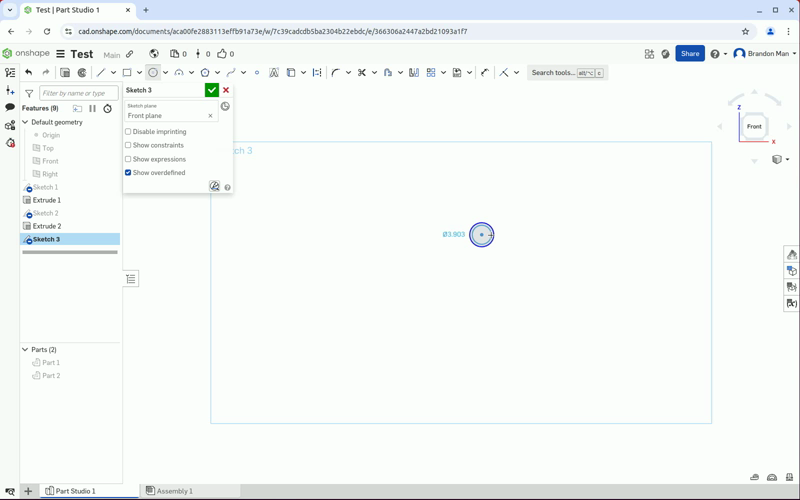
scroll(6)
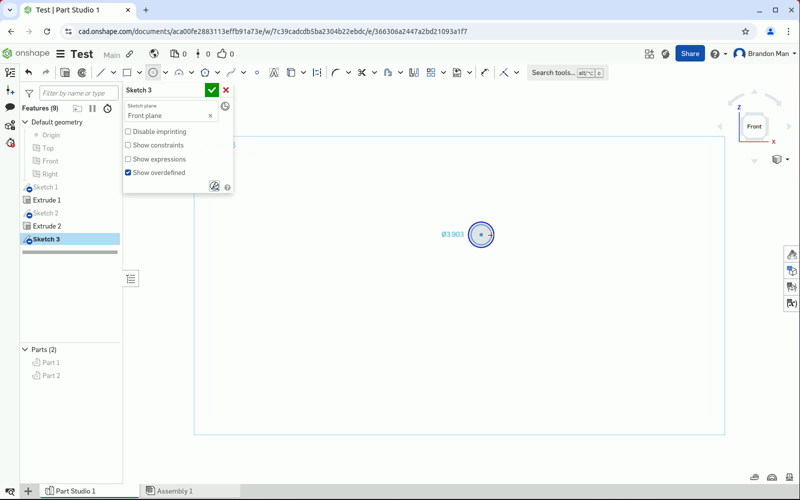
scroll(6)
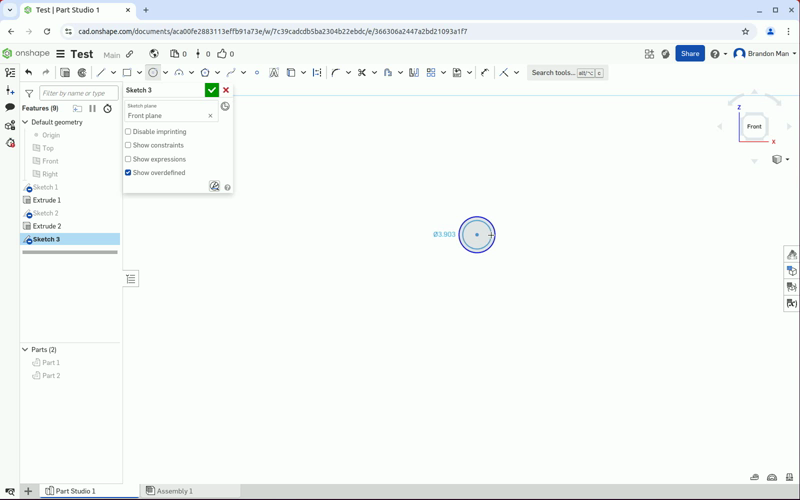
scroll(6)
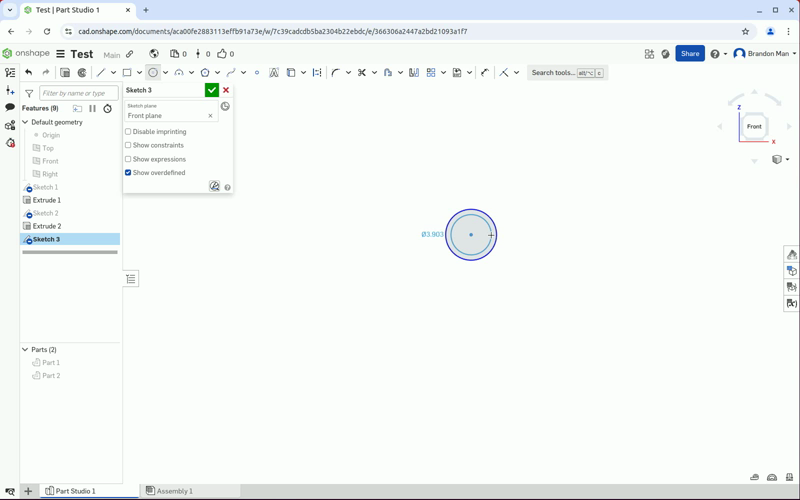
scroll(6)
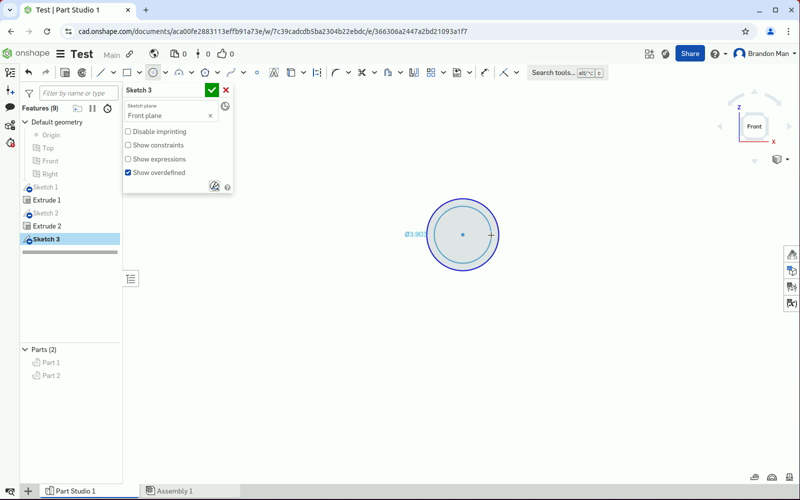
scroll(6)
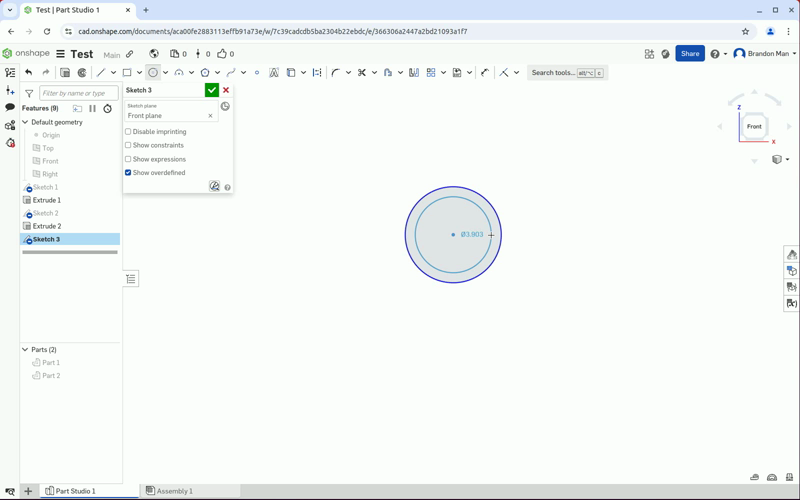
scroll(6)
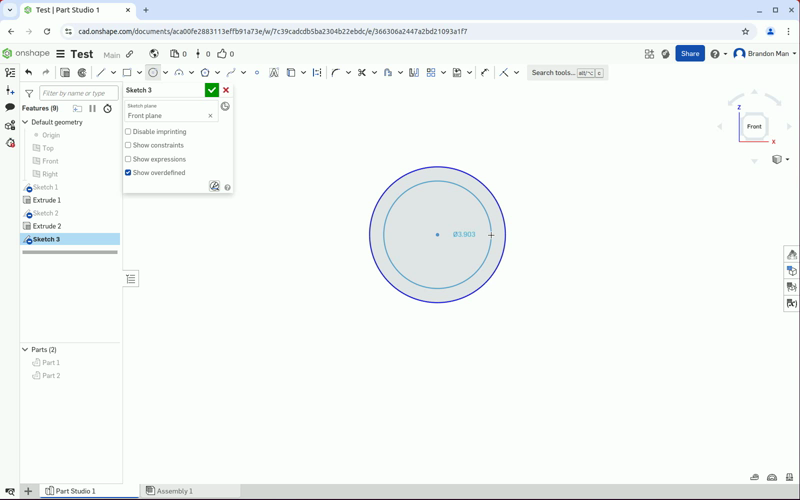
scroll(6)
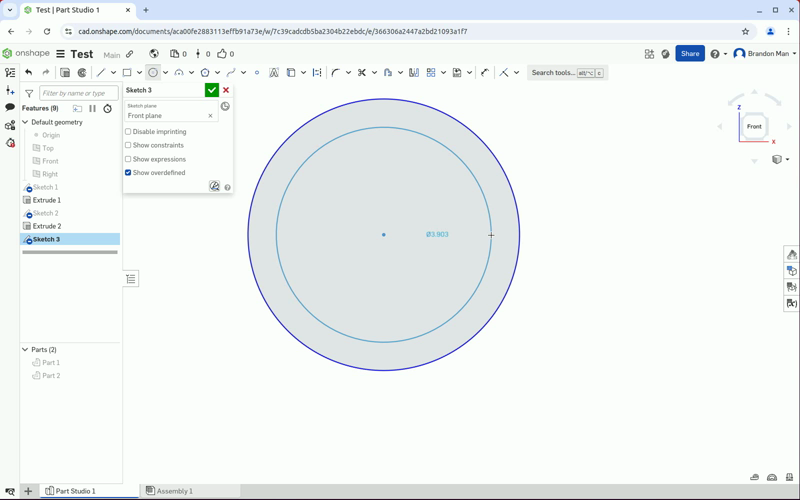
click(491, 234)
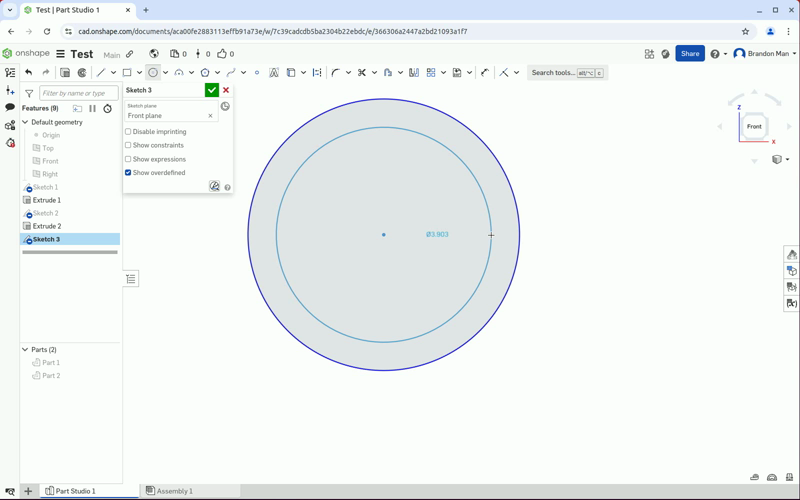
scroll(-6)
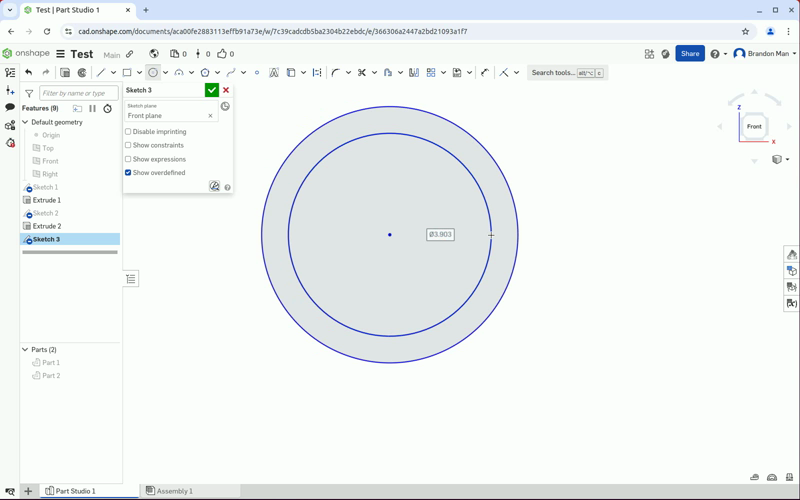
scroll(-6)
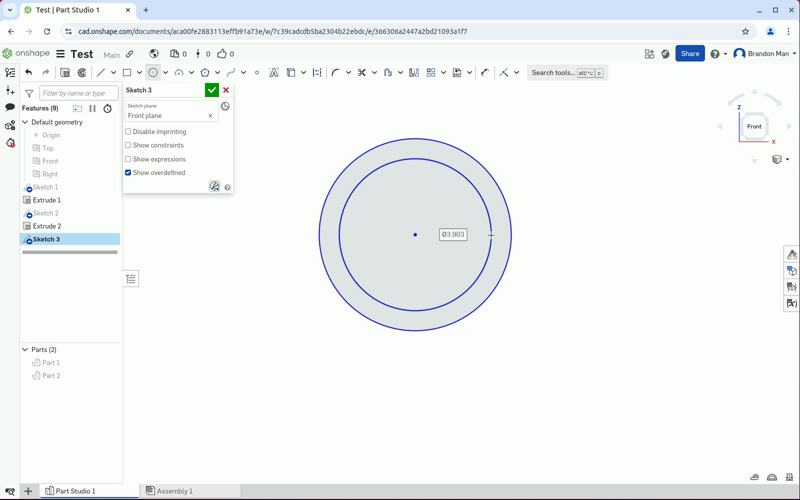
scroll(-6)
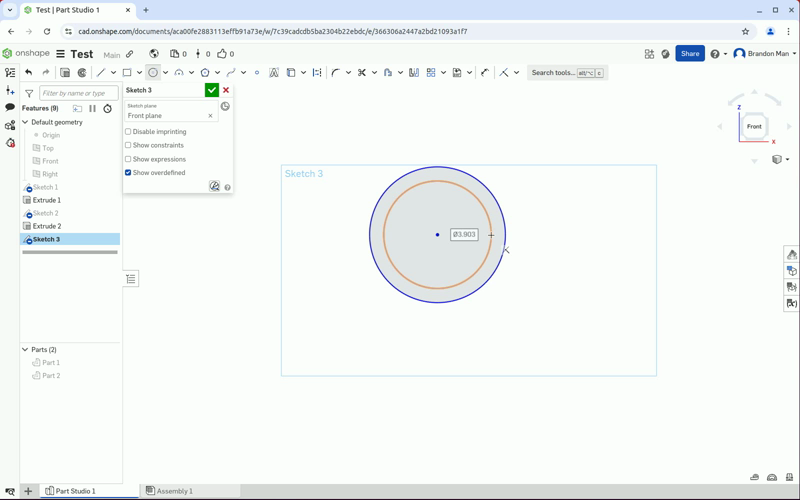
scroll(-6)
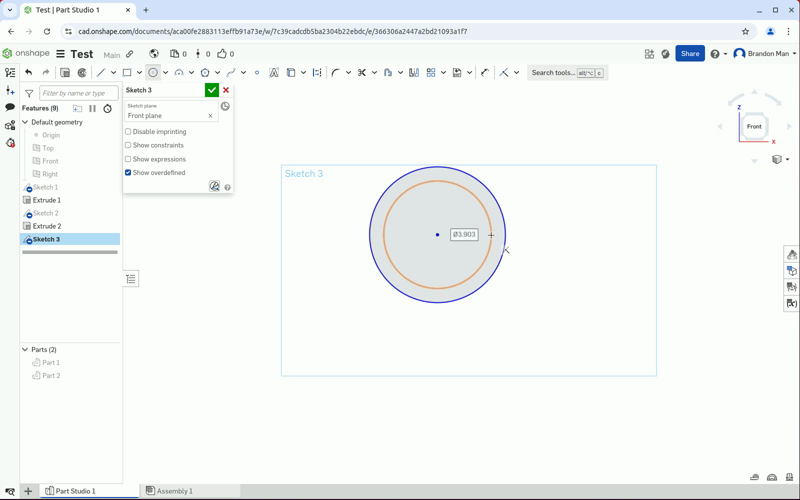
scroll(-6)
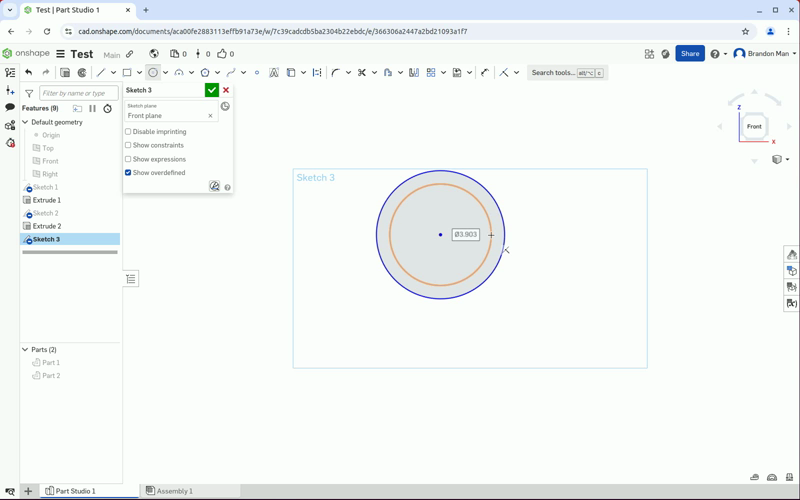
scroll(-6)
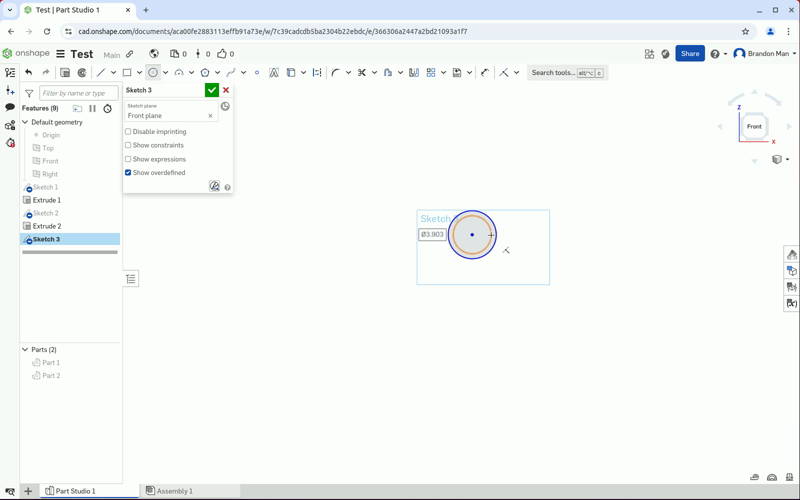
scroll(-6)
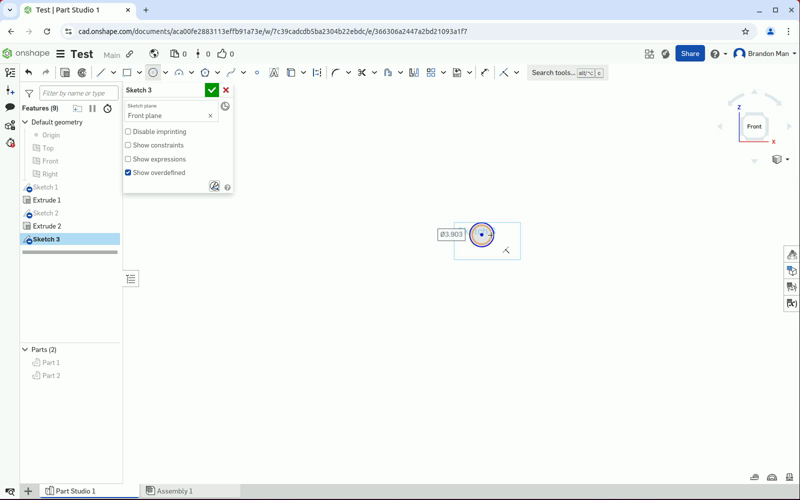
key(esc)
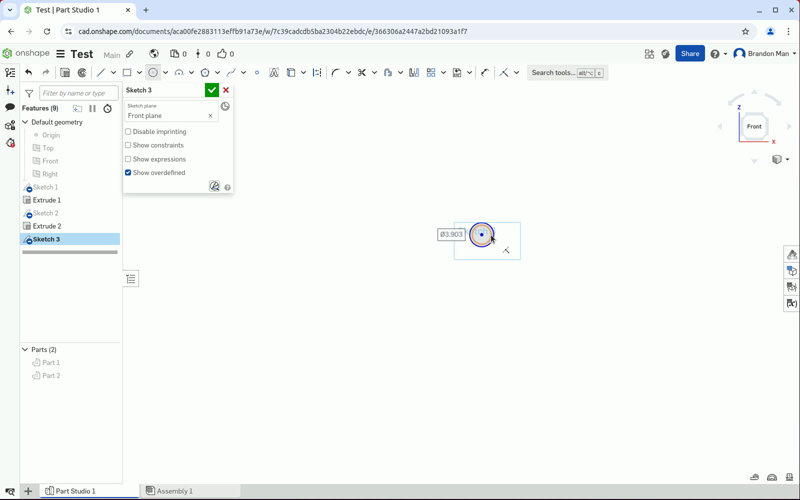
mouse_move(484, 245)
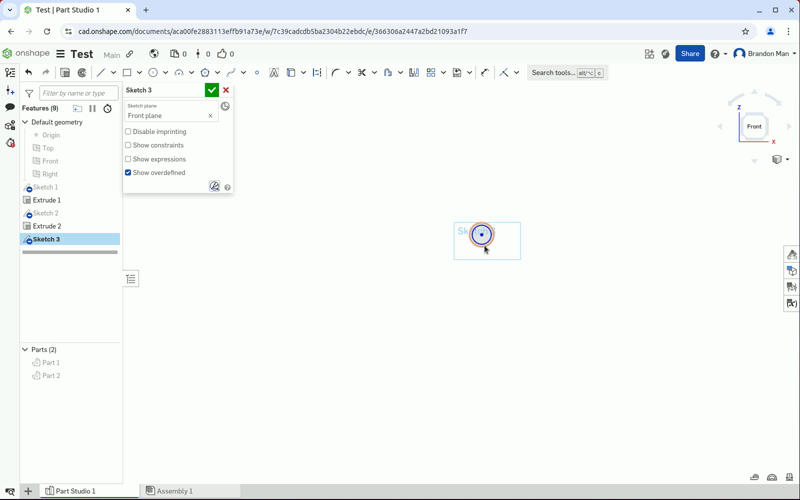
scroll(6)
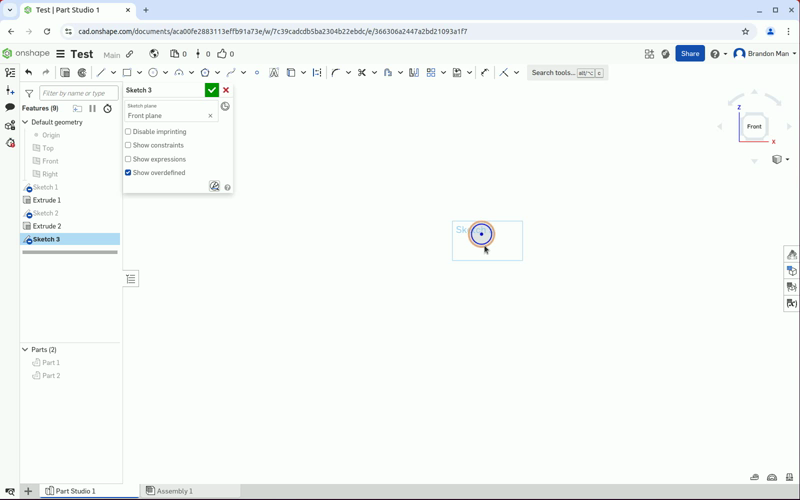
scroll(6)
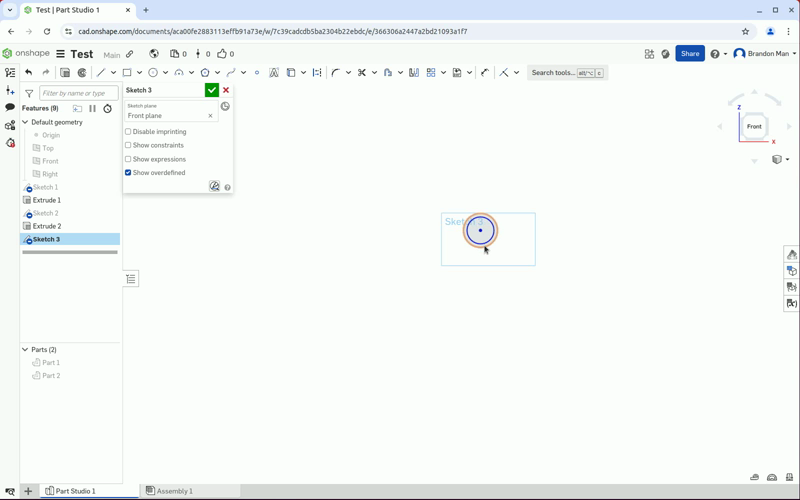
scroll(6)
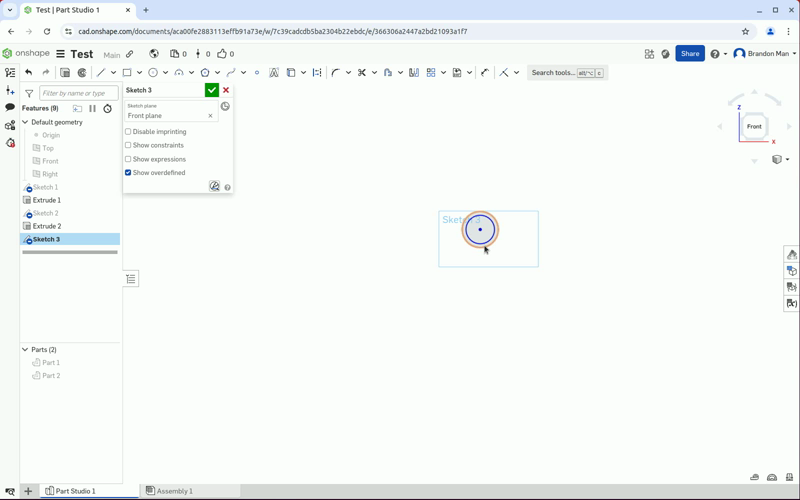
scroll(6)
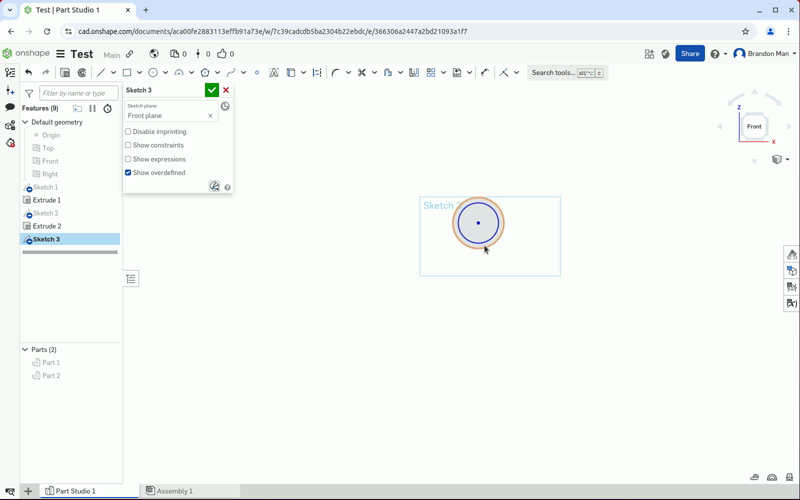
scroll(6)
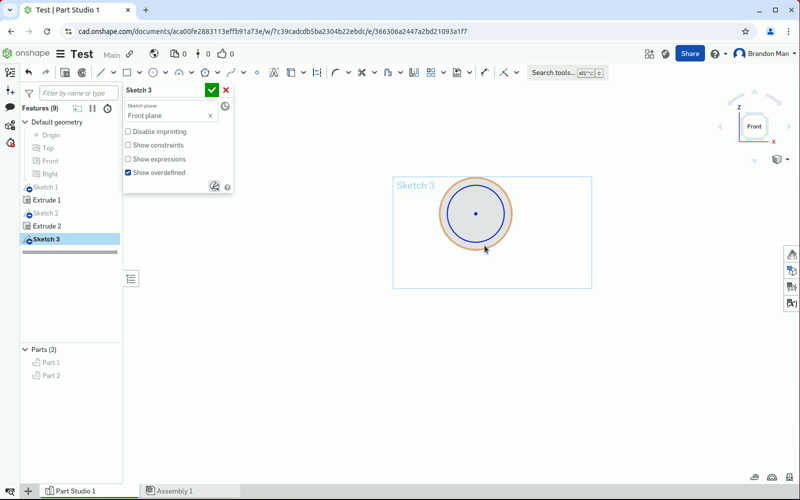
scroll(6)
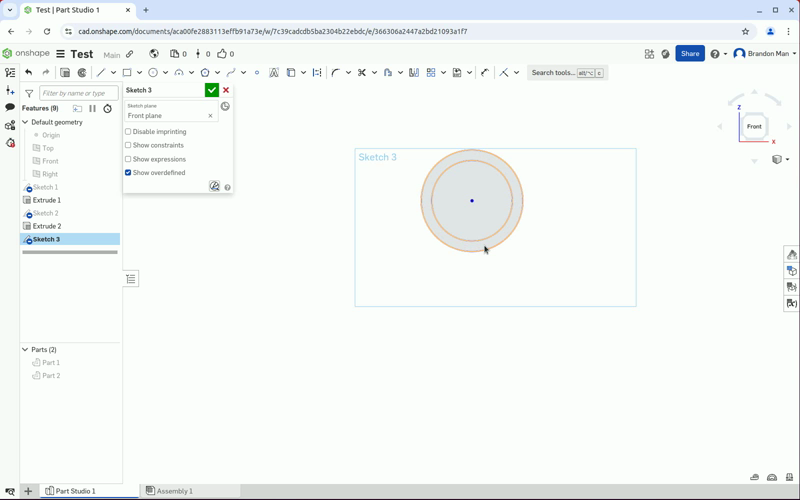
scroll(6)
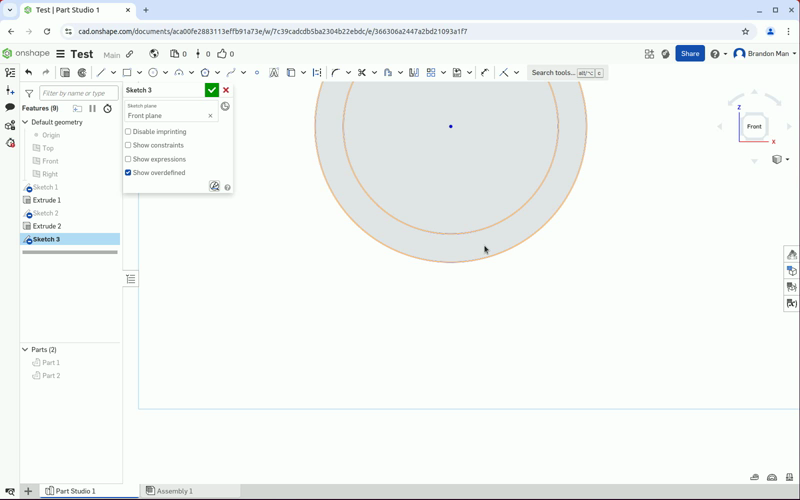
click(484, 245)
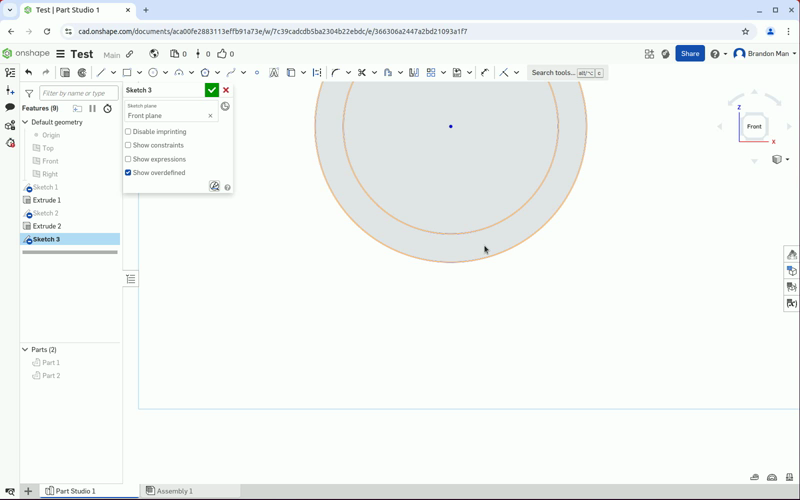
scroll(-6)
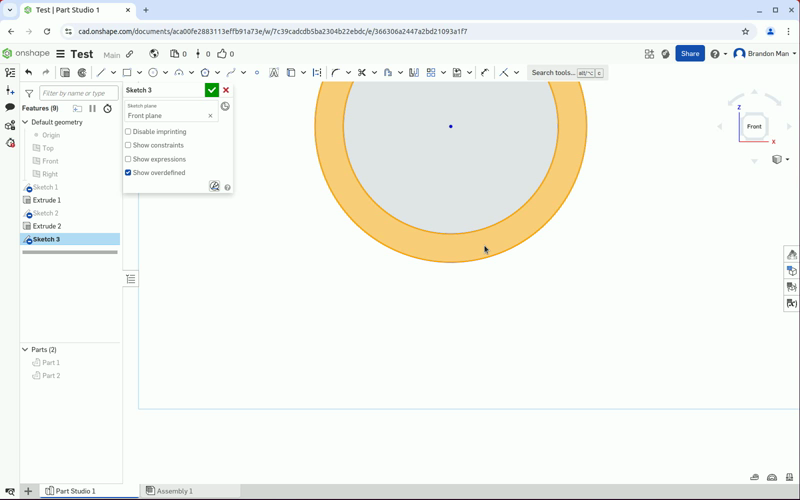
scroll(-6)
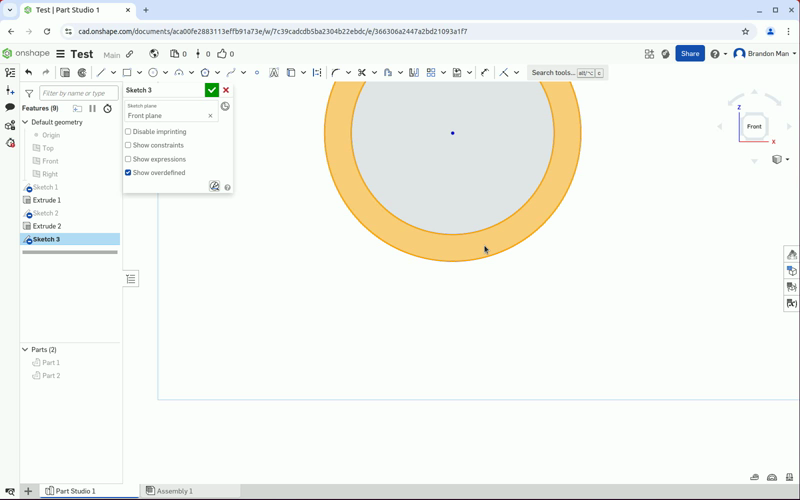
scroll(-6)
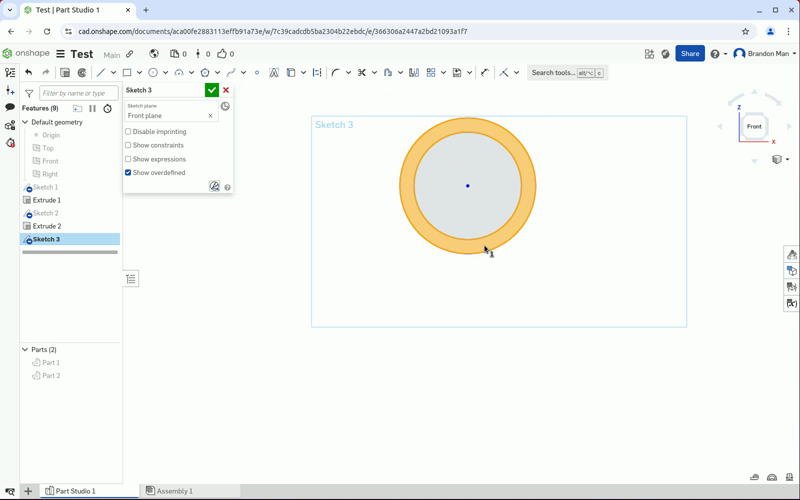
scroll(-6)
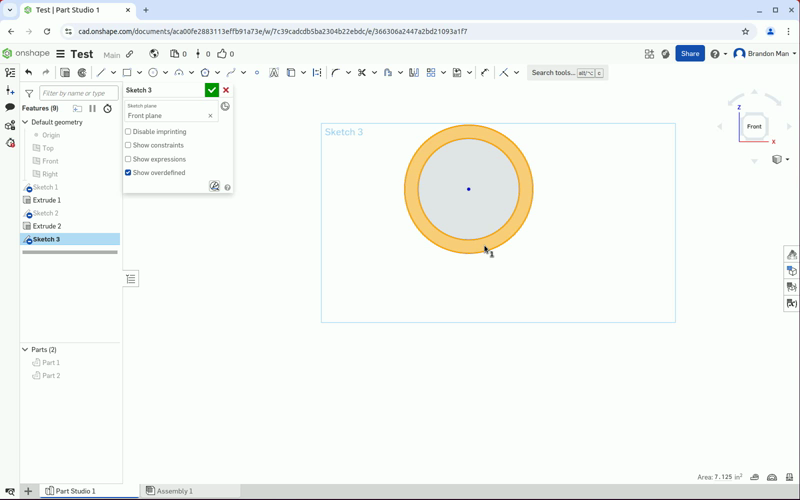
scroll(-6)
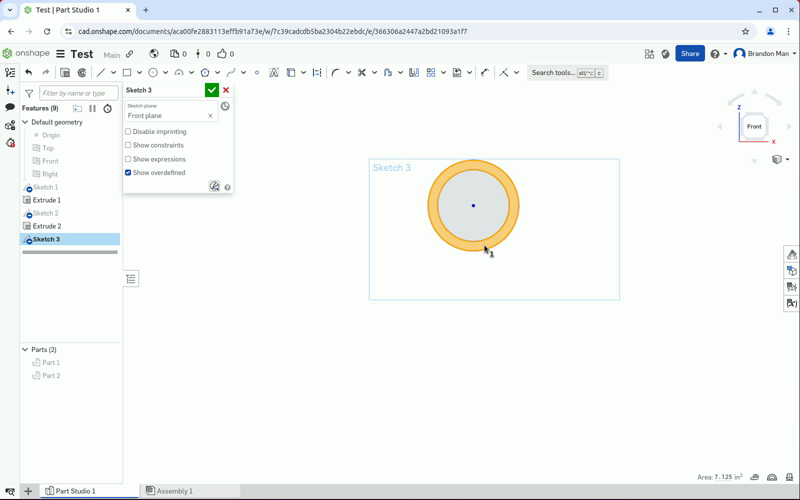
scroll(-6)
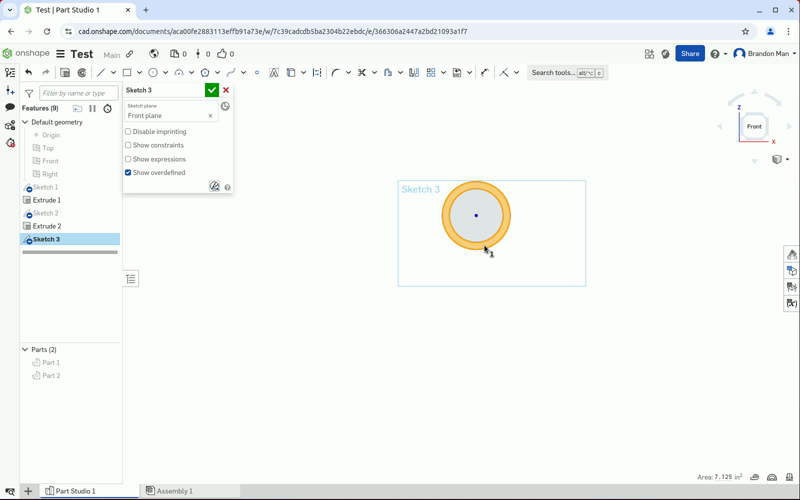
scroll(-6)
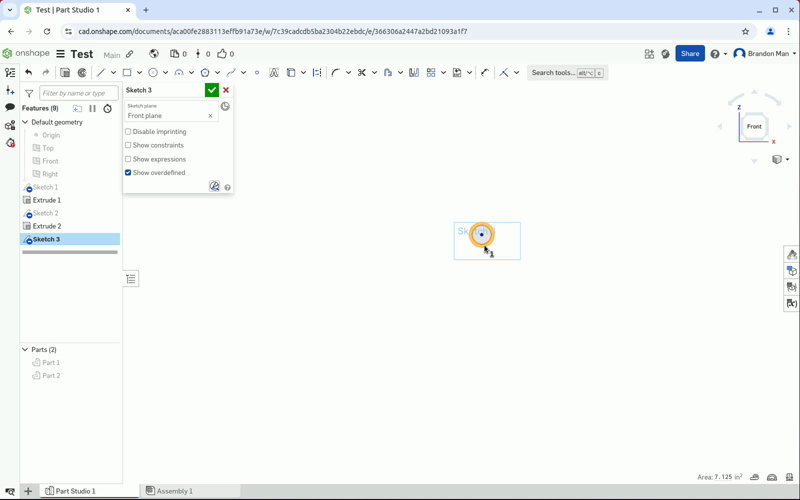
mouse_move(73, 352)
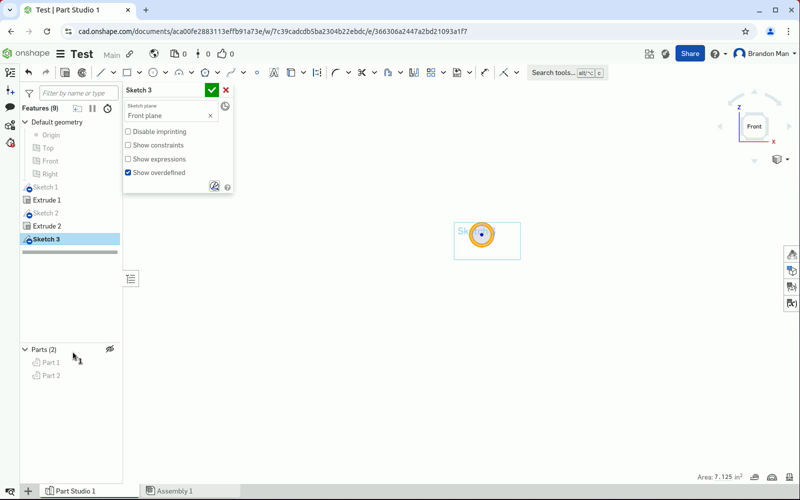
key(shift+y)
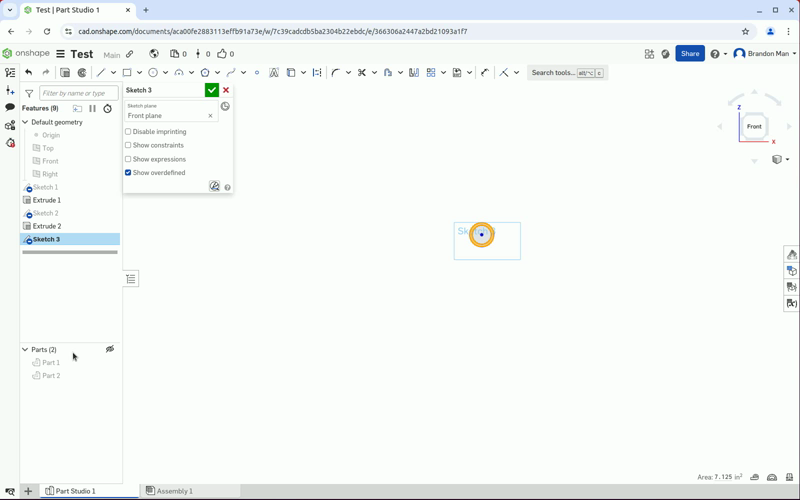
key(shift+e)
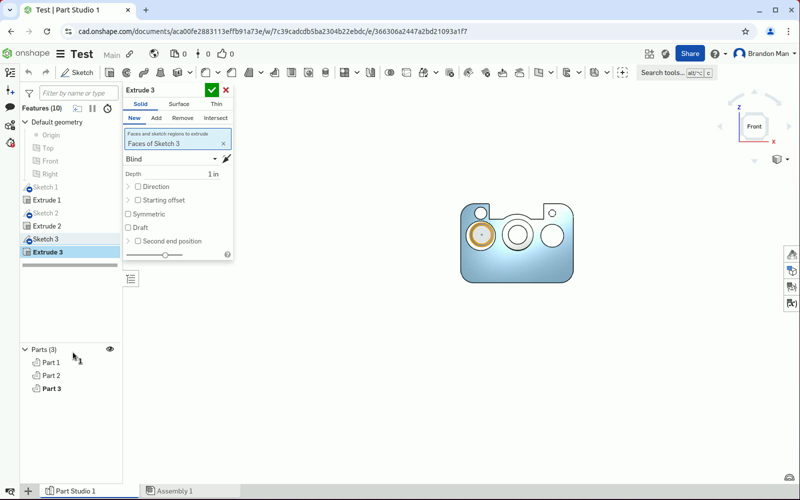
mouse_move(143, 106)
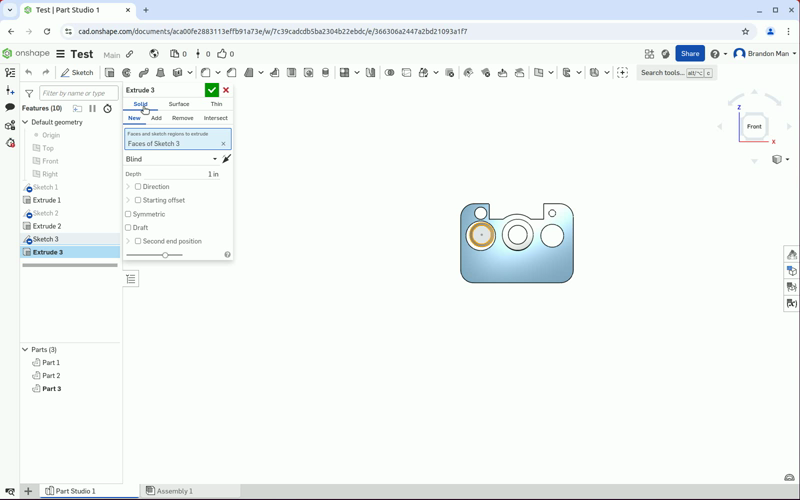
click(143, 106)
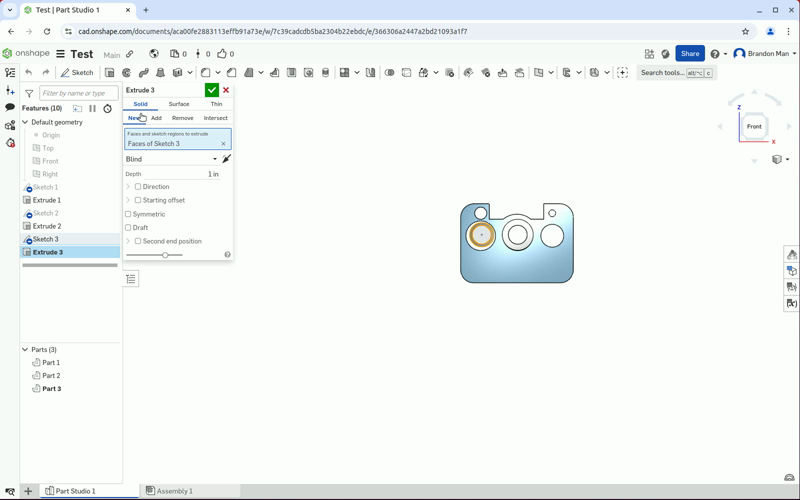
mouse_move(137, 120)
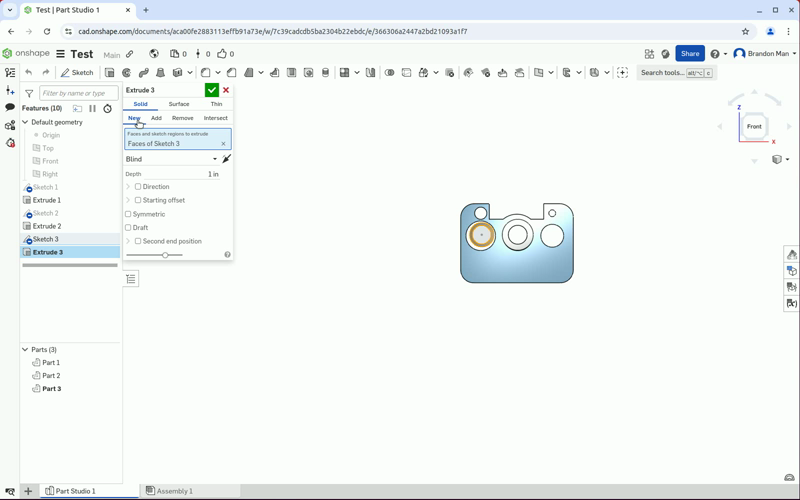
click(137, 120)
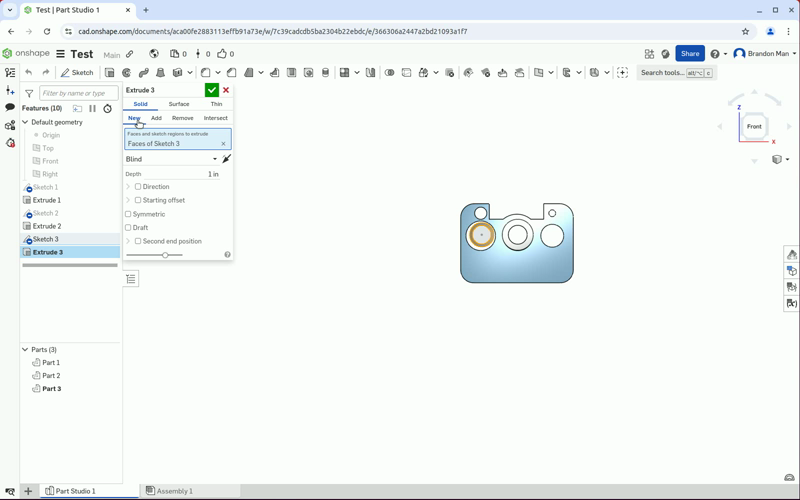
key(tab, 4)
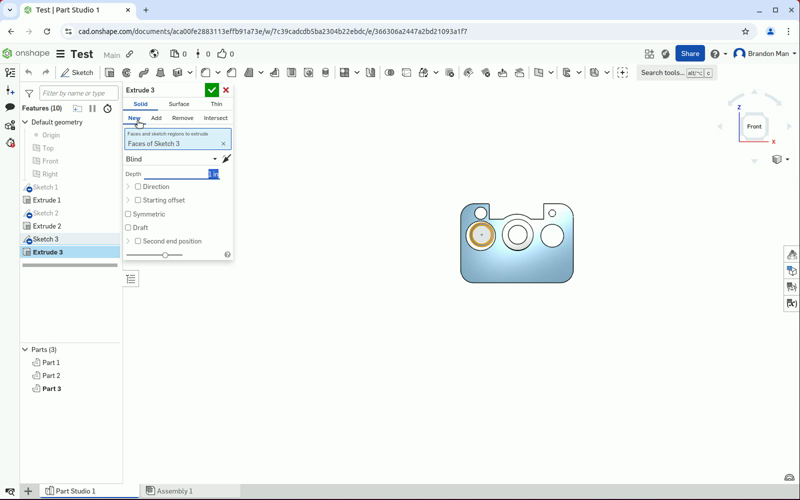
text(3.129)
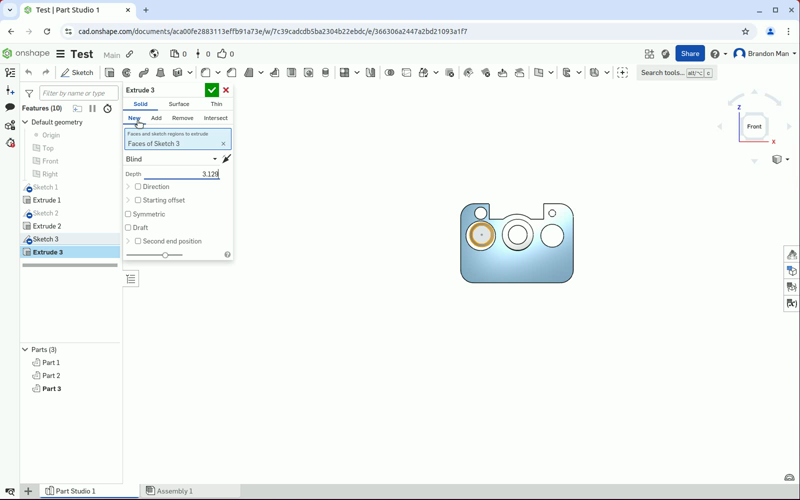
key(enter)
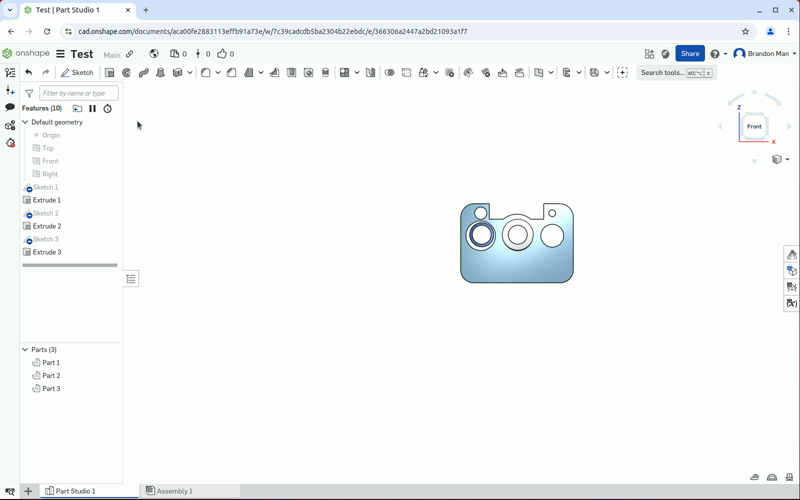
key(shift+h)
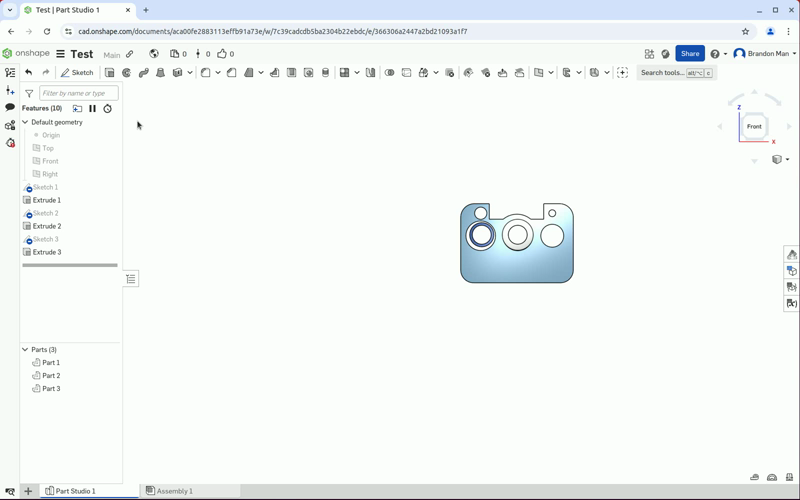
key(shift+h)
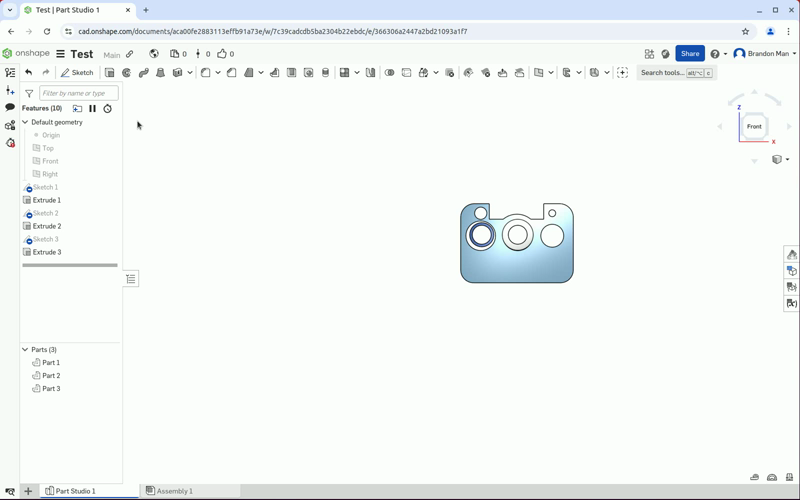
mouse_move(73, 189)
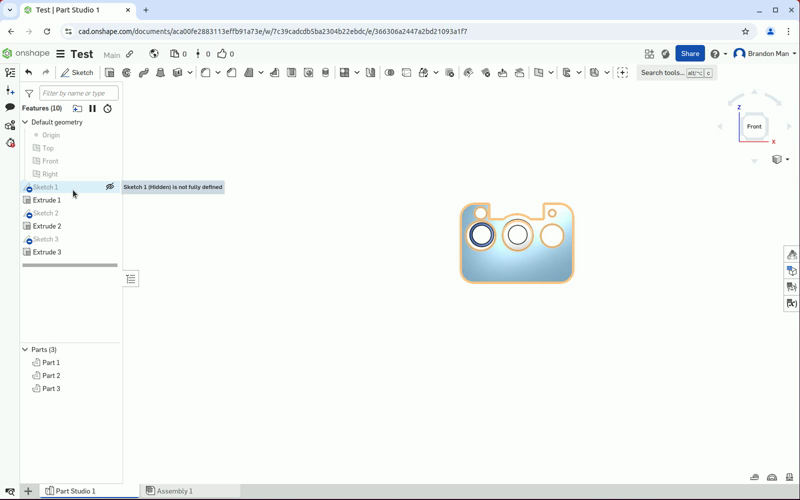
click(73, 189)
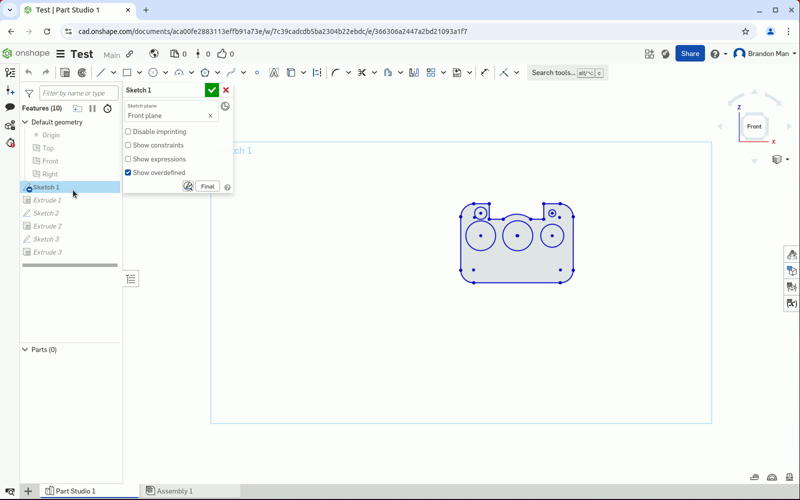
mouse_move(229, 92)
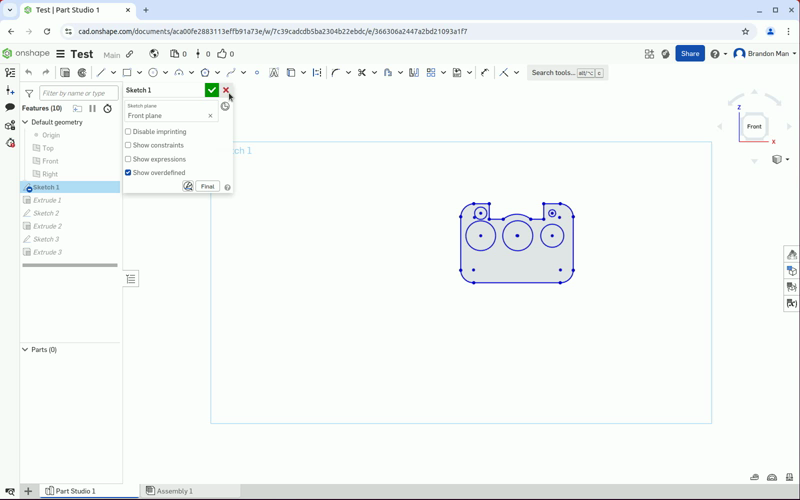
click(229, 92)
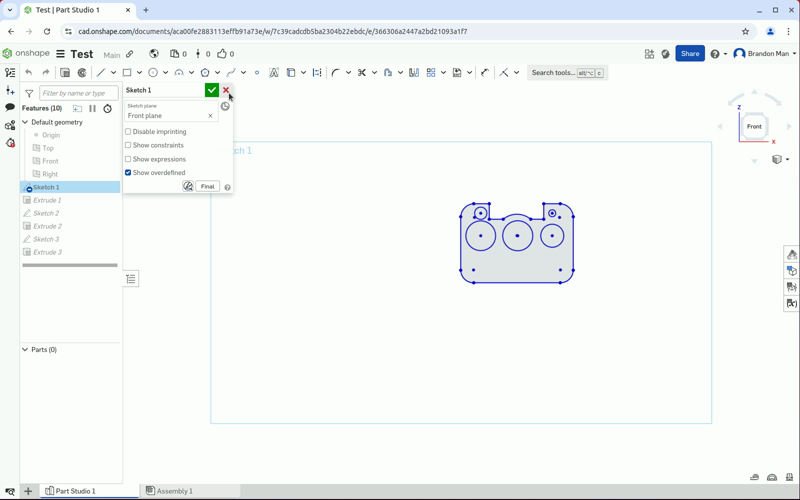
key(shift+s)
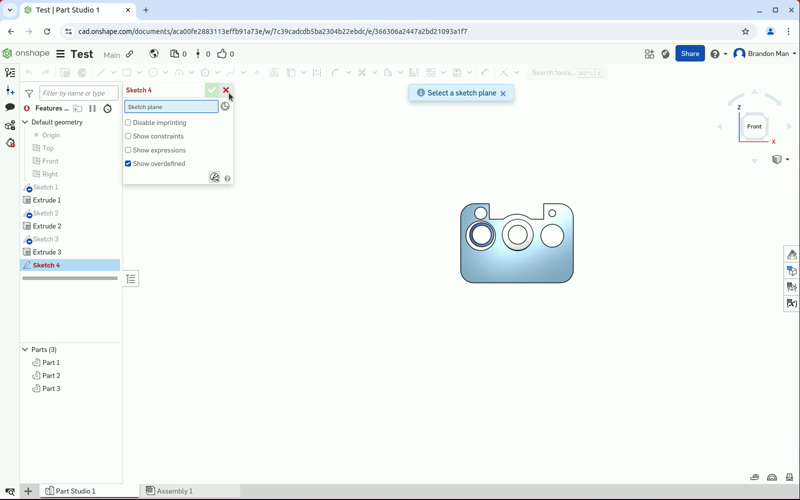
mouse_move(73, 163)
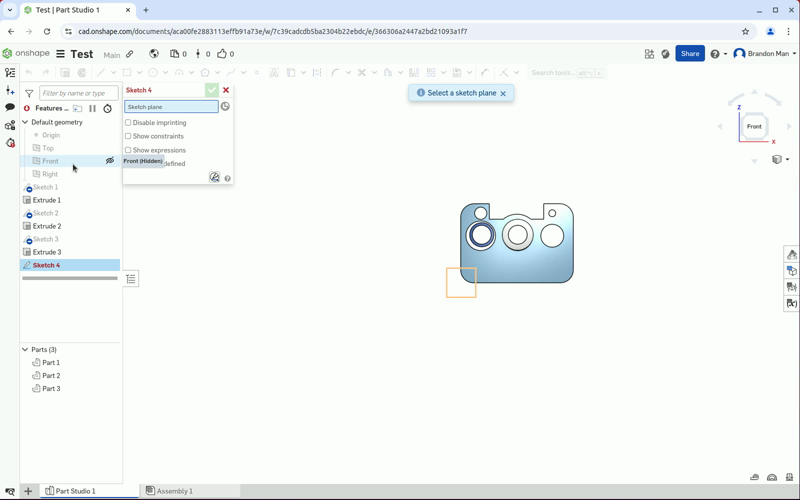
click(73, 163)
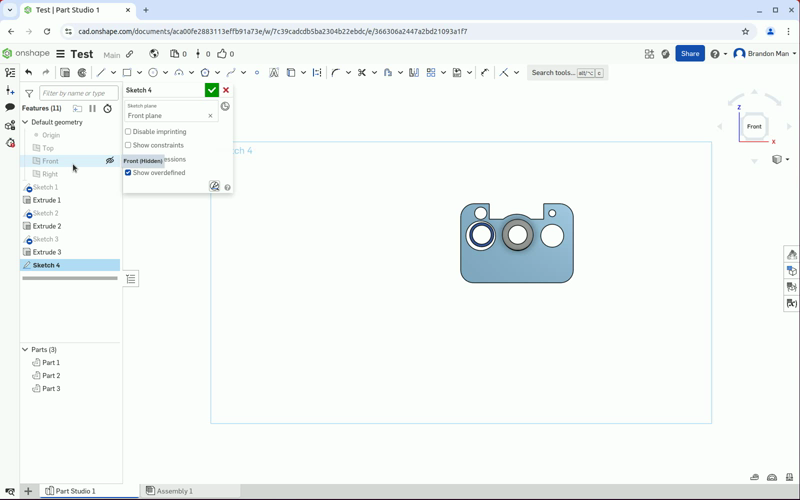
mouse_move(73, 352)
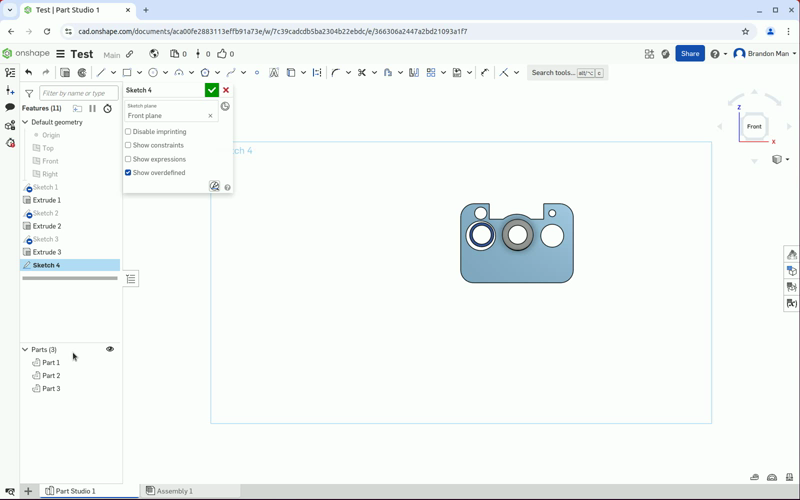
key(y)
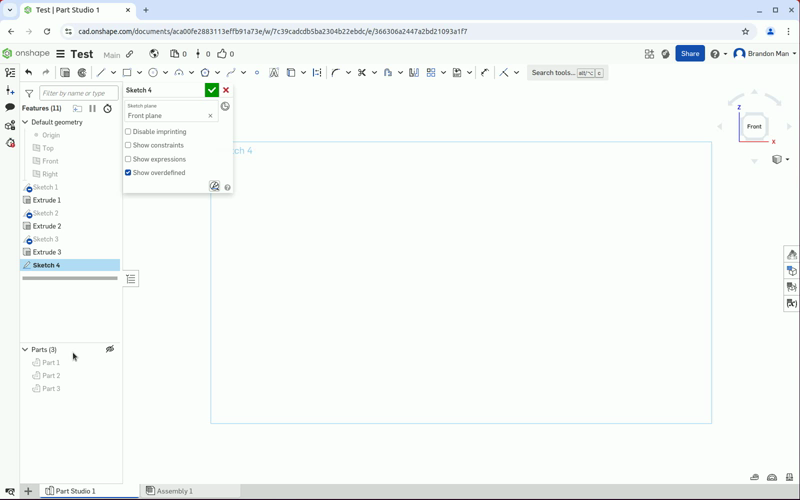
key(c)
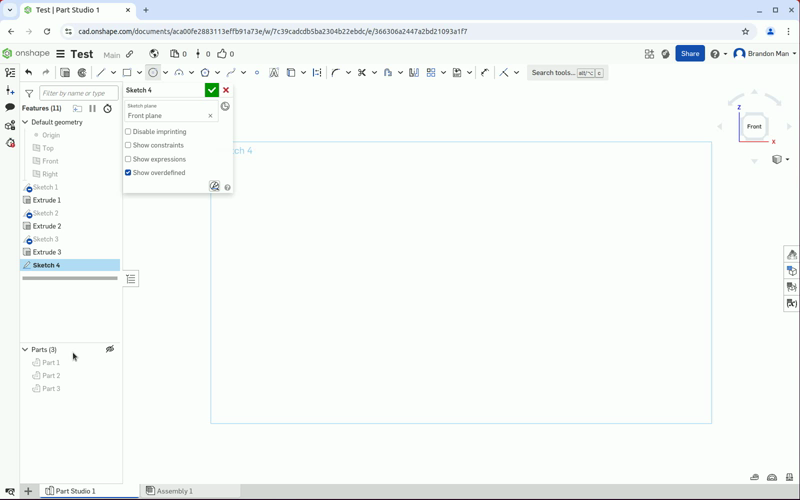
key_down(shift)
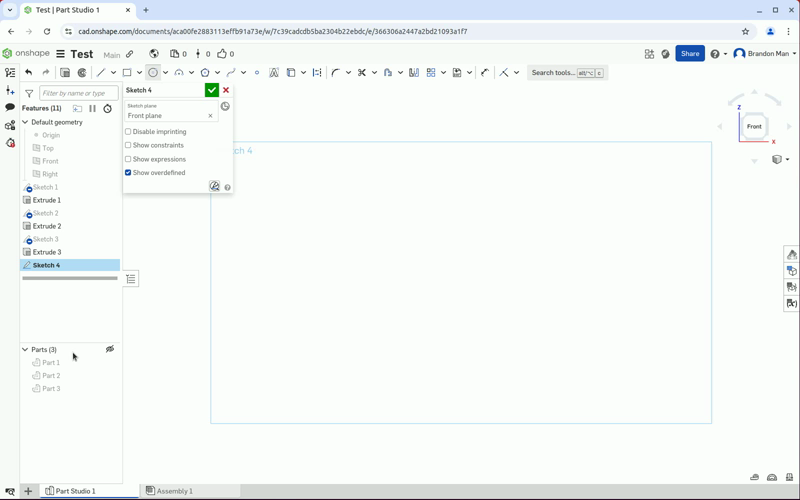
mouse_move(552, 234)
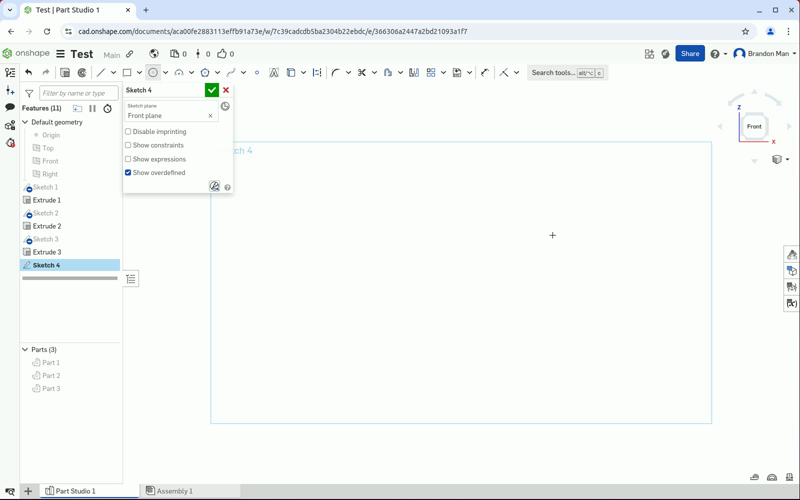
click(552, 234)
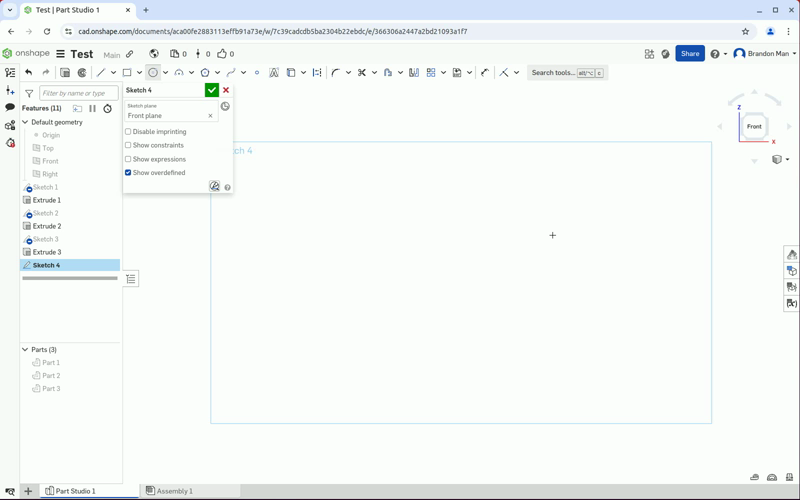
key_up(shift)
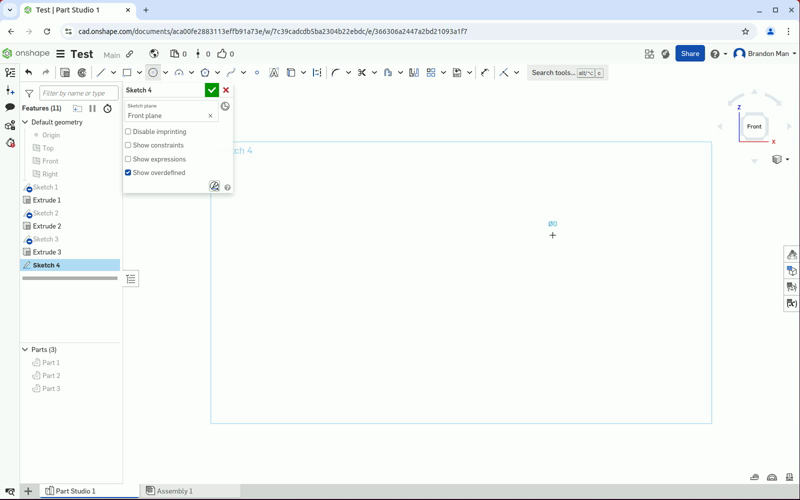
mouse_move(564, 234)
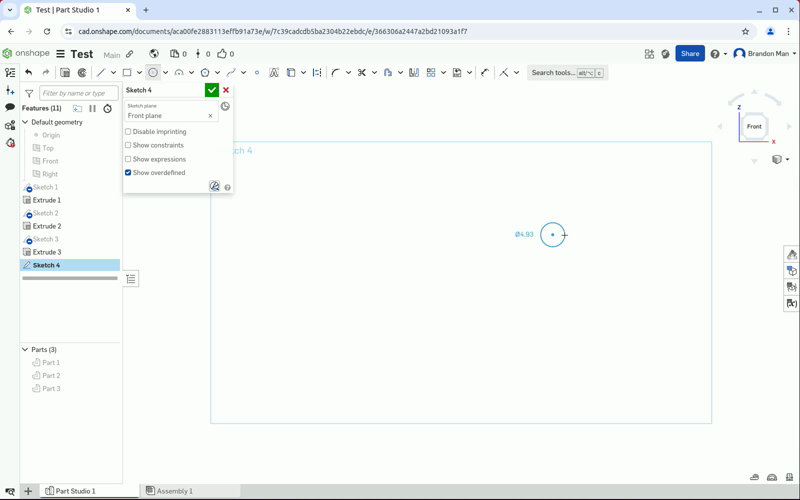
click(564, 234)
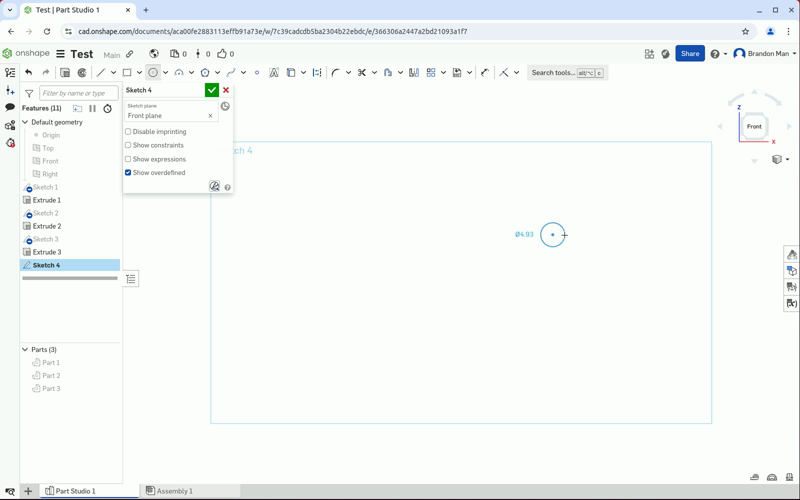
key(esc)
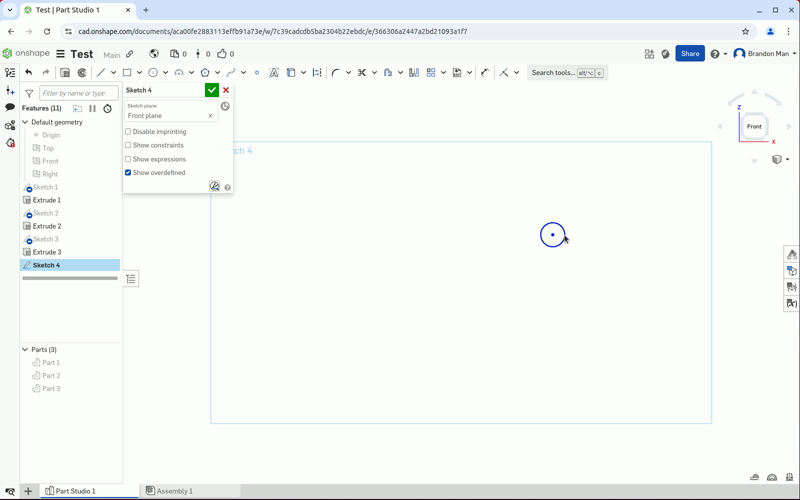
key(c)
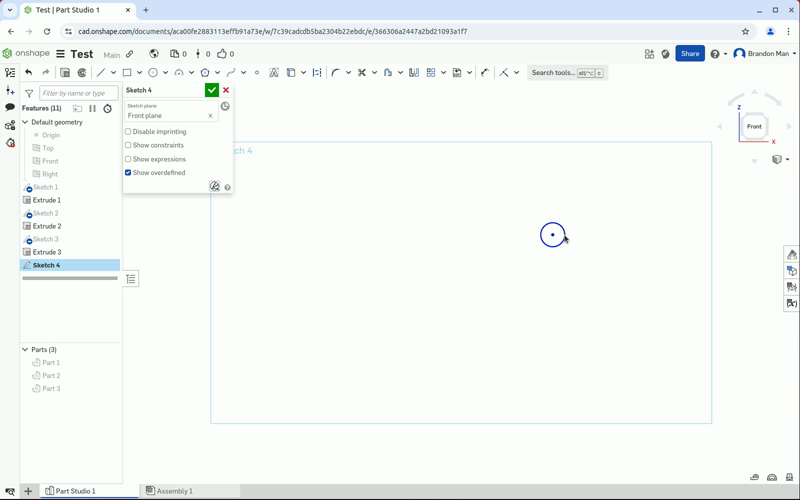
key_down(shift)
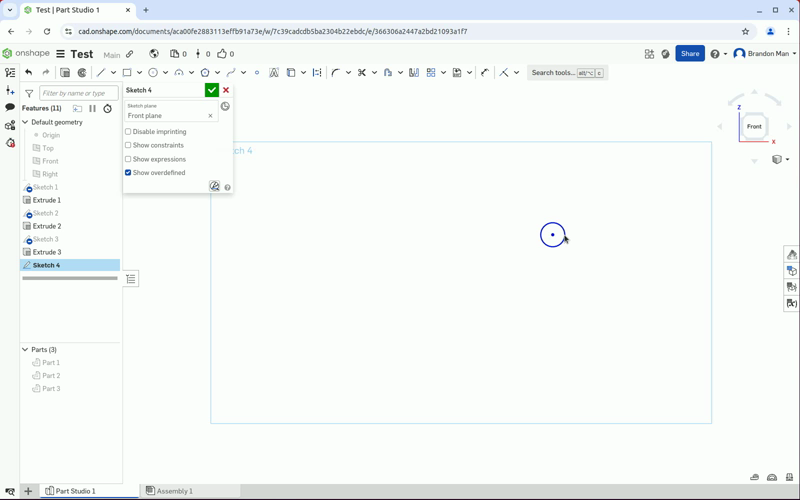
mouse_move(552, 234)
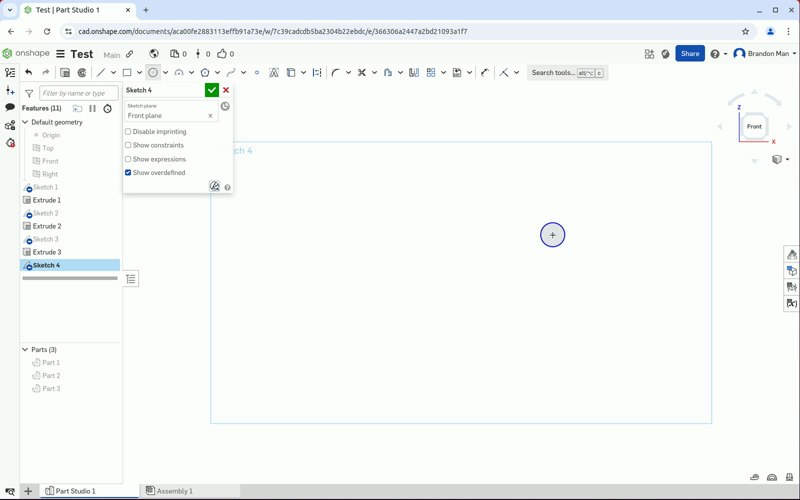
click(552, 234)
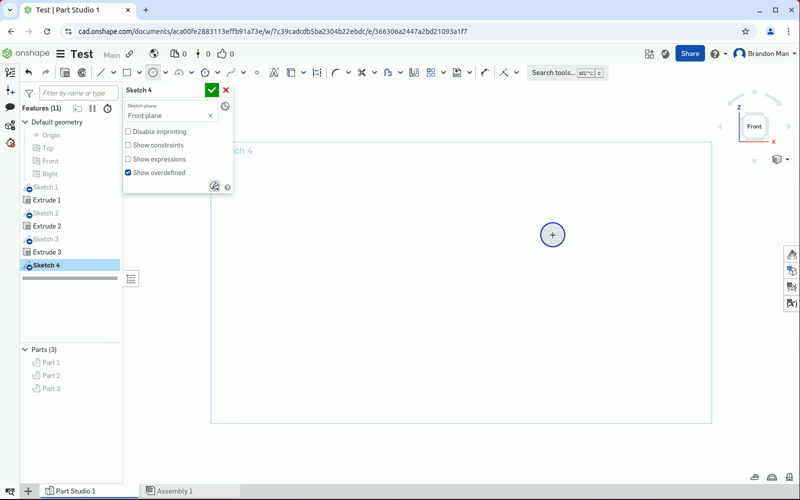
key_up(shift)
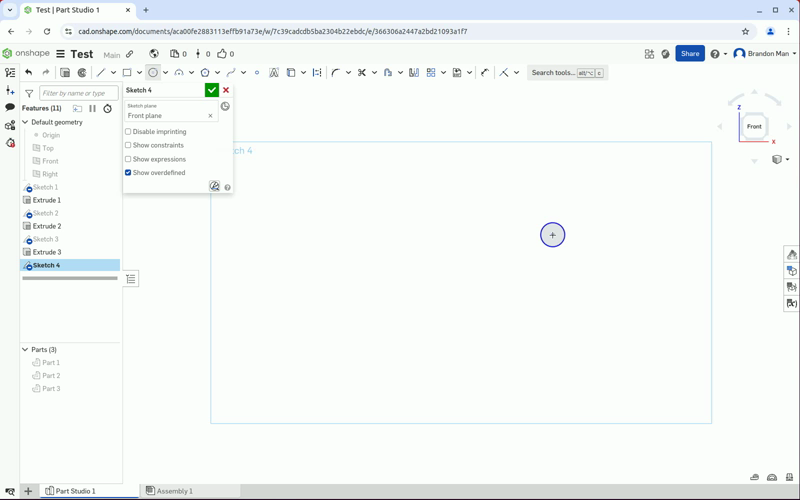
mouse_move(562, 234)
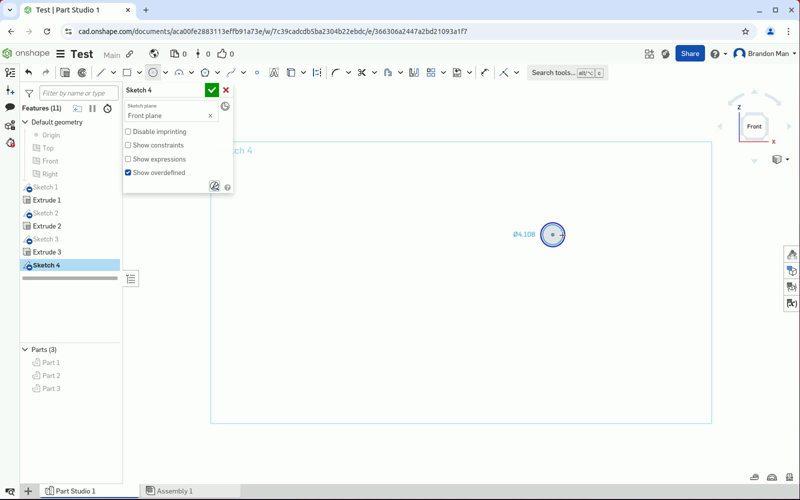
scroll(6)
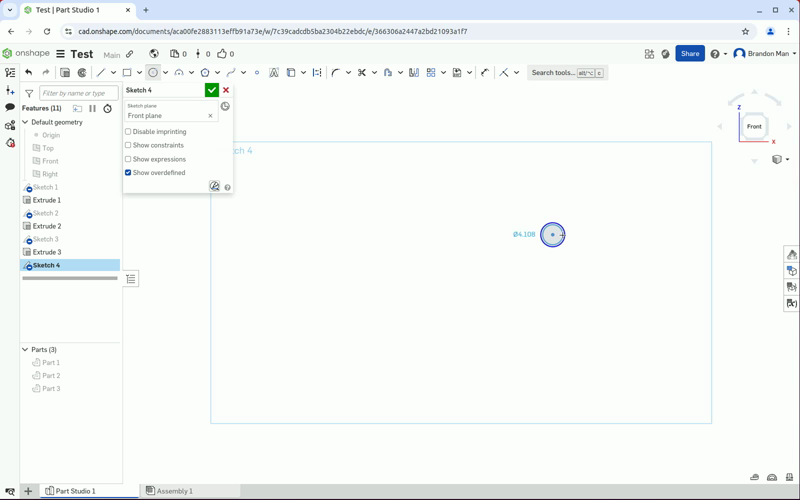
scroll(6)
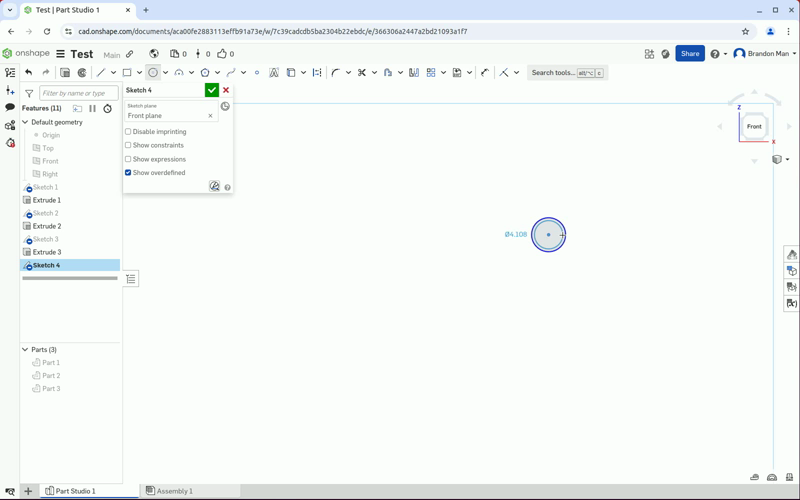
scroll(6)
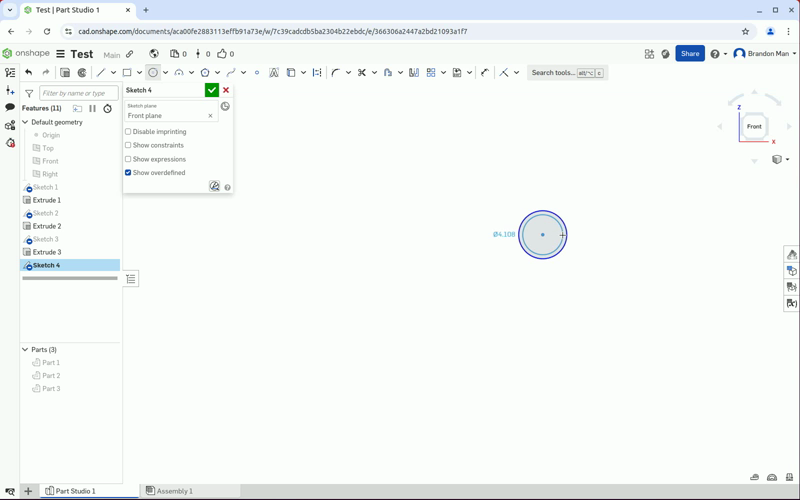
scroll(6)
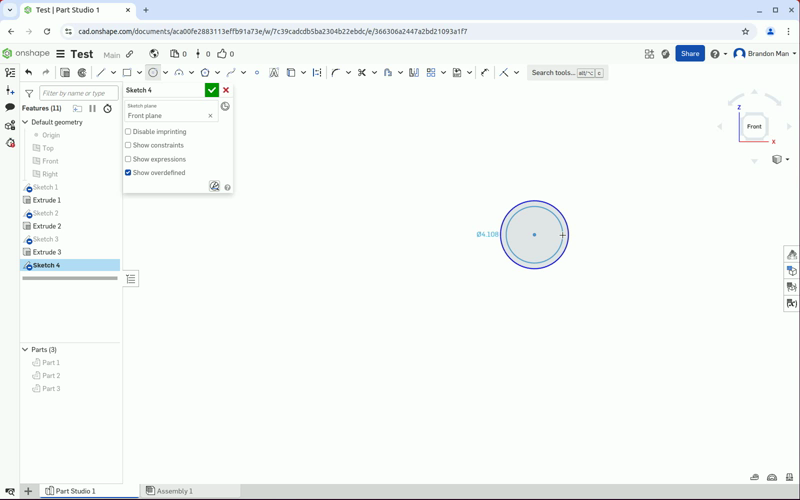
scroll(6)
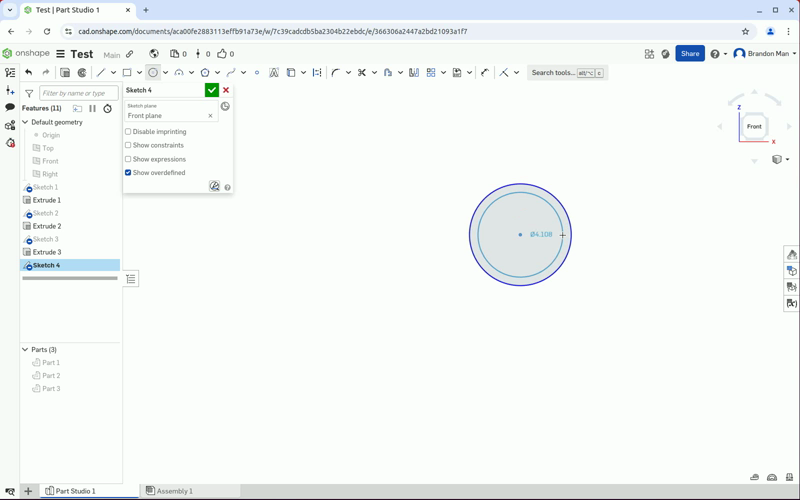
scroll(6)
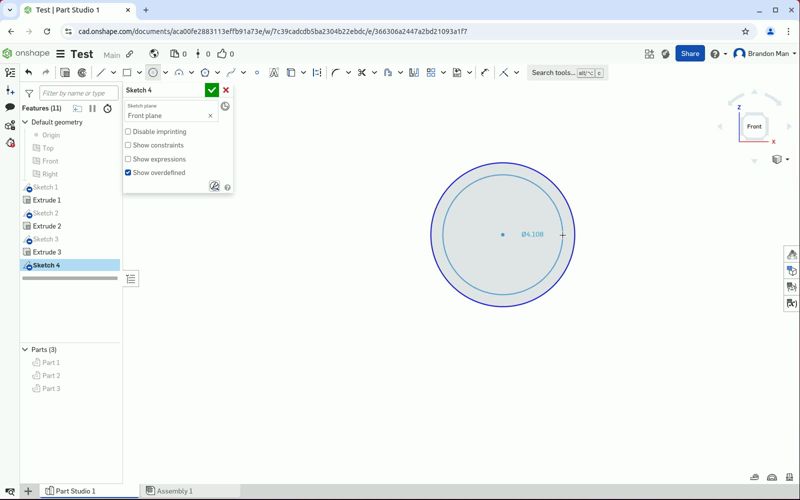
scroll(6)
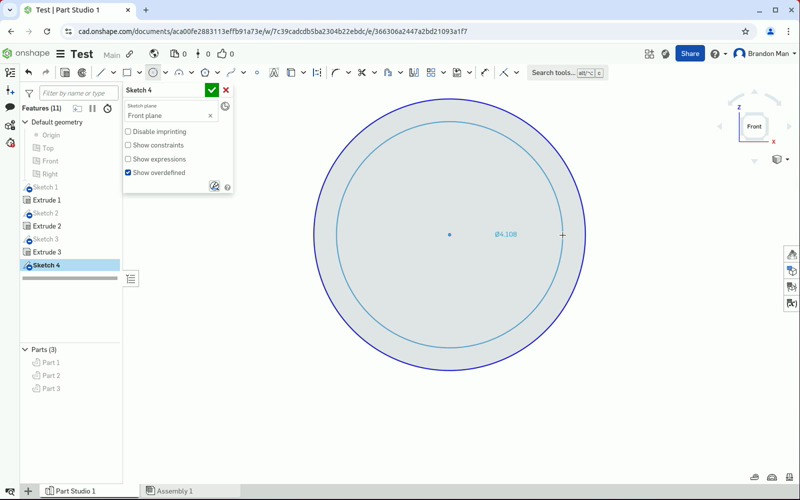
click(562, 234)
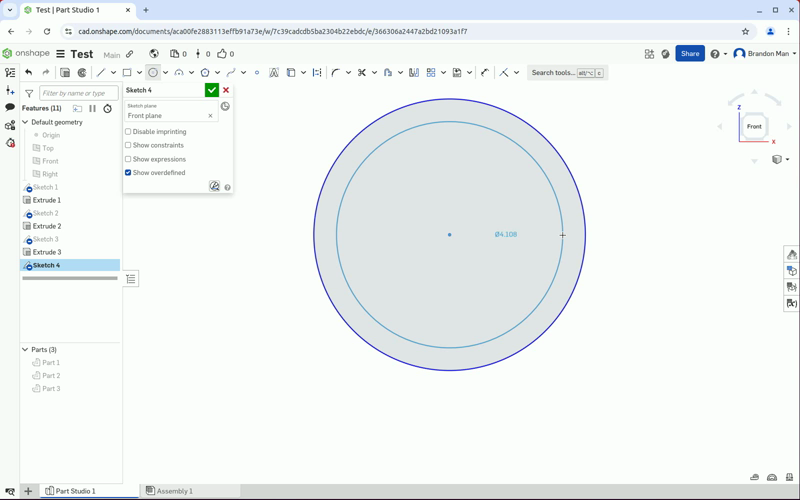
scroll(-6)
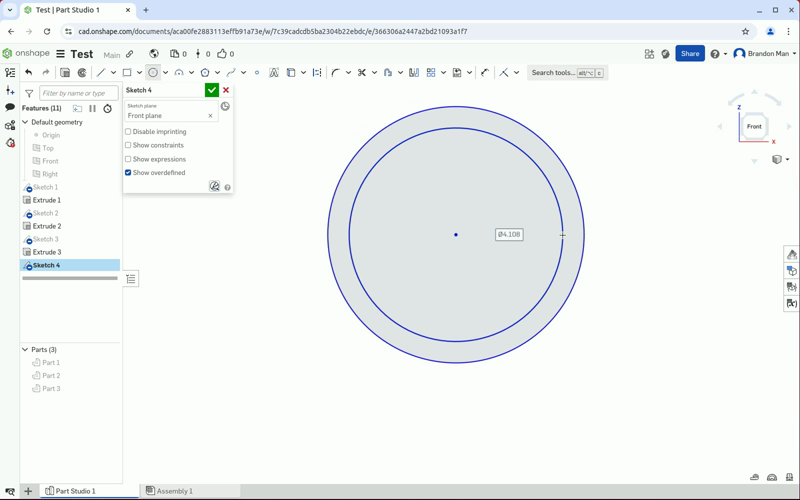
scroll(-6)
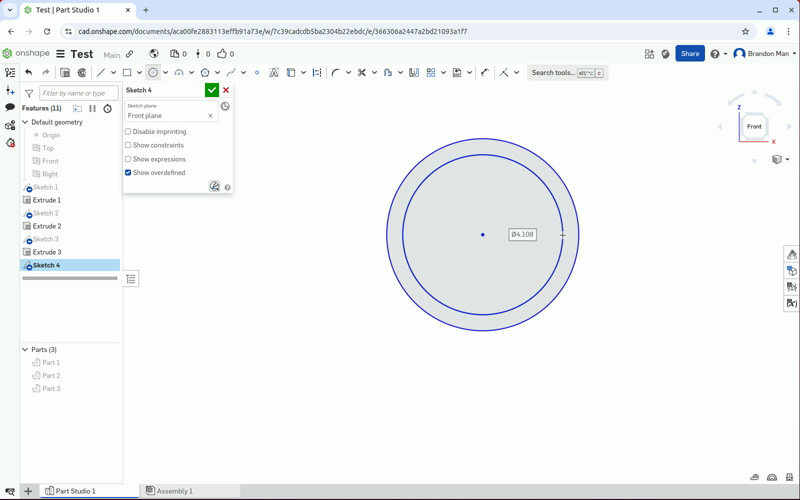
scroll(-6)
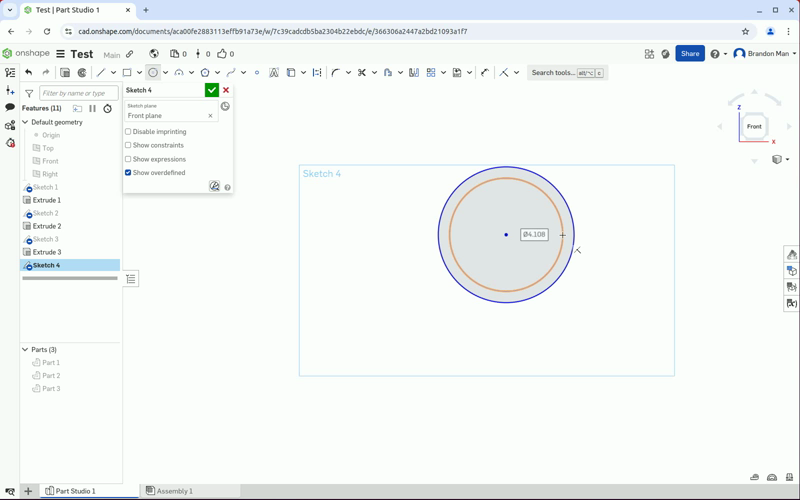
scroll(-6)
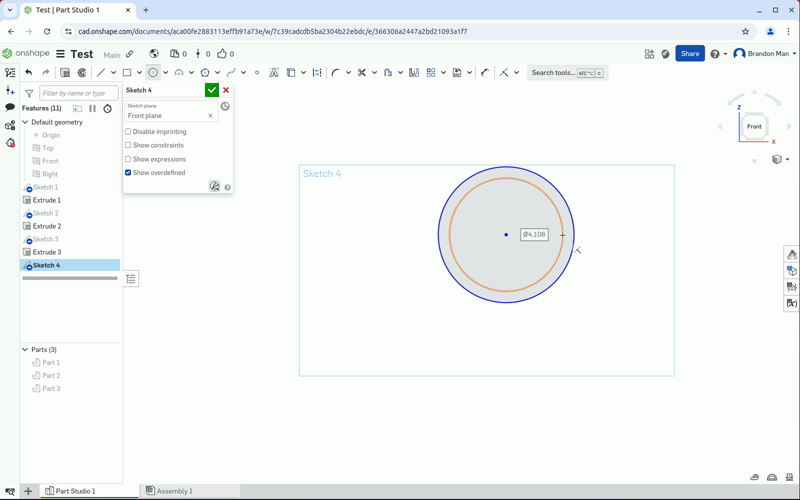
scroll(-6)
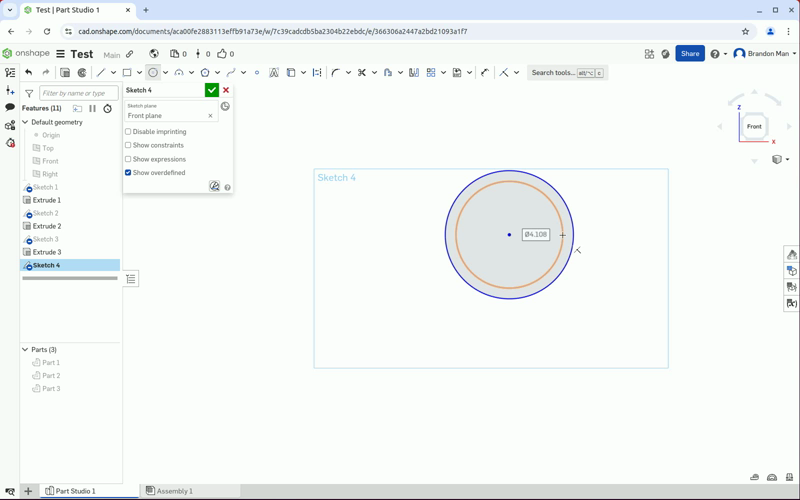
scroll(-6)
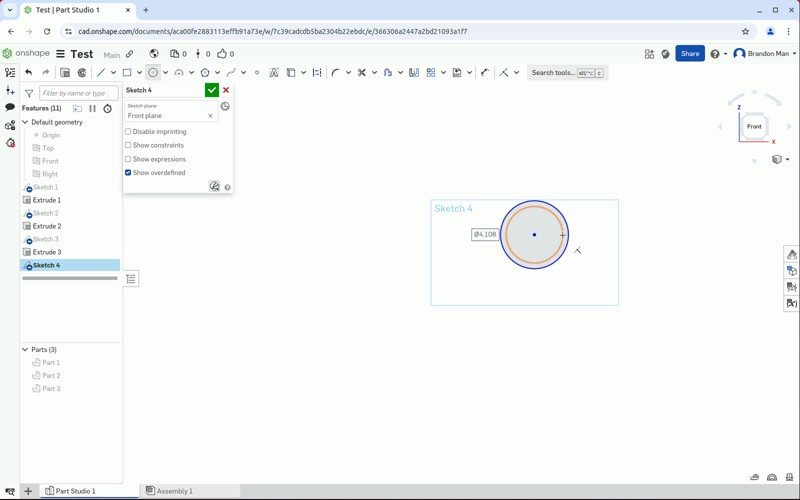
scroll(-6)
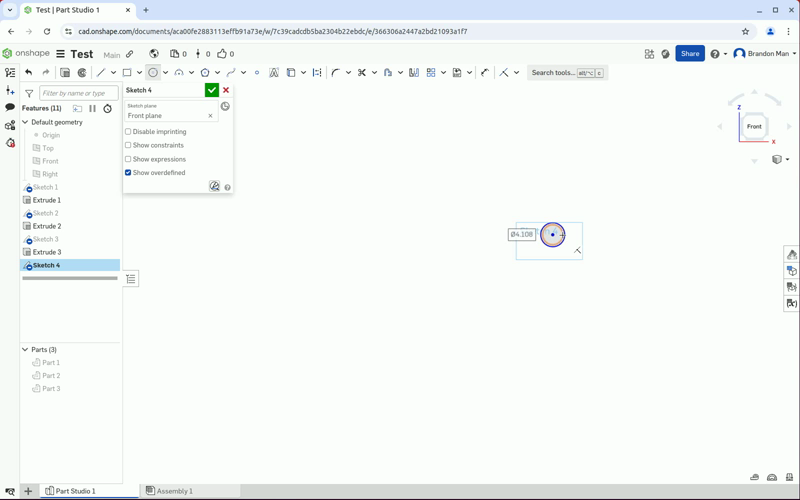
key(esc)
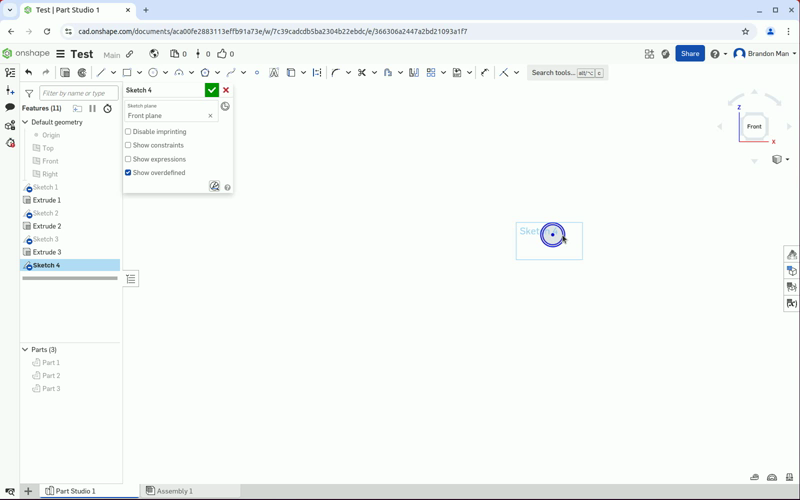
mouse_move(543, 229)
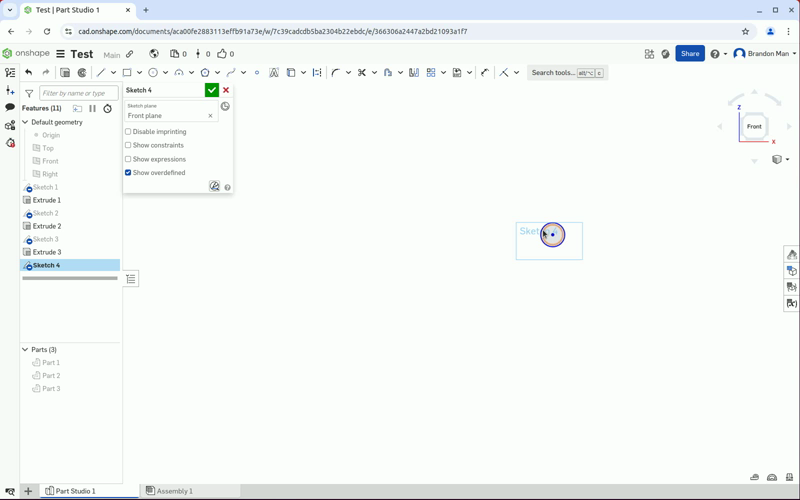
scroll(6)
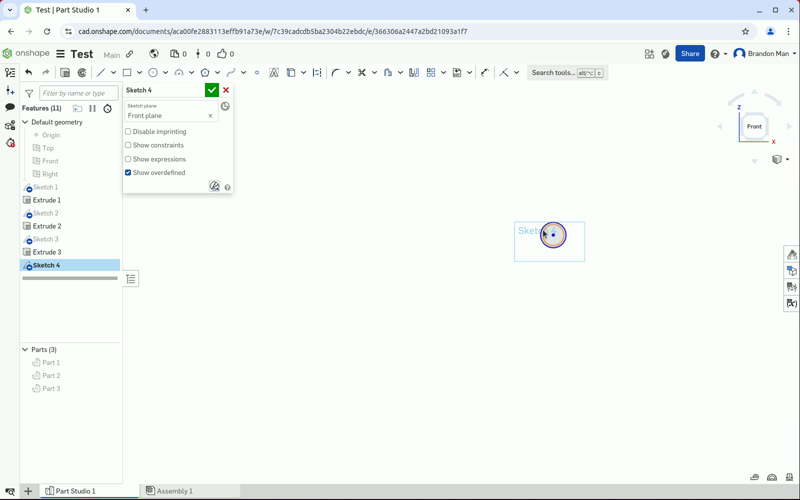
scroll(6)
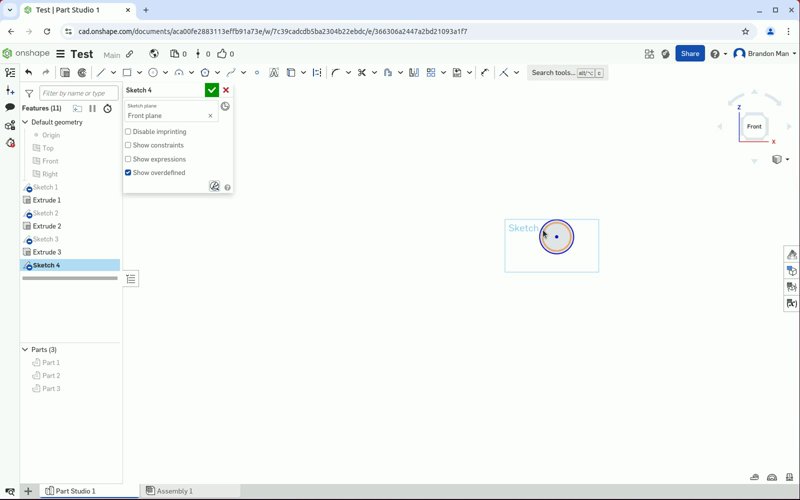
scroll(6)
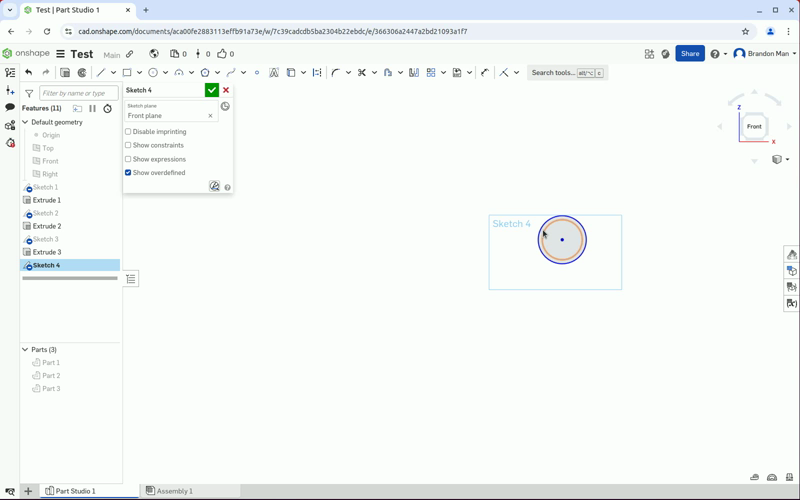
scroll(6)
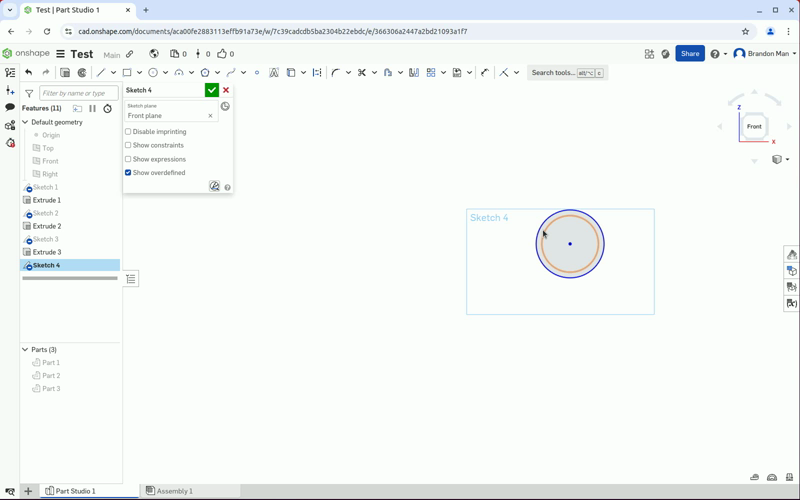
scroll(6)
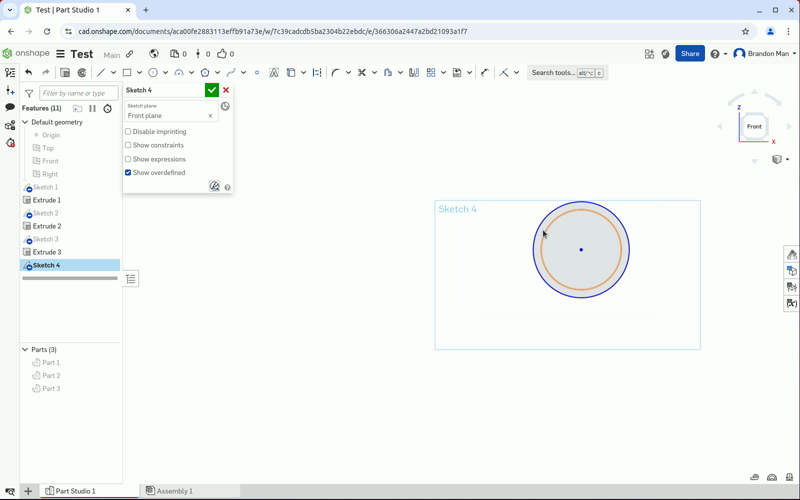
scroll(6)
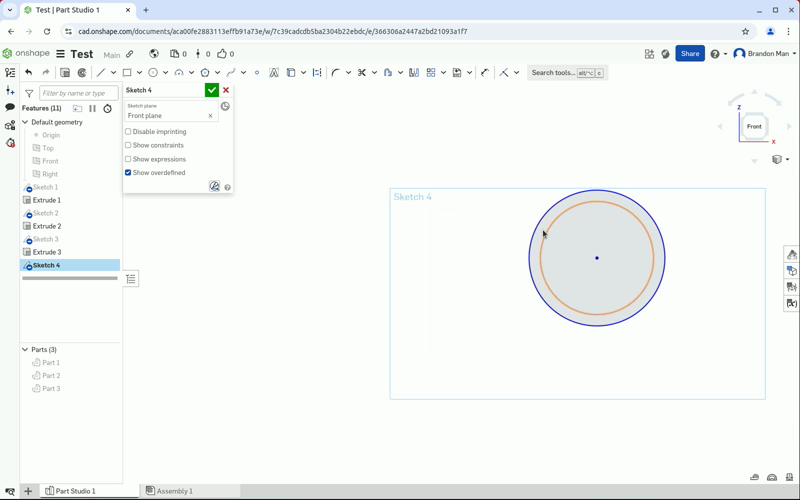
scroll(6)
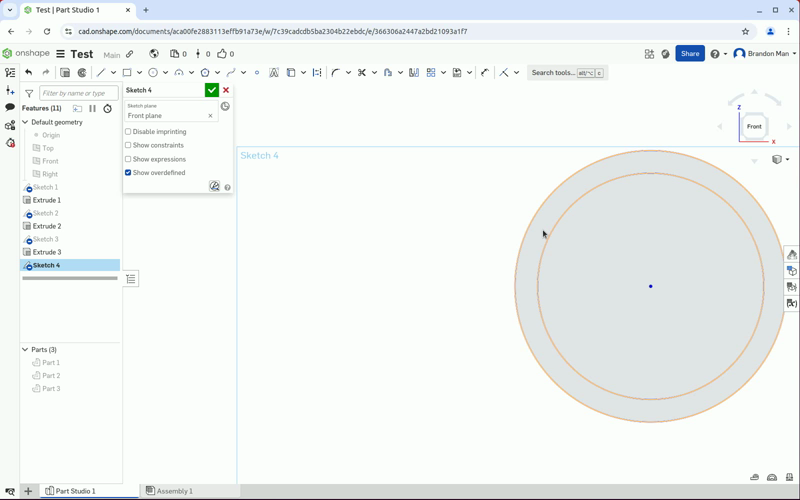
click(543, 229)
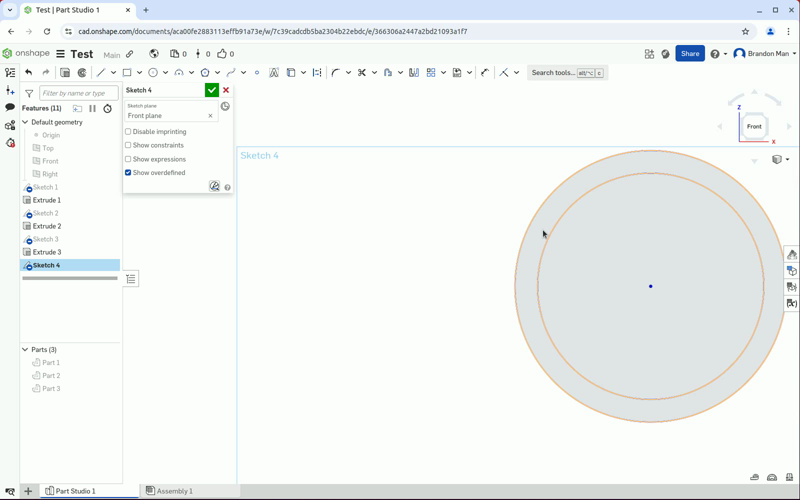
scroll(-6)
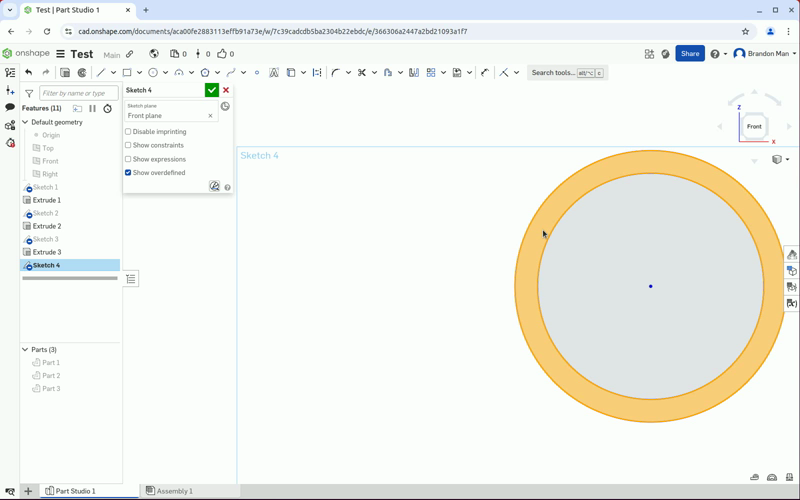
scroll(-6)
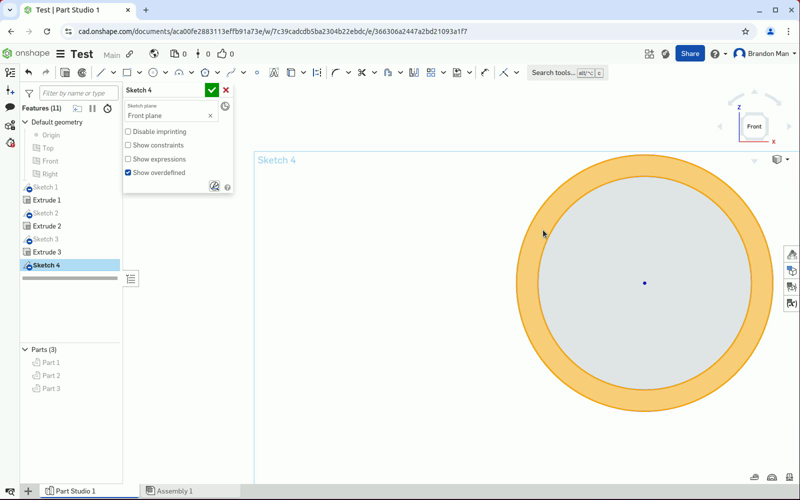
scroll(-6)
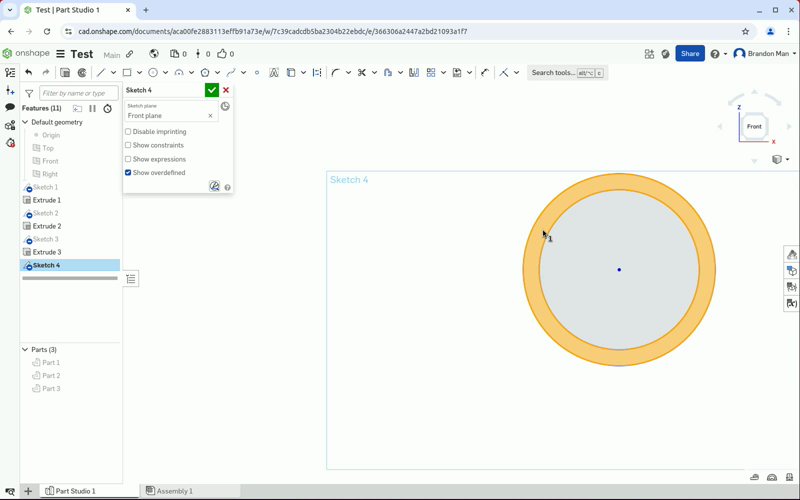
scroll(-6)
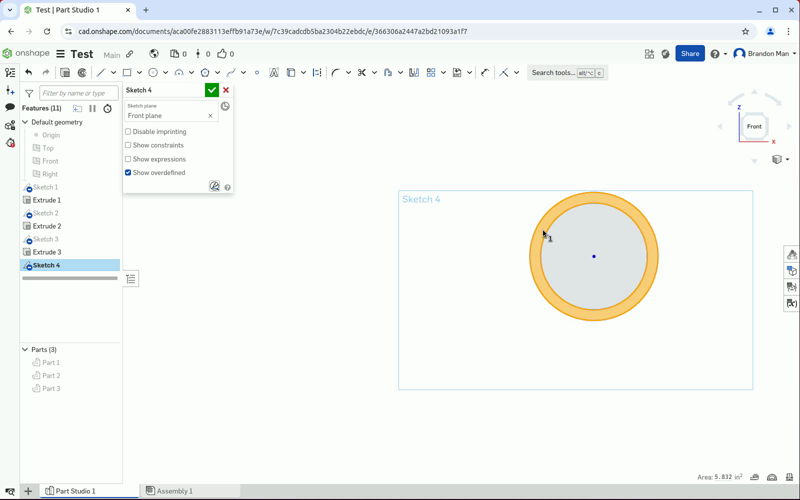
scroll(-6)
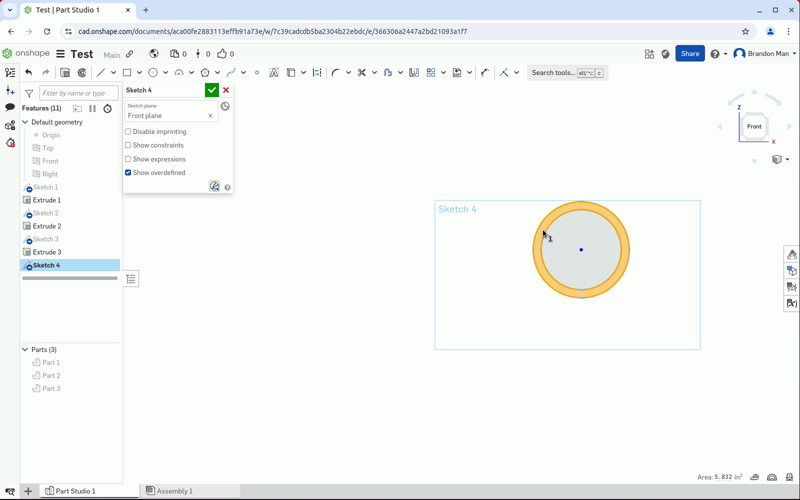
scroll(-6)
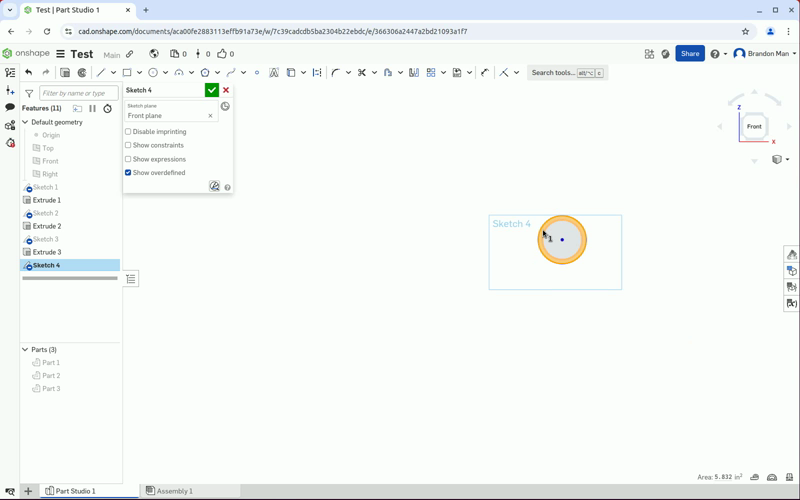
scroll(-6)
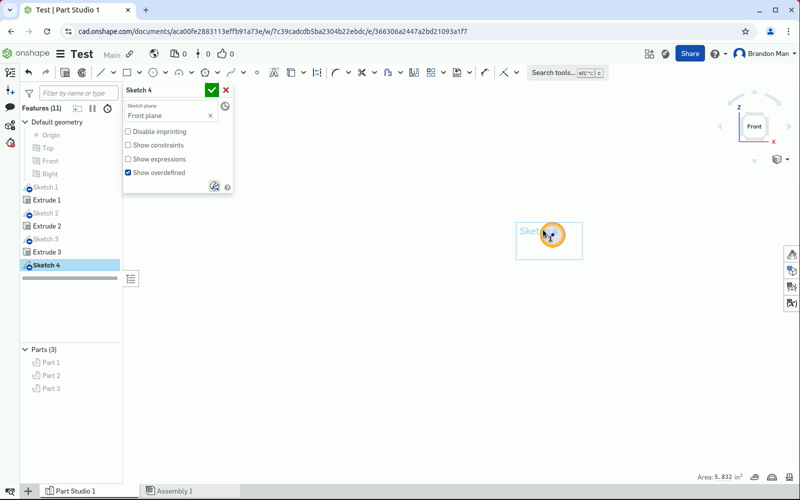
mouse_move(73, 352)
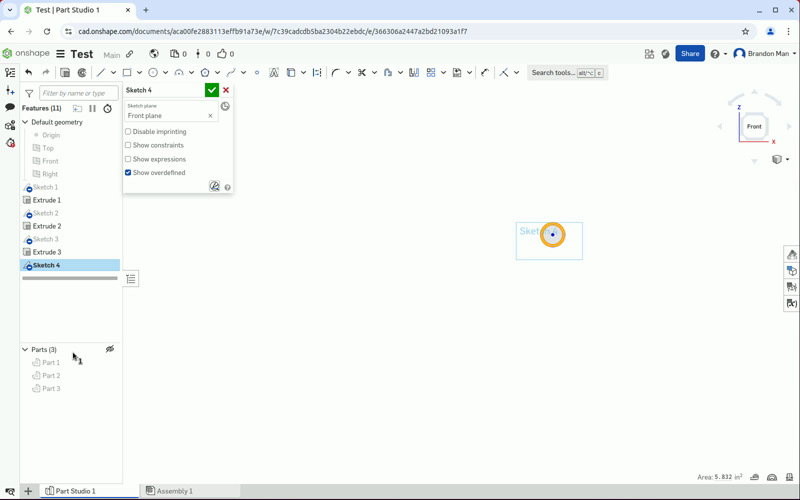
key(shift+y)
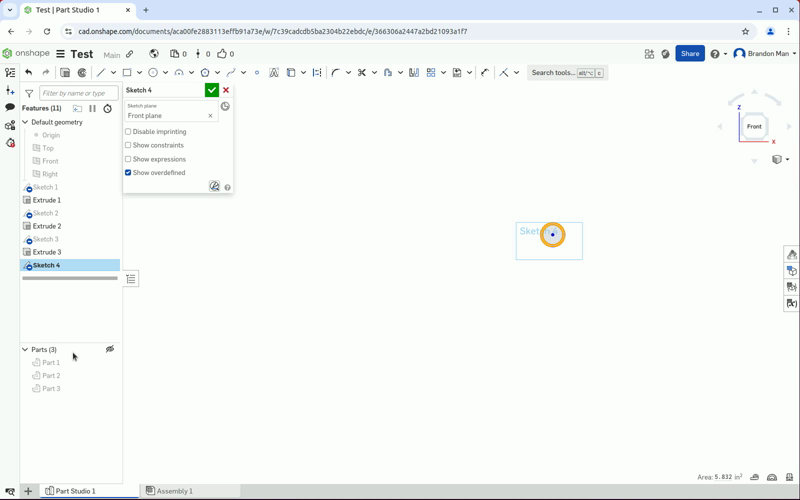
key(shift+e)
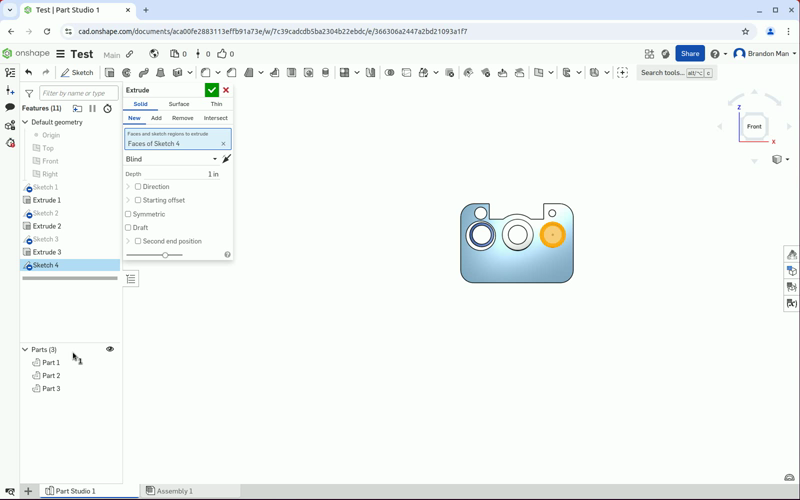
mouse_move(143, 106)
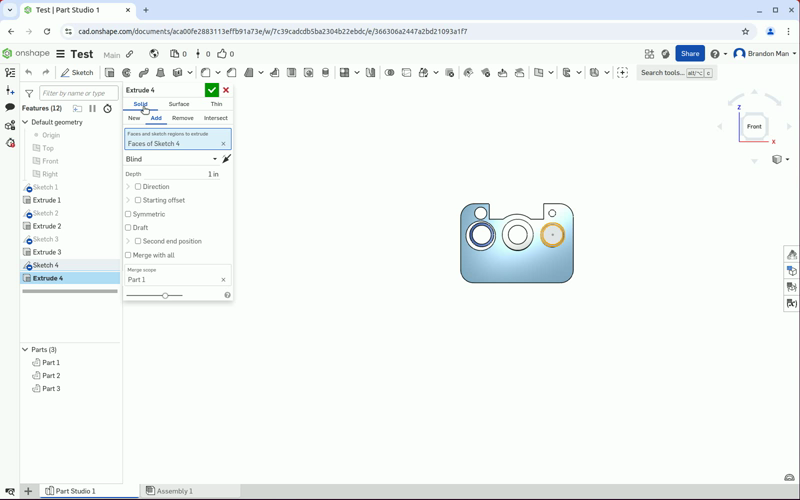
click(143, 106)
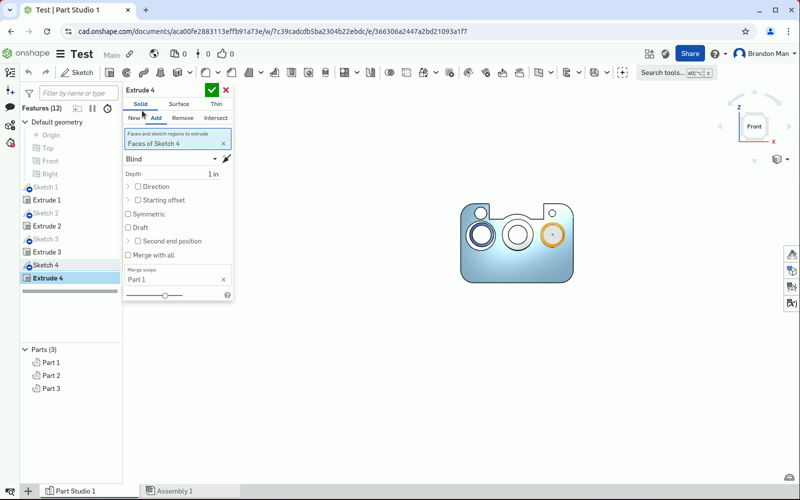
mouse_move(137, 120)
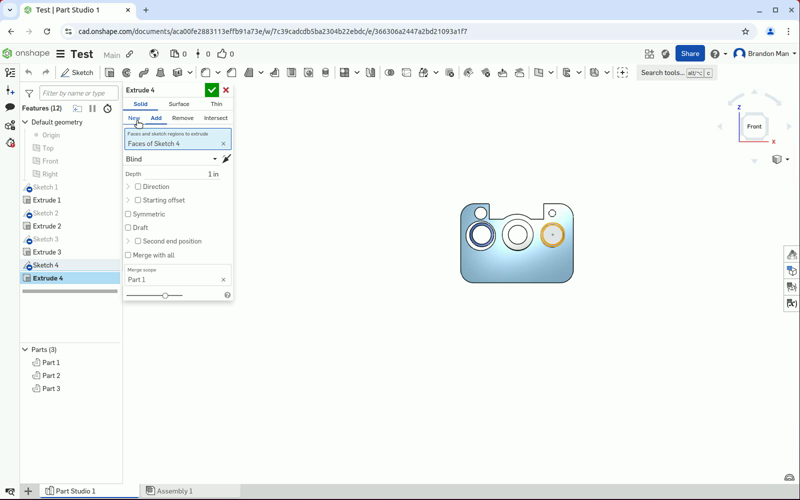
click(137, 120)
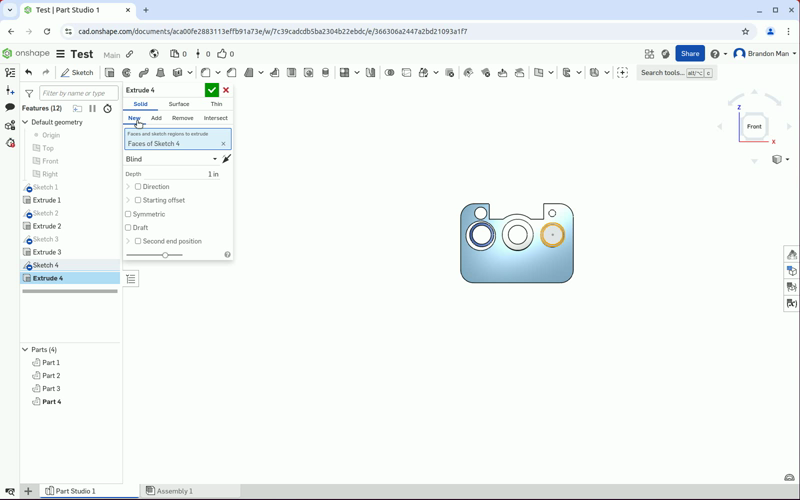
key(tab, 4)
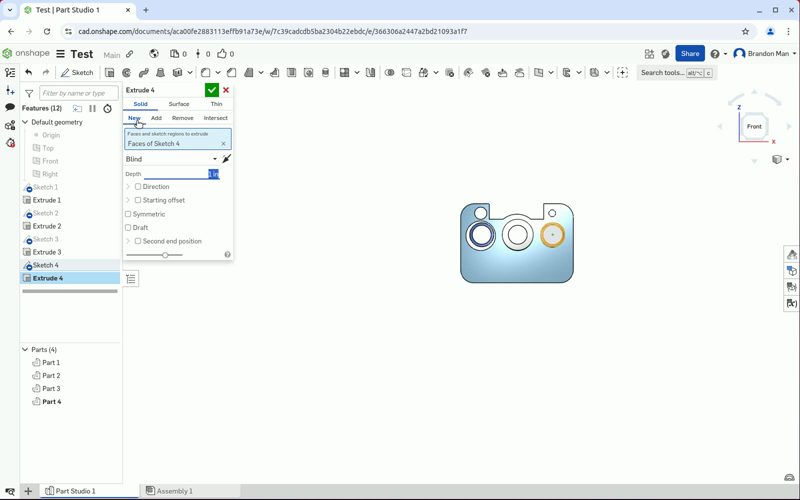
text(3.129)
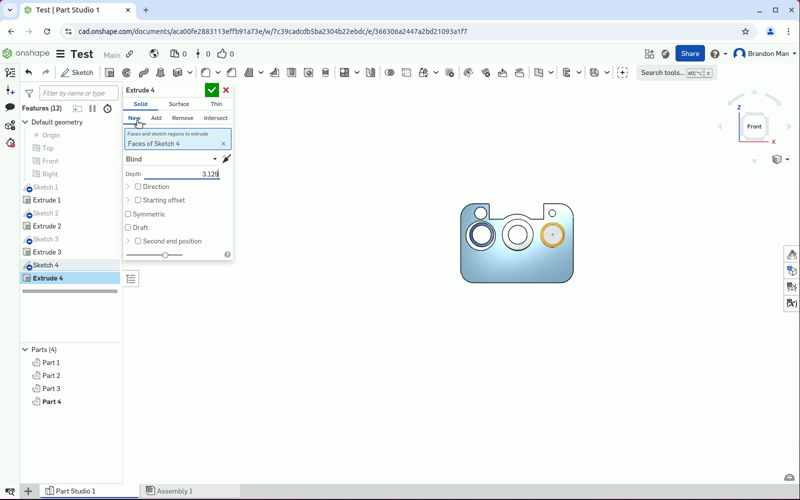
key(enter)
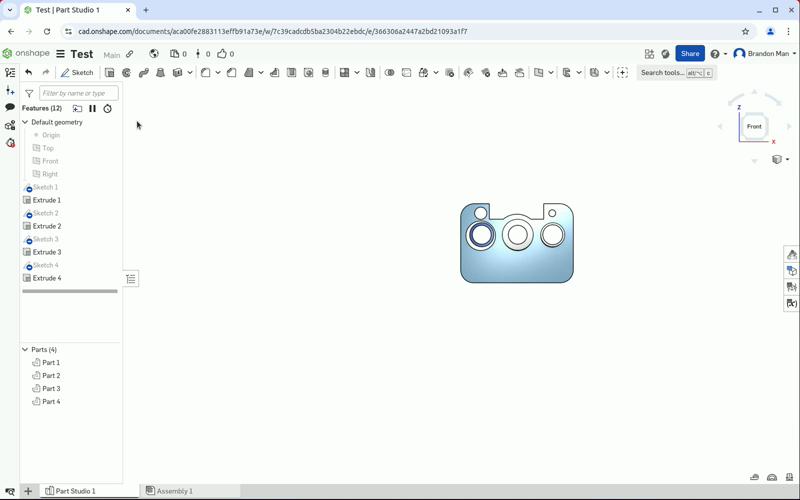
key(shift+h)
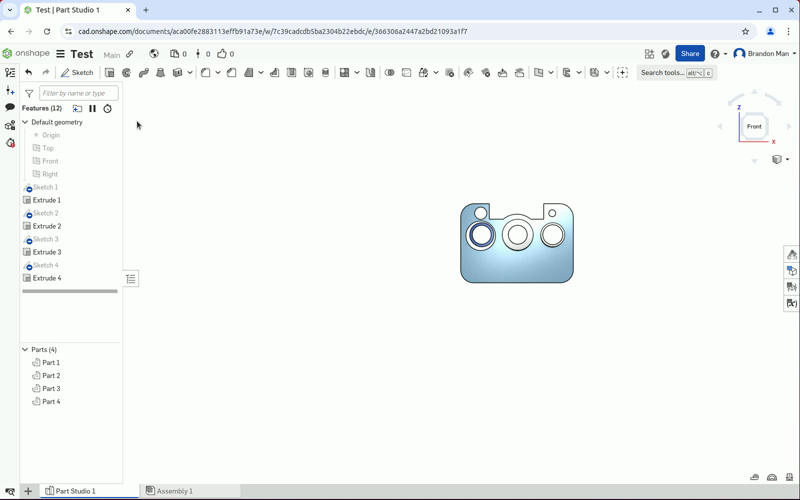
key(shift+h)
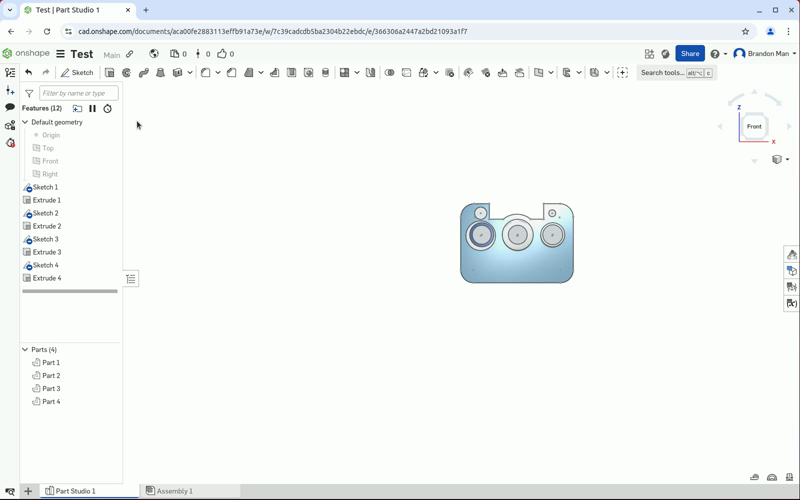
key(shift+7)
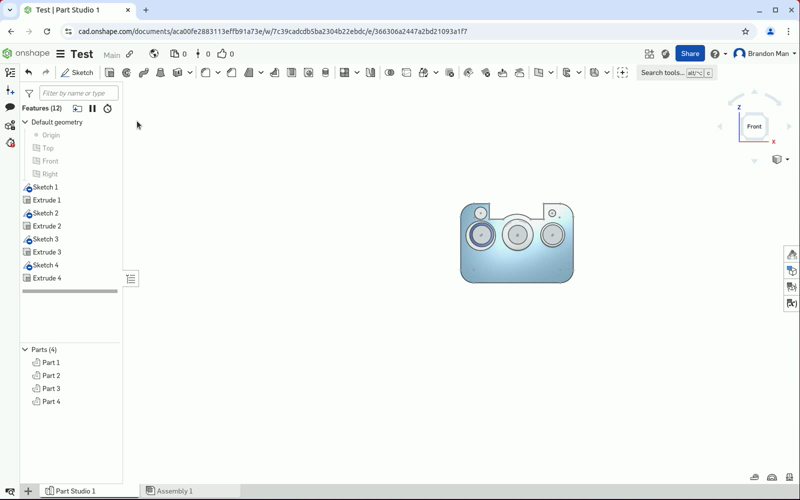
key(left, 2)
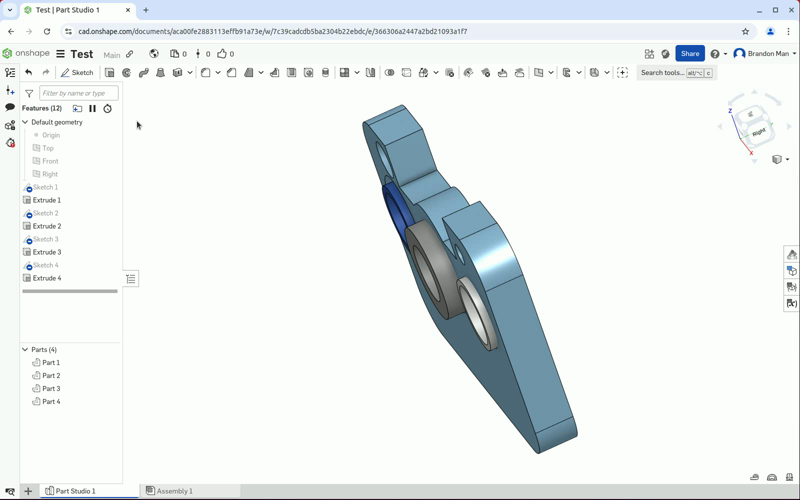
key(down, 2)
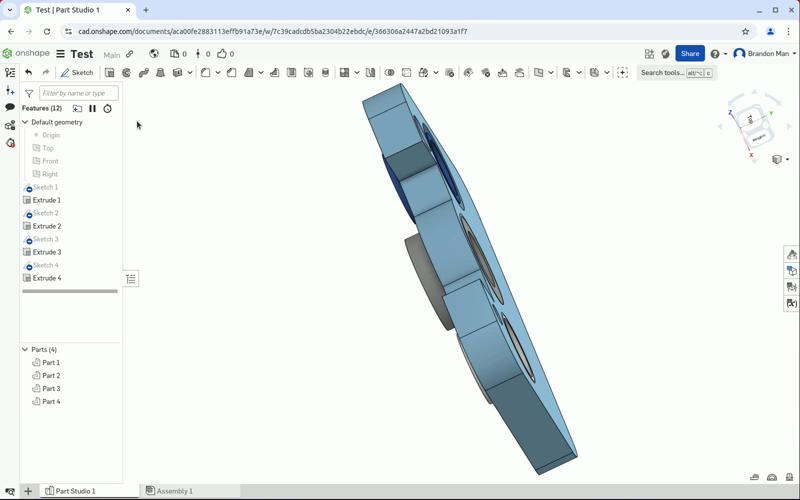
key(up, 2)
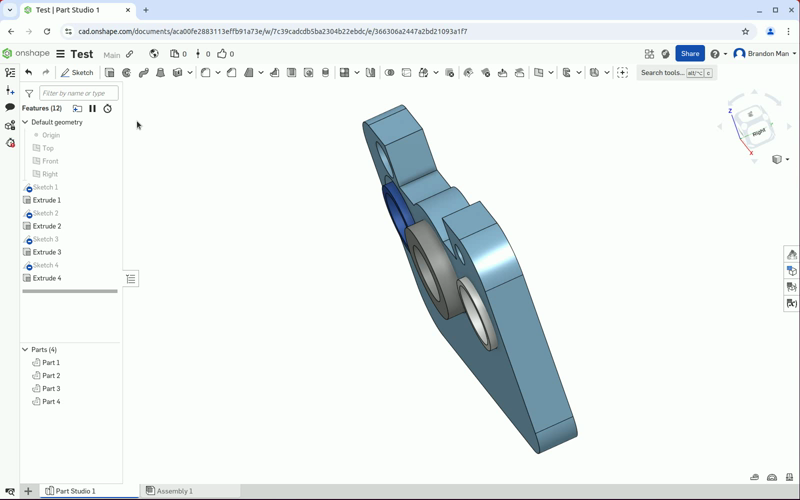
key(right, 2)
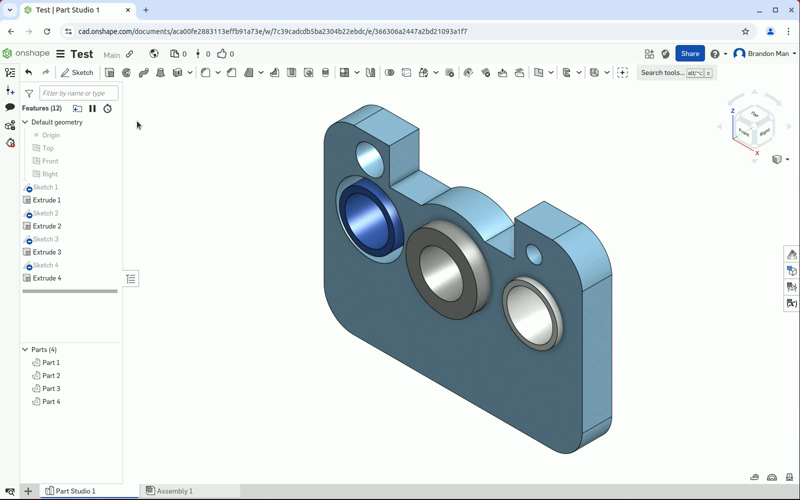
mouse_move(73, 189)
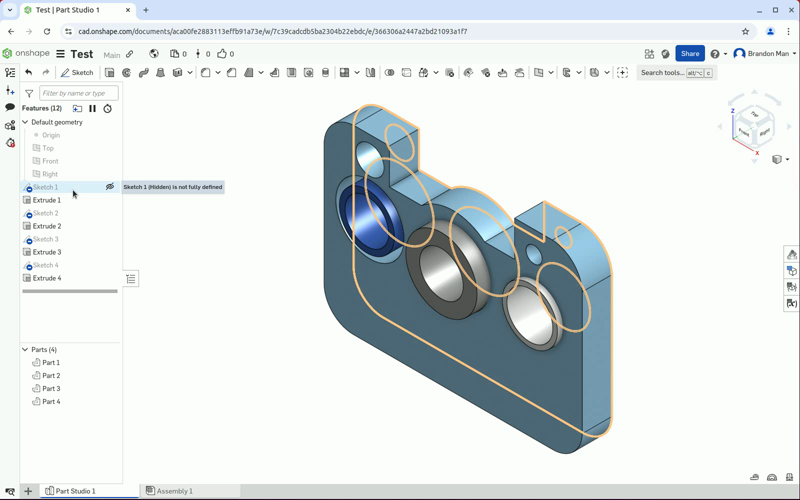
click(73, 189)